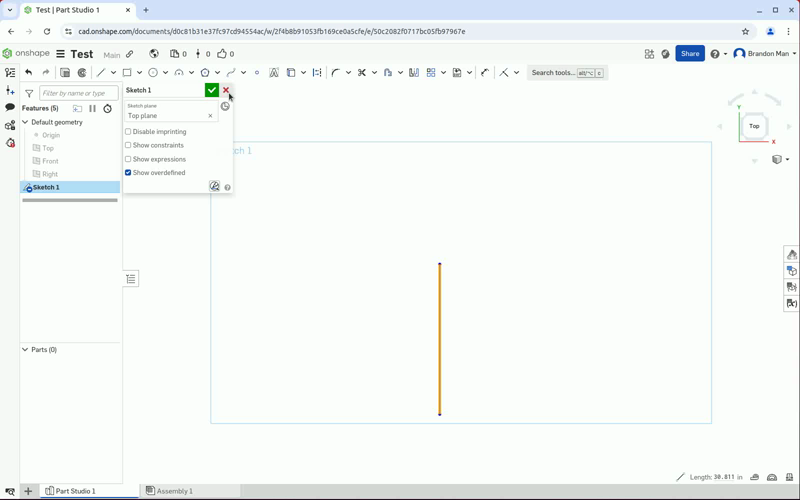
key(shift+h)
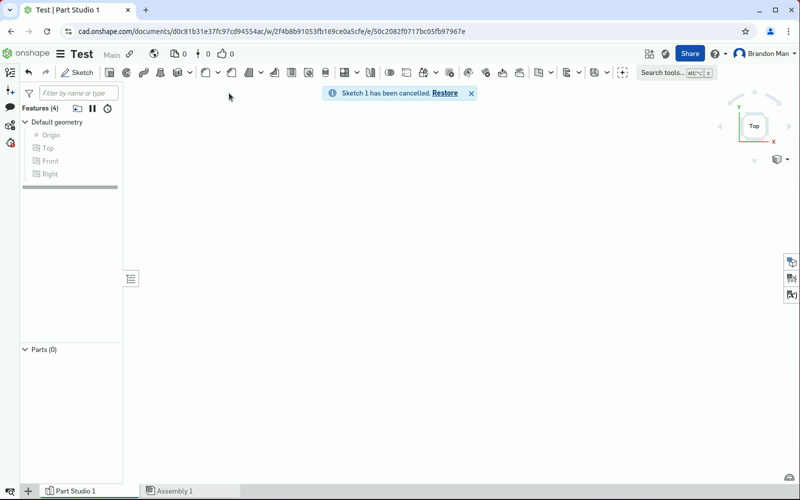
mouse_move(73, 352)
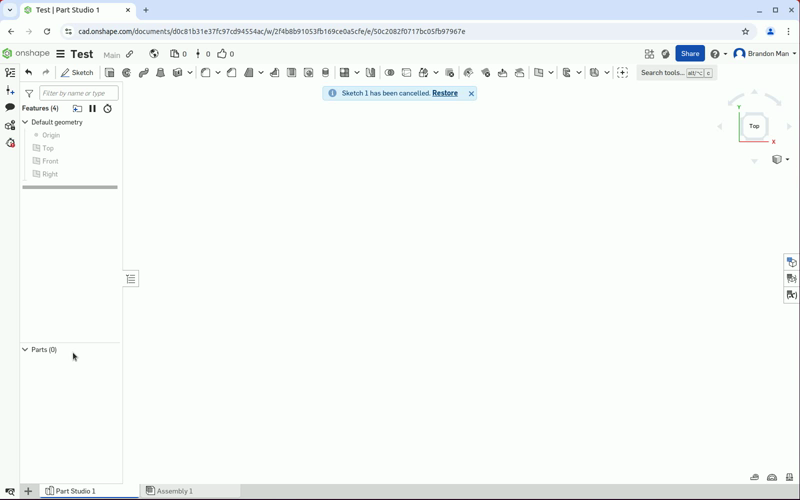
key(y)
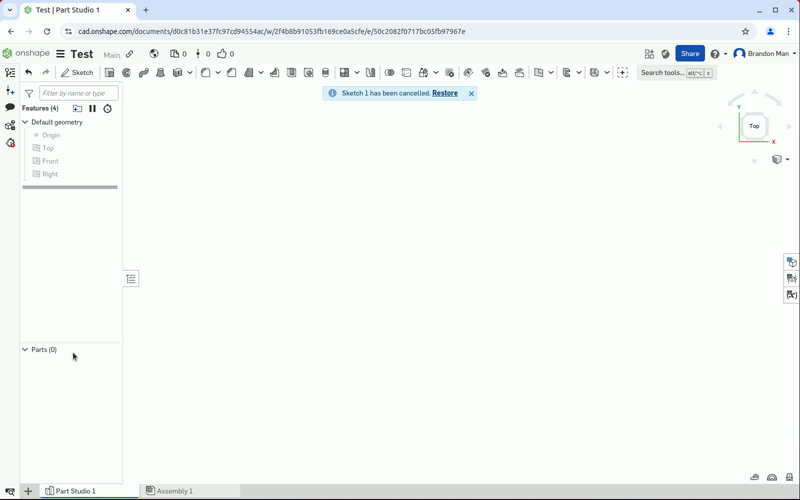
key(shift+p)
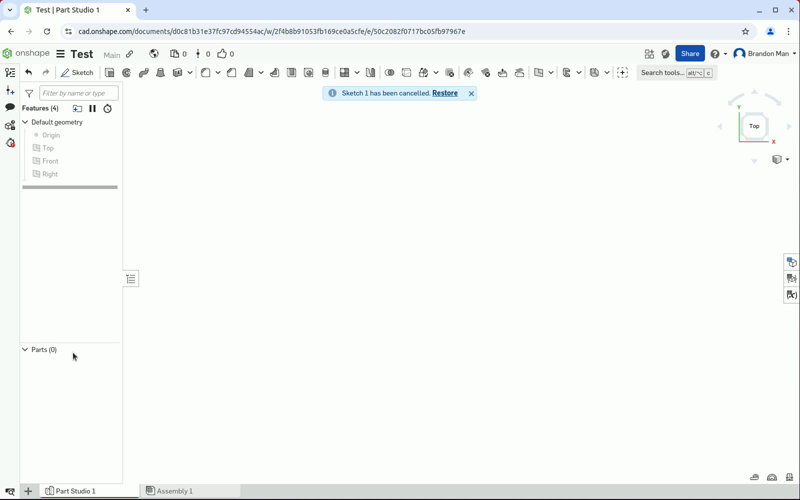
key(space)
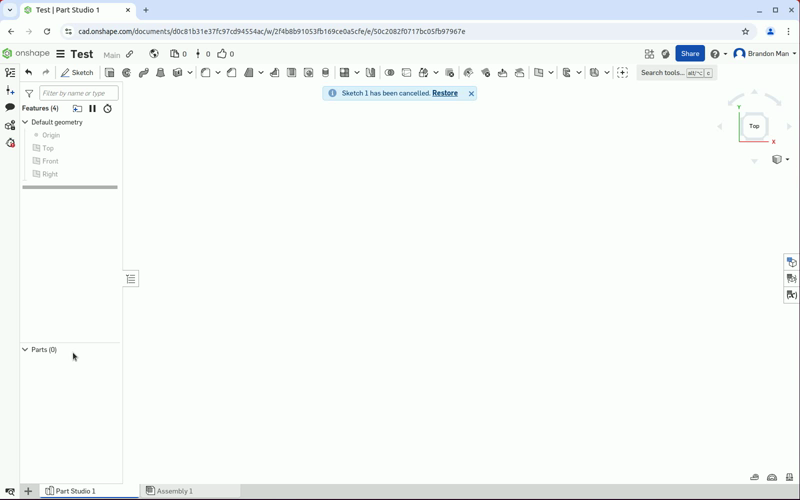
key_down(shift)
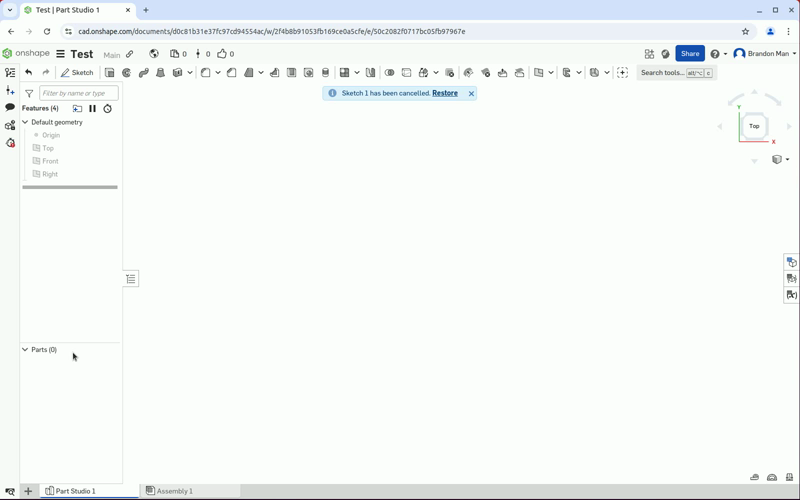
key(up)
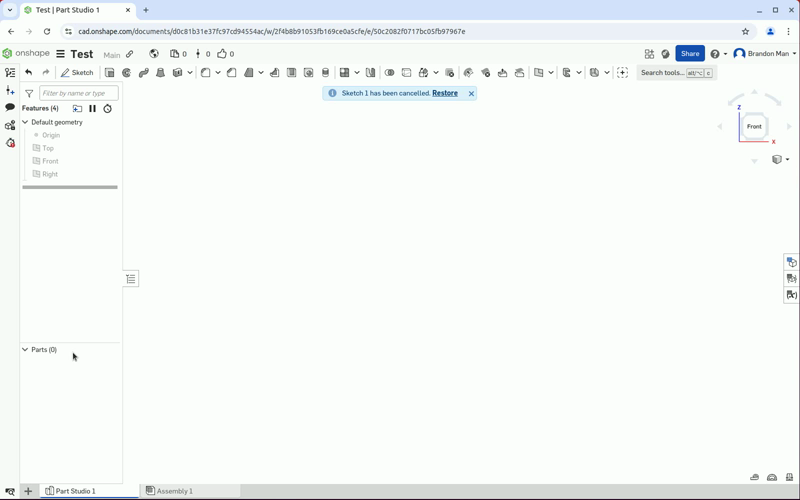
key_up(shift)
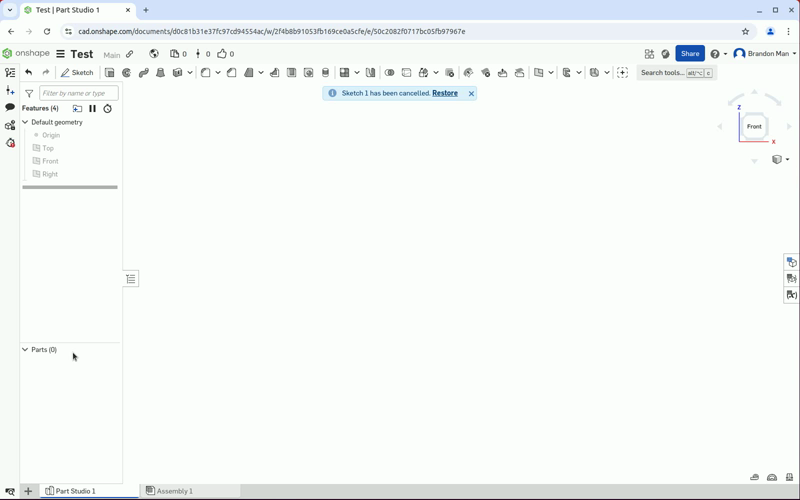
mouse_move(73, 352)
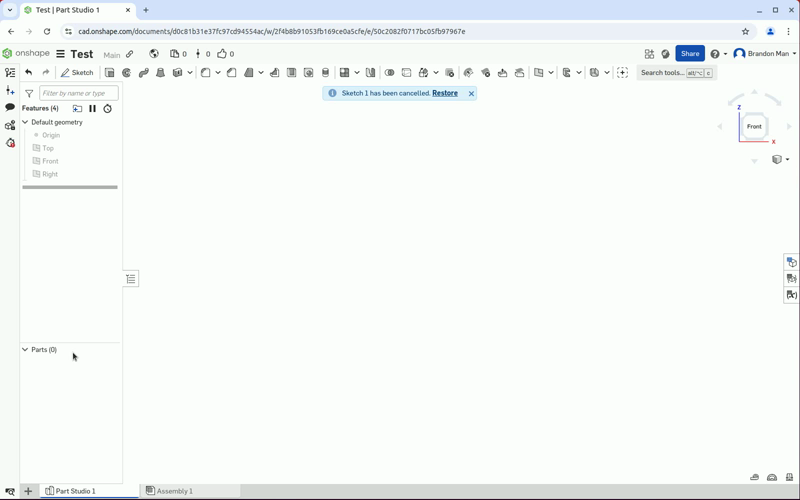
key(shift+y)
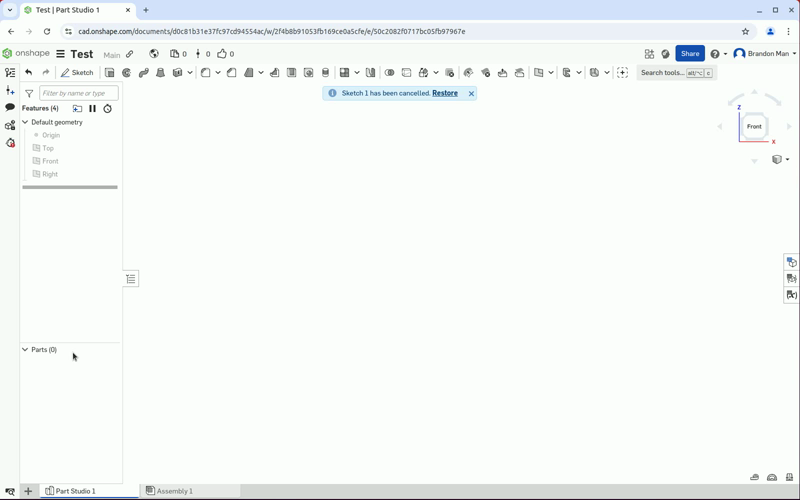
key(shift+s)
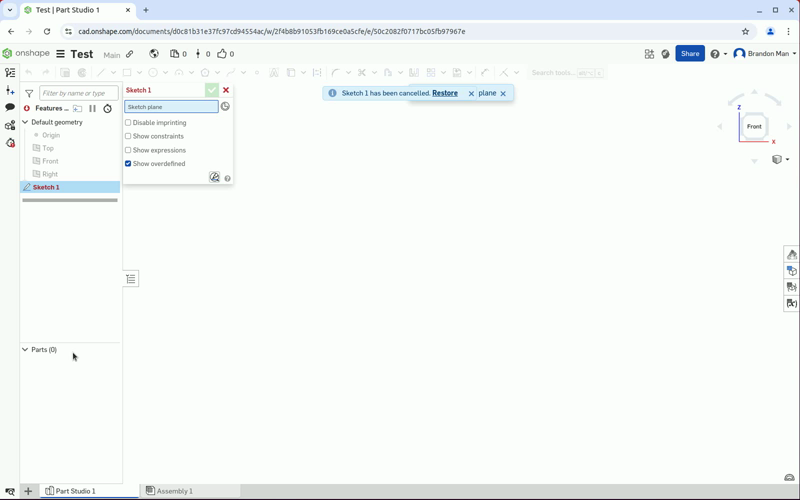
mouse_move(73, 163)
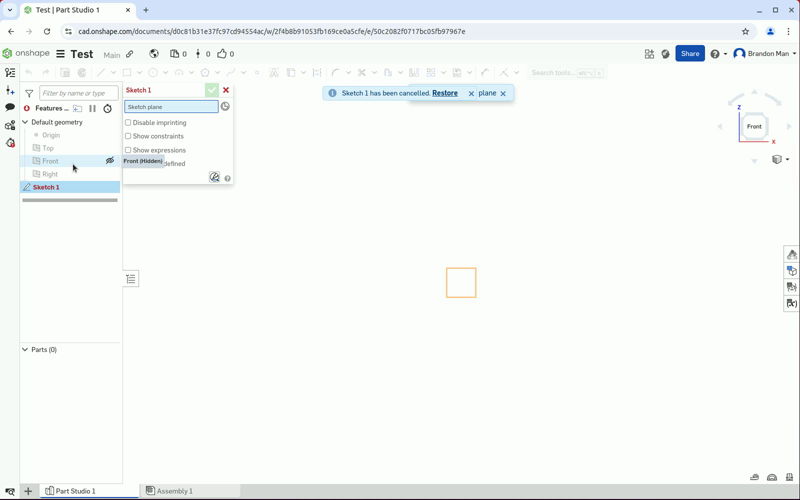
click(73, 163)
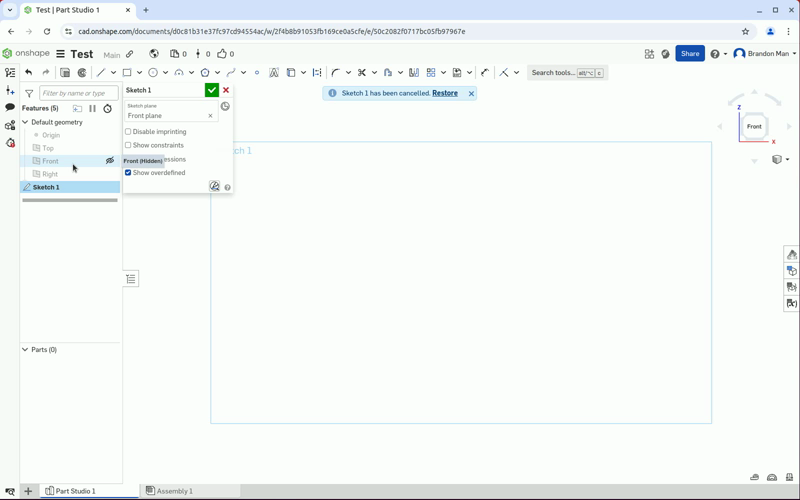
mouse_move(73, 352)
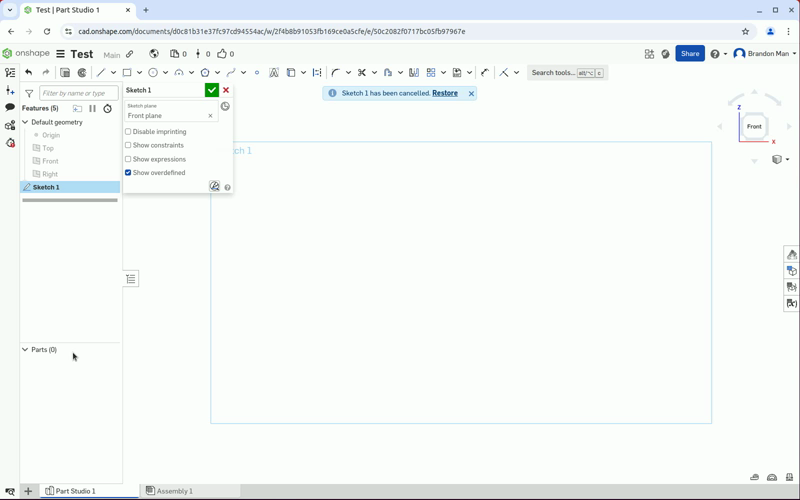
key(y)
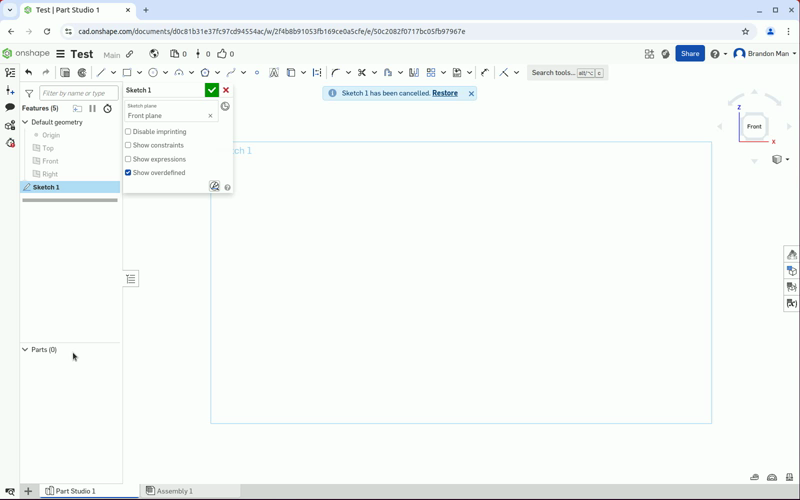
key(l)
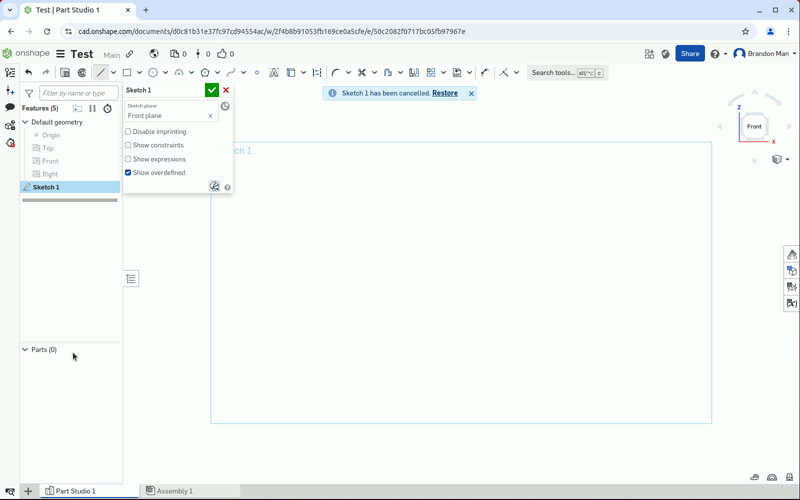
key_down(shift)
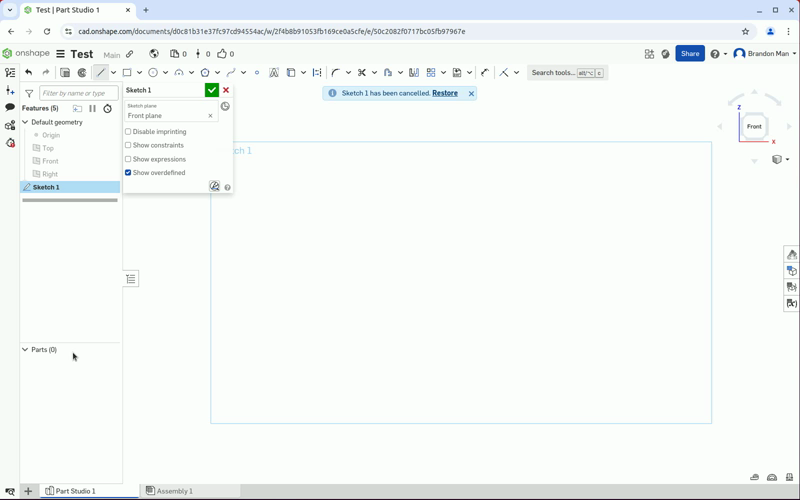
mouse_move(460, 297)
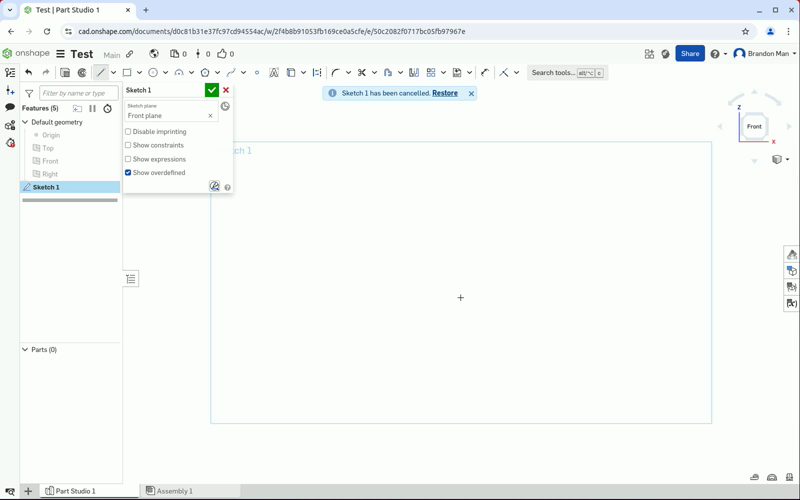
click(460, 297)
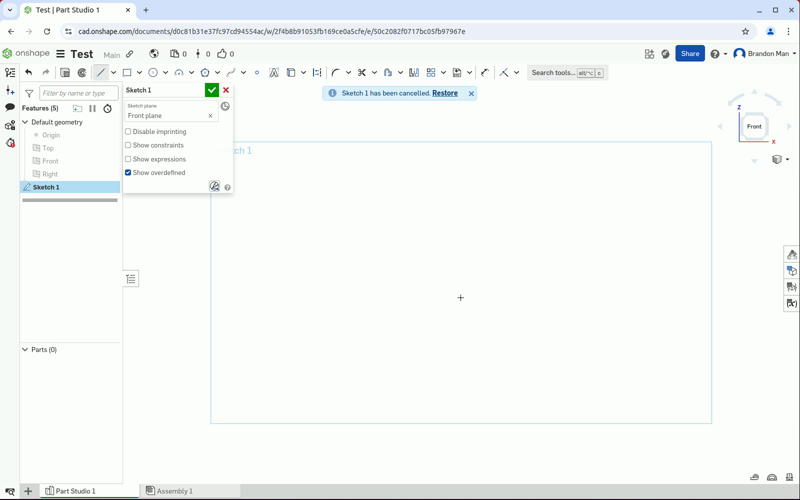
key_up(shift)
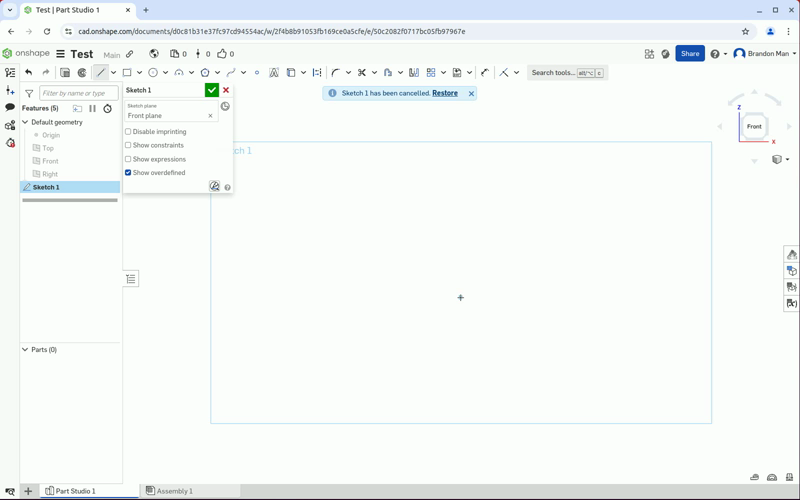
key_down(shift)
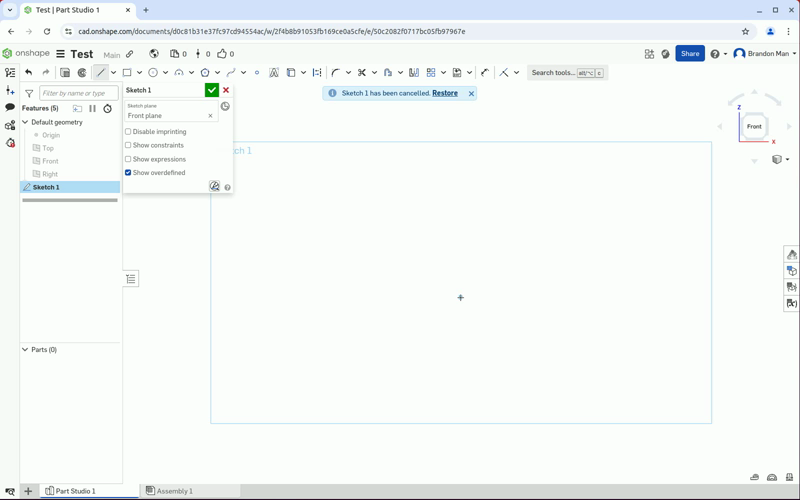
mouse_move(490, 297)
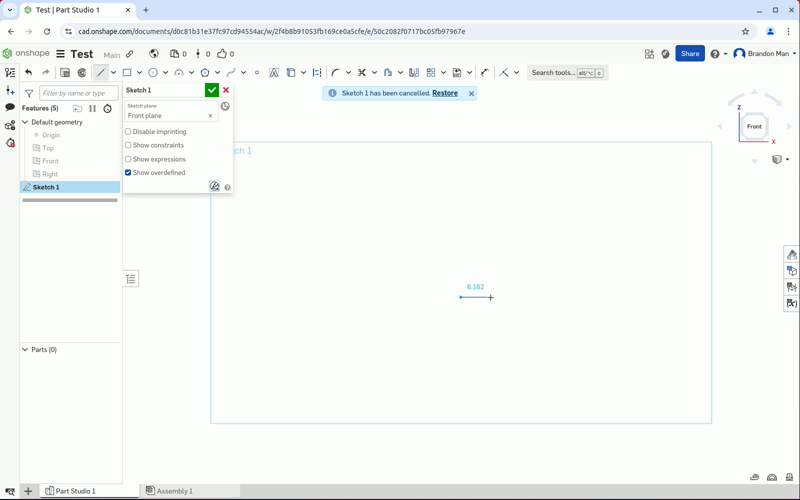
mouse_move(489, 297)
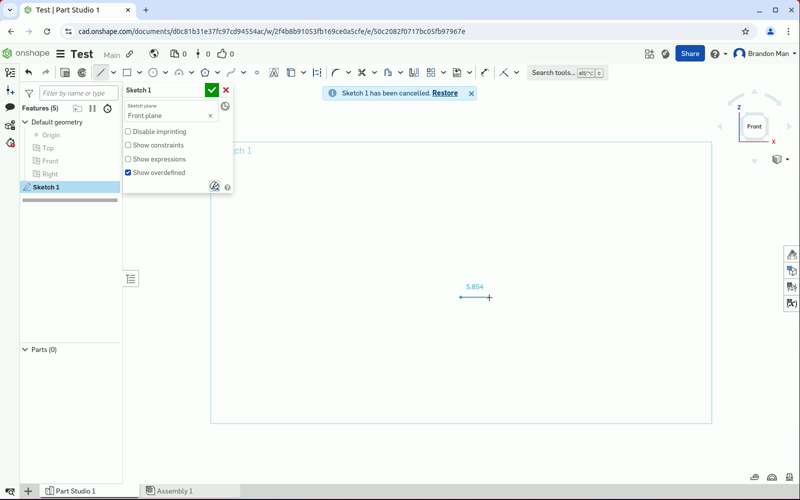
click(489, 297)
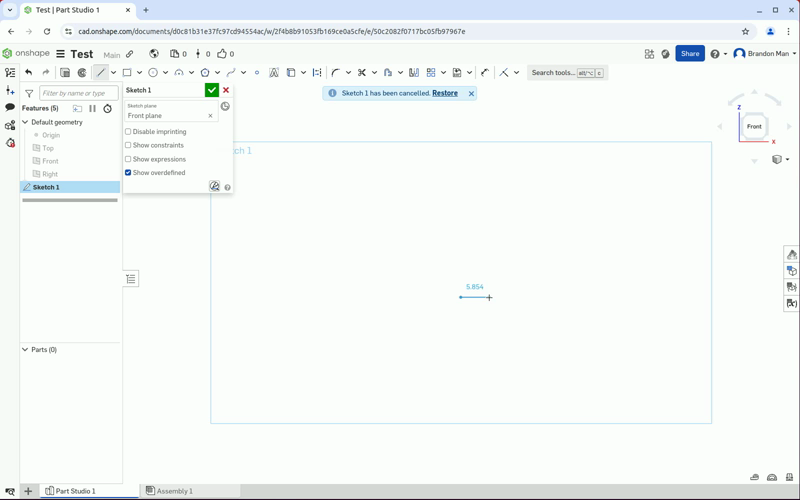
key_up(shift)
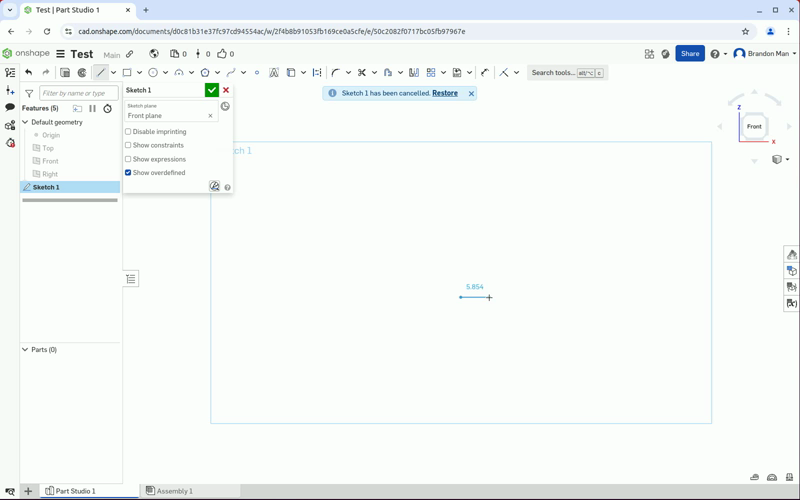
key_down(shift)
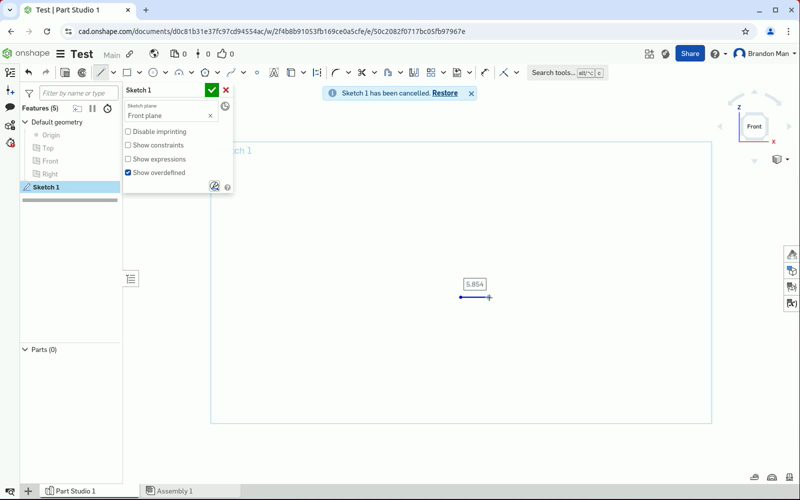
mouse_move(519, 297)
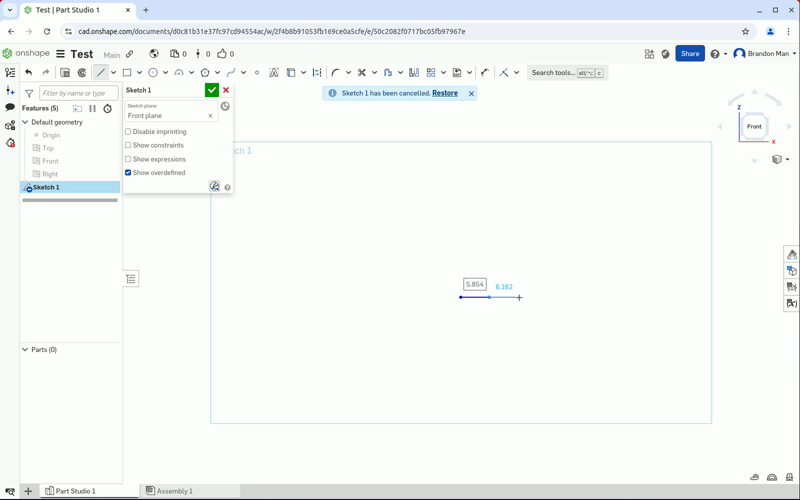
mouse_move(489, 292)
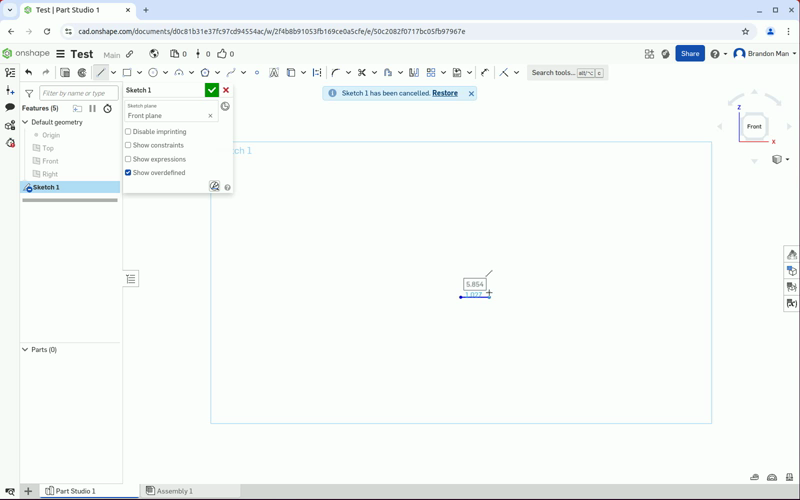
scroll(6)
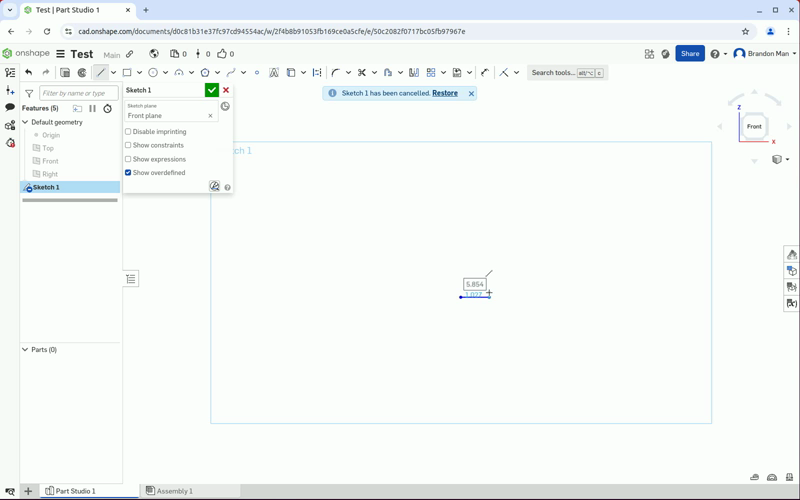
scroll(6)
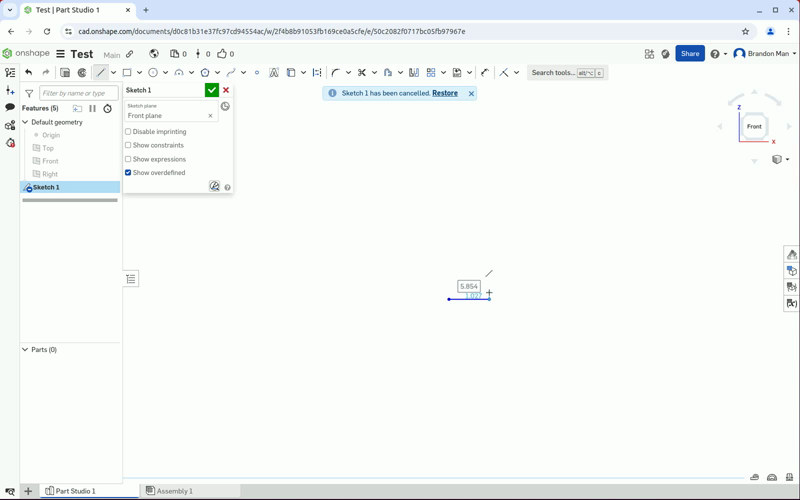
scroll(6)
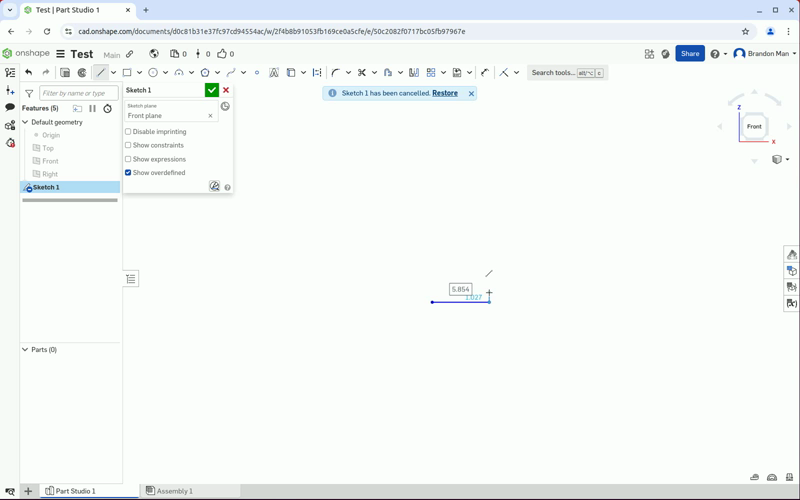
scroll(6)
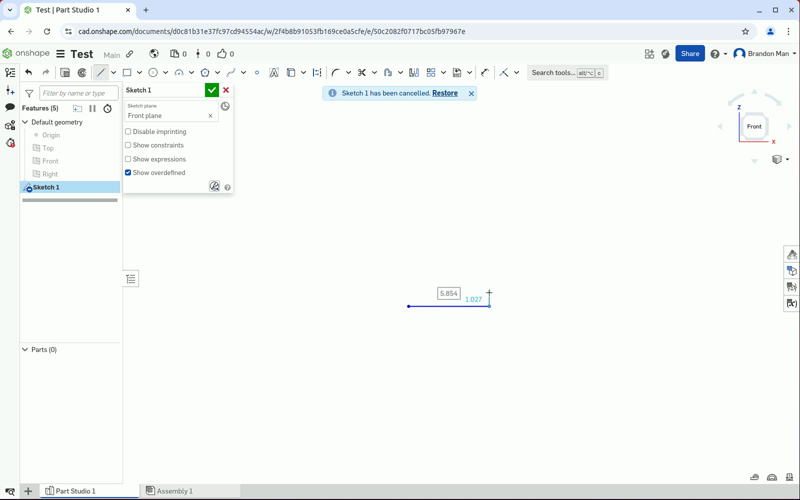
scroll(6)
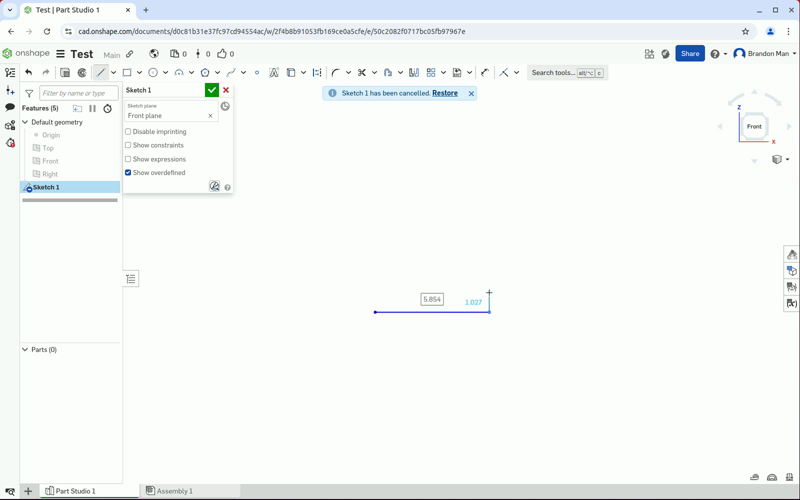
scroll(6)
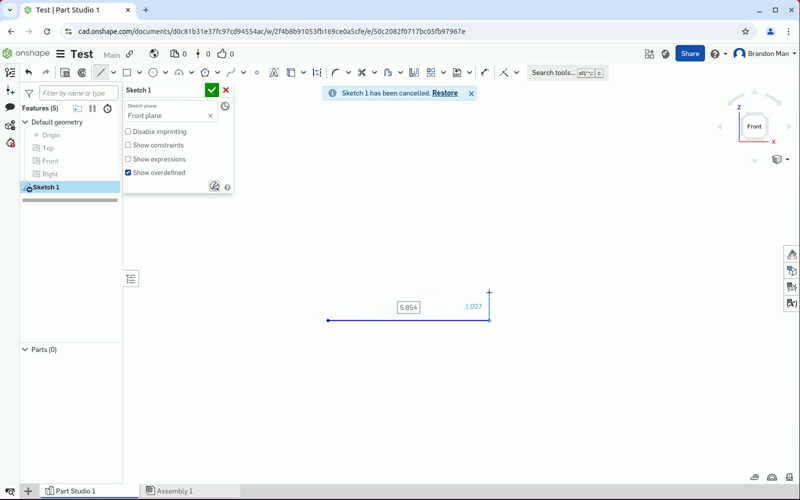
scroll(6)
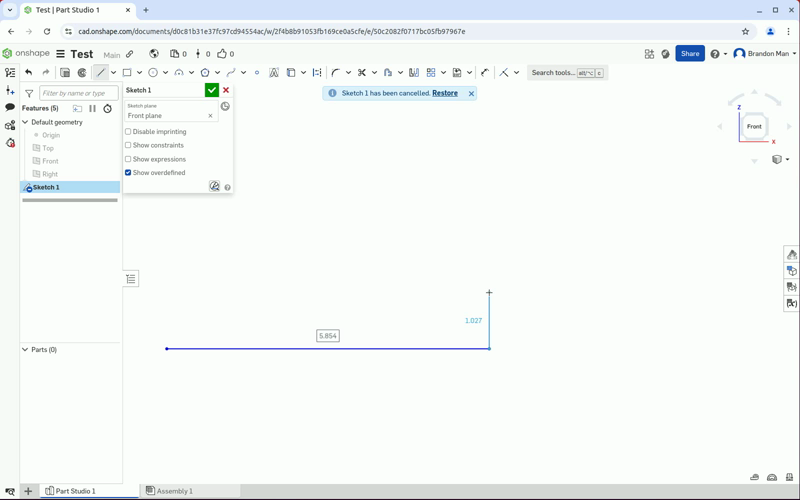
click(489, 292)
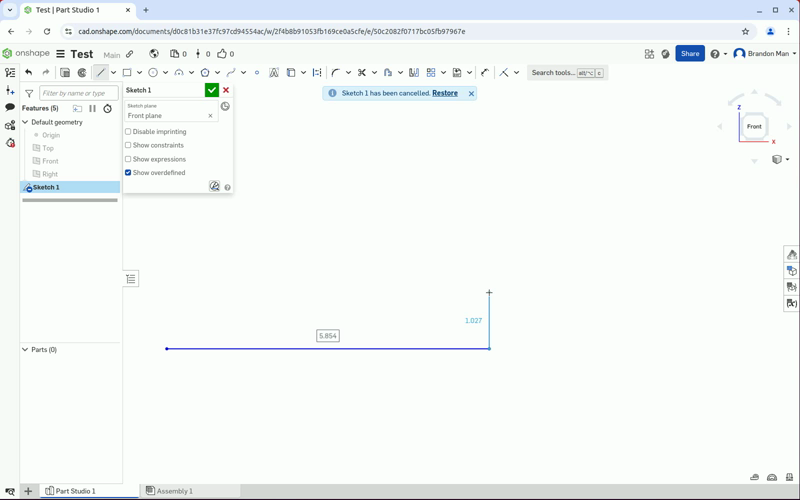
scroll(-6)
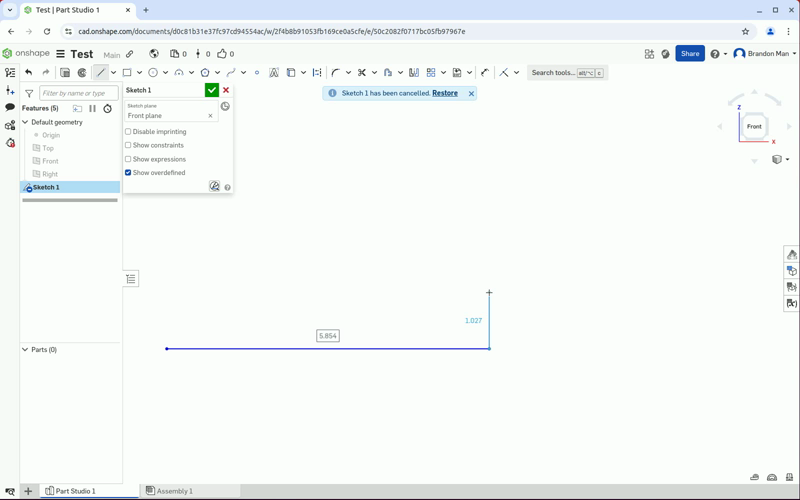
scroll(-6)
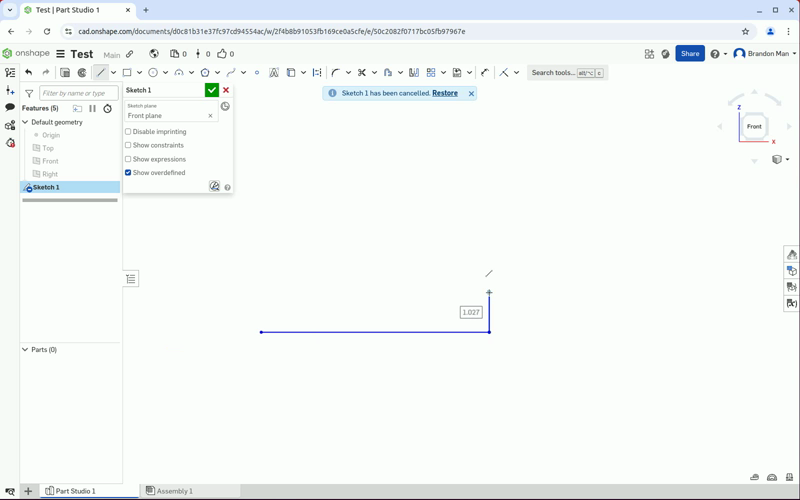
scroll(-6)
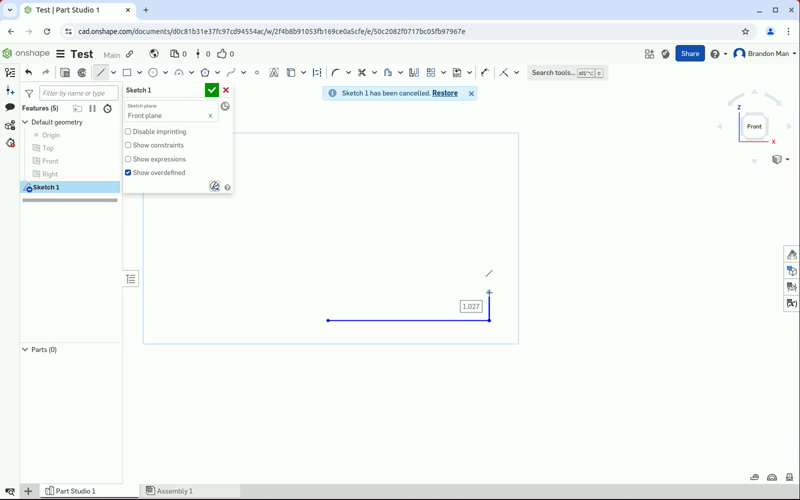
scroll(-6)
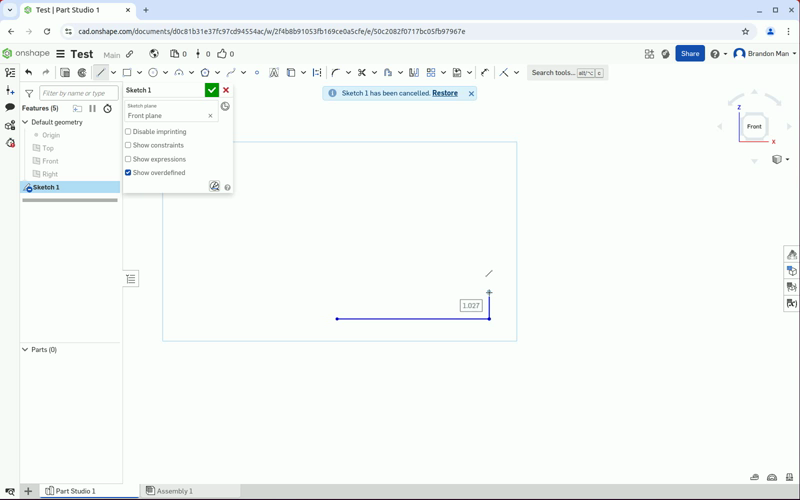
scroll(-6)
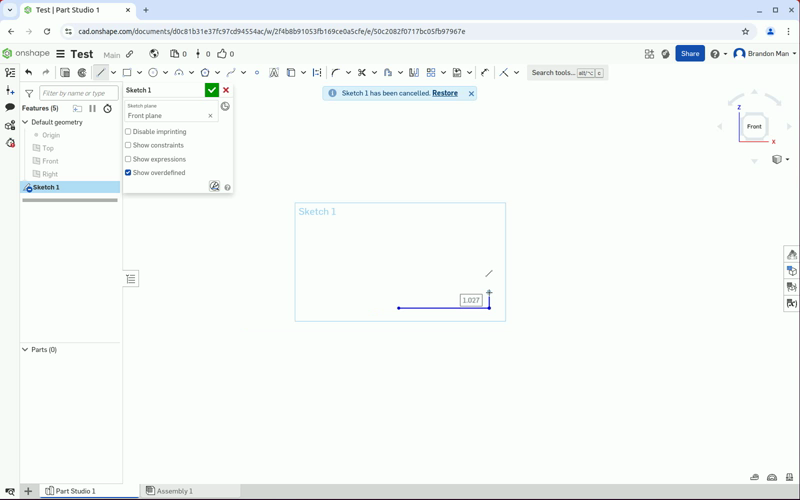
scroll(-6)
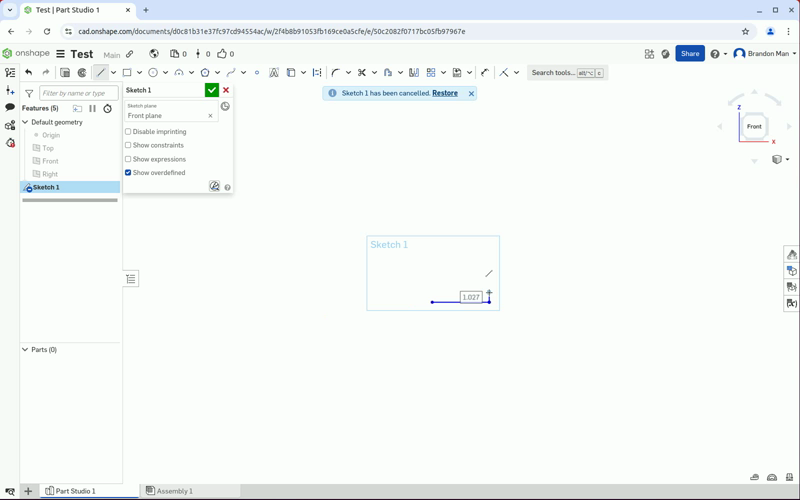
scroll(-6)
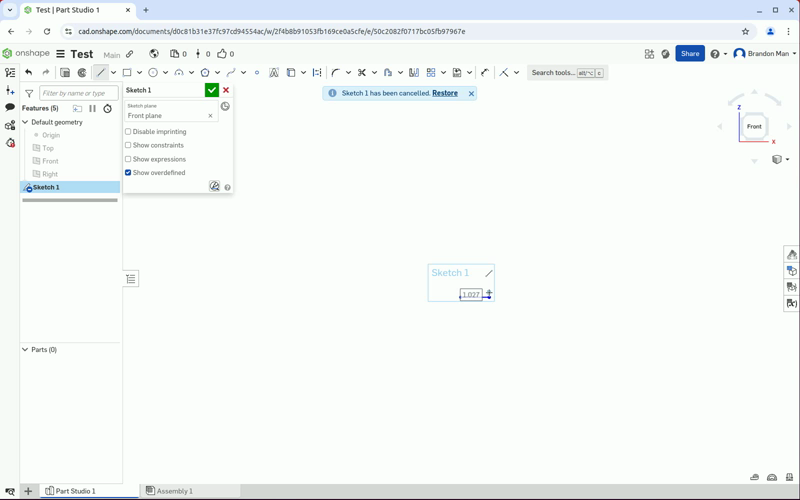
key_up(shift)
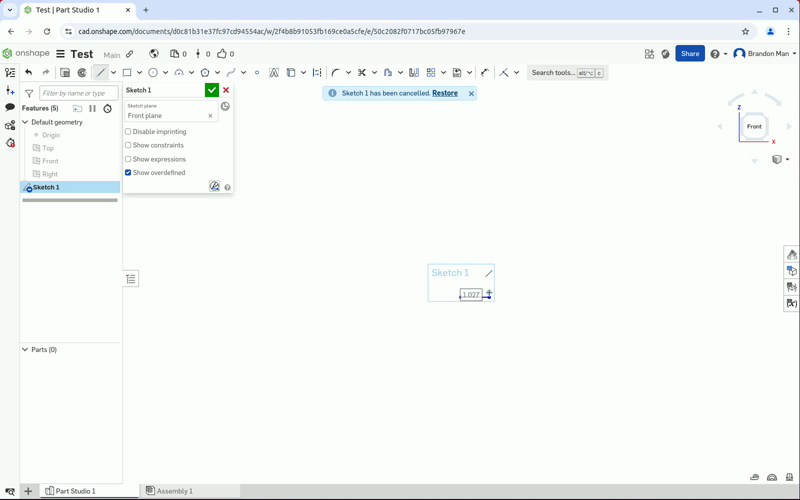
key_down(shift)
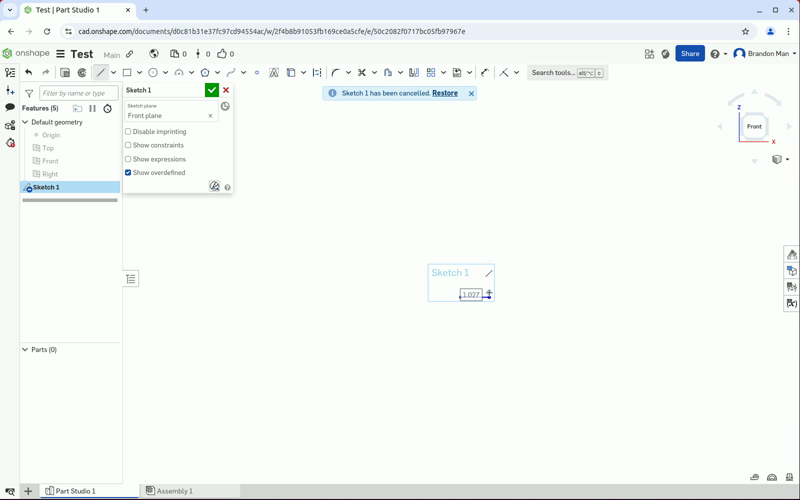
mouse_move(519, 292)
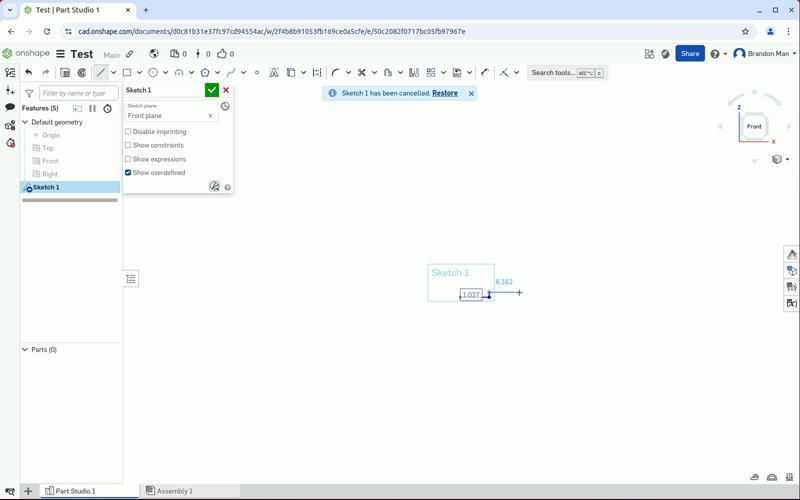
mouse_move(544, 292)
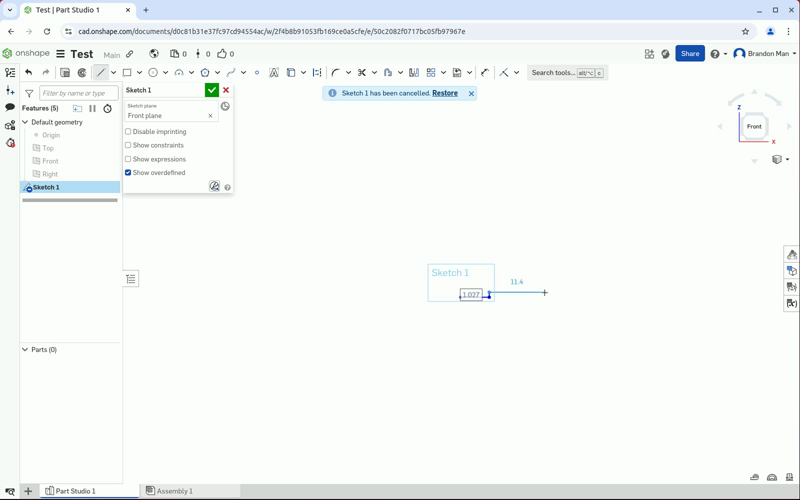
click(544, 292)
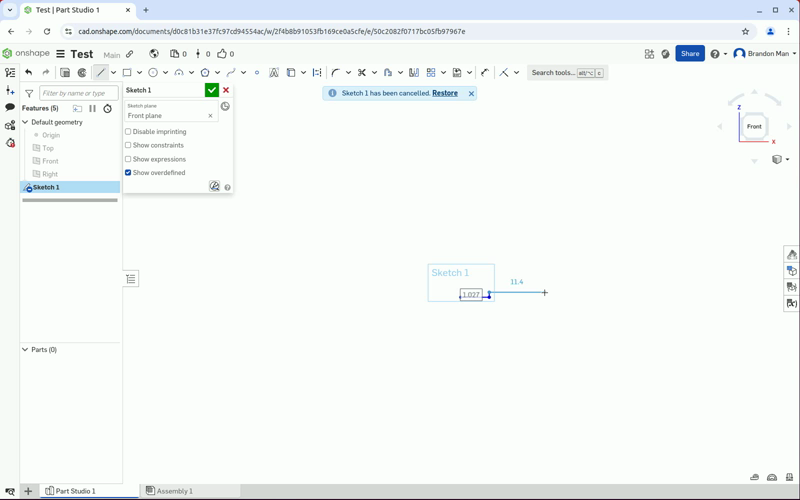
key_up(shift)
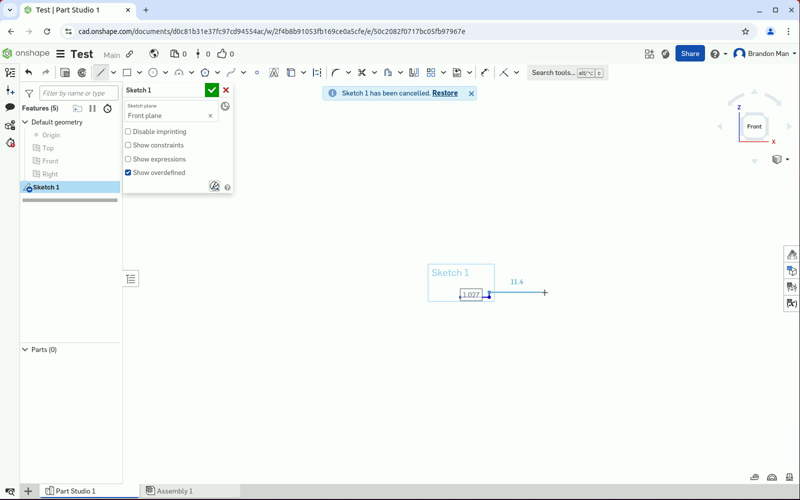
key_down(shift)
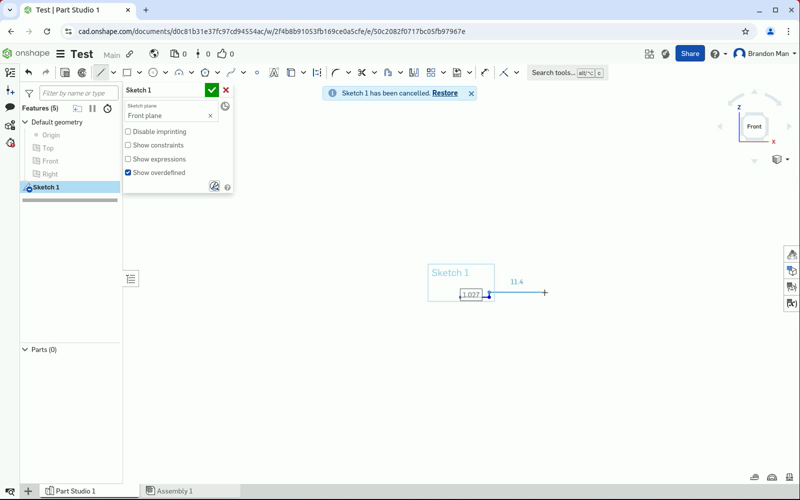
mouse_move(574, 292)
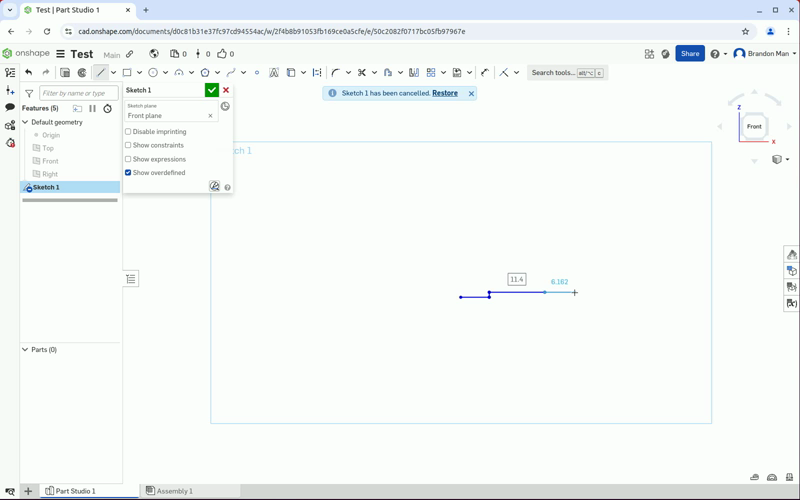
mouse_move(544, 297)
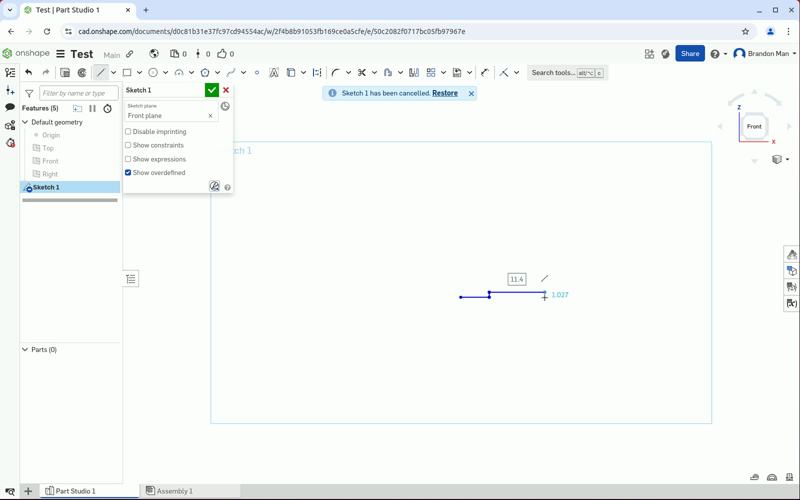
scroll(6)
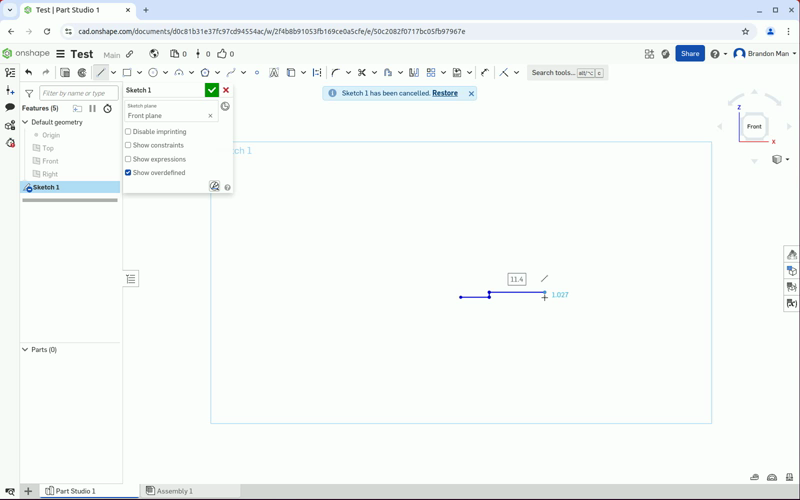
scroll(6)
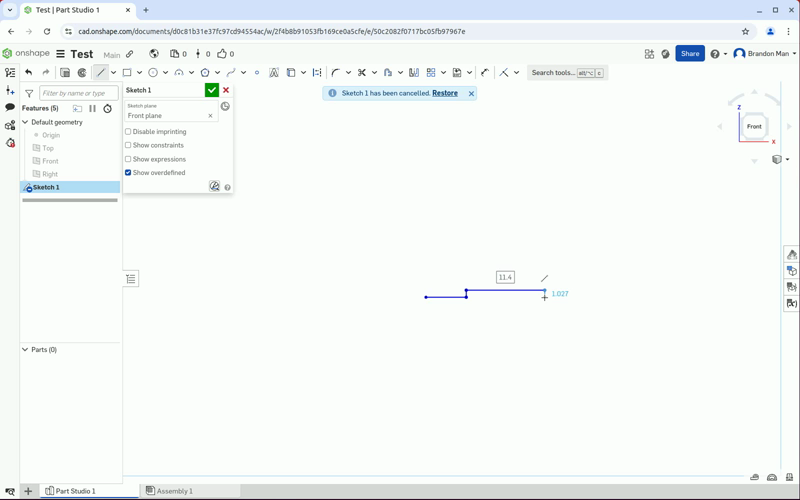
scroll(6)
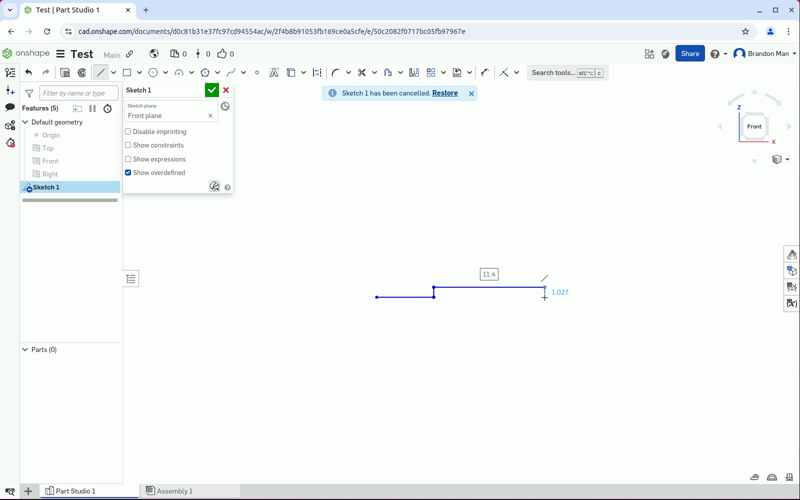
scroll(6)
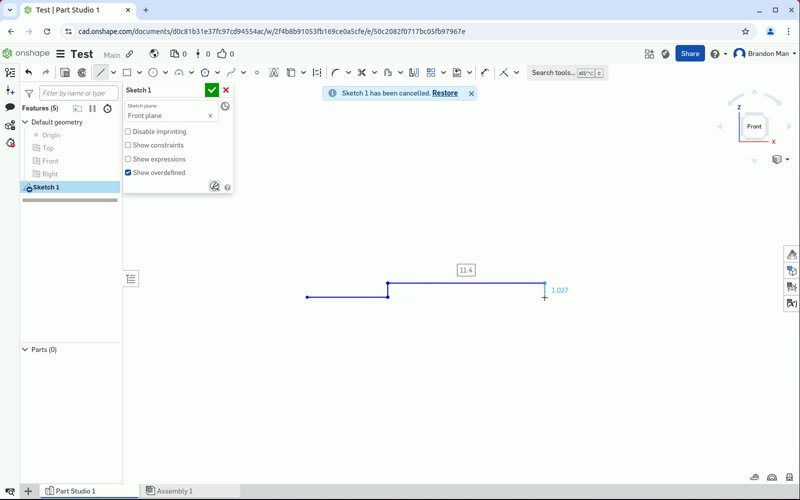
scroll(6)
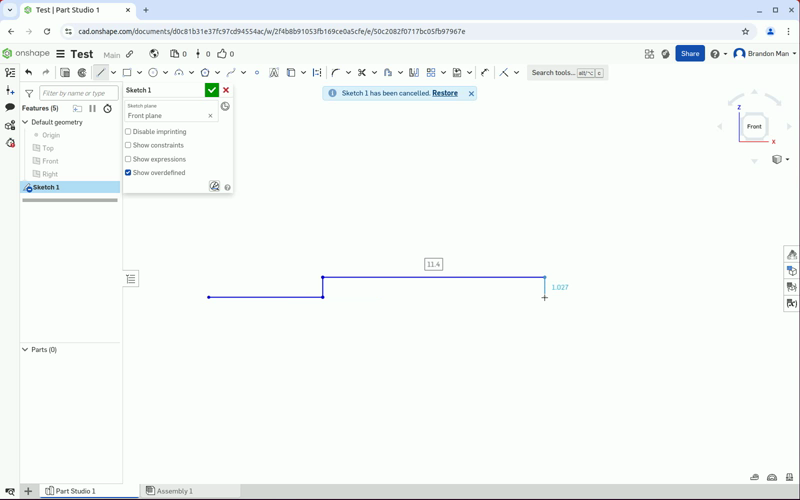
scroll(6)
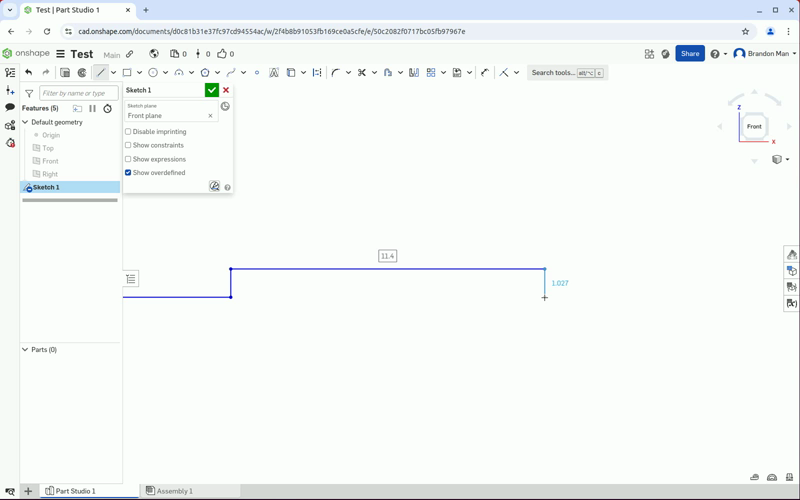
scroll(6)
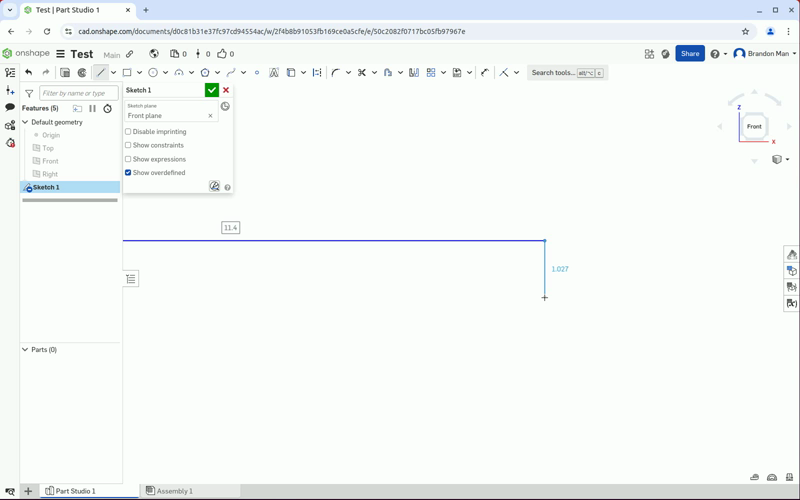
click(544, 297)
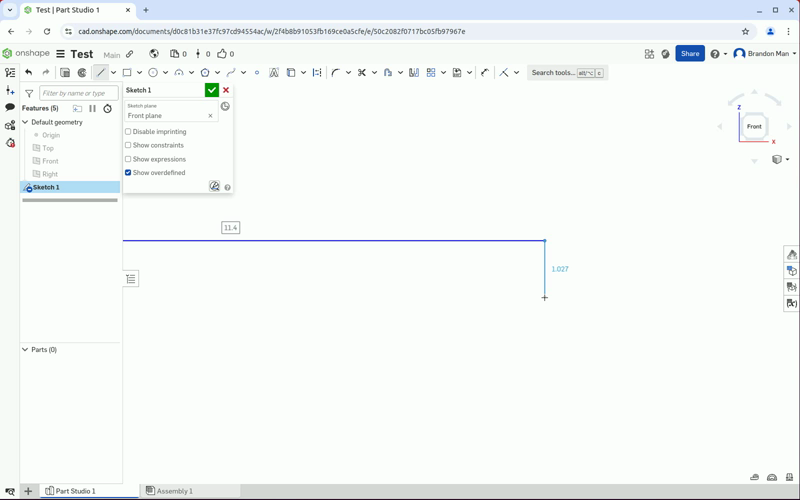
scroll(-6)
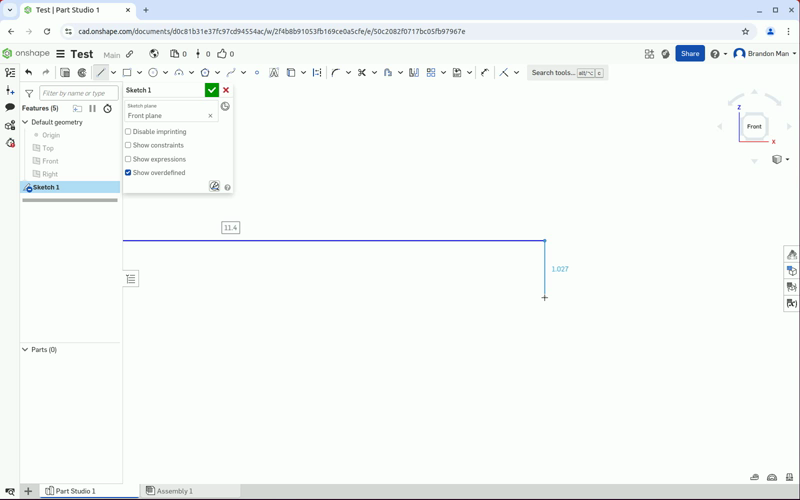
scroll(-6)
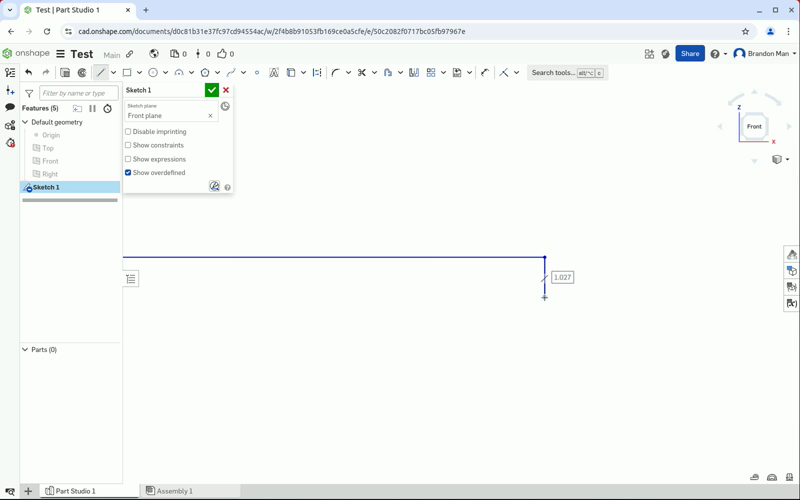
scroll(-6)
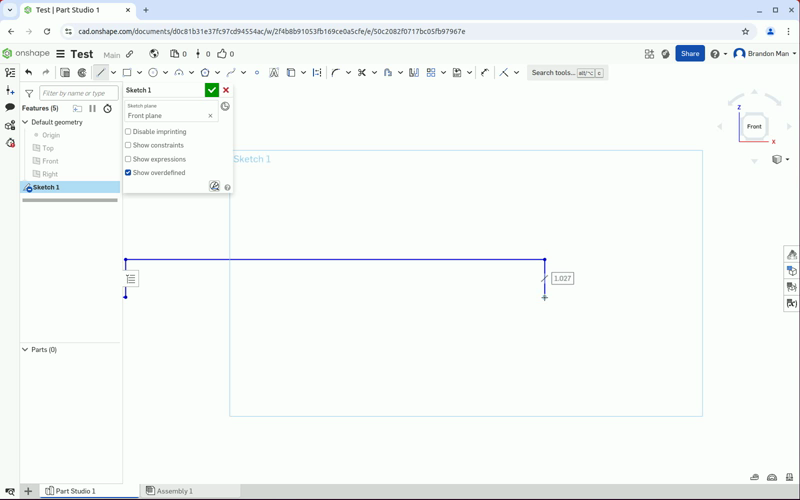
scroll(-6)
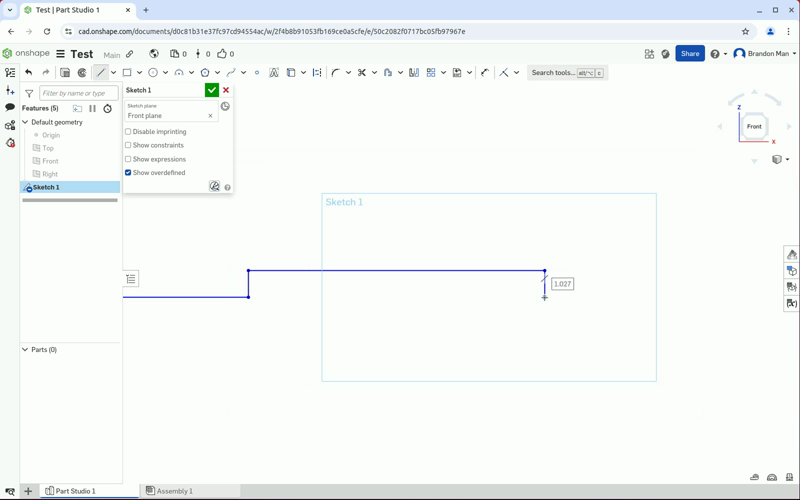
scroll(-6)
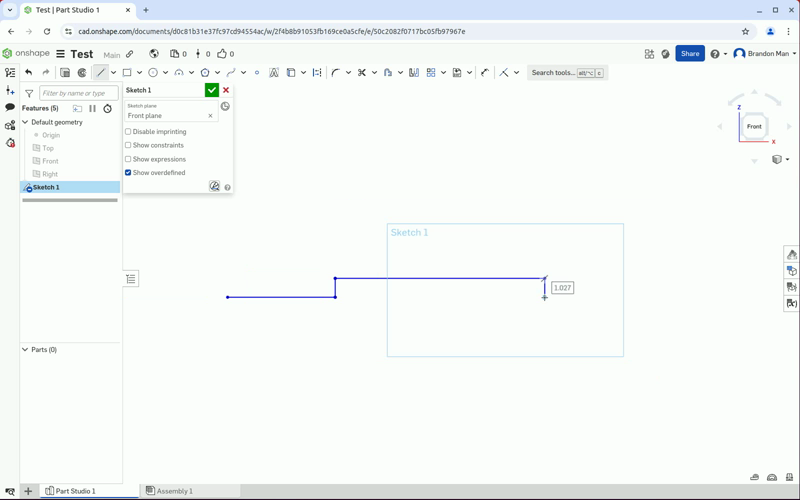
scroll(-6)
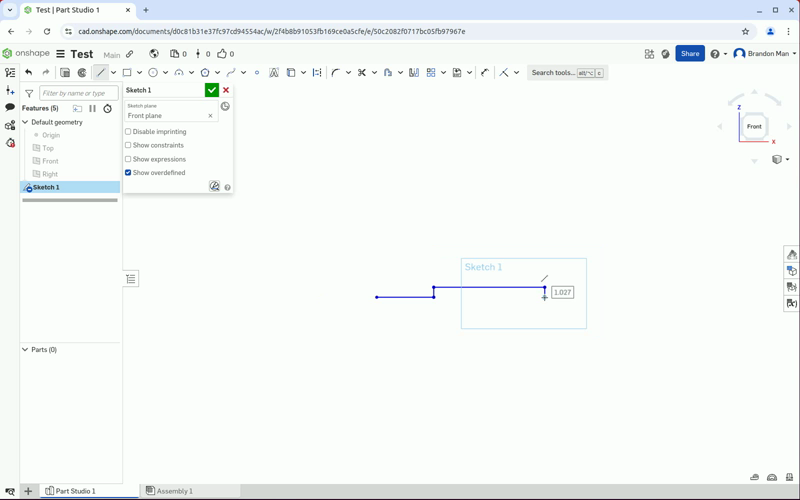
scroll(-6)
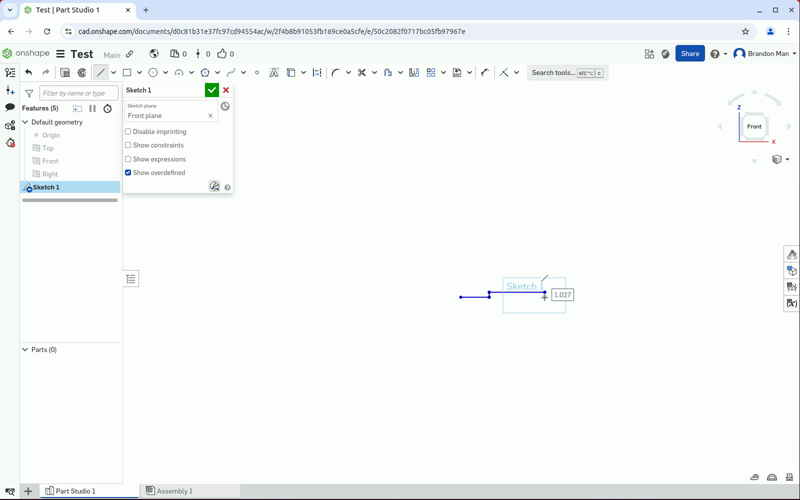
key_up(shift)
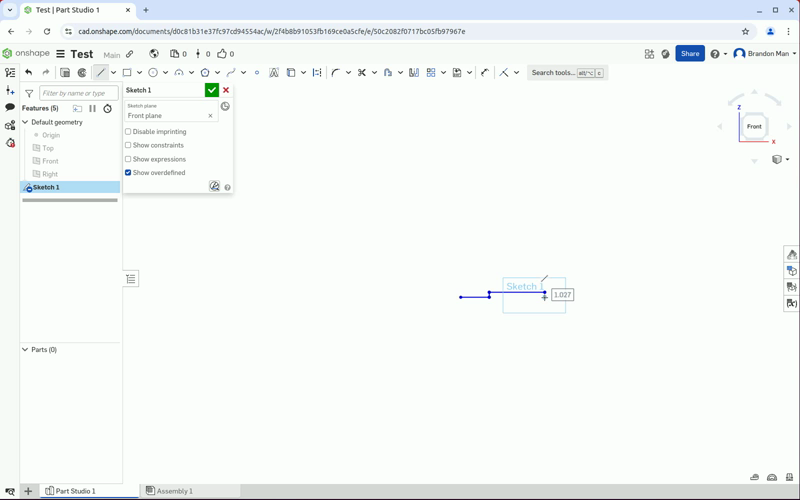
key_down(shift)
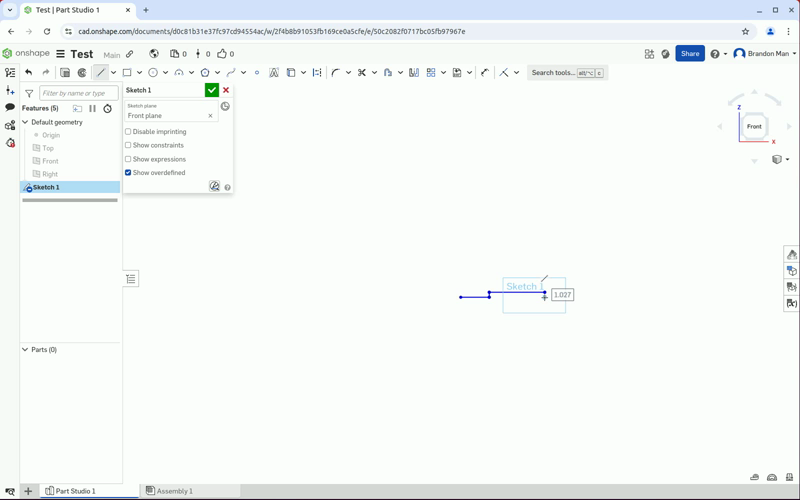
mouse_move(574, 297)
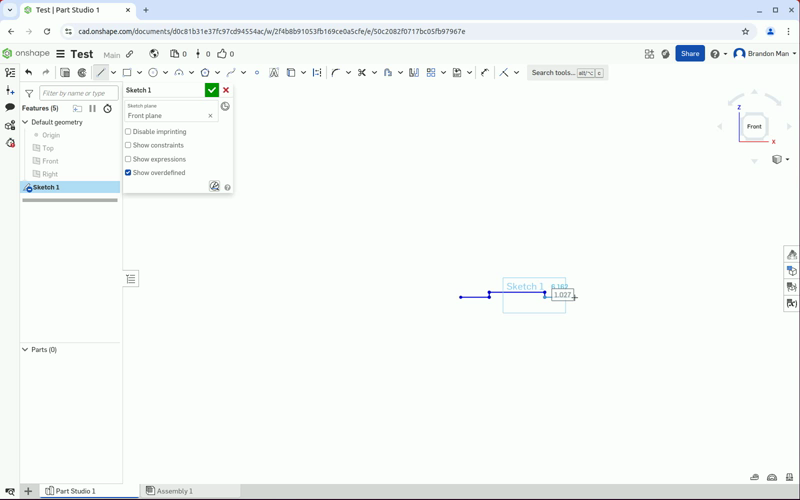
mouse_move(573, 297)
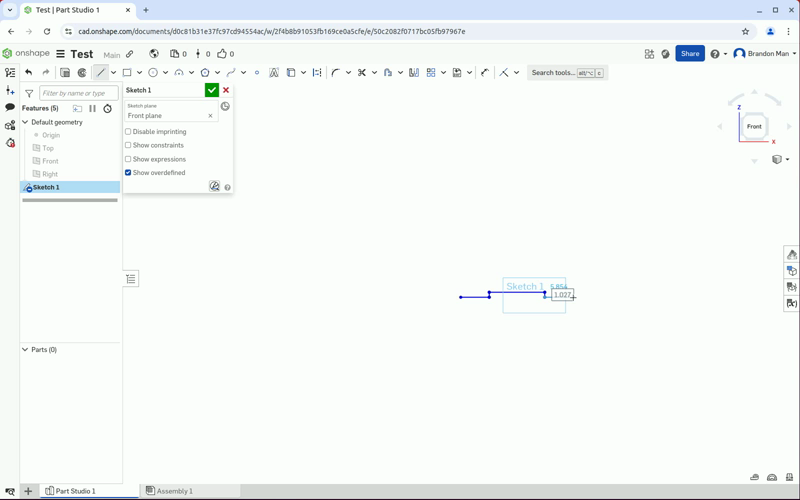
click(573, 297)
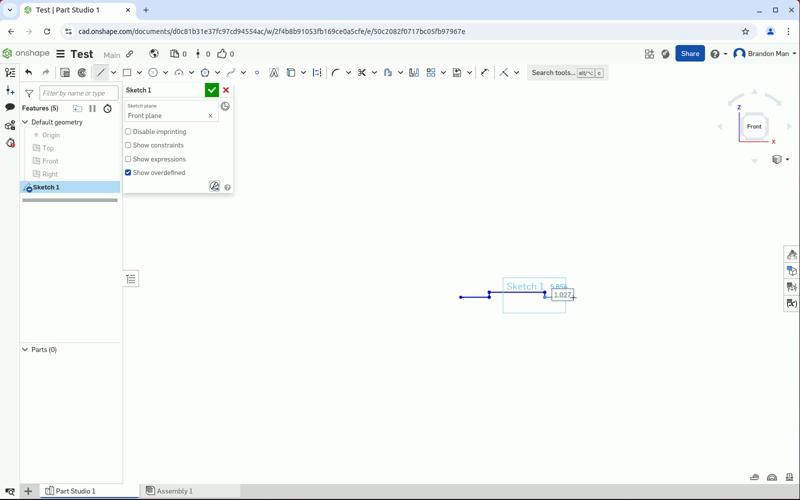
key_up(shift)
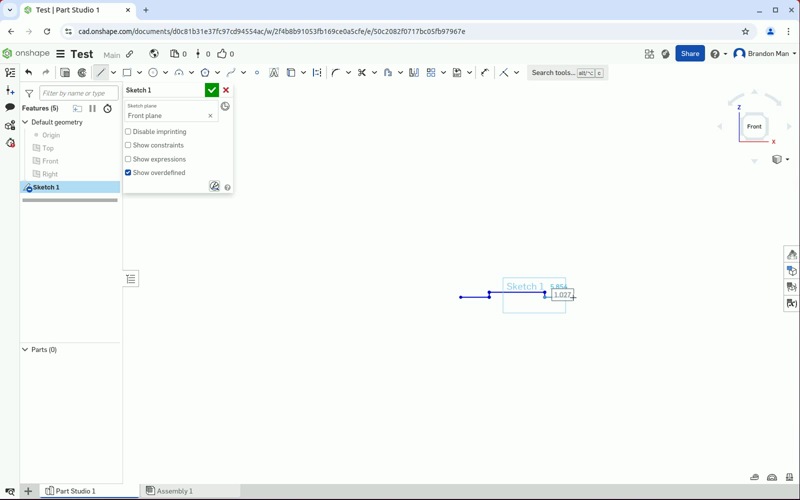
key_down(shift)
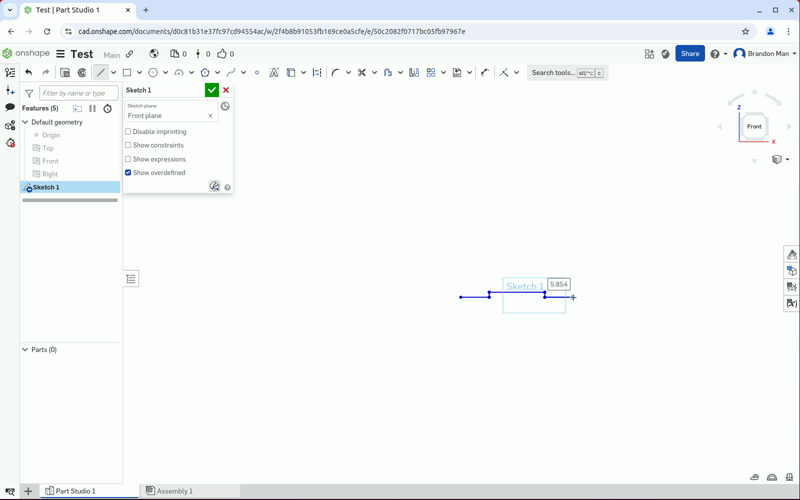
mouse_move(589, 297)
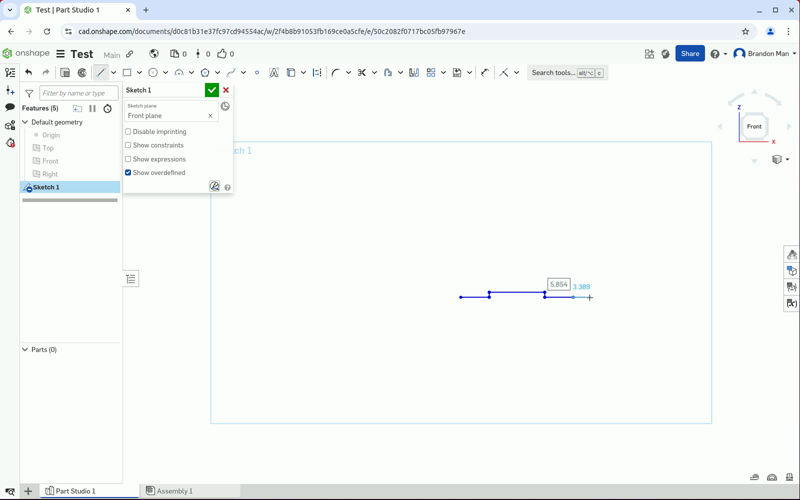
mouse_move(573, 282)
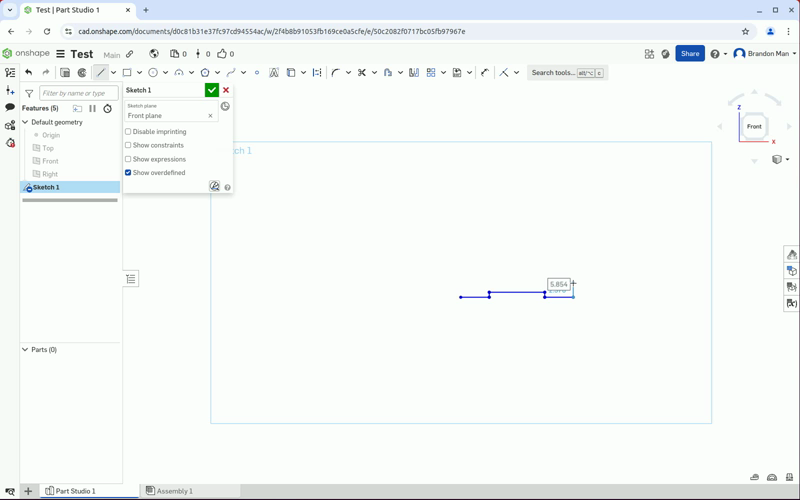
click(573, 282)
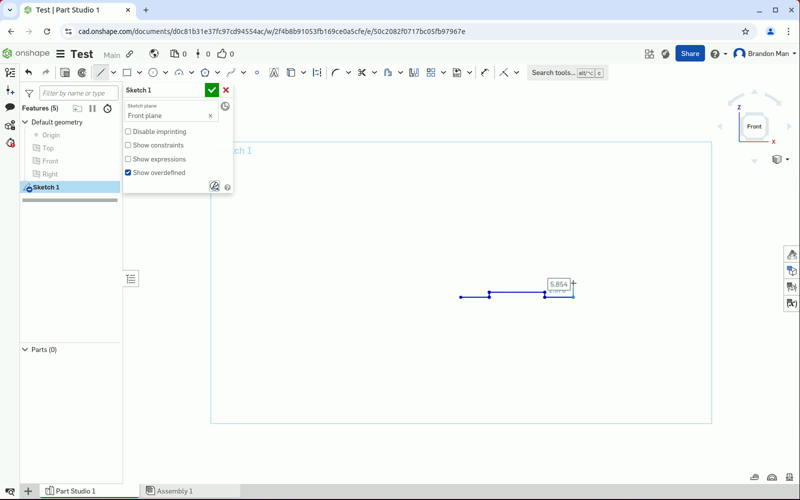
key_up(shift)
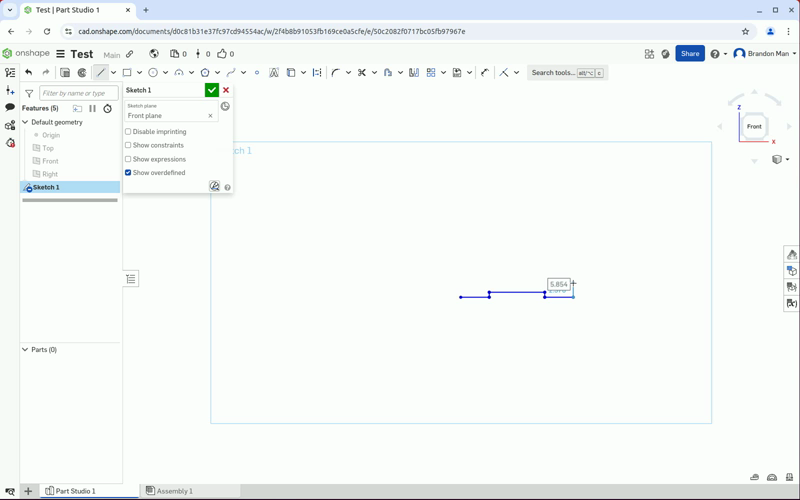
key_down(shift)
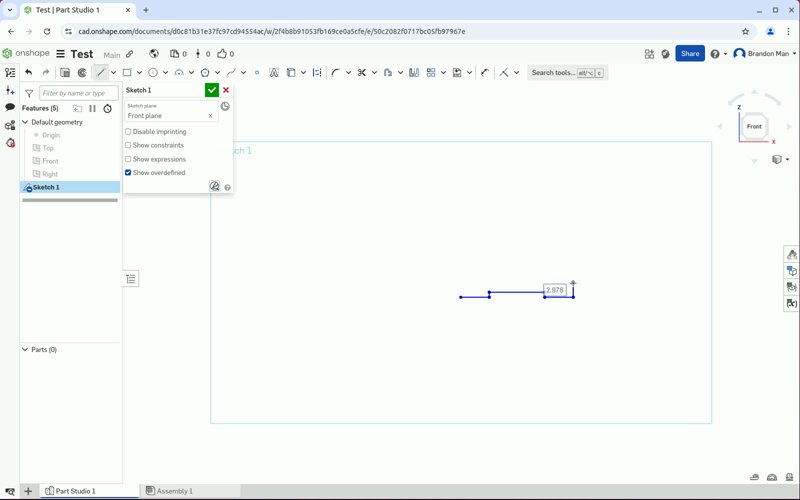
mouse_move(460, 282)
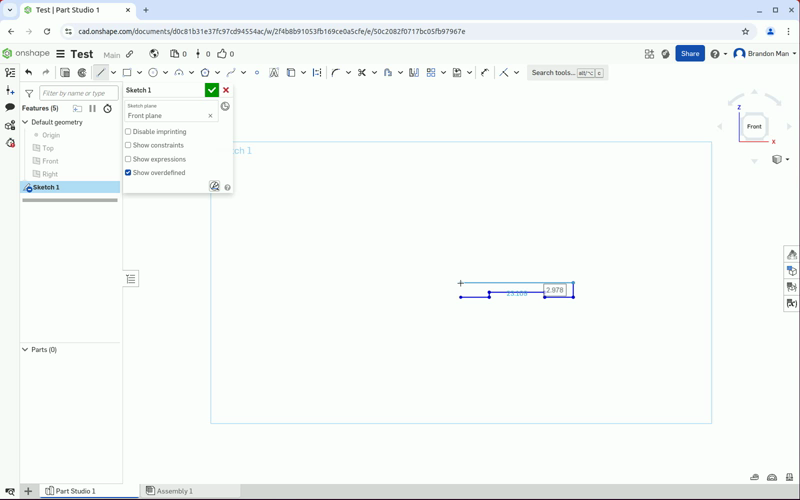
click(460, 282)
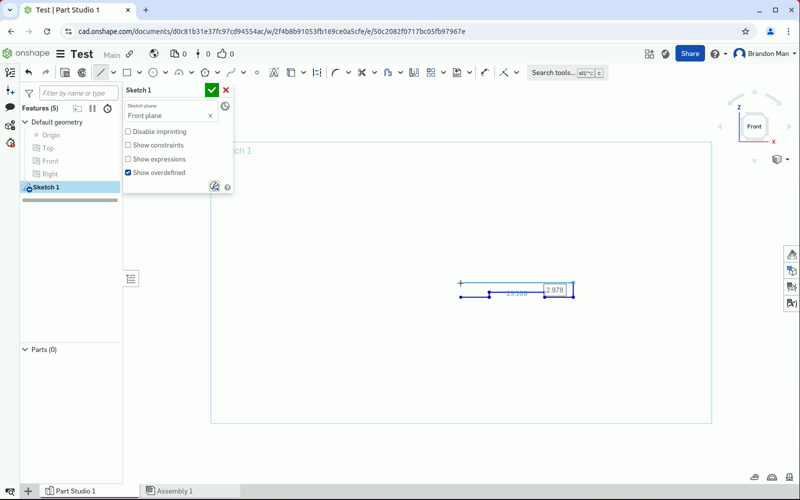
key_up(shift)
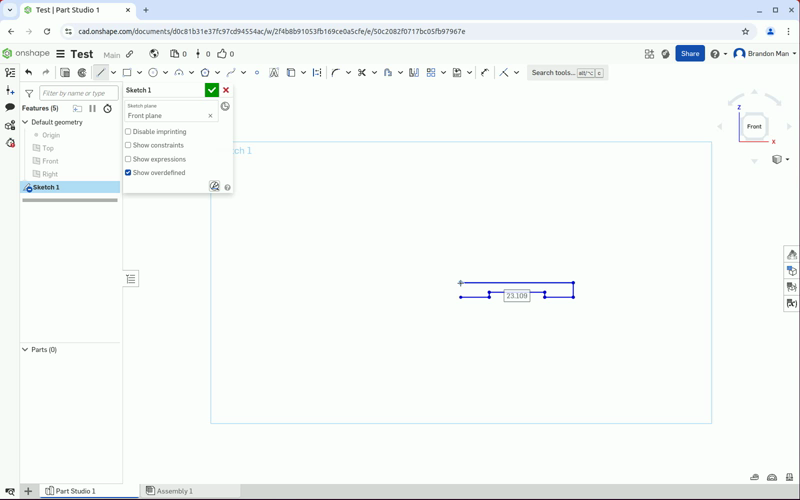
mouse_move(490, 282)
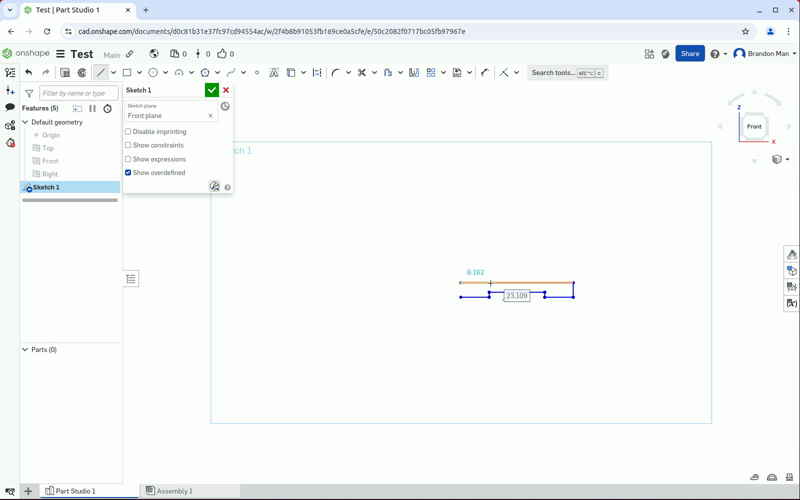
key_down(shift)
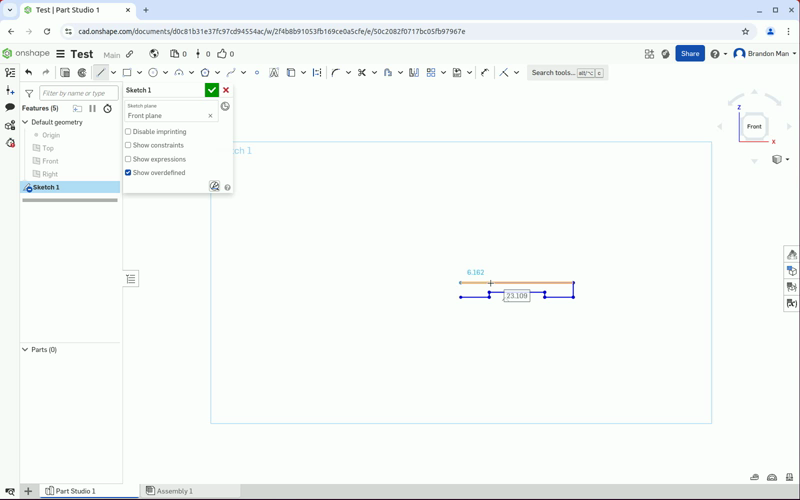
mouse_move(460, 297)
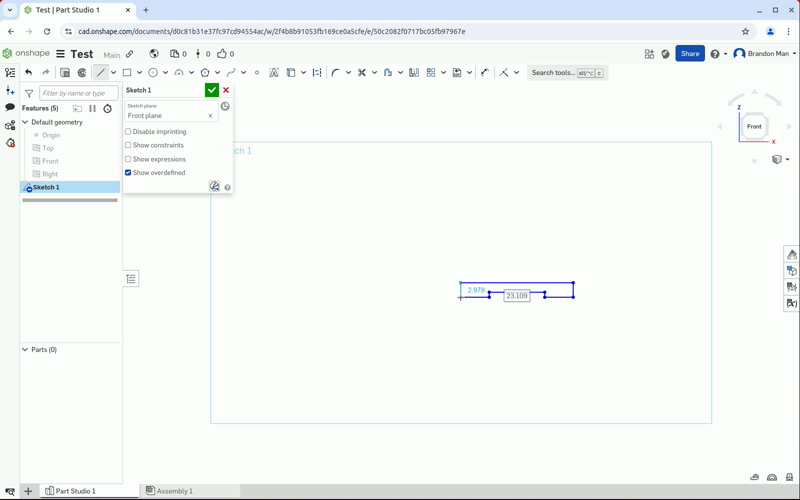
key_up(shift)
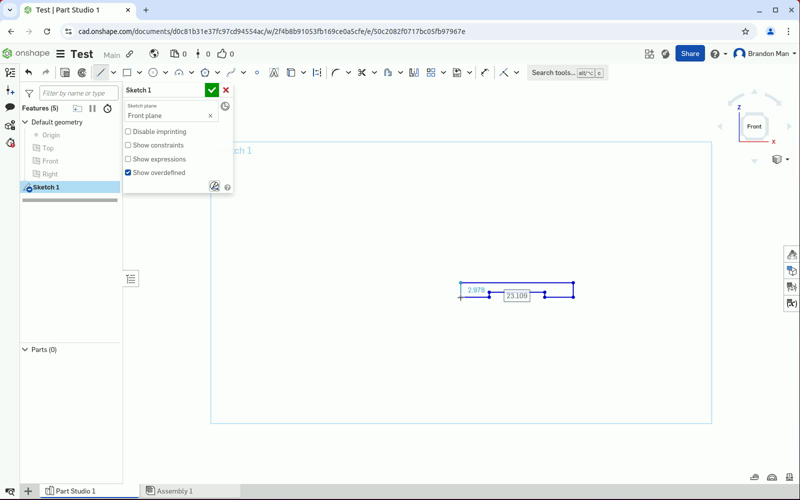
click(460, 297)
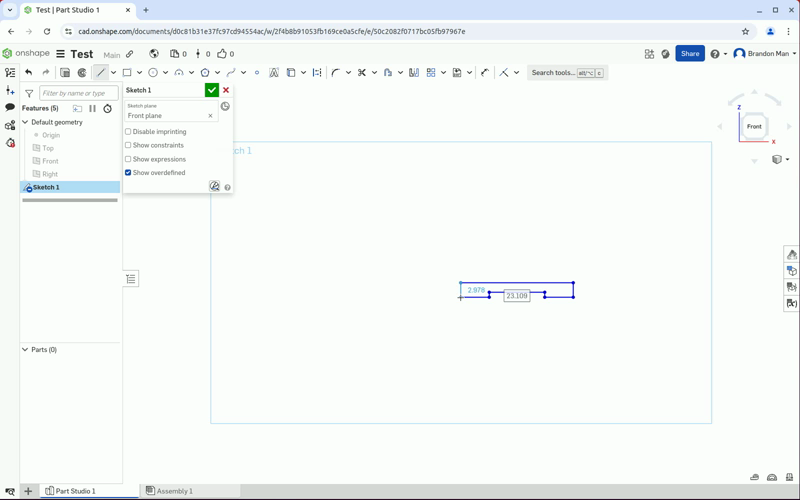
key(esc)
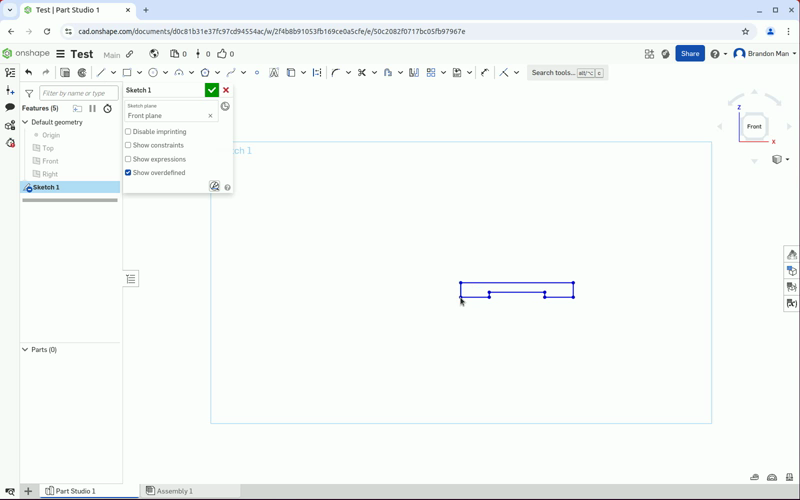
mouse_move(566, 293)
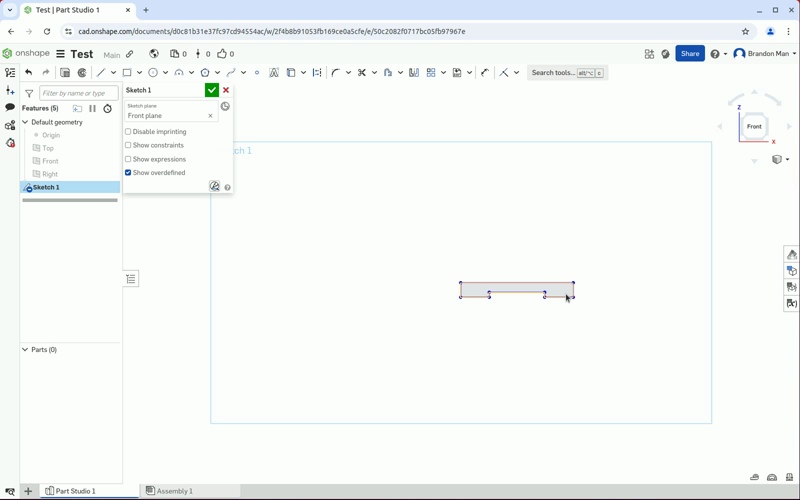
scroll(6)
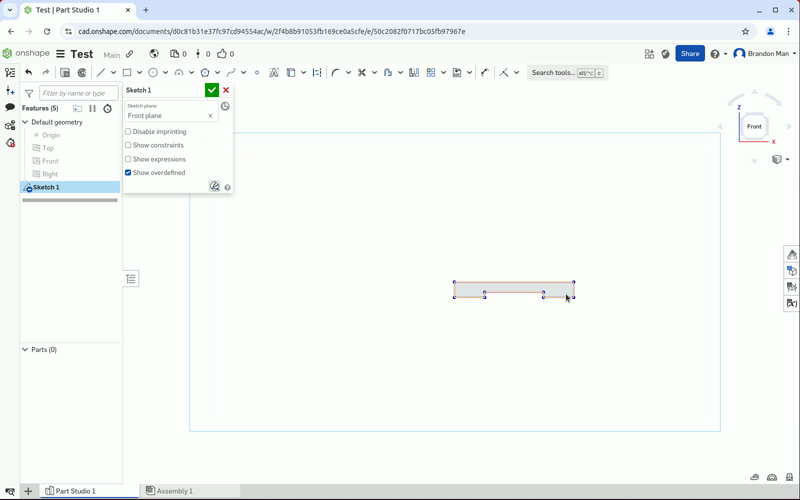
scroll(6)
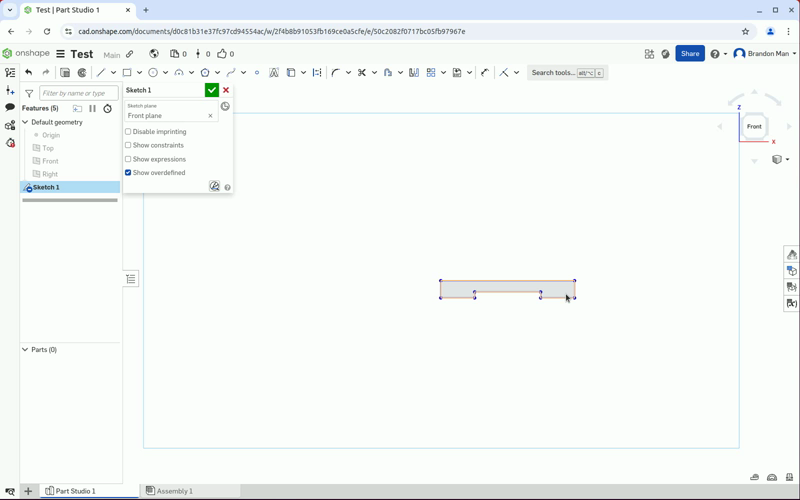
scroll(6)
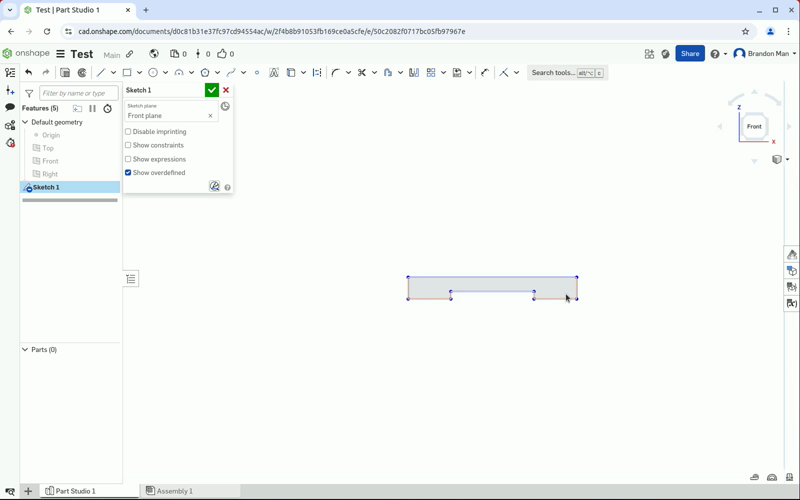
scroll(6)
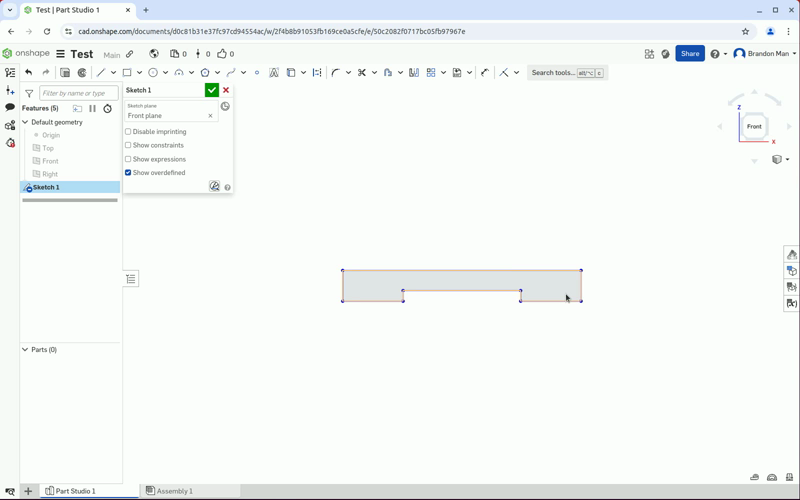
scroll(6)
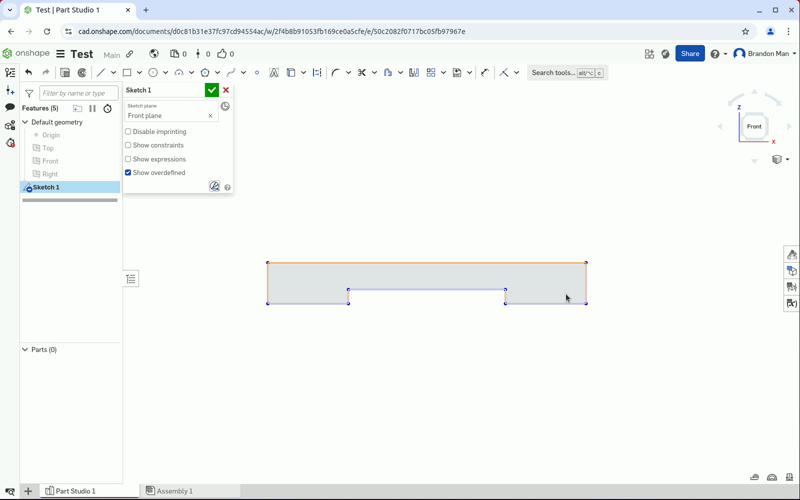
scroll(6)
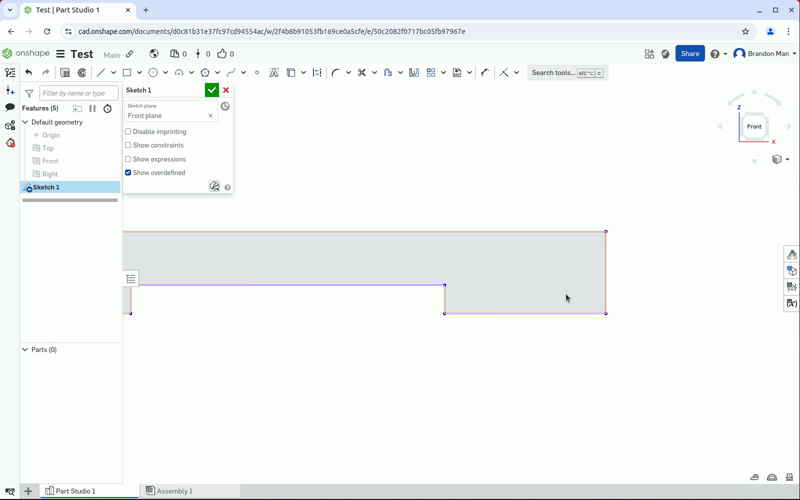
scroll(6)
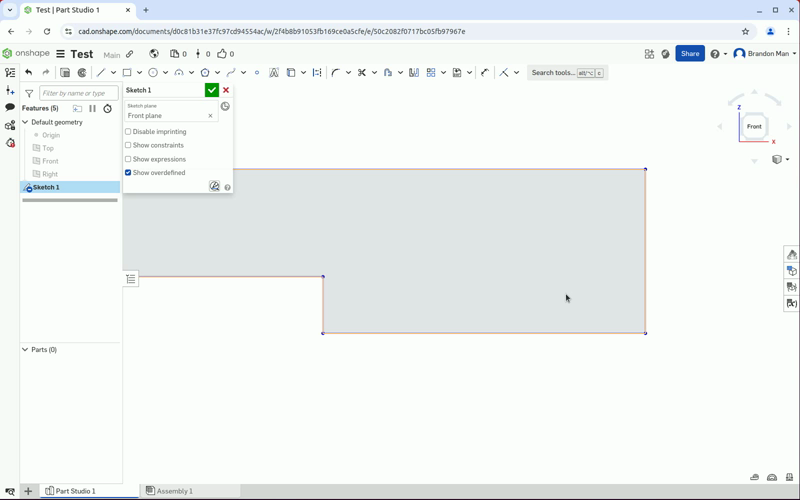
click(566, 293)
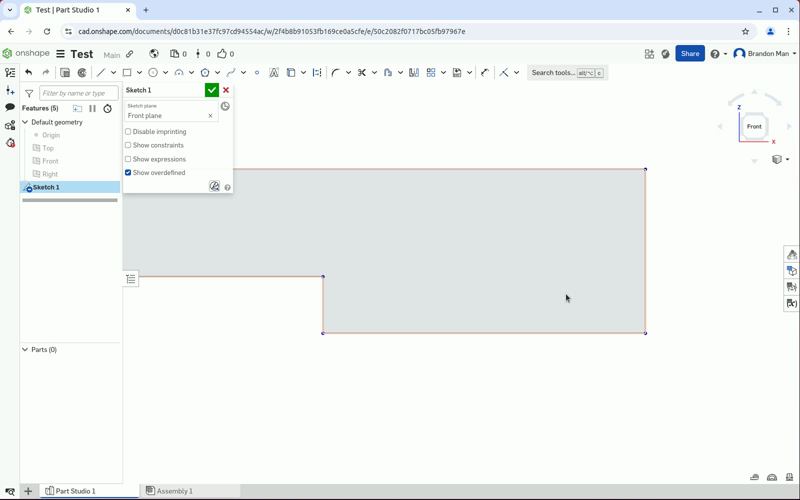
scroll(-6)
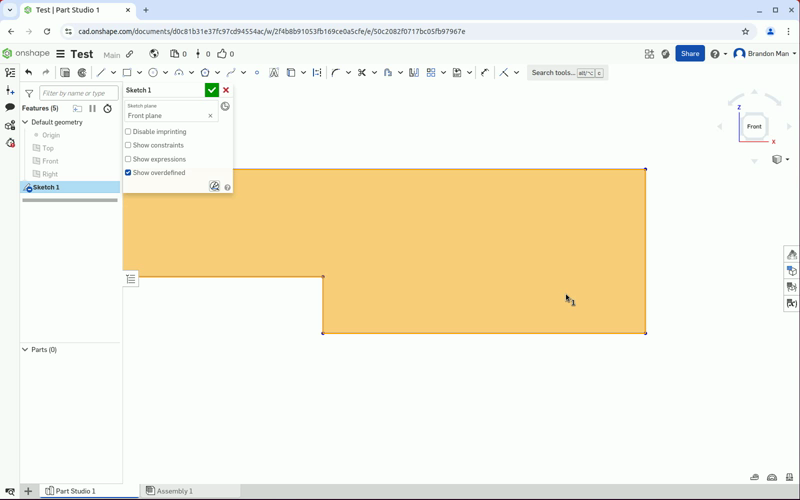
scroll(-6)
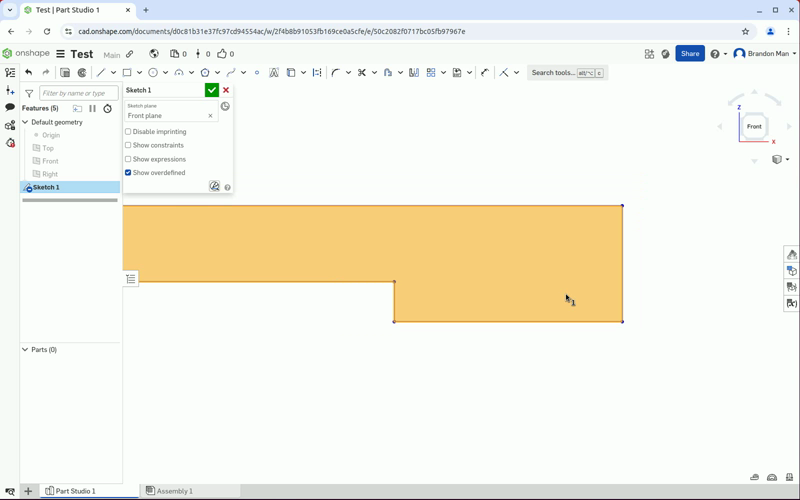
scroll(-6)
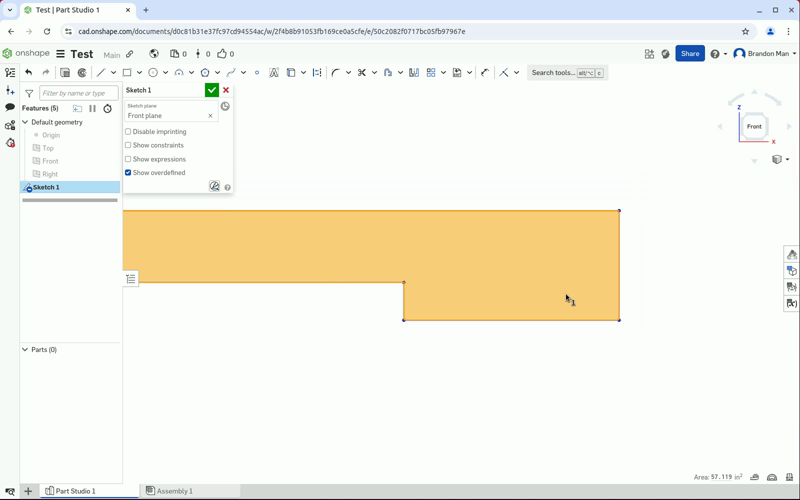
scroll(-6)
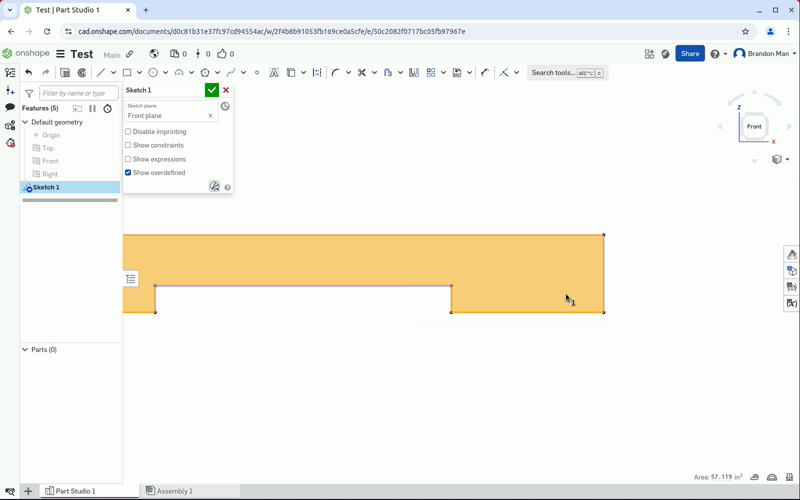
scroll(-6)
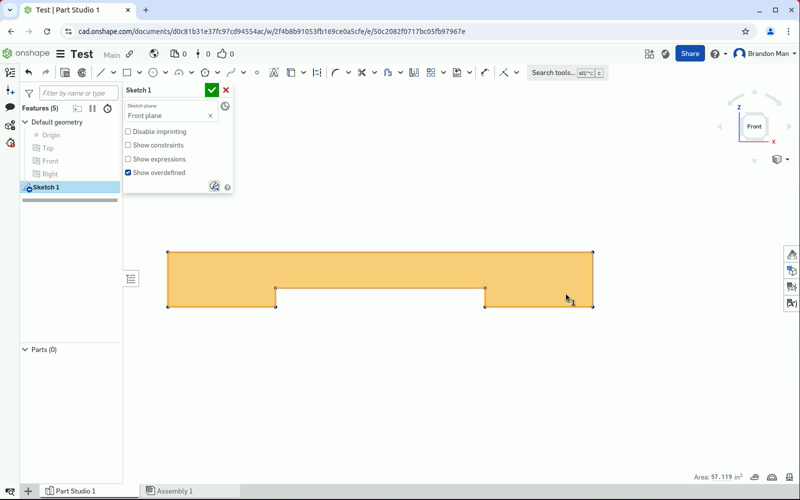
scroll(-6)
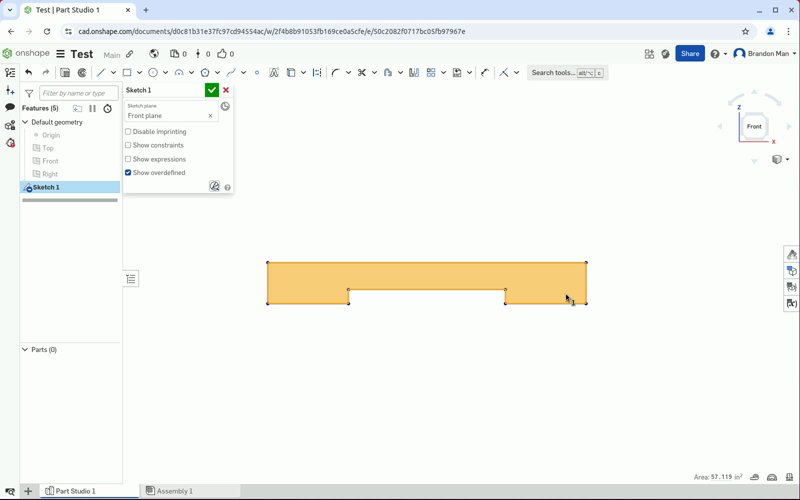
scroll(-6)
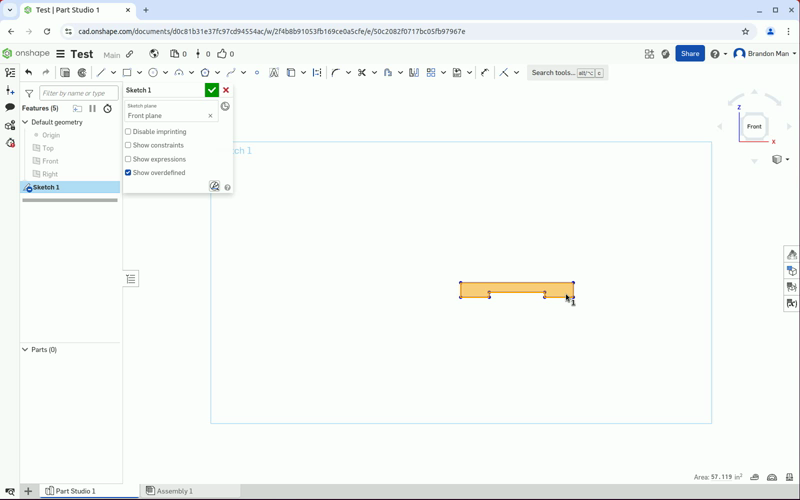
mouse_move(73, 352)
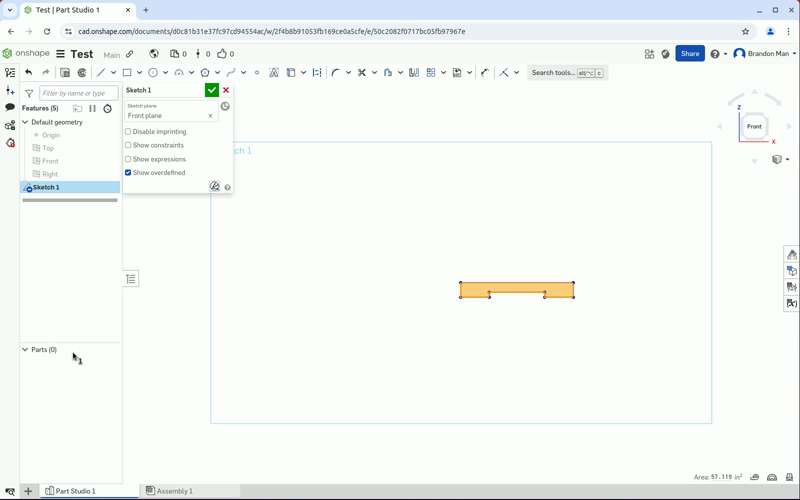
key(shift+y)
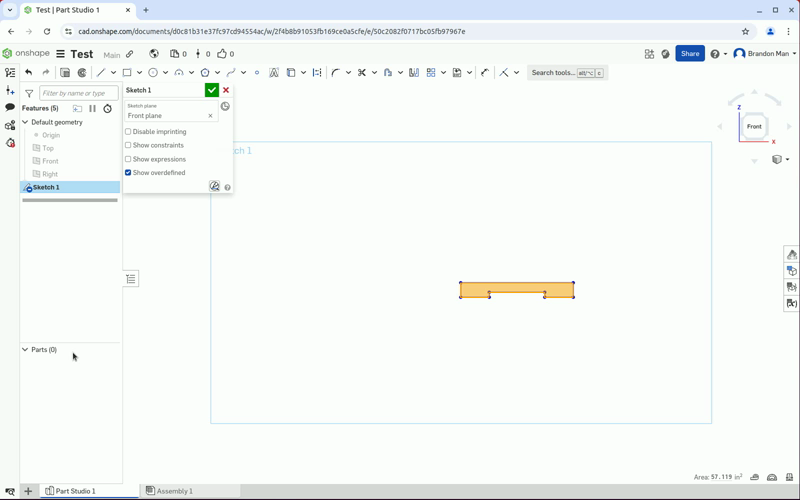
key(shift+e)
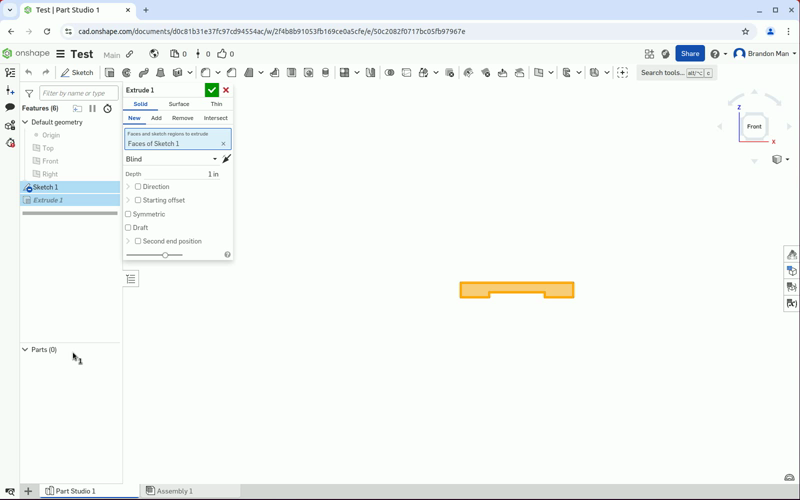
mouse_move(143, 106)
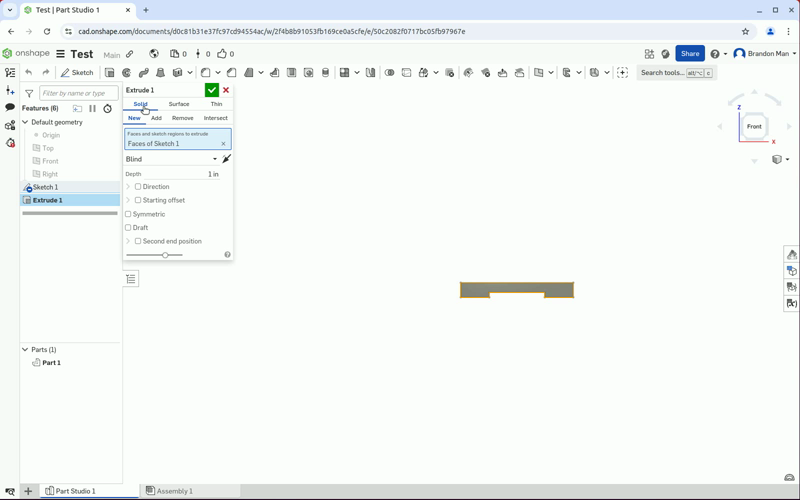
click(143, 106)
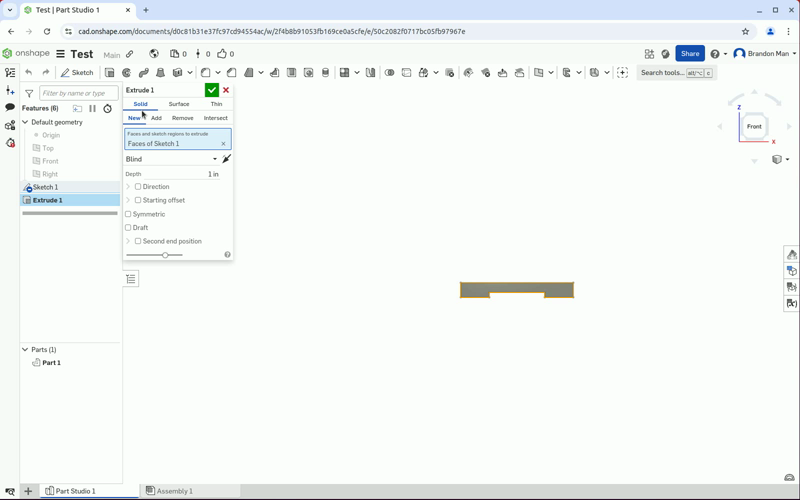
mouse_move(137, 120)
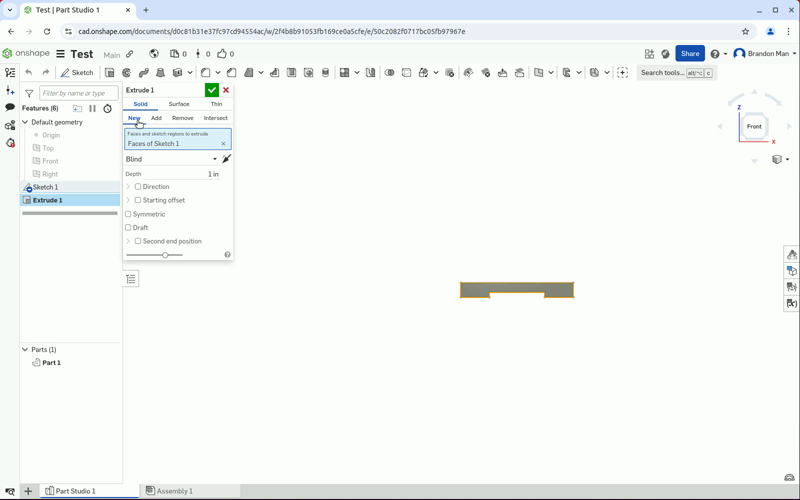
click(137, 120)
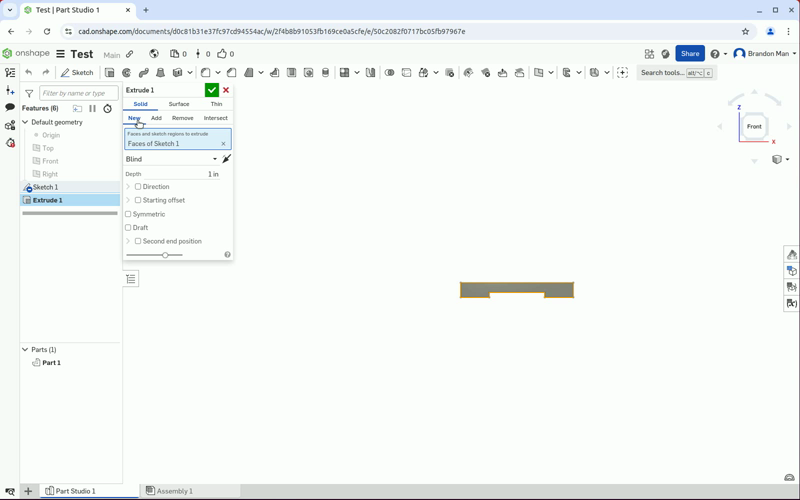
key(tab, 4)
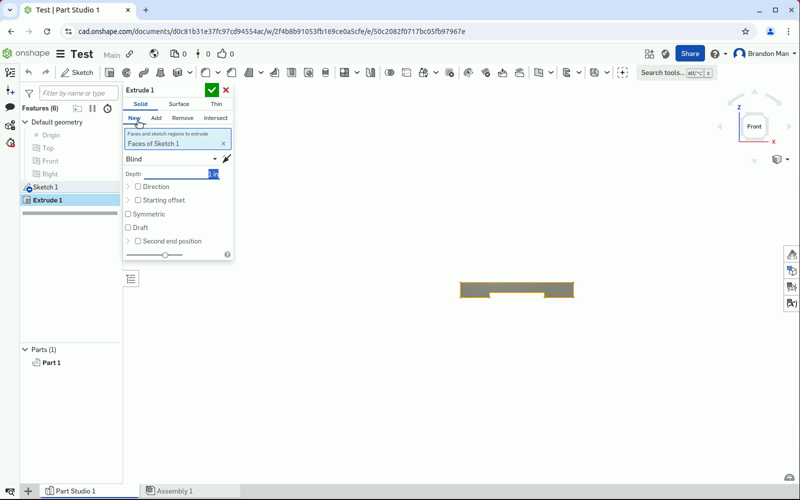
text(15.405)
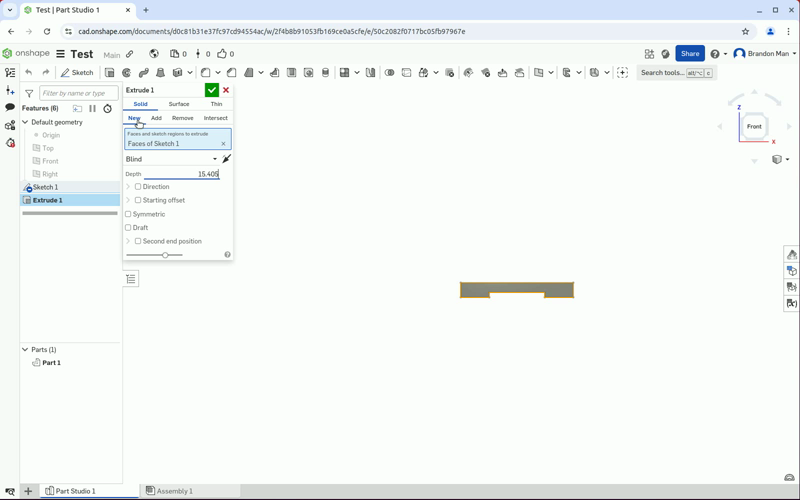
key(enter)
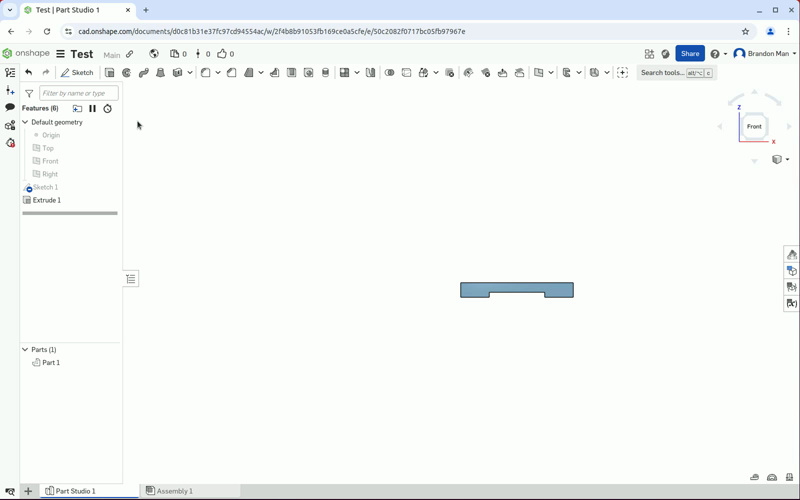
key(shift+h)
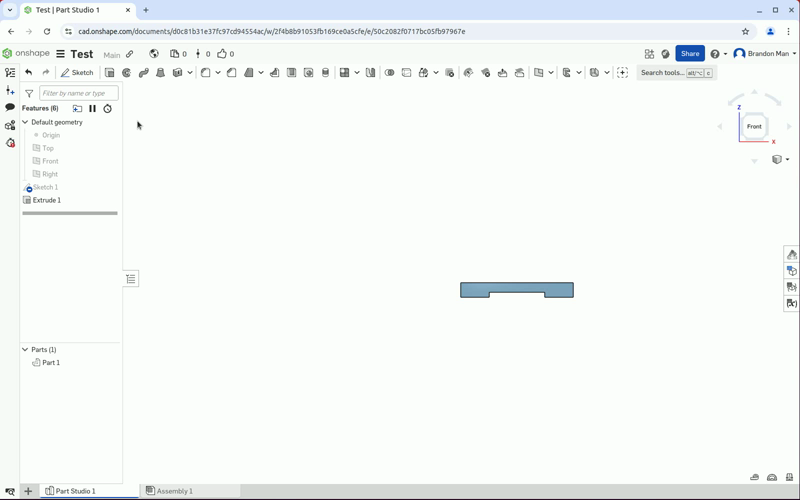
key(shift+h)
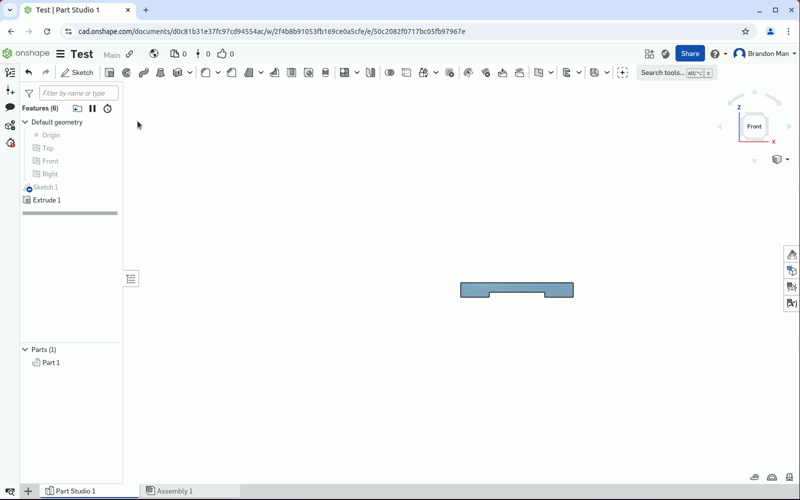
mouse_move(73, 189)
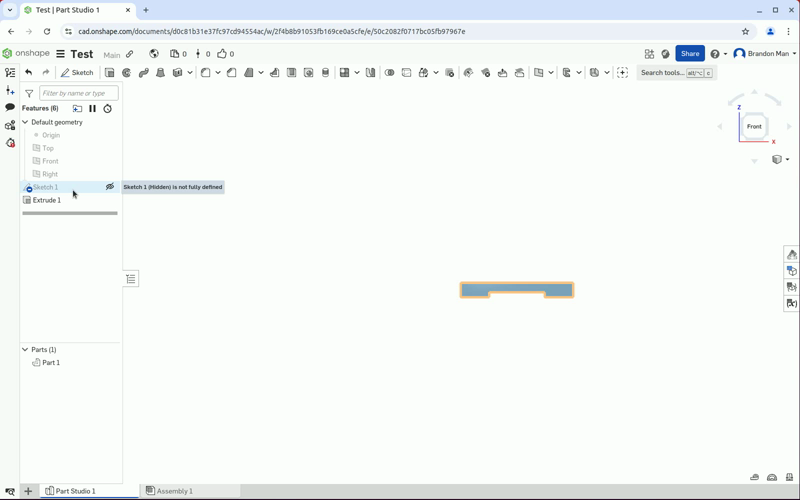
click(73, 189)
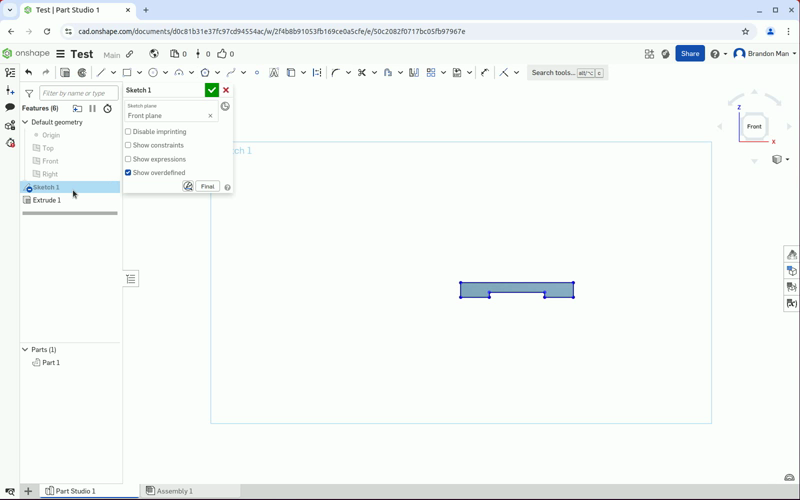
mouse_move(229, 92)
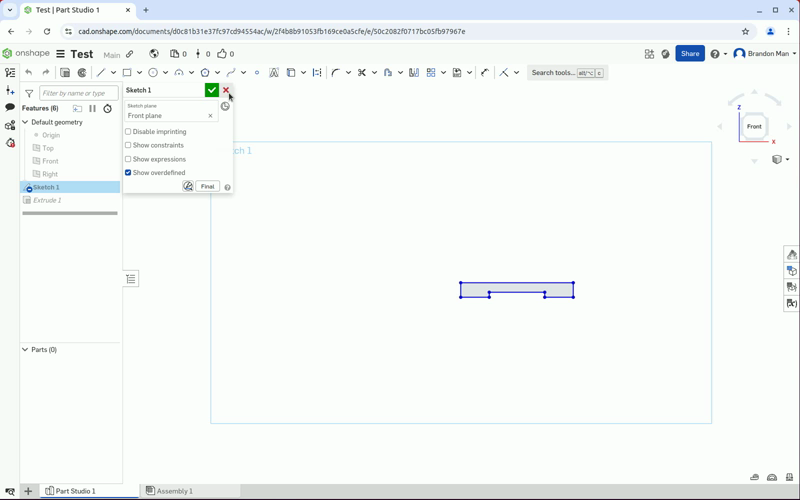
click(229, 92)
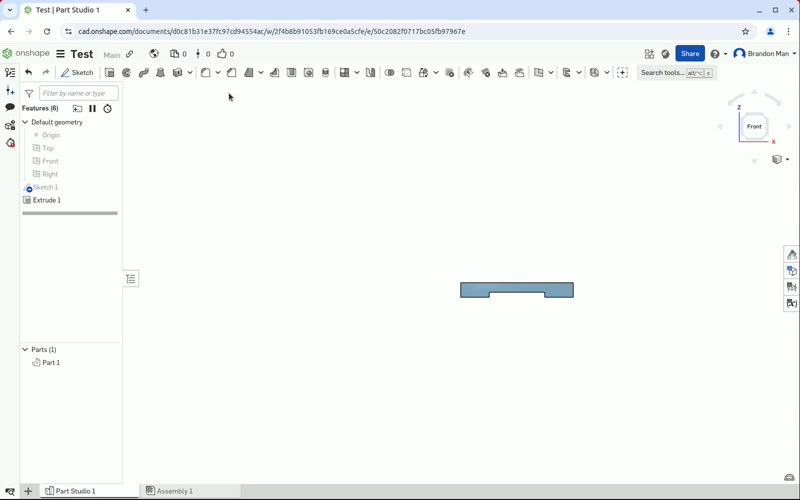
mouse_move(73, 352)
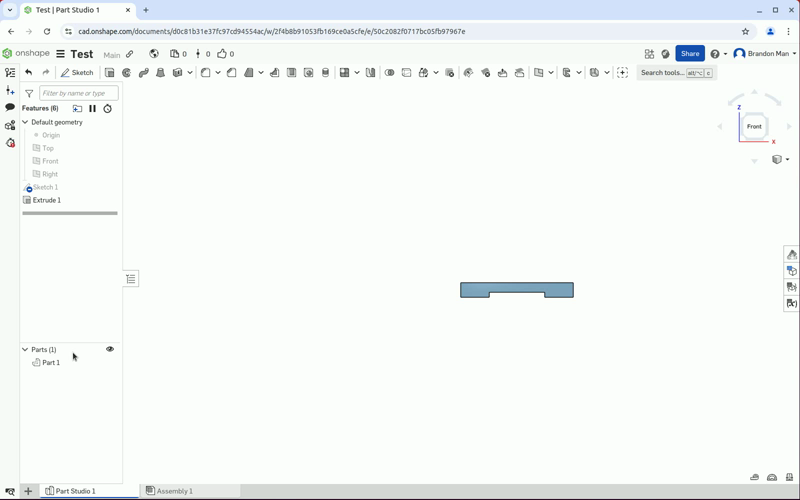
key(y)
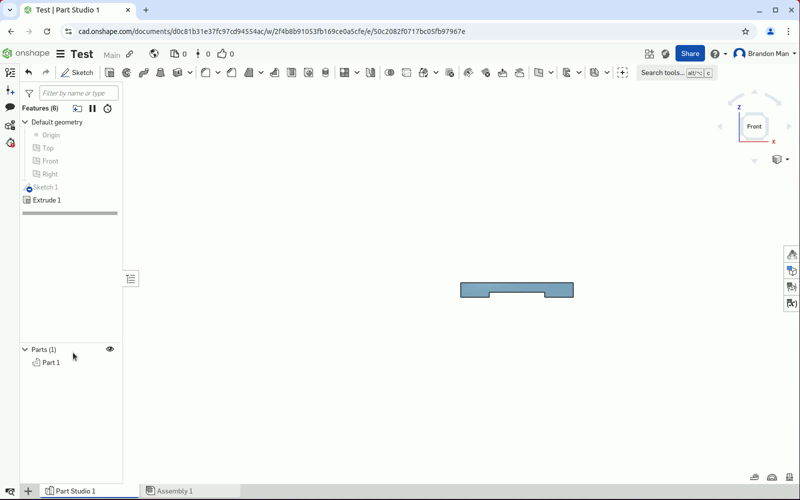
key(shift+p)
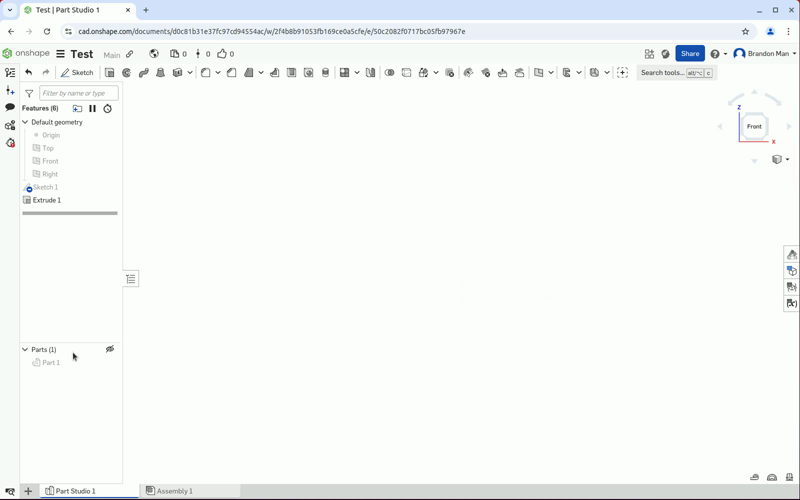
key(space)
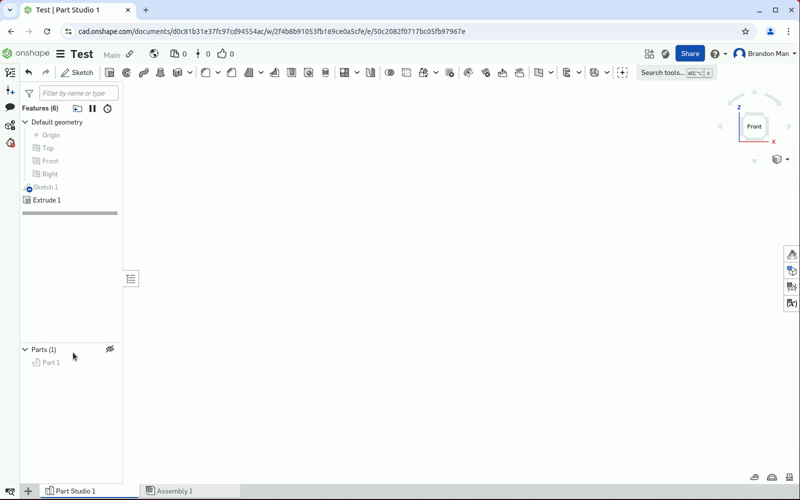
key_down(shift)
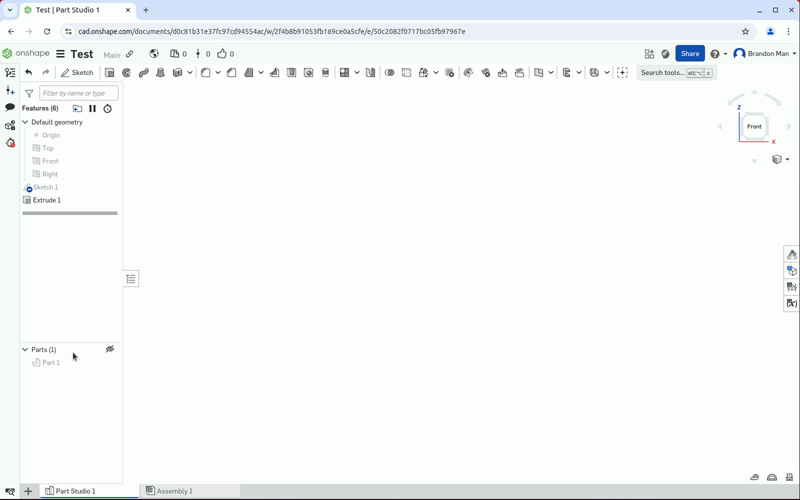
key(down)
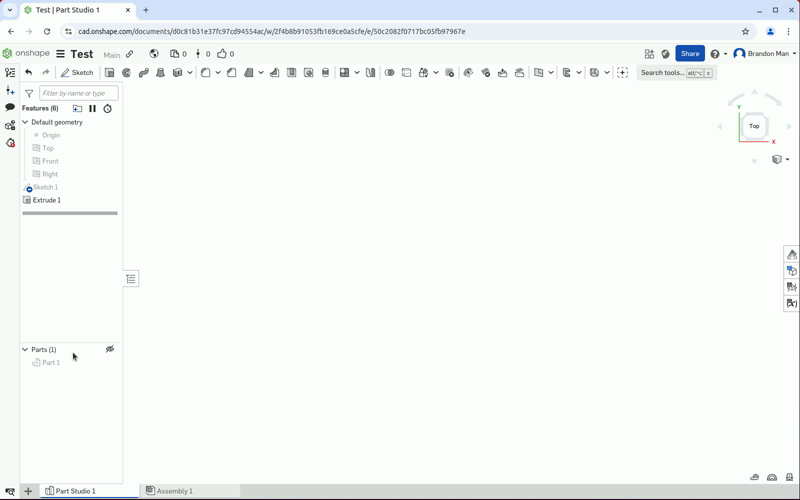
key_up(shift)
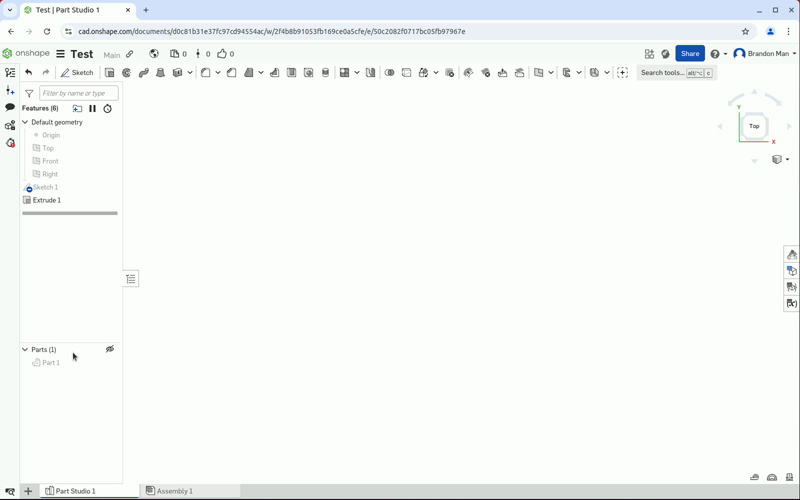
mouse_move(73, 352)
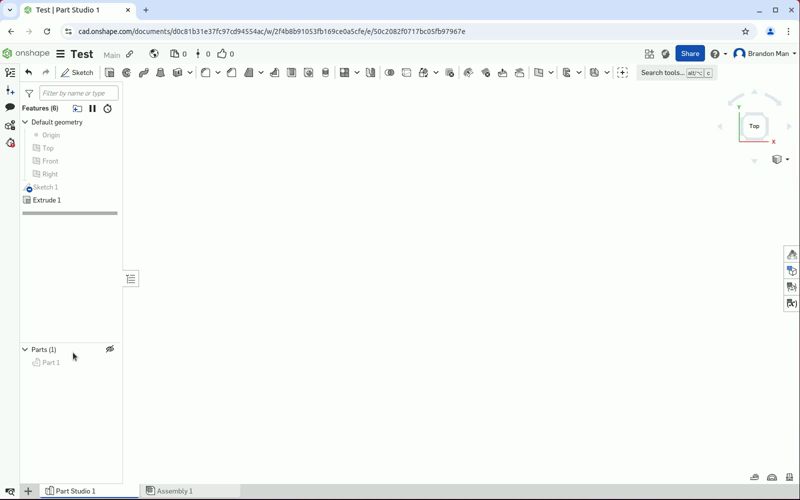
key(shift+y)
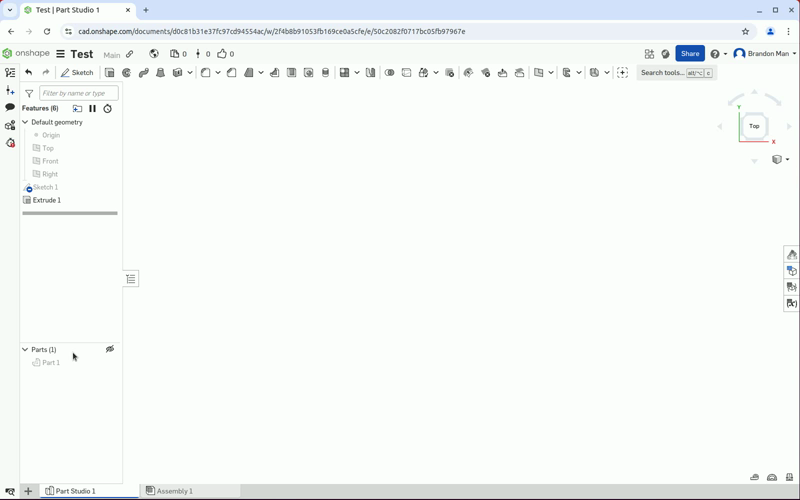
key(shift+s)
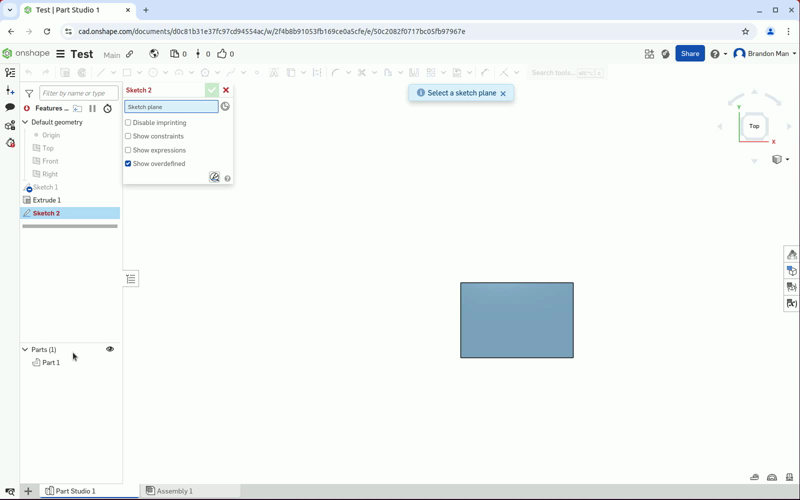
mouse_move(73, 150)
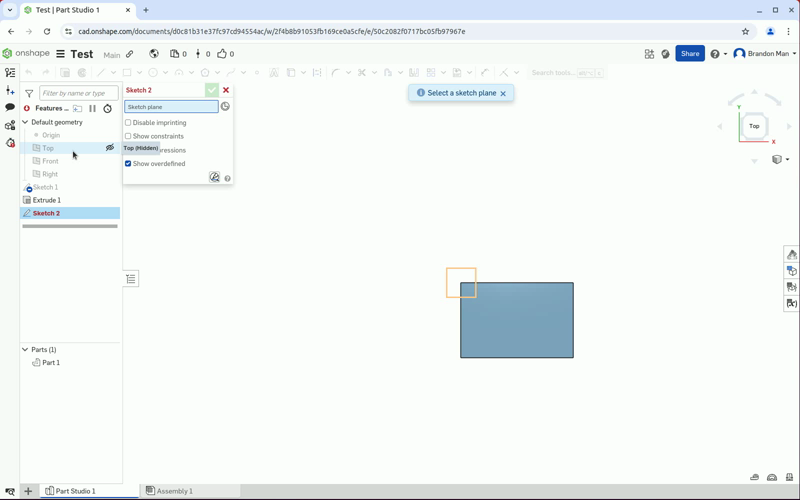
click(73, 150)
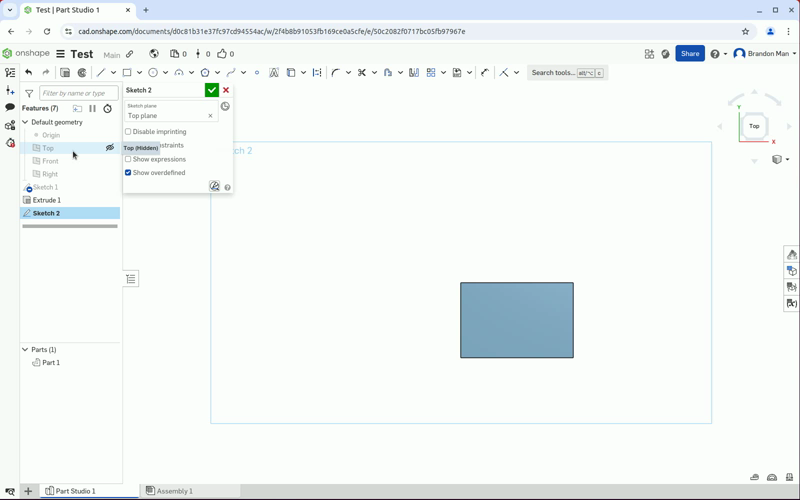
mouse_move(73, 352)
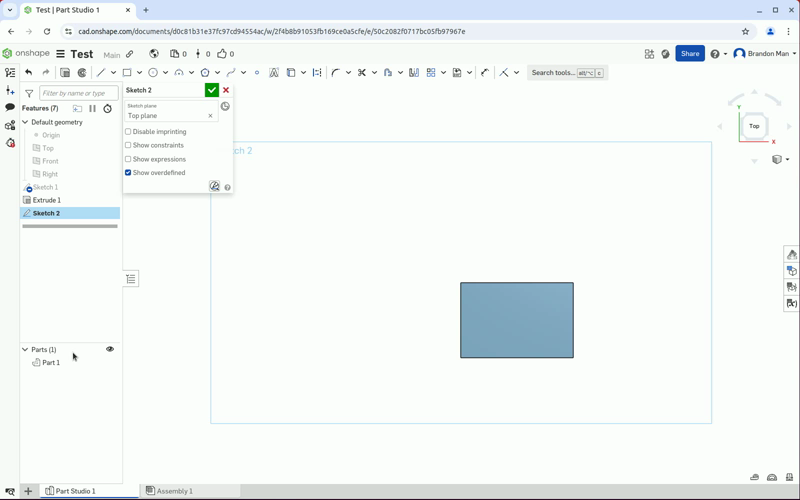
key(y)
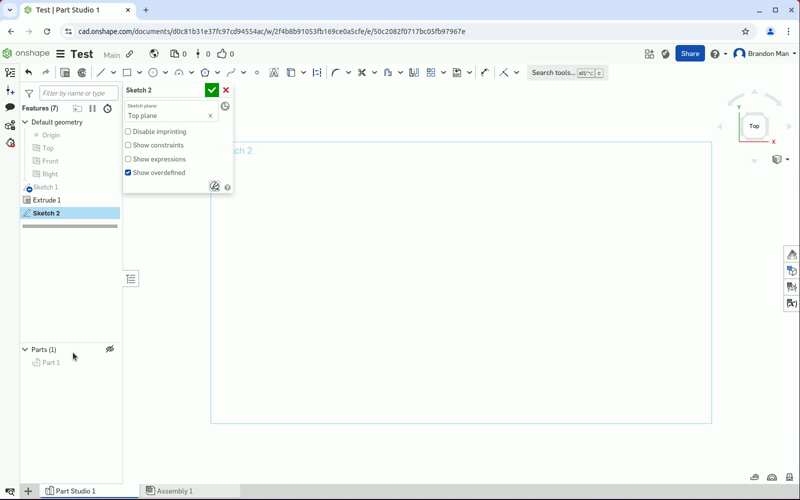
key(c)
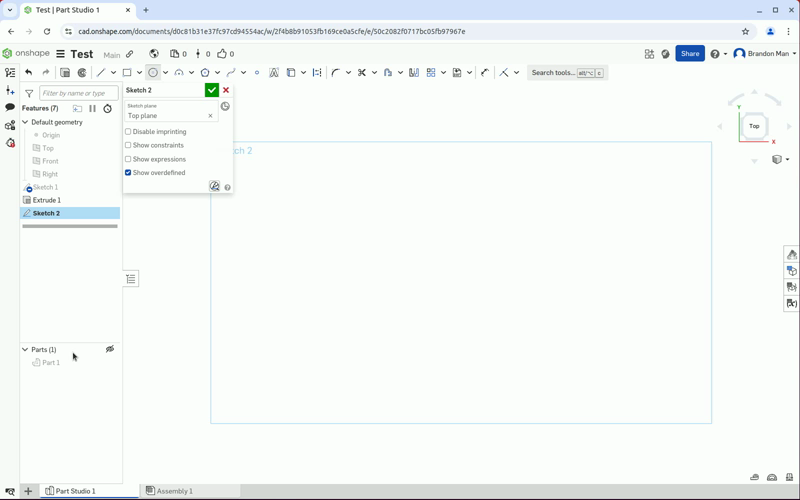
key_down(shift)
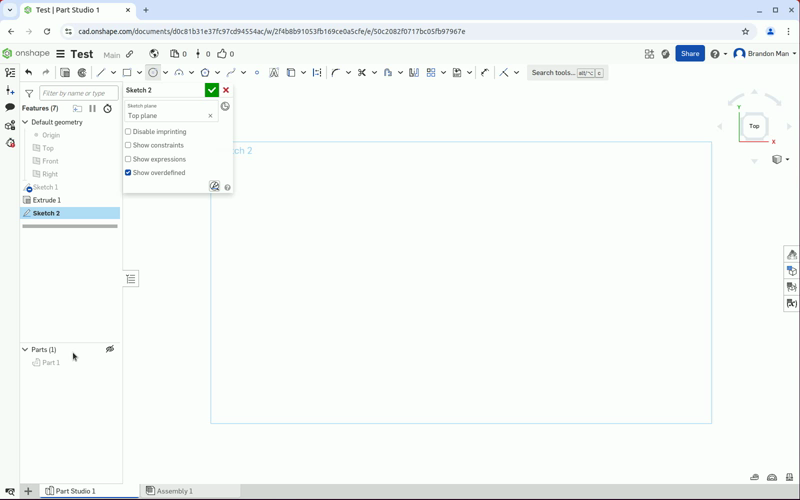
mouse_move(475, 297)
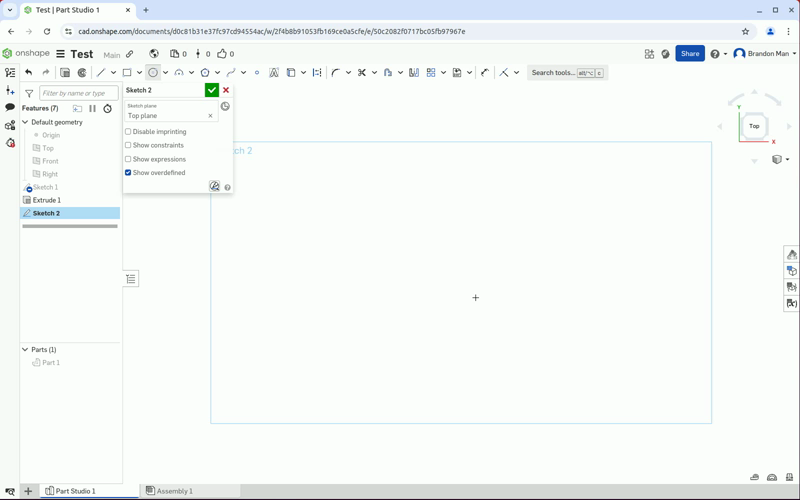
click(475, 297)
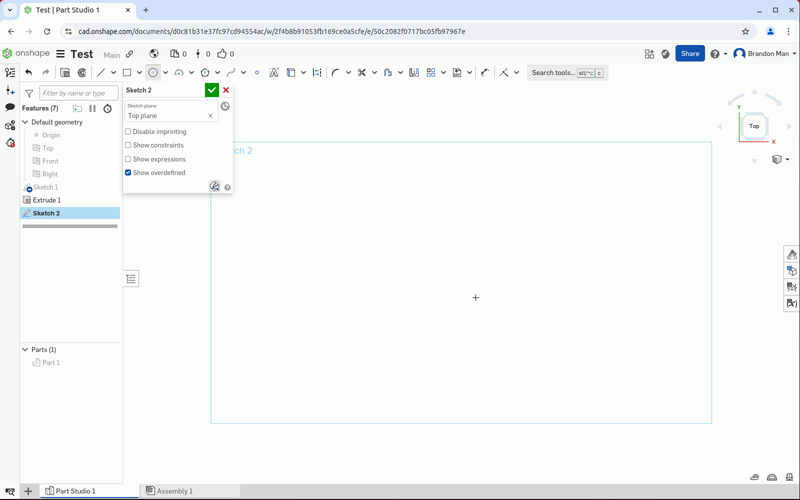
key_up(shift)
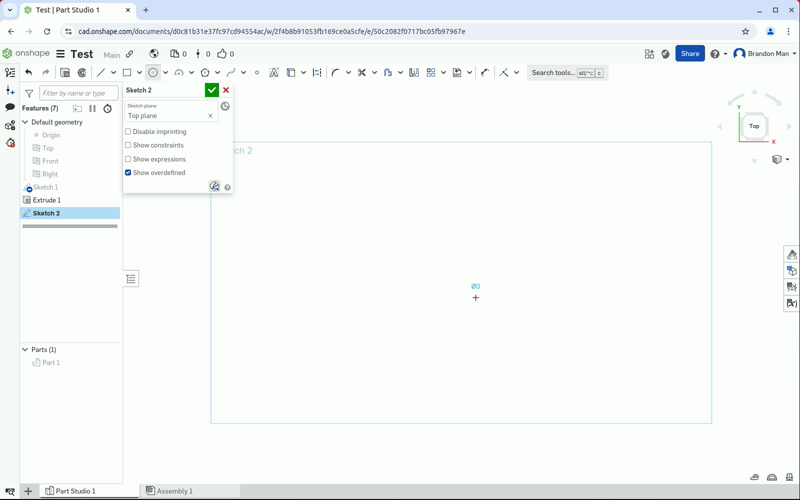
mouse_move(480, 297)
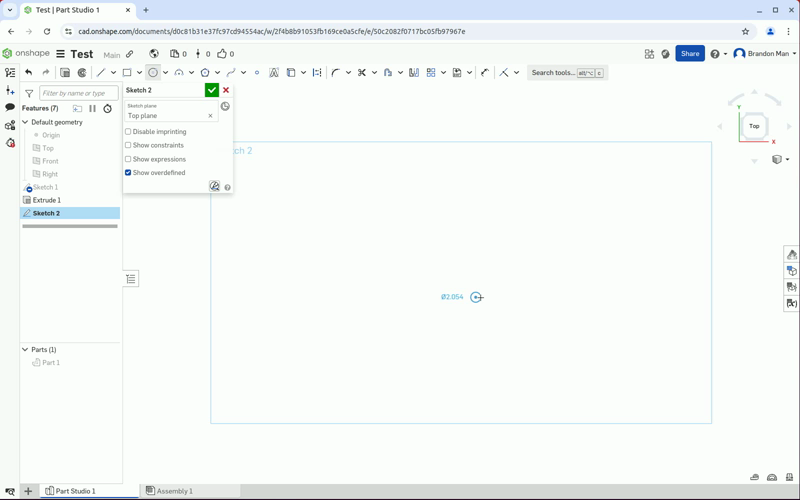
click(480, 297)
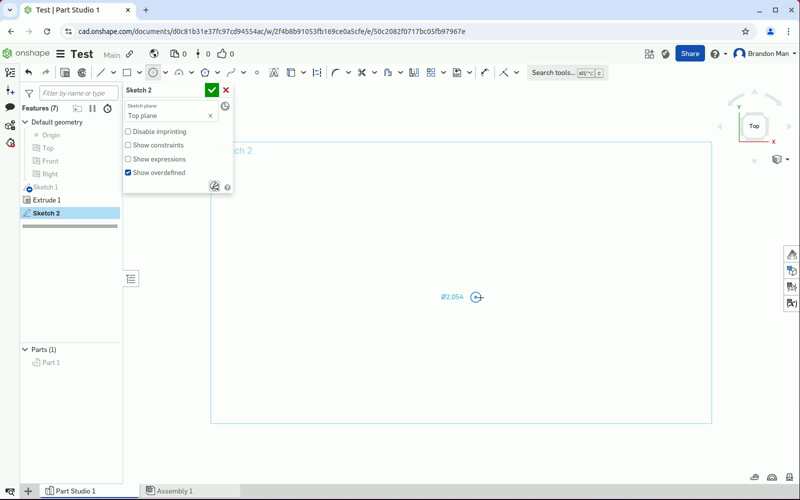
key(esc)
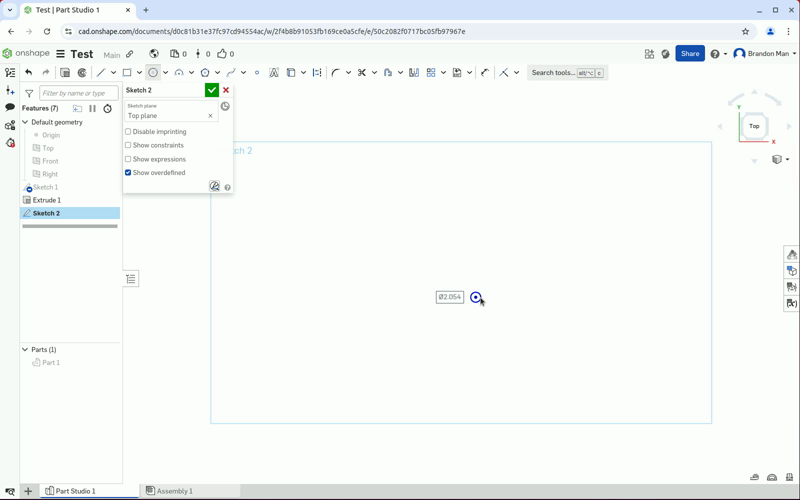
mouse_move(474, 300)
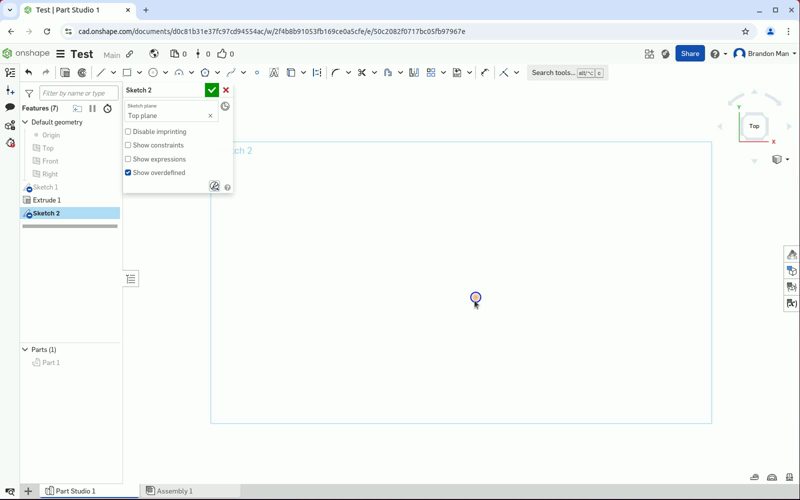
scroll(6)
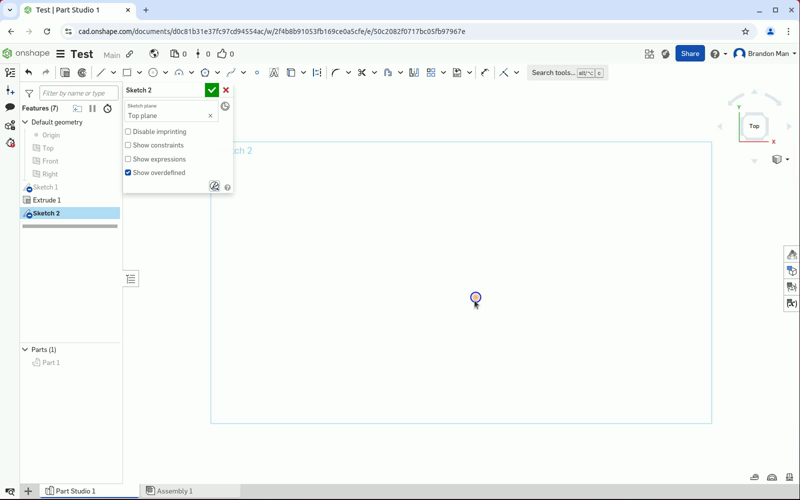
scroll(6)
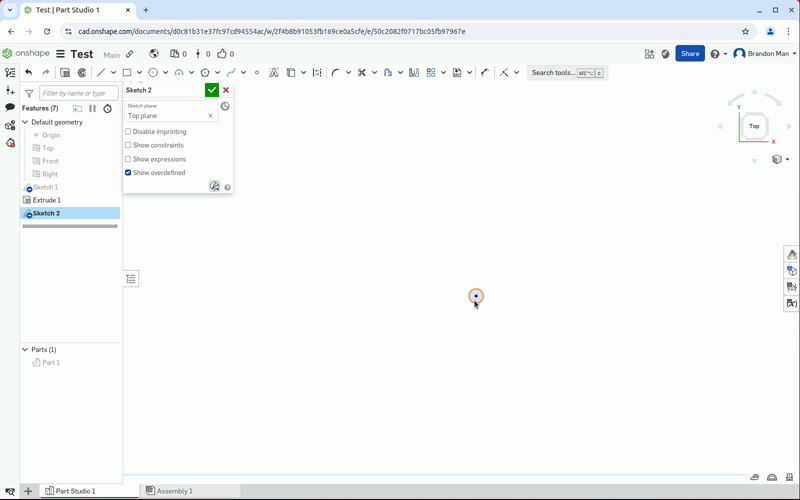
scroll(6)
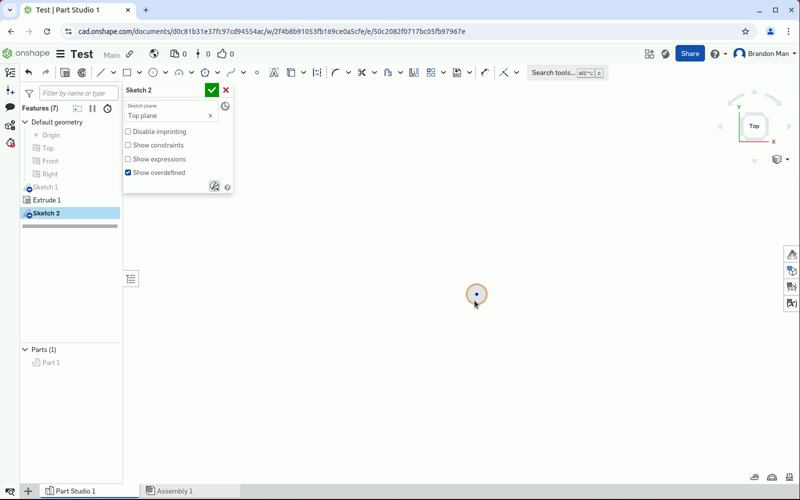
scroll(6)
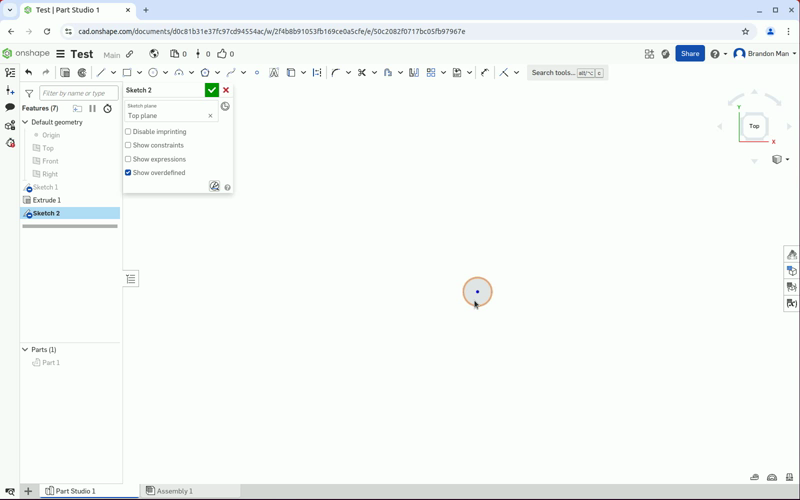
scroll(6)
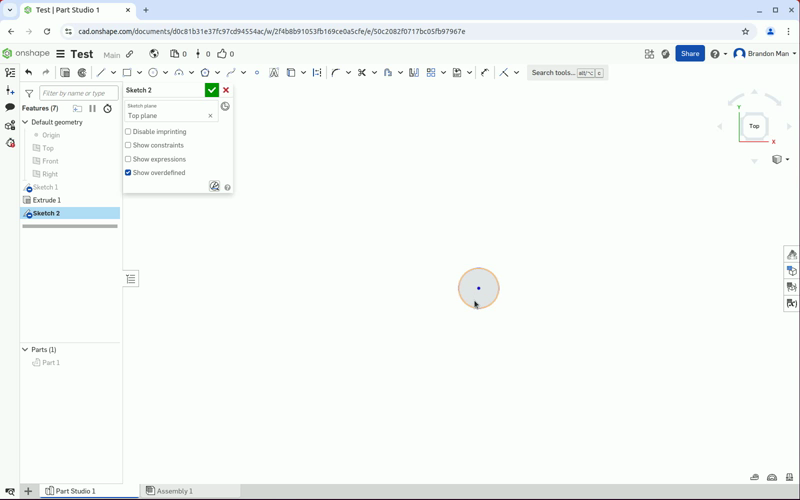
scroll(6)
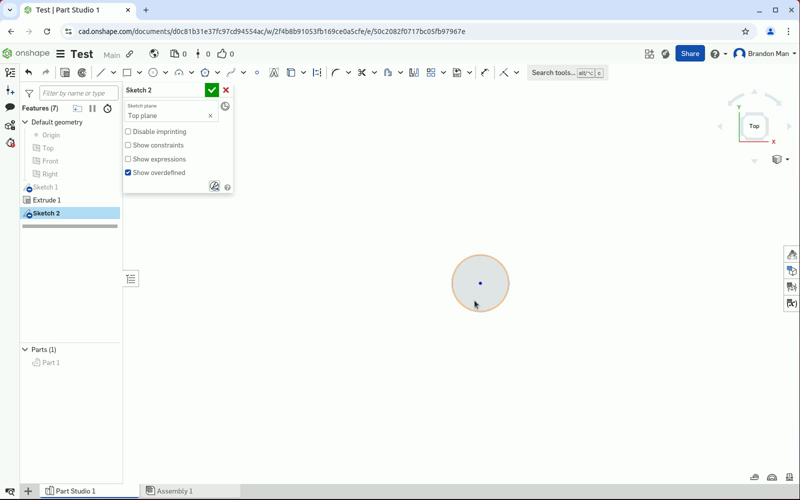
scroll(6)
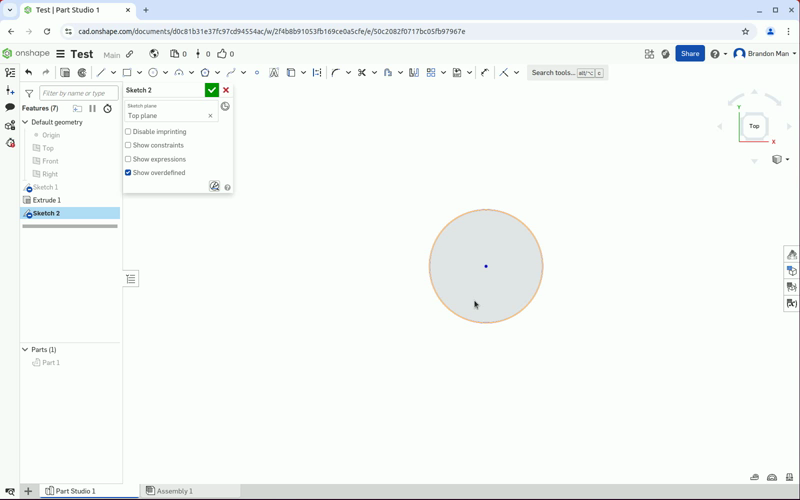
click(474, 300)
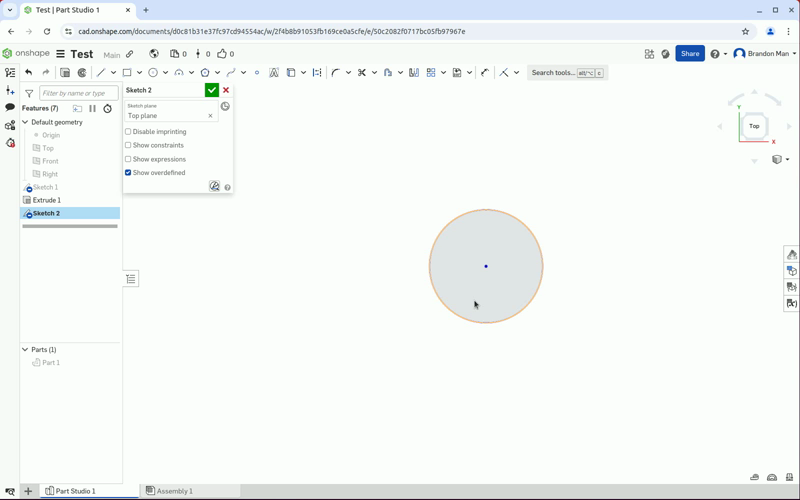
scroll(-6)
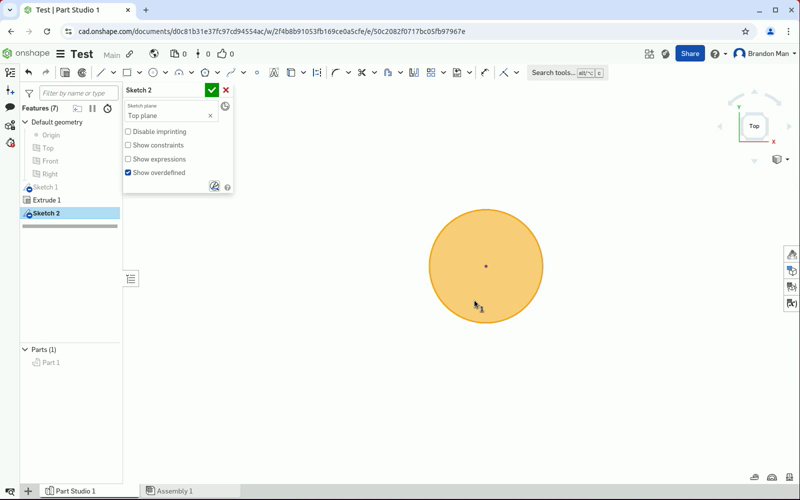
scroll(-6)
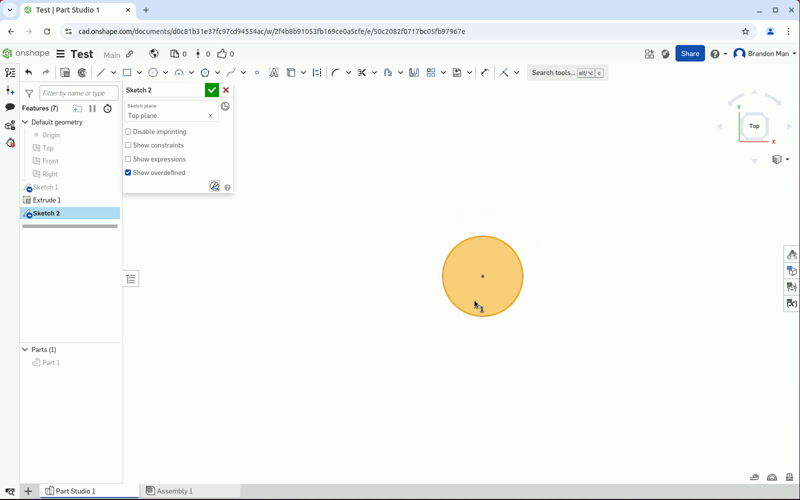
scroll(-6)
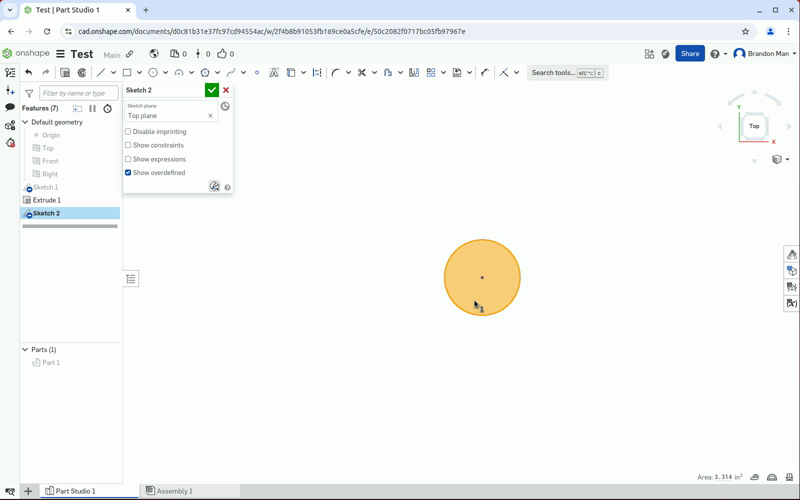
scroll(-6)
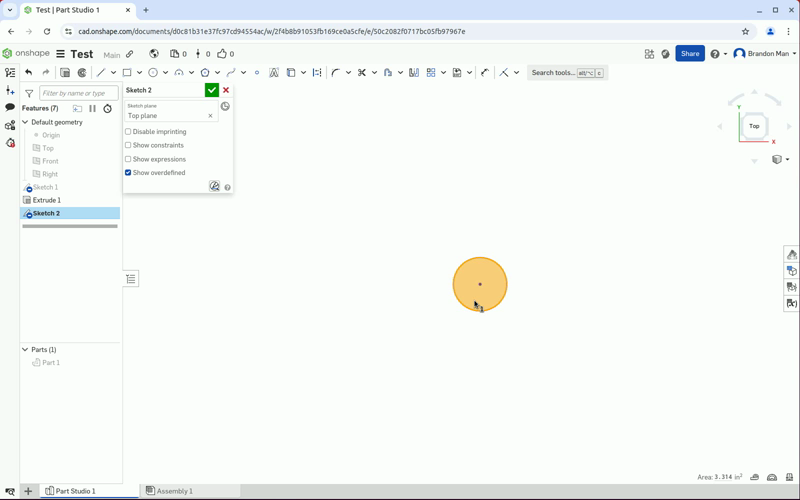
scroll(-6)
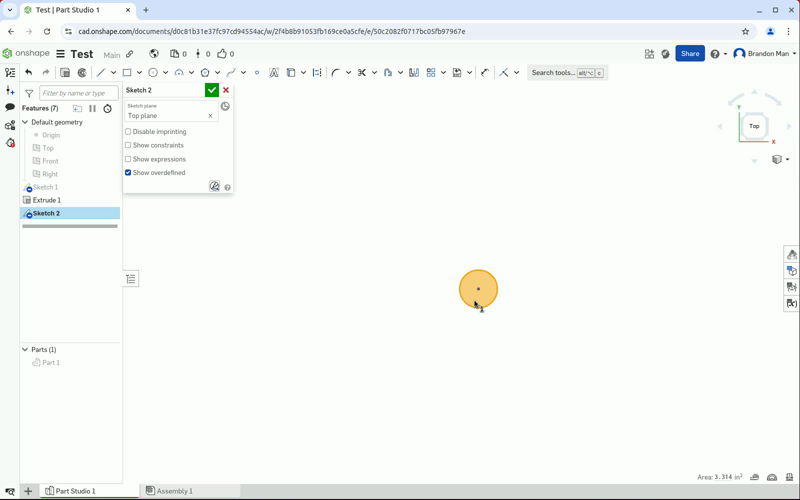
scroll(-6)
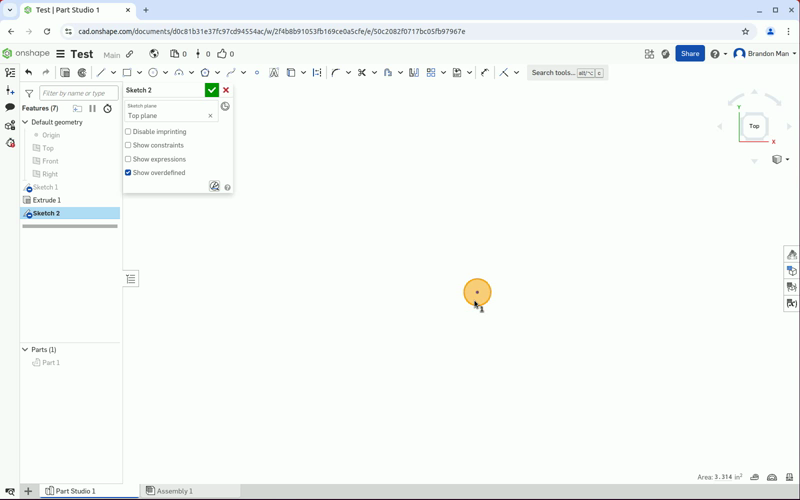
scroll(-6)
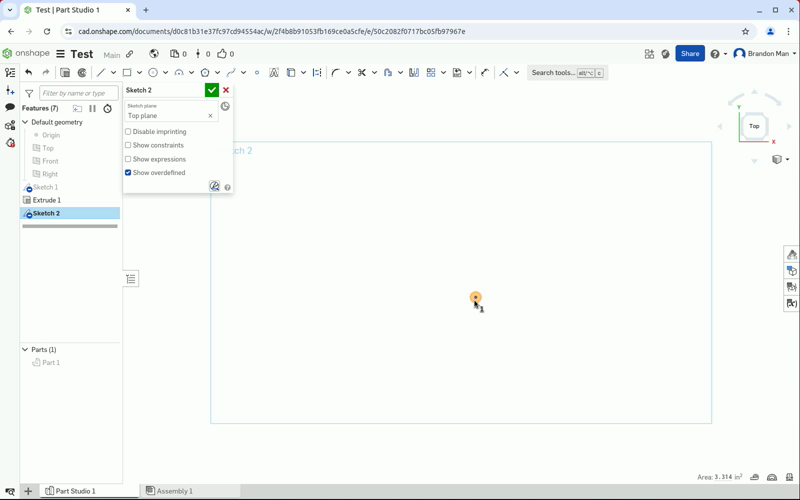
mouse_move(73, 352)
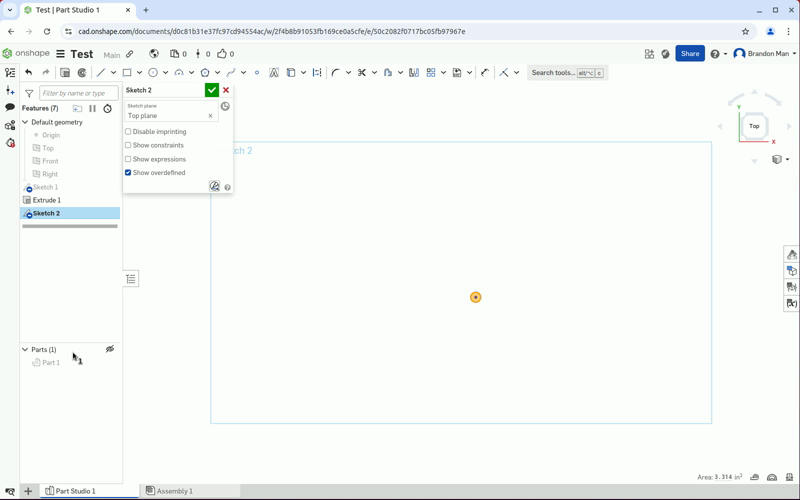
key(shift+y)
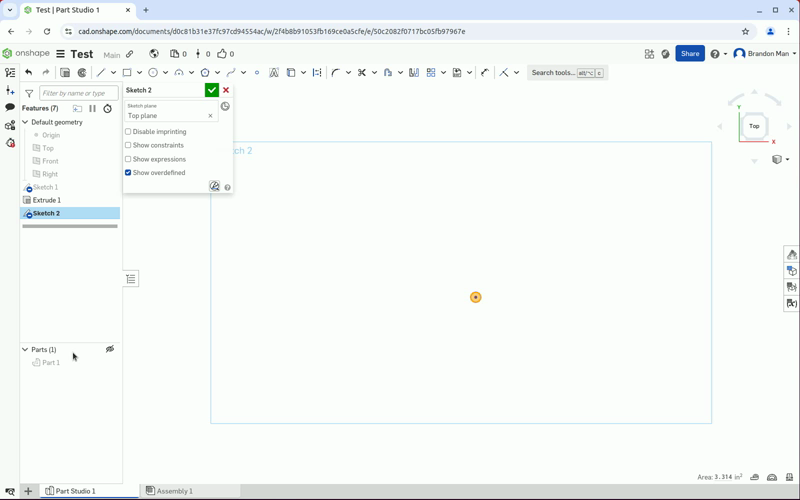
key(shift+e)
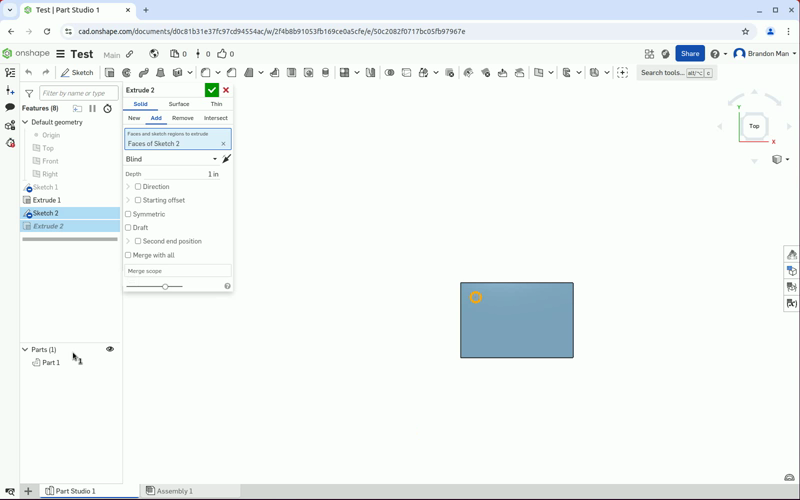
mouse_move(143, 106)
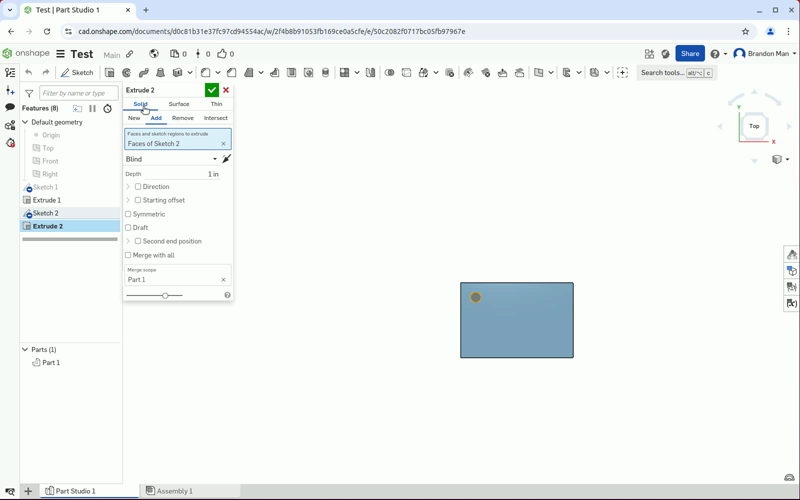
click(143, 106)
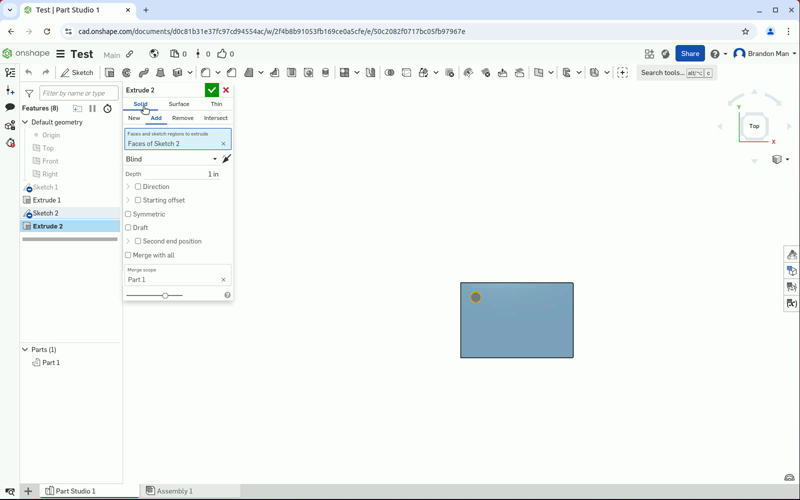
mouse_move(186, 120)
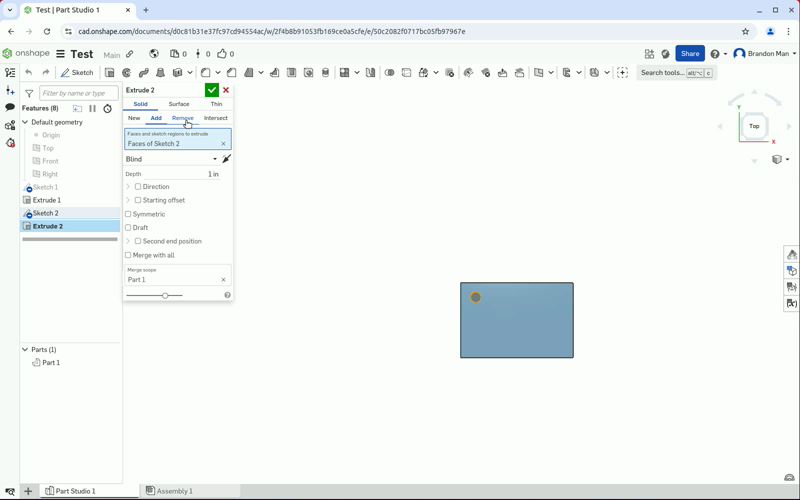
click(186, 120)
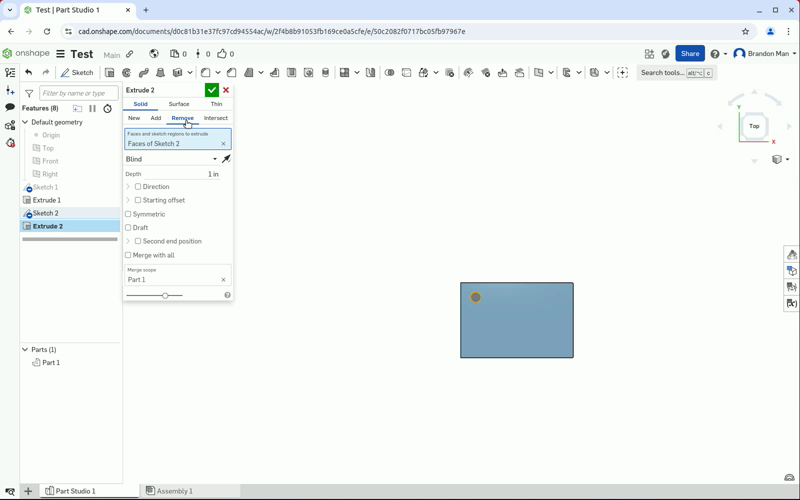
key(tab, 4)
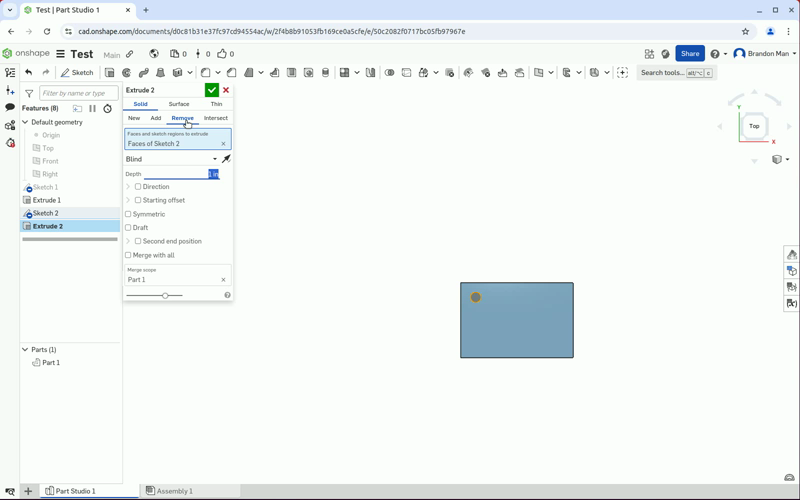
text(4.814)
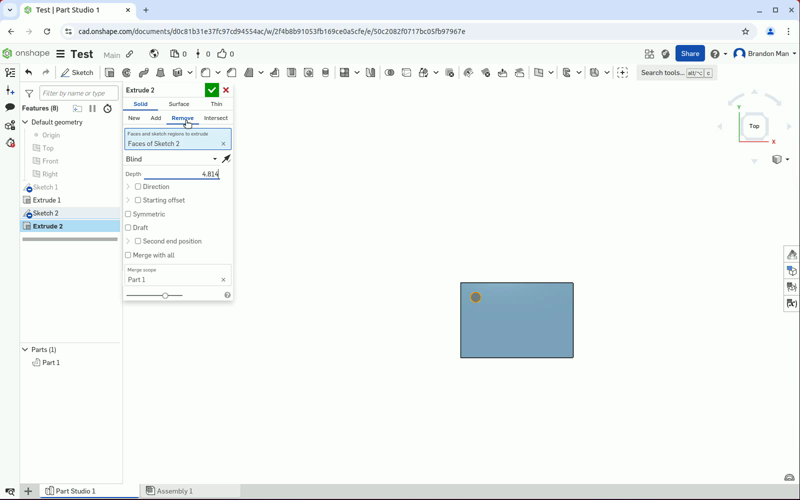
key(tab, 6)
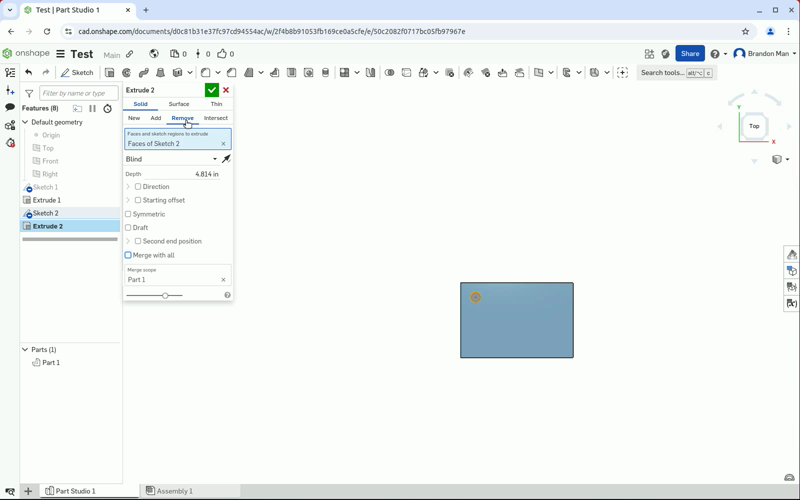
key(space)
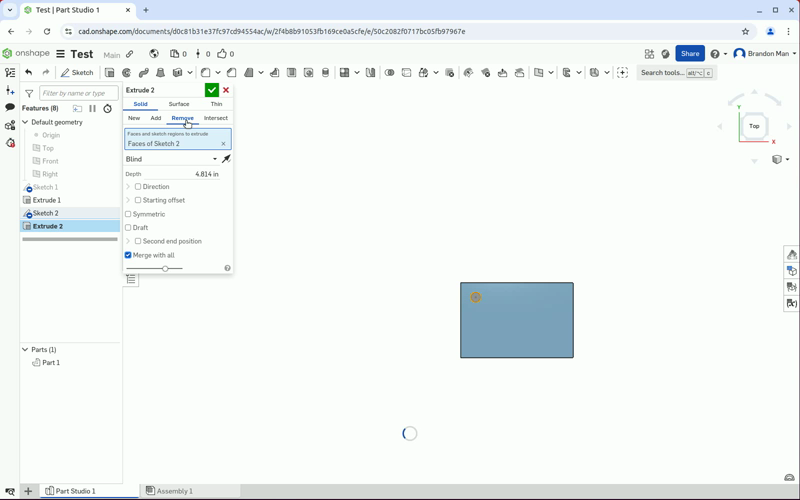
key(enter)
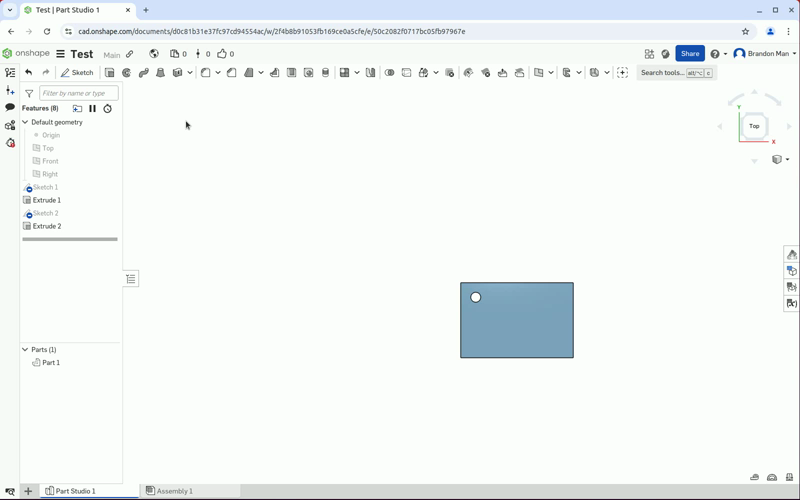
key(shift+h)
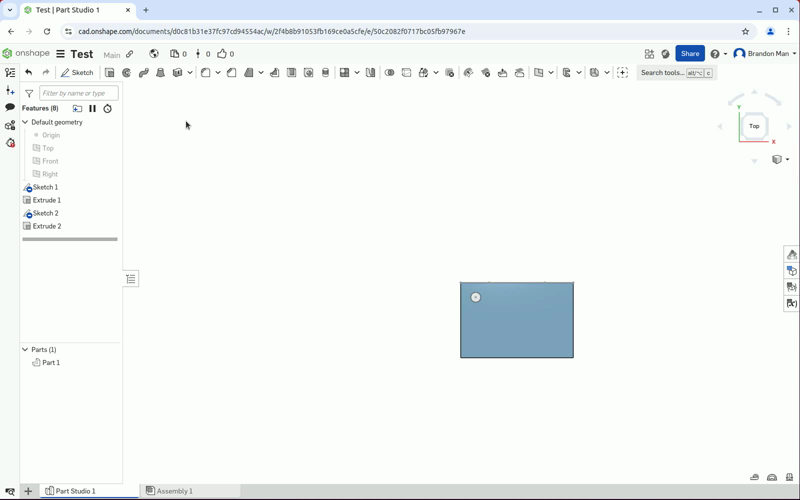
key(shift+h)
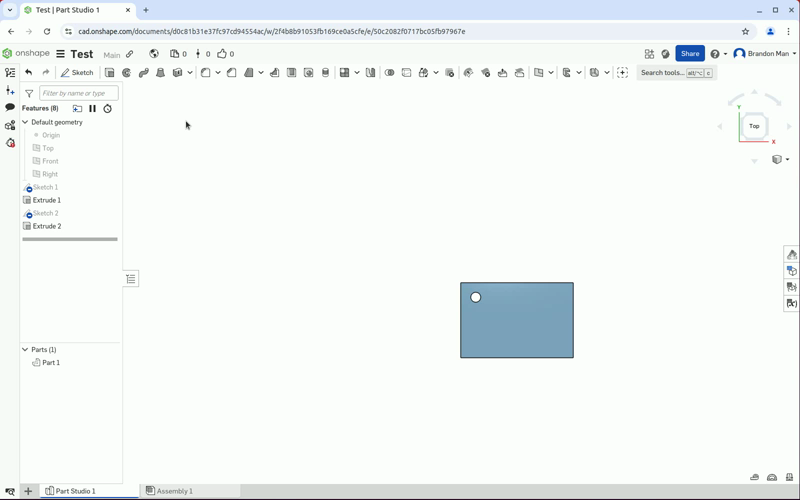
mouse_move(73, 189)
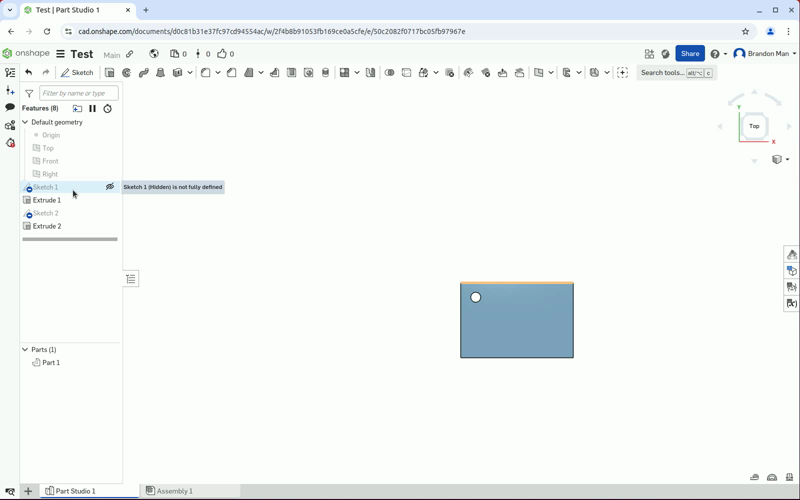
click(73, 189)
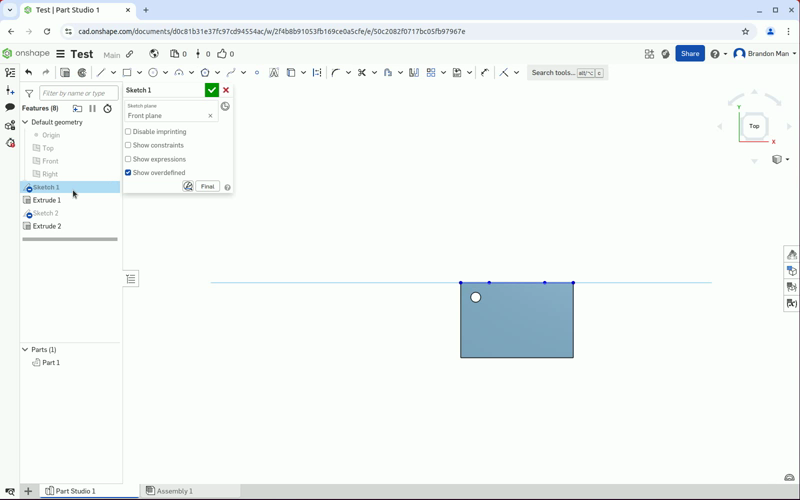
mouse_move(229, 92)
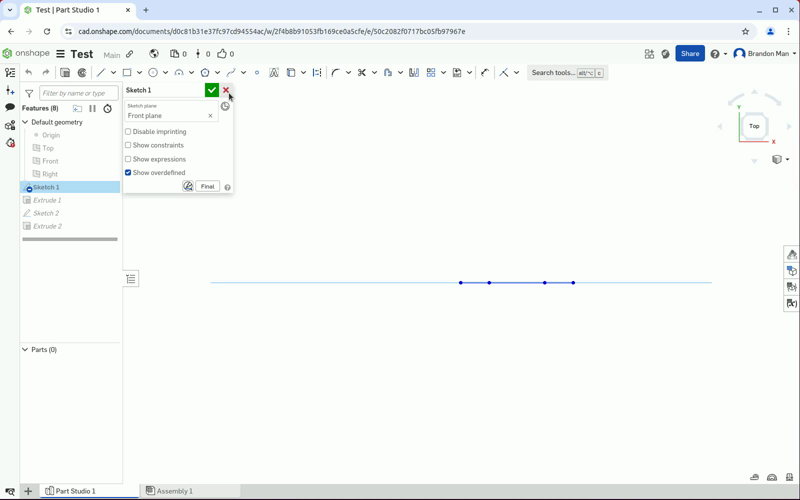
click(229, 92)
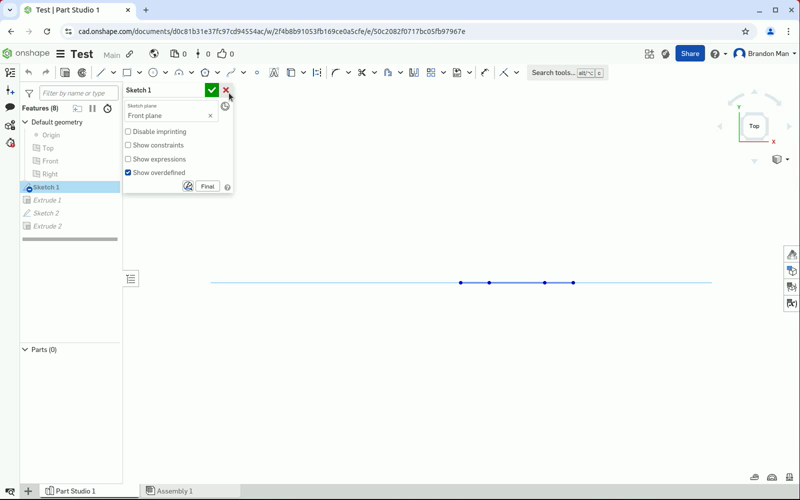
key(shift+s)
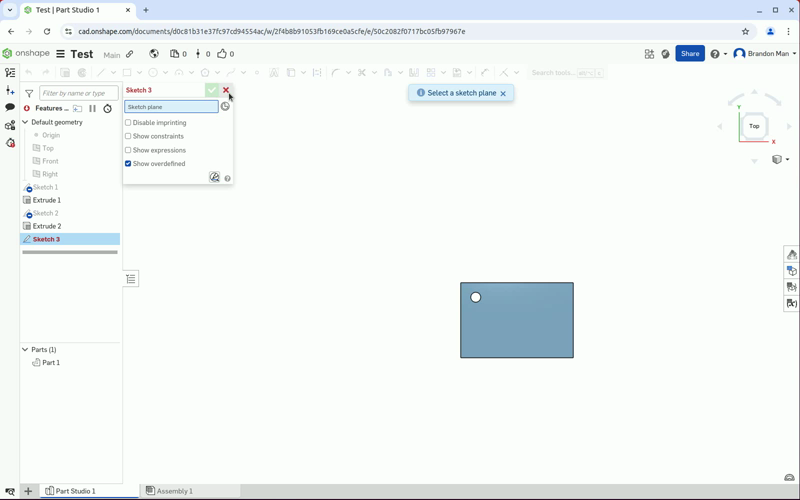
mouse_move(73, 150)
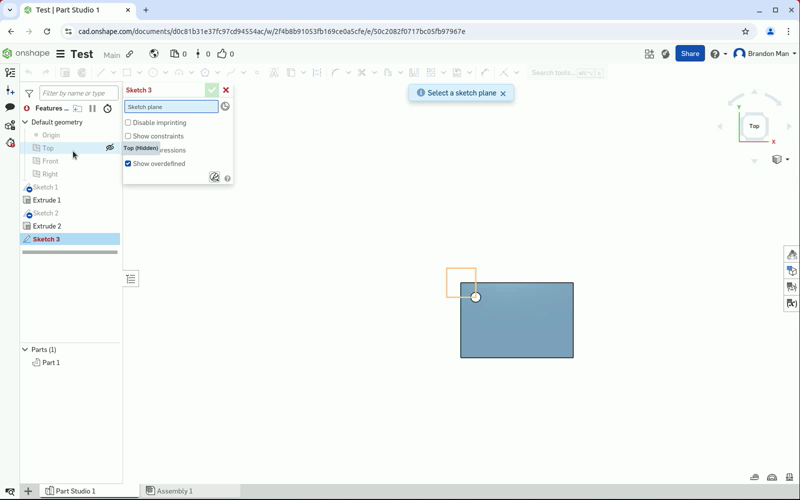
click(73, 150)
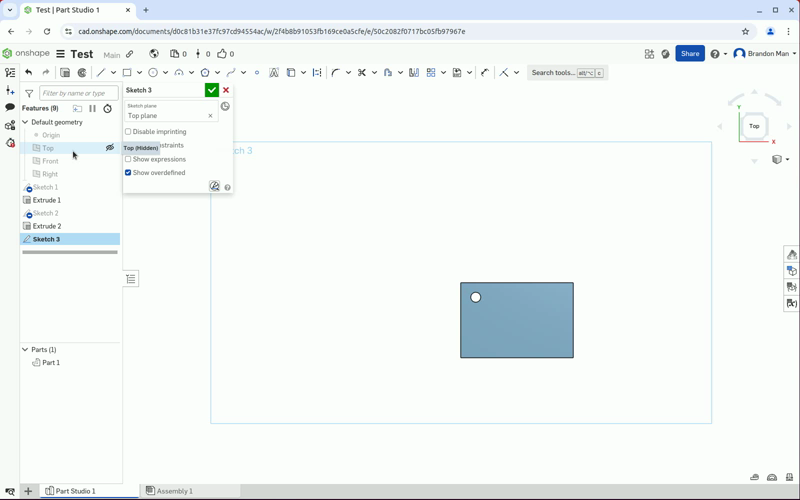
mouse_move(73, 352)
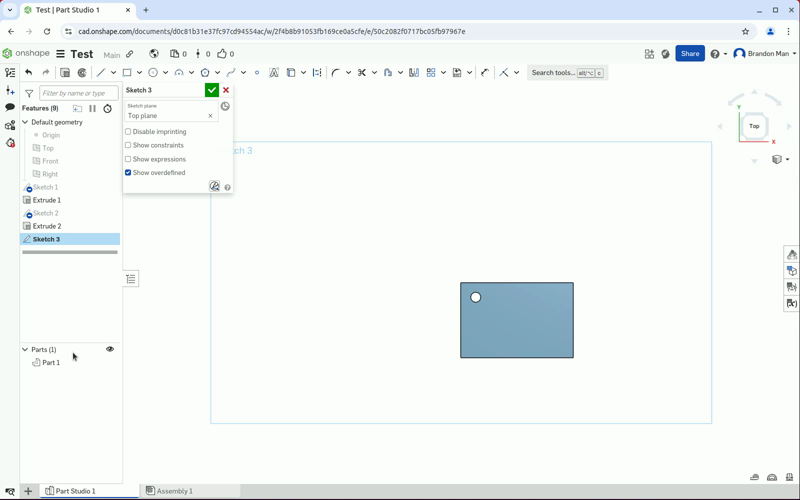
key(y)
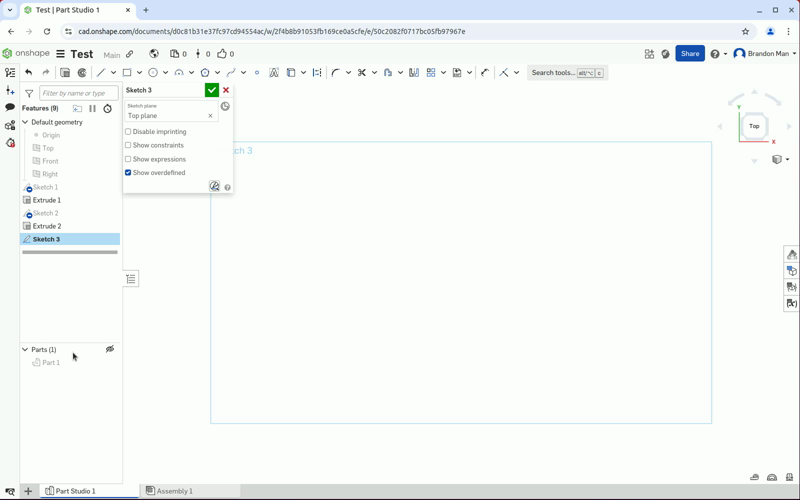
key(c)
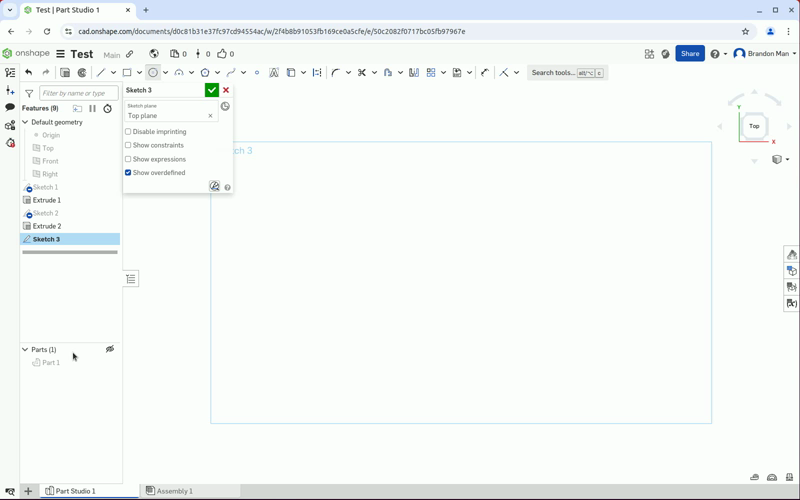
key_down(shift)
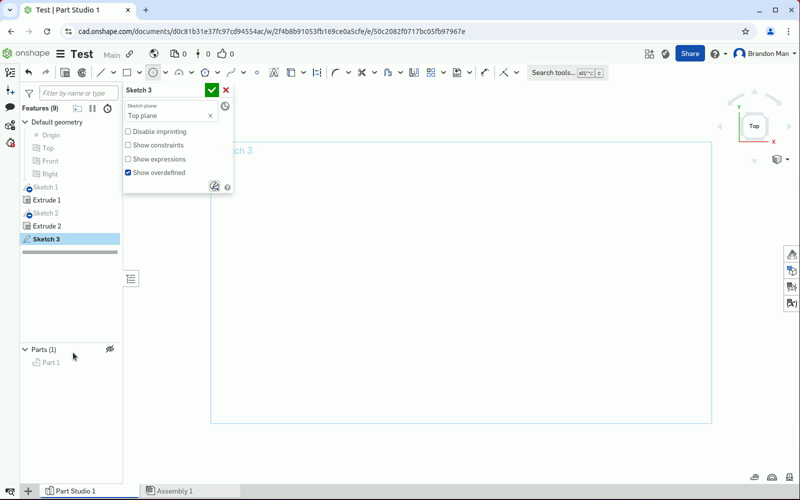
mouse_move(475, 343)
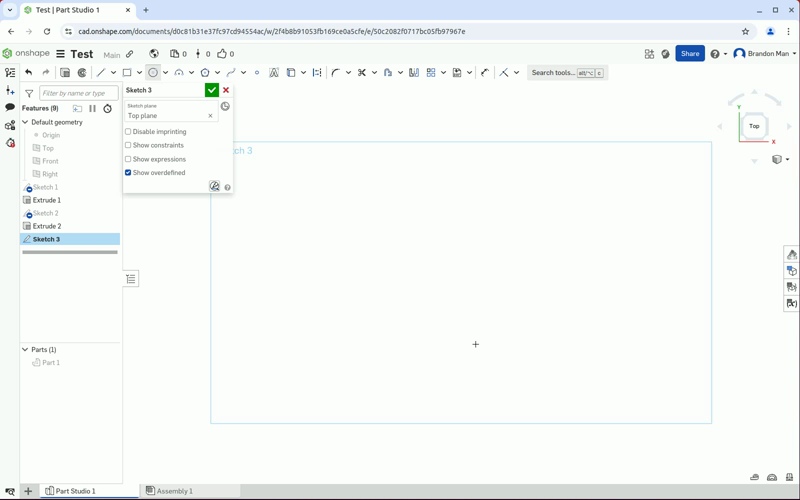
click(475, 343)
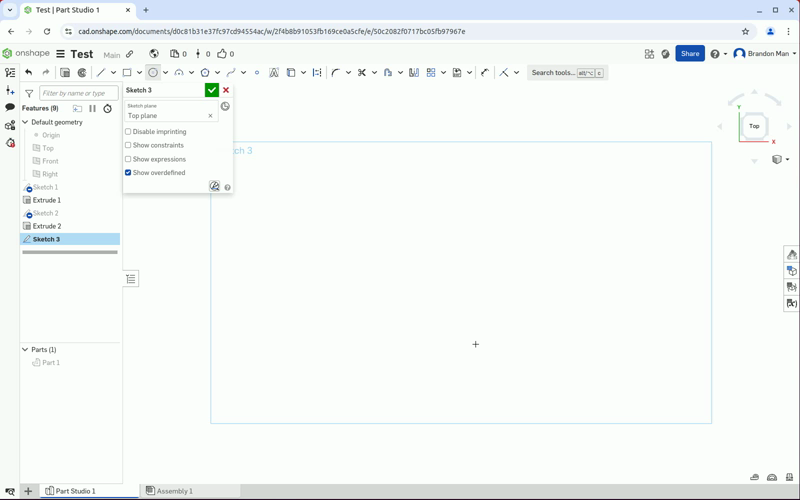
key_up(shift)
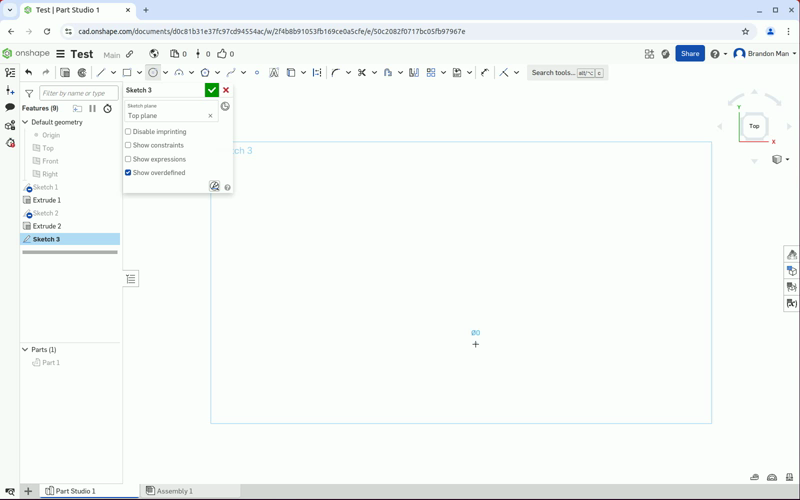
mouse_move(480, 343)
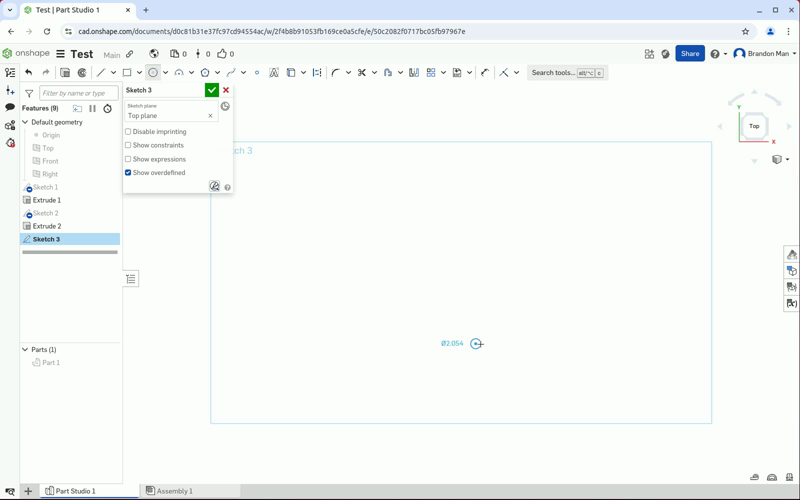
click(480, 343)
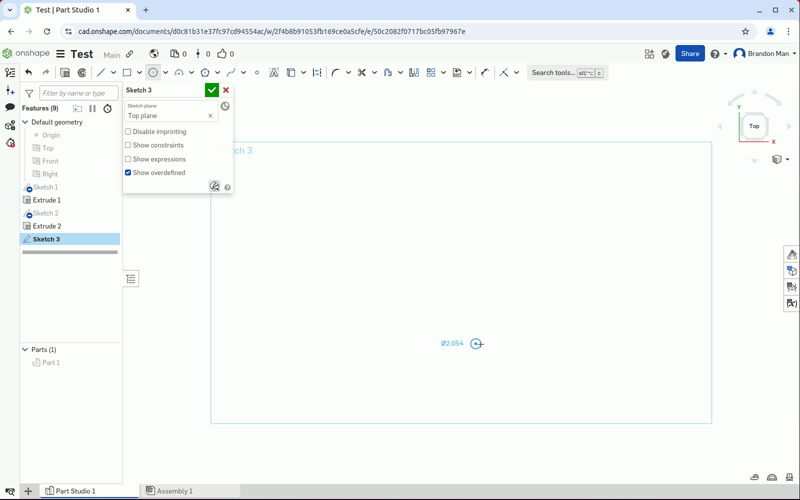
key(esc)
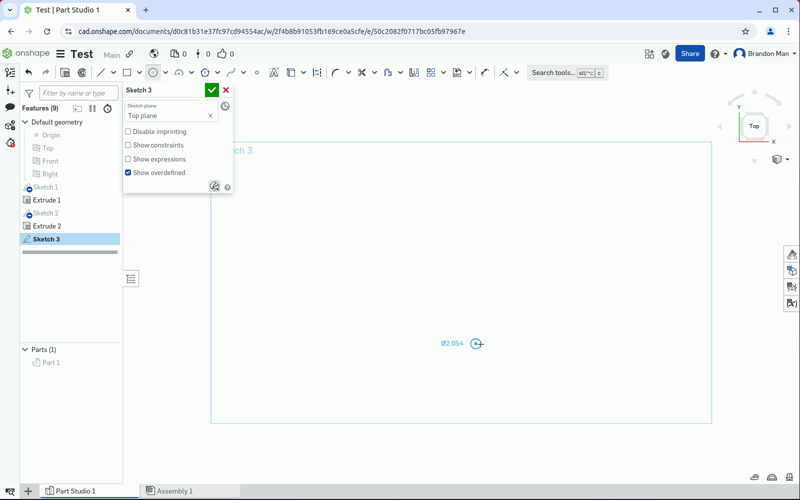
mouse_move(479, 342)
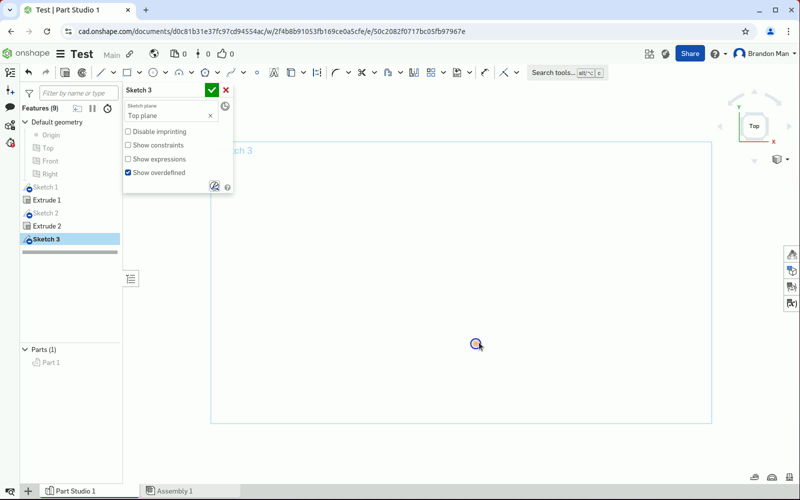
scroll(6)
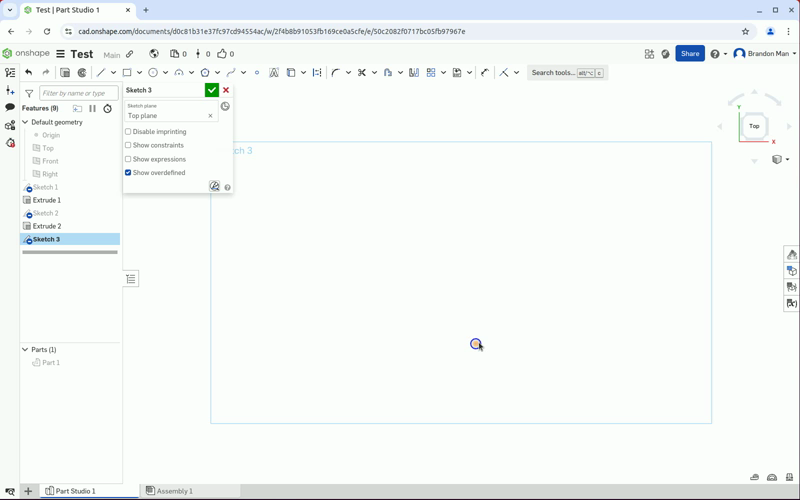
scroll(6)
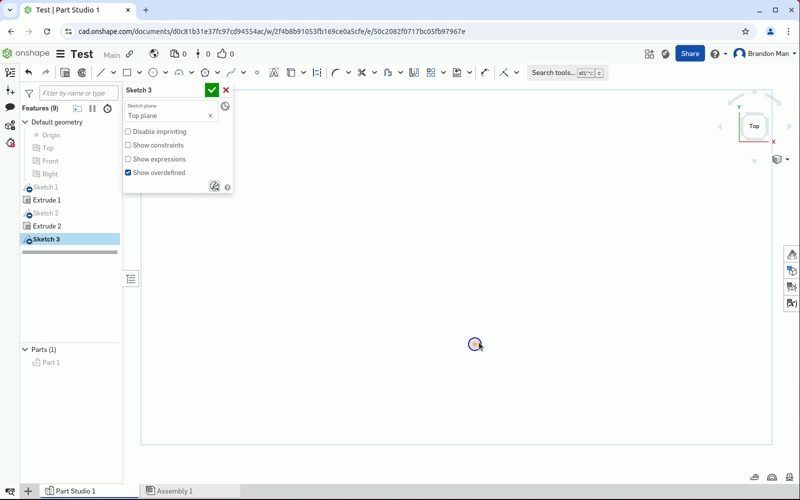
scroll(6)
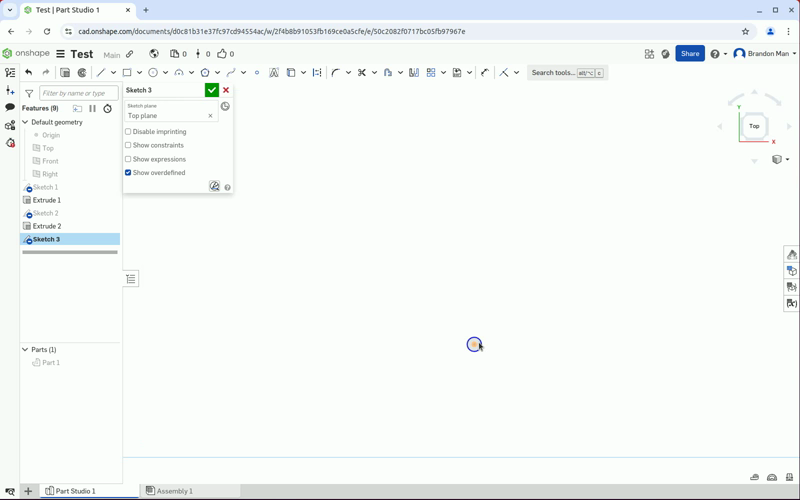
scroll(6)
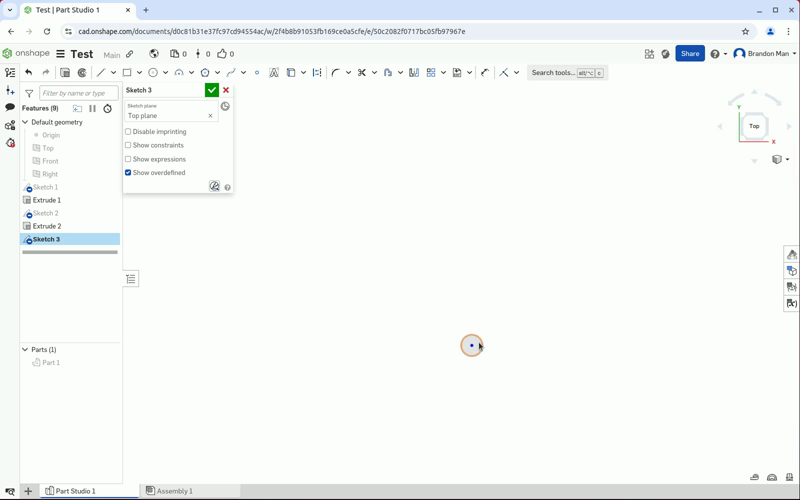
scroll(6)
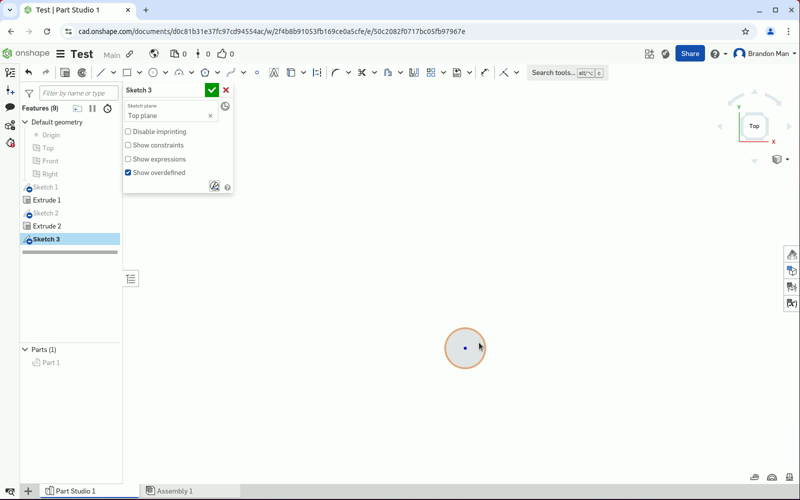
scroll(6)
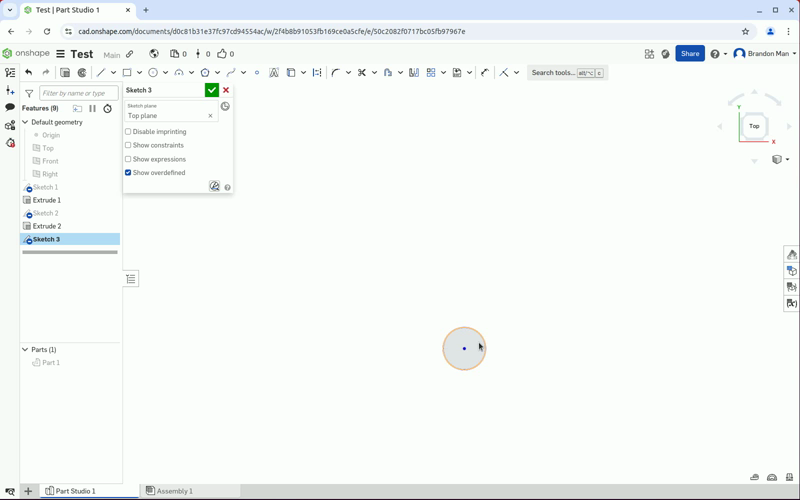
scroll(6)
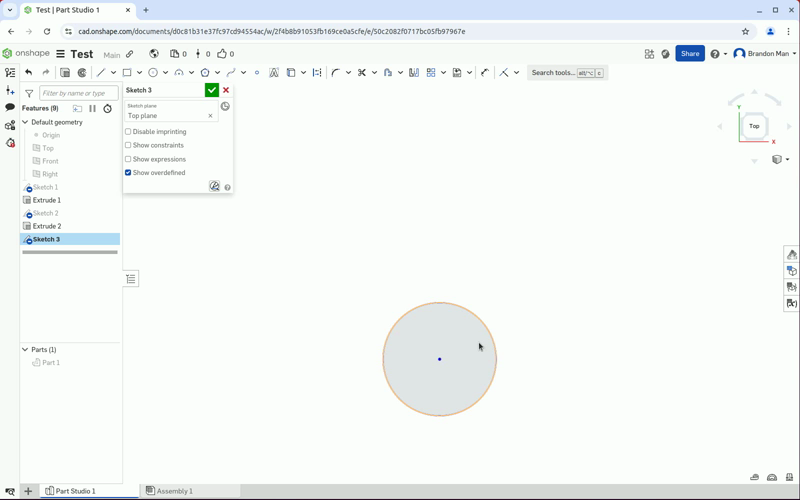
click(479, 342)
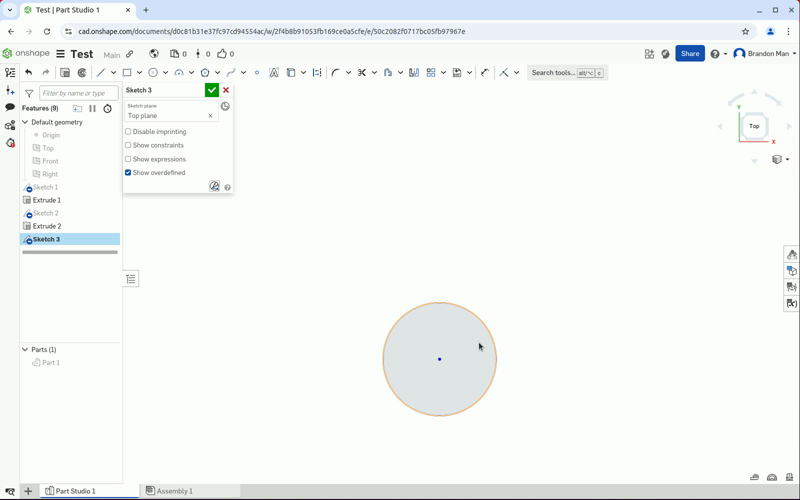
scroll(-6)
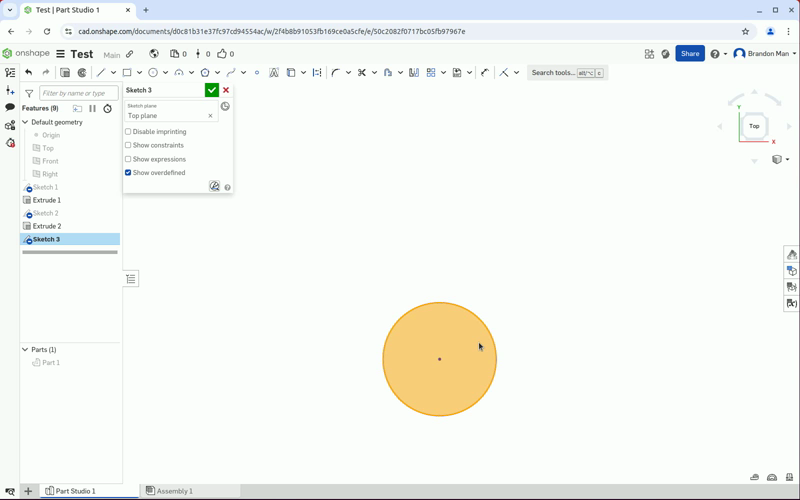
scroll(-6)
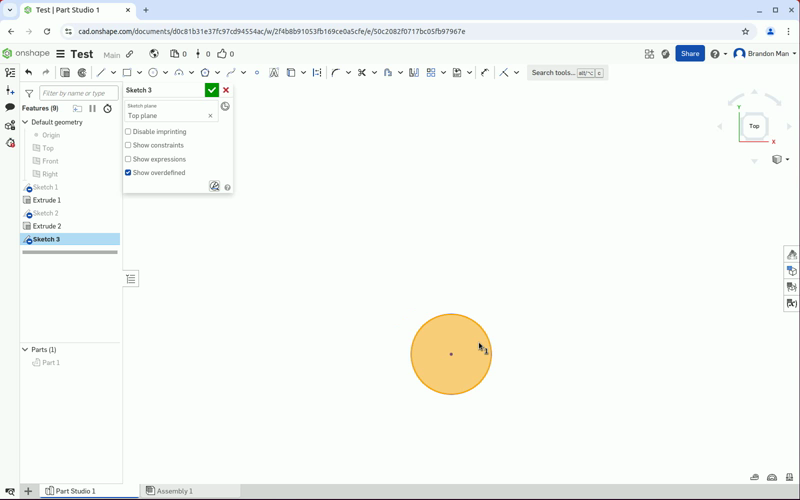
scroll(-6)
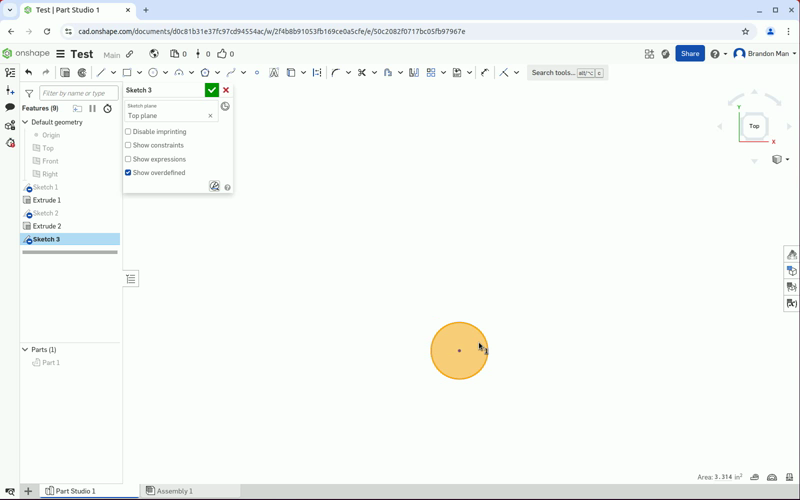
scroll(-6)
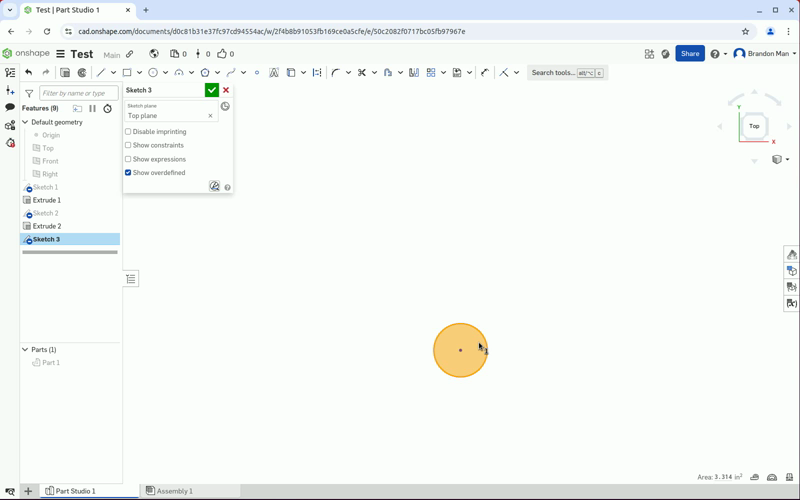
scroll(-6)
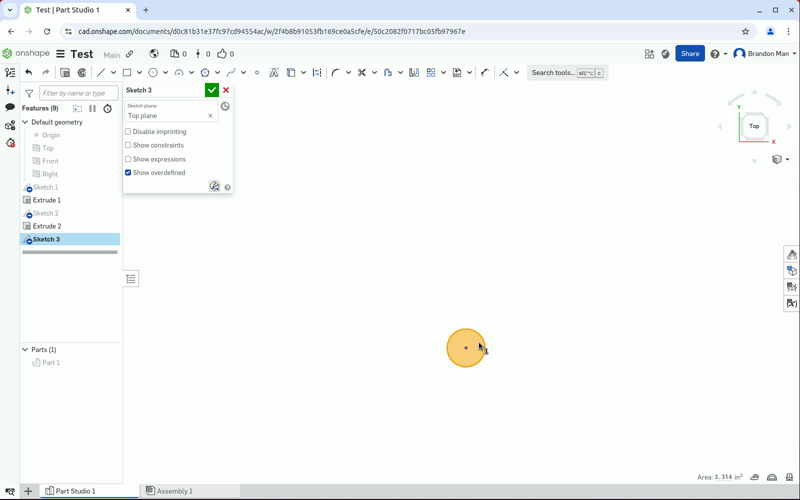
scroll(-6)
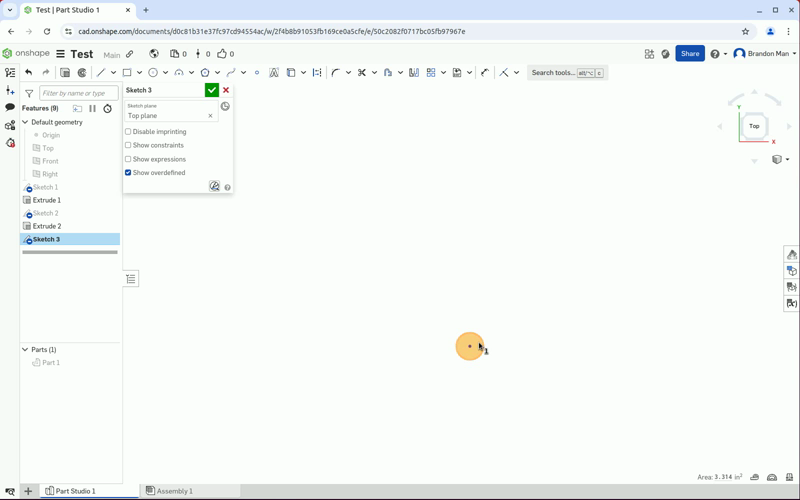
scroll(-6)
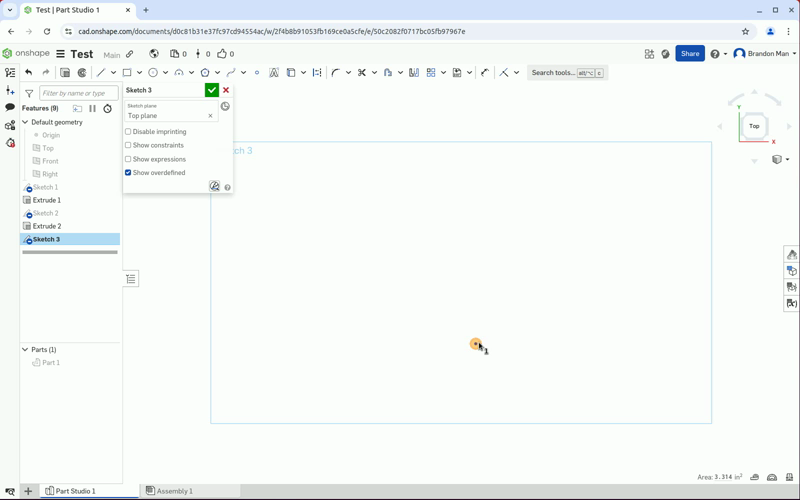
mouse_move(73, 352)
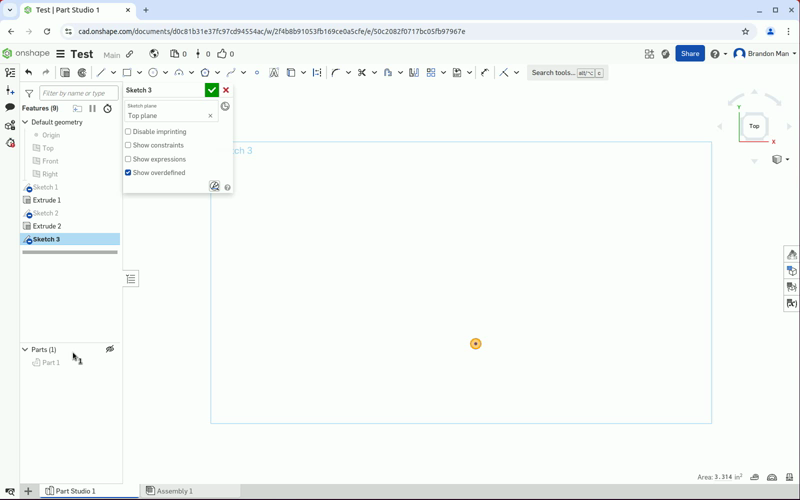
key(shift+y)
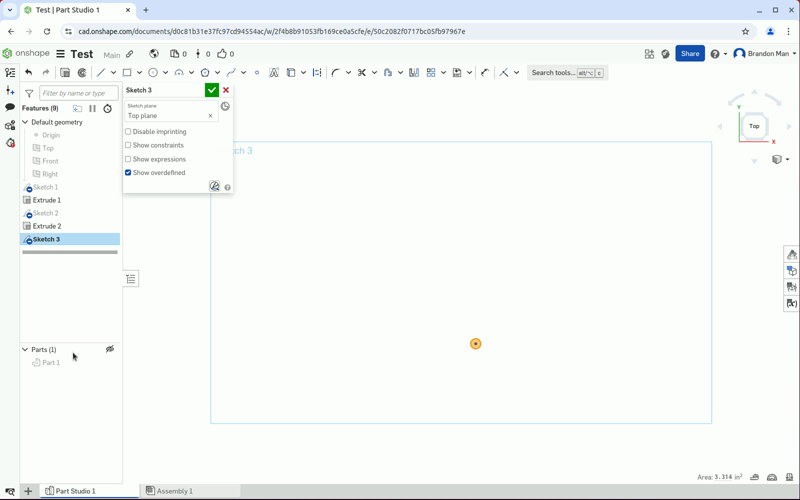
key(shift+e)
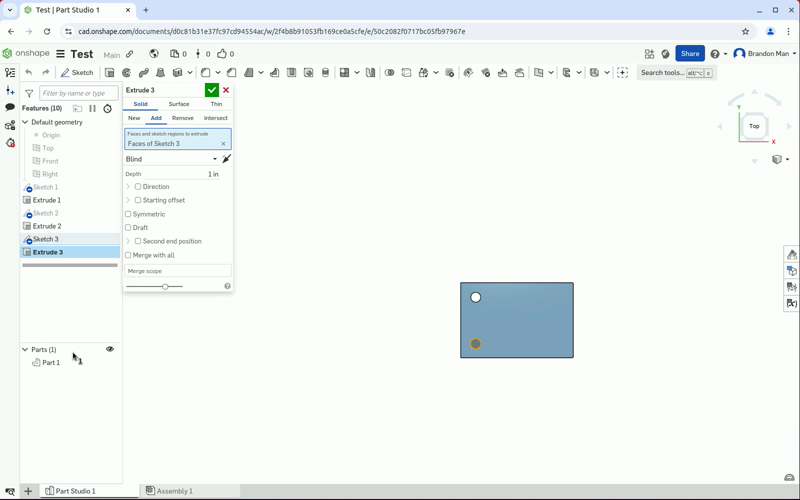
mouse_move(143, 106)
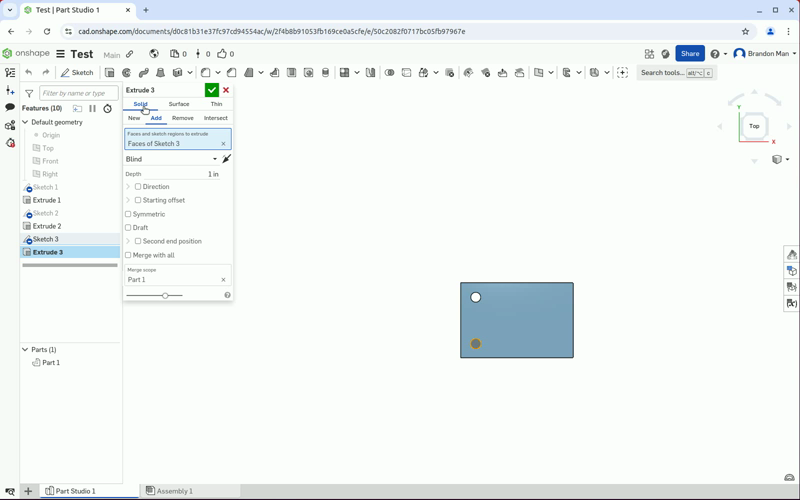
click(143, 106)
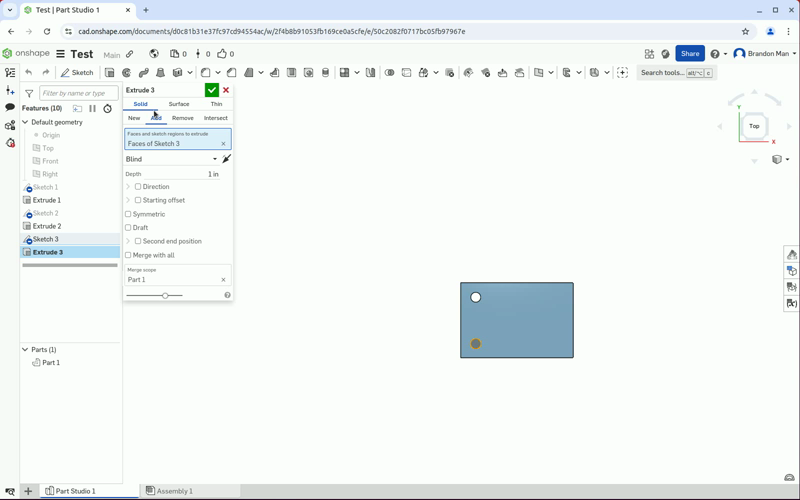
mouse_move(186, 120)
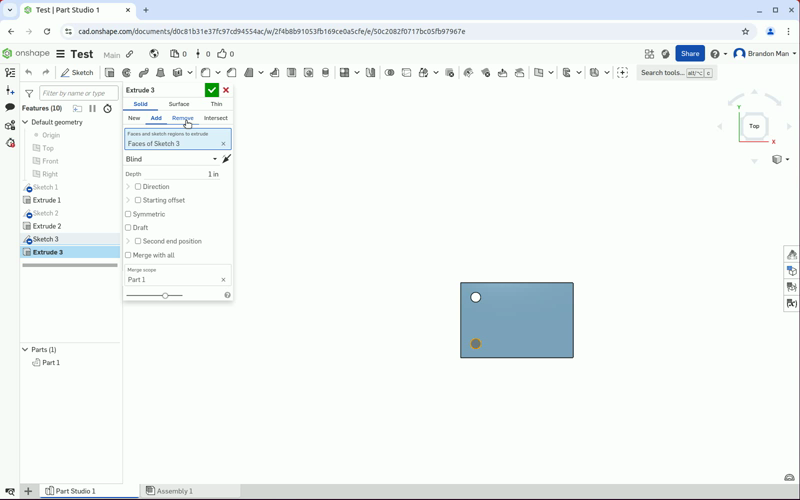
click(186, 120)
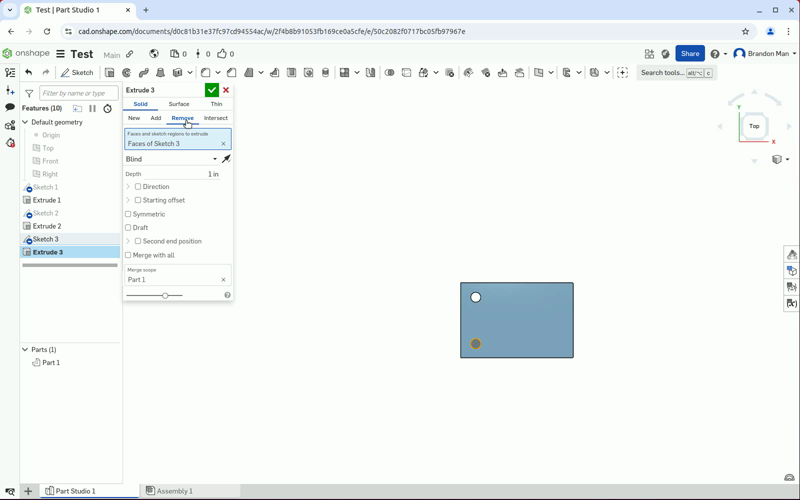
key(tab, 4)
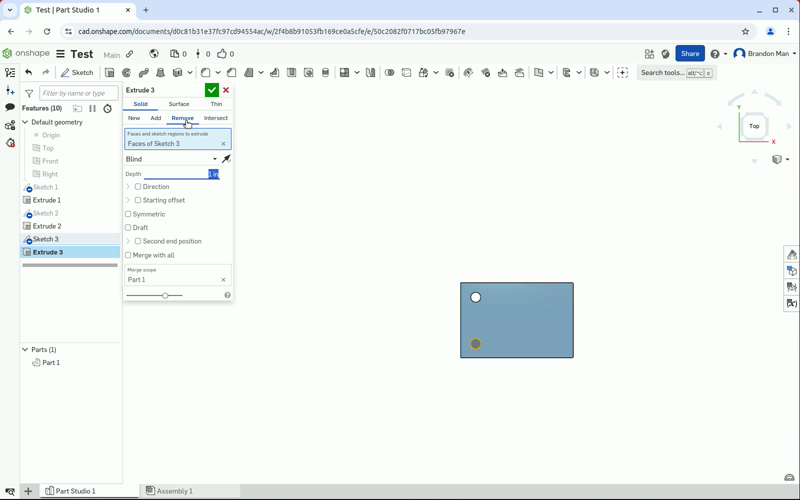
text(4.814)
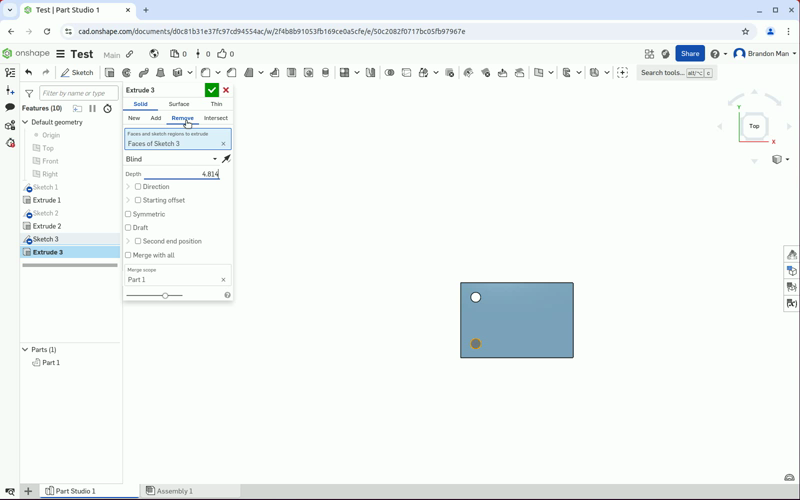
key(tab, 6)
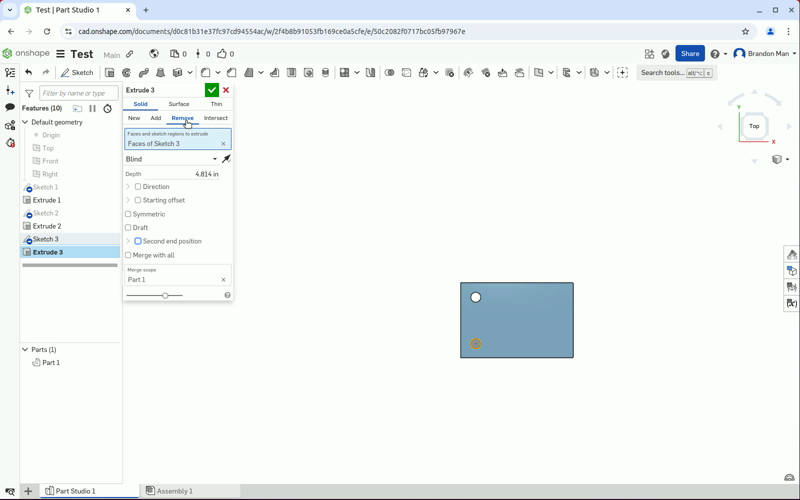
key(space)
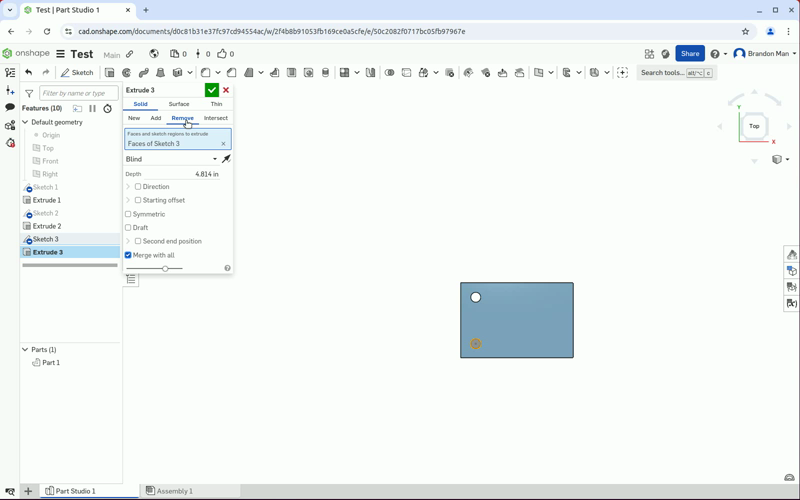
key(enter)
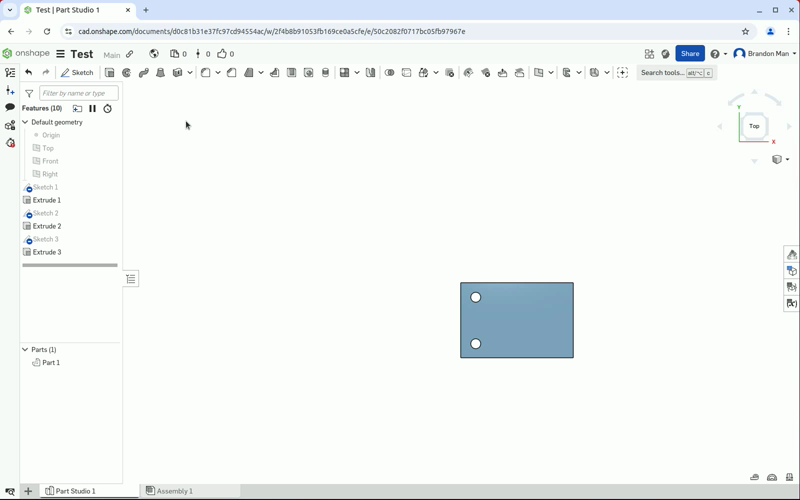
key(shift+h)
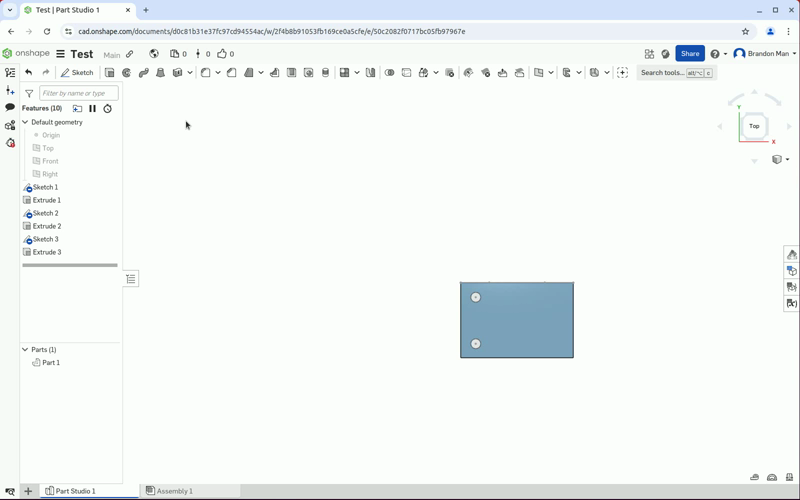
key(shift+h)
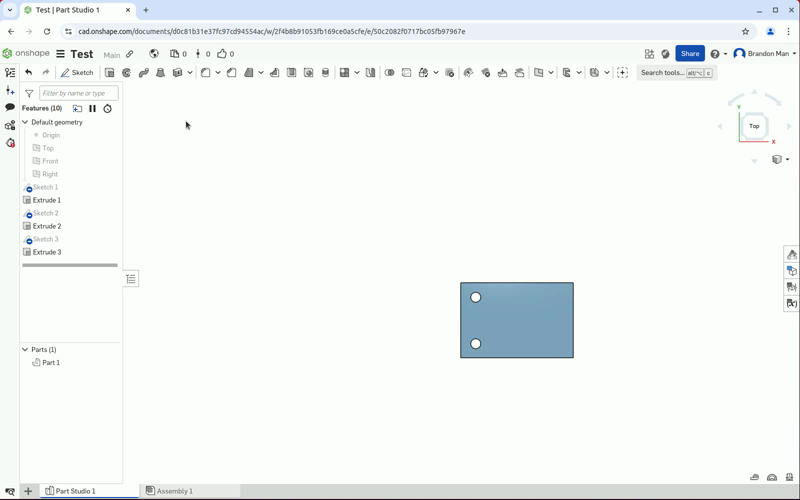
mouse_move(73, 189)
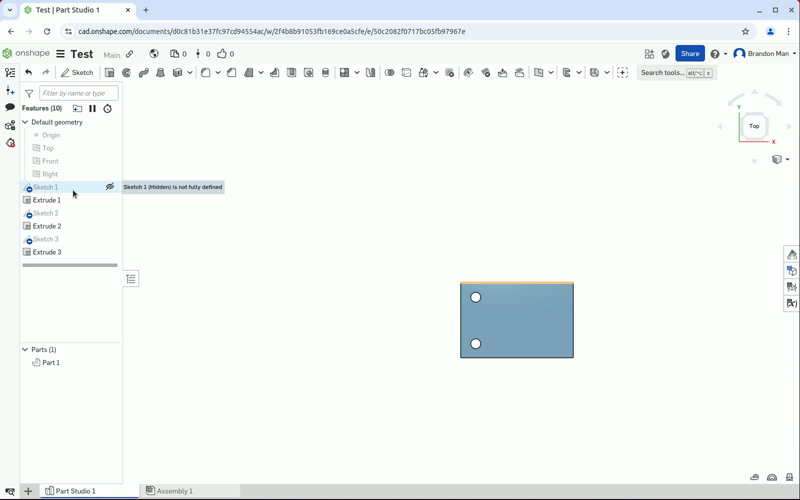
click(73, 189)
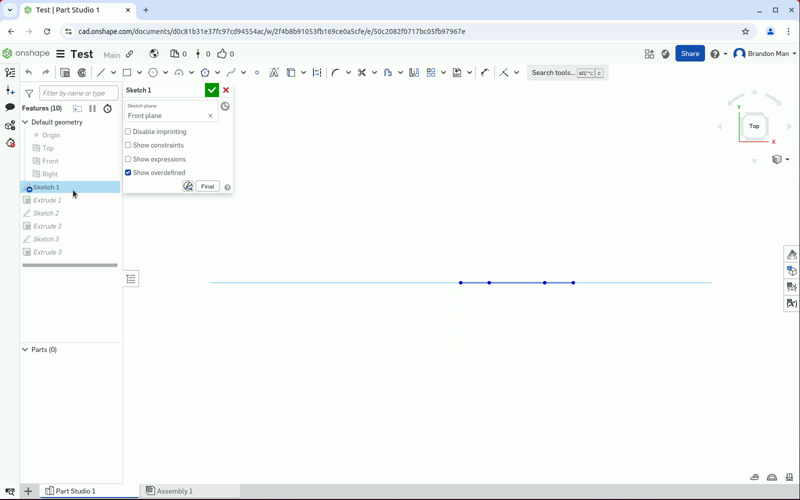
mouse_move(229, 92)
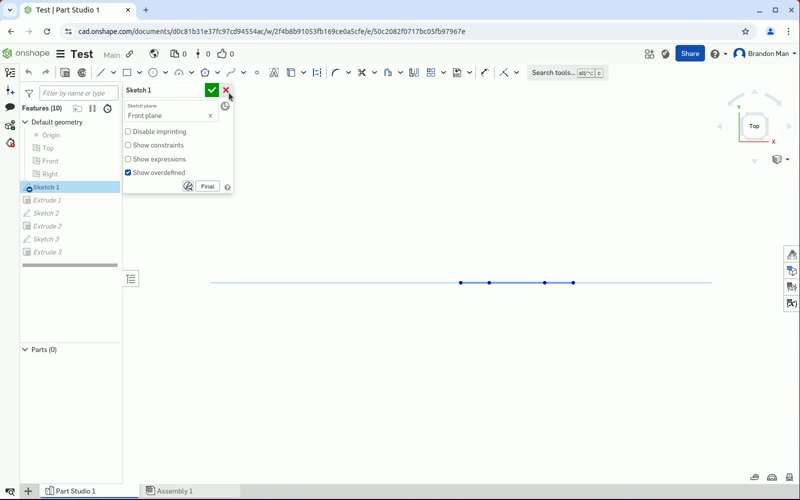
click(229, 92)
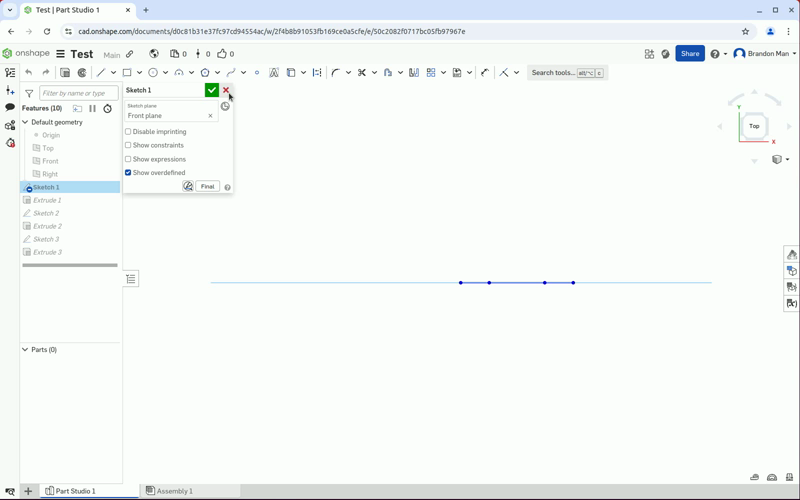
key(shift+s)
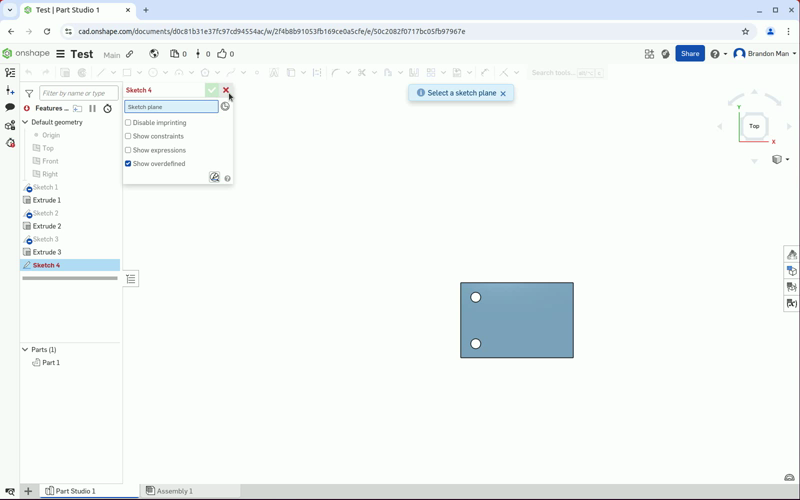
mouse_move(73, 150)
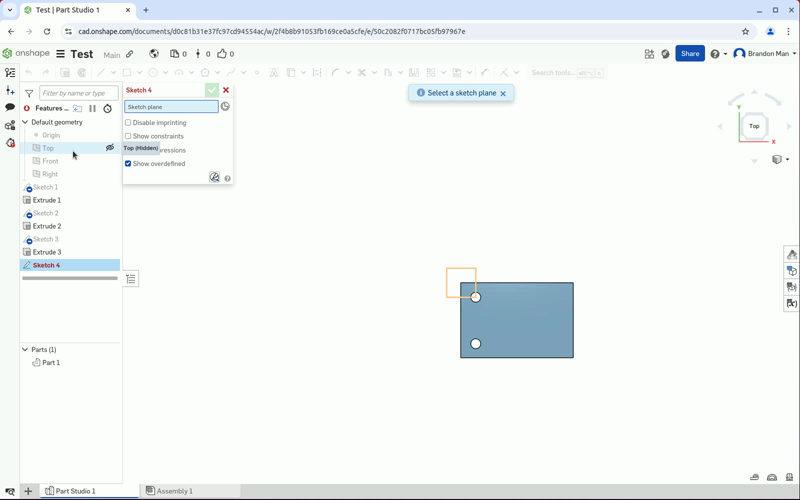
click(73, 150)
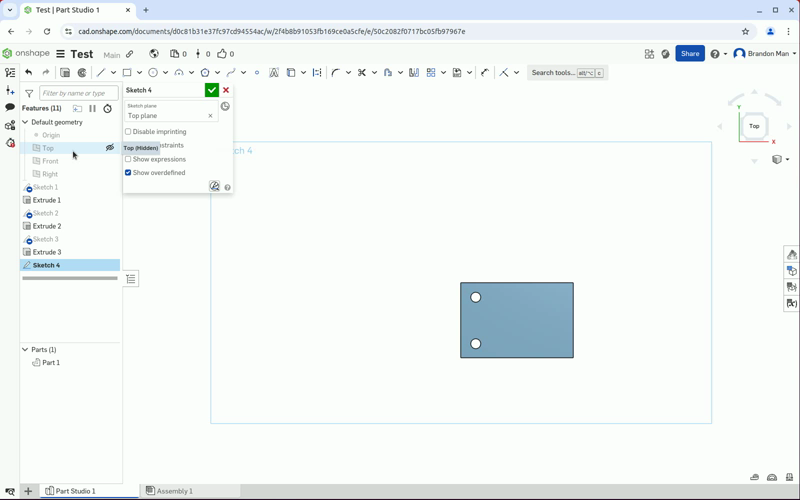
mouse_move(73, 352)
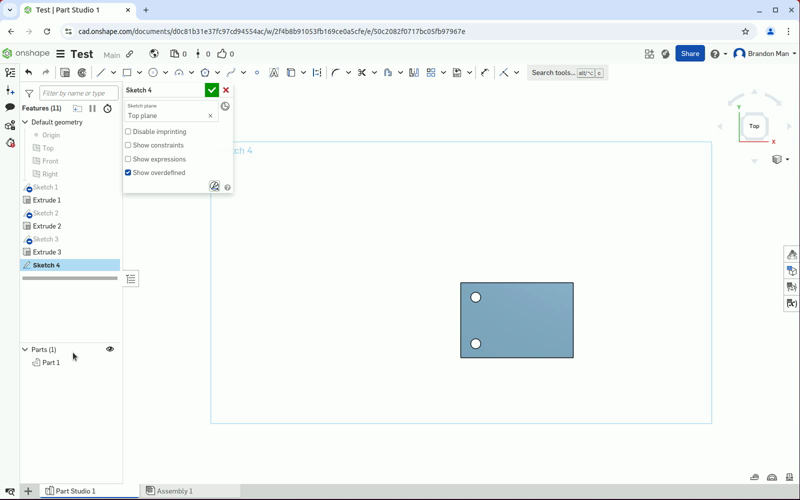
key(y)
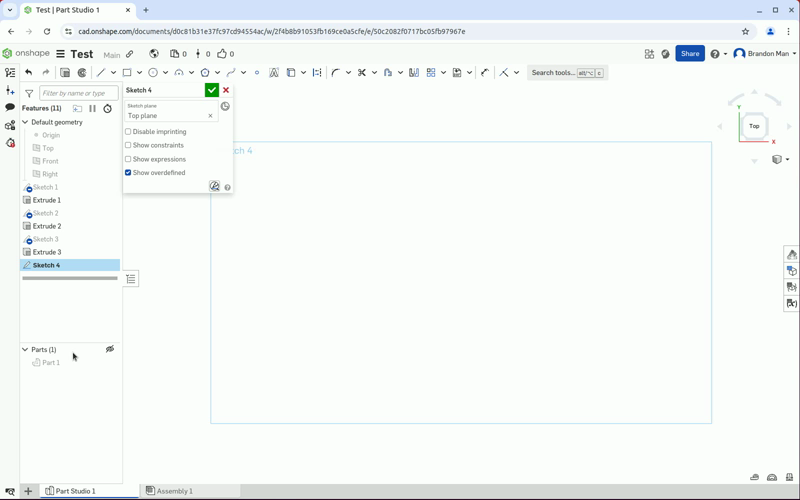
key(c)
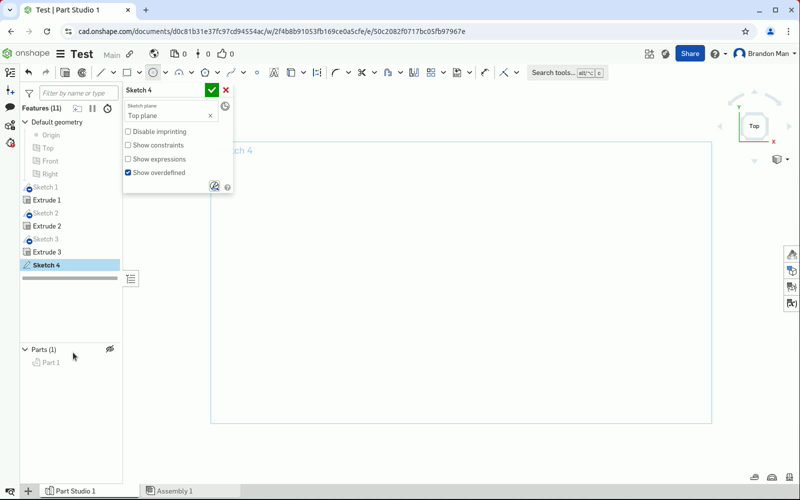
key_down(shift)
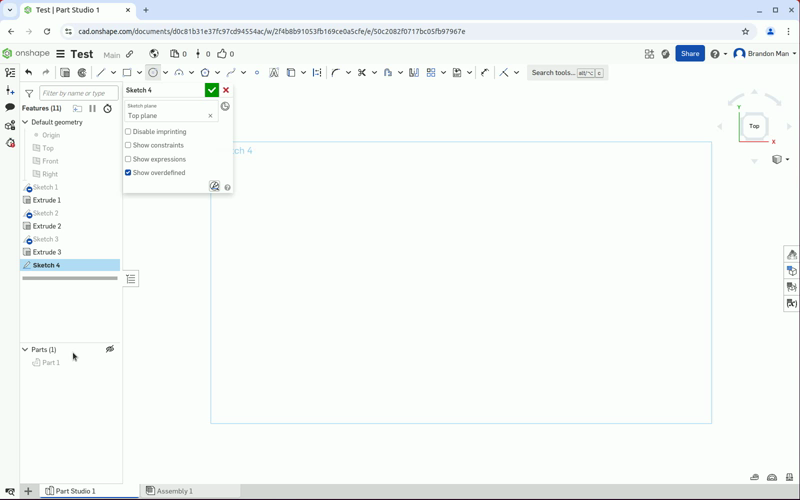
mouse_move(559, 343)
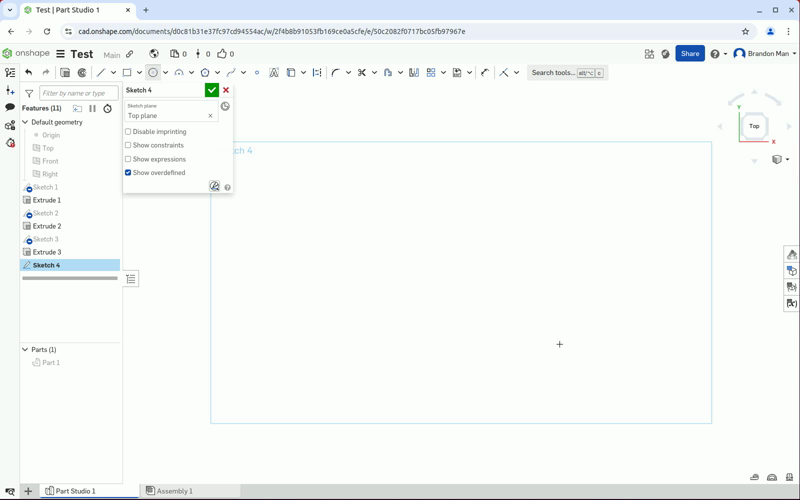
click(559, 343)
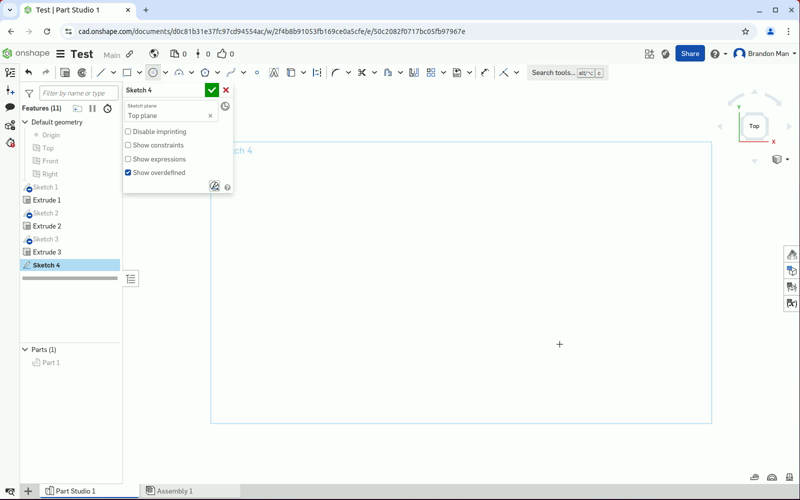
key_up(shift)
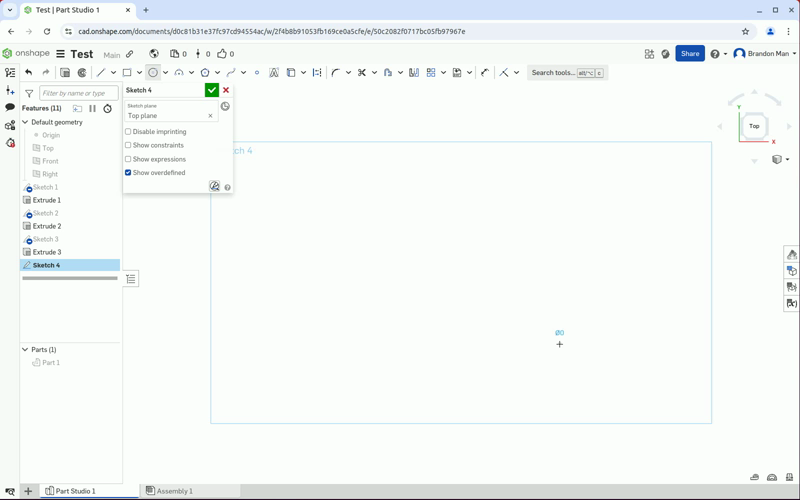
mouse_move(565, 343)
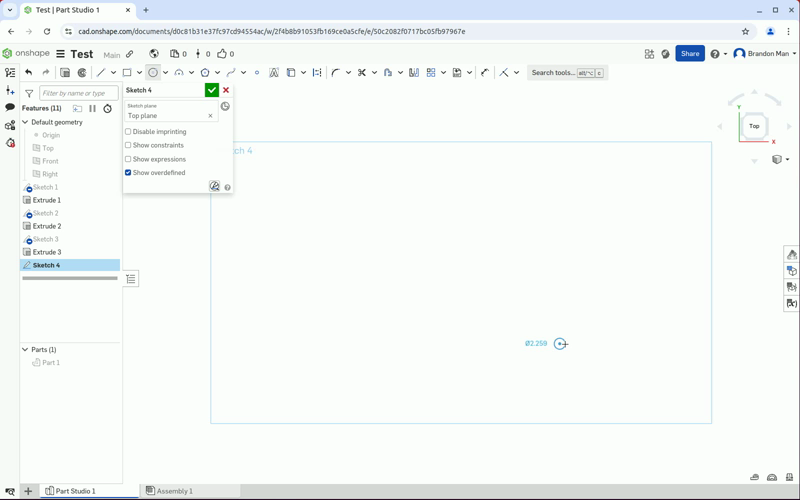
click(565, 343)
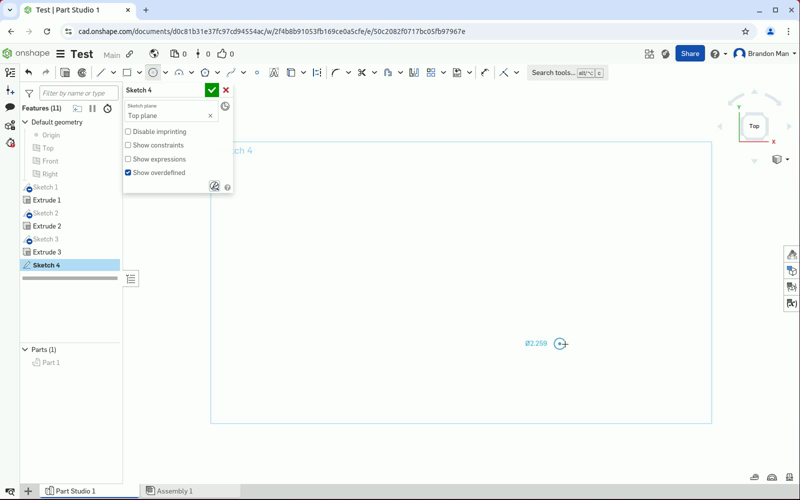
key(esc)
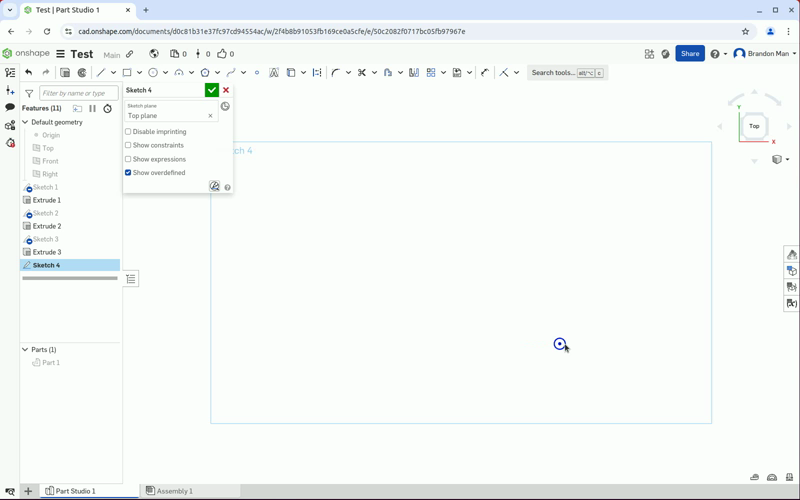
mouse_move(563, 343)
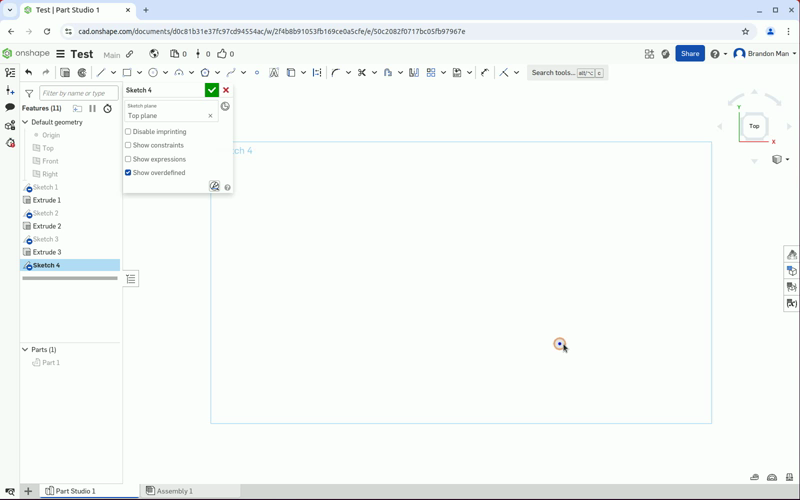
scroll(6)
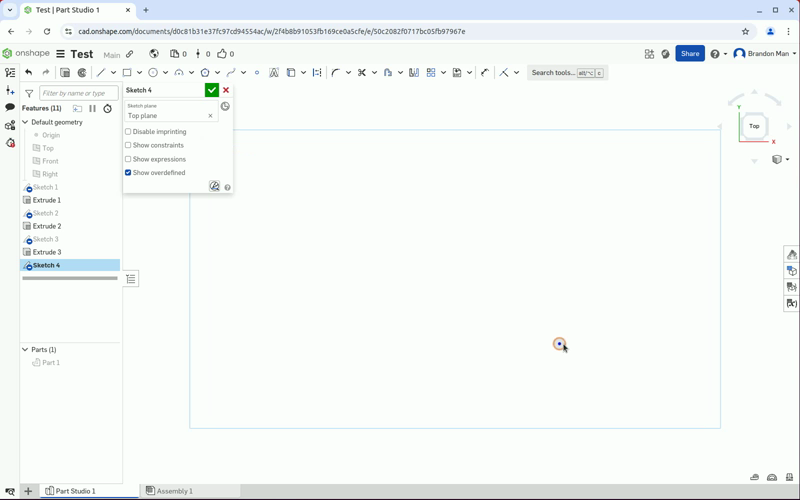
scroll(6)
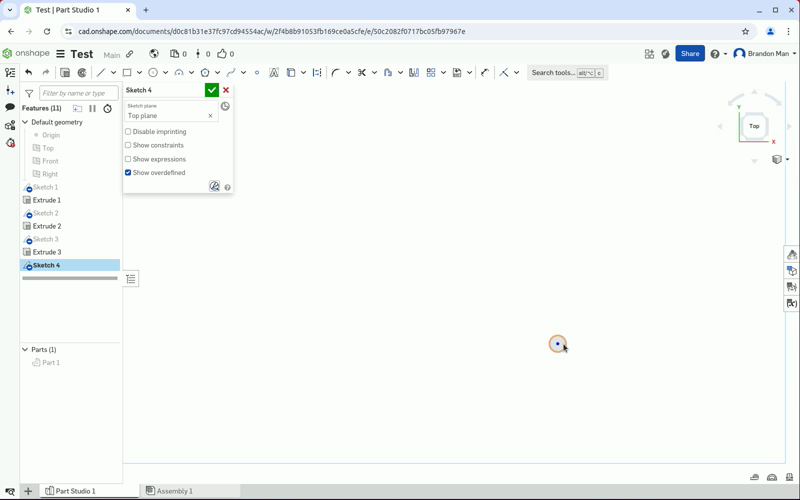
scroll(6)
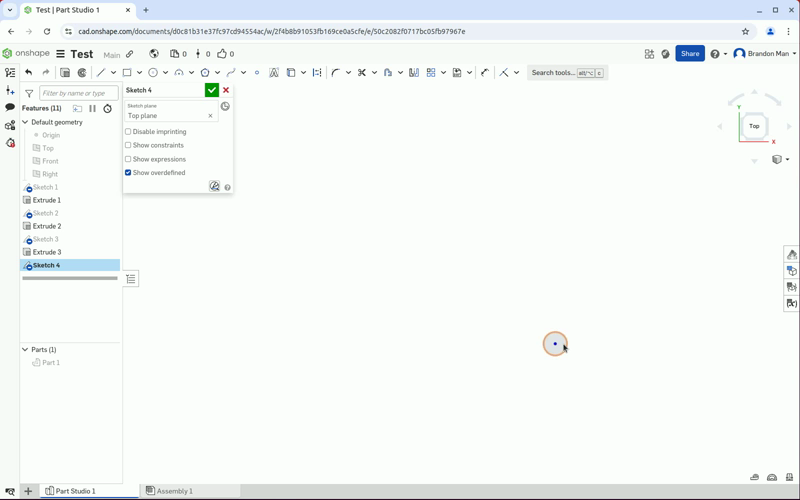
scroll(6)
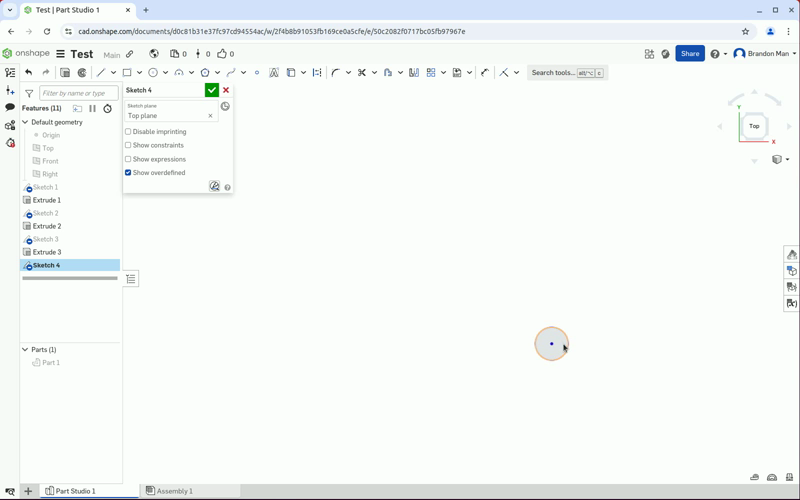
scroll(6)
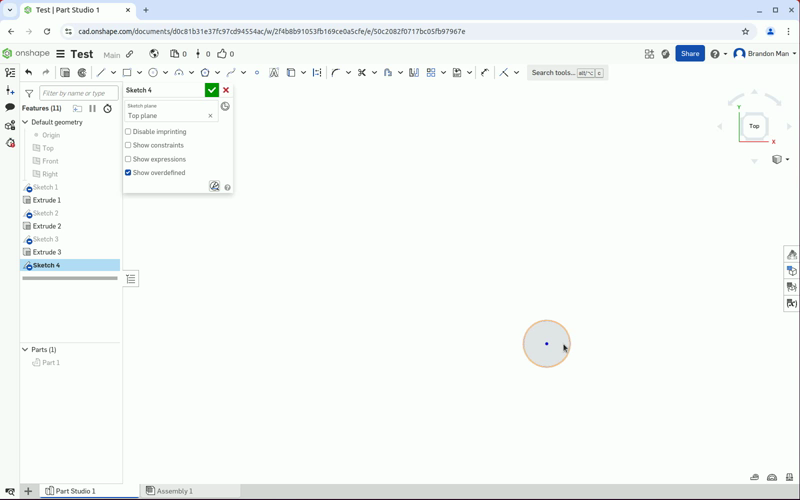
scroll(6)
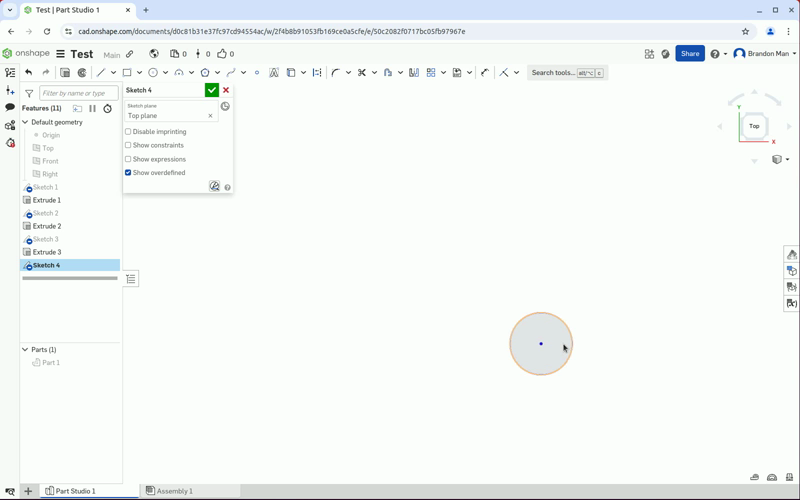
scroll(6)
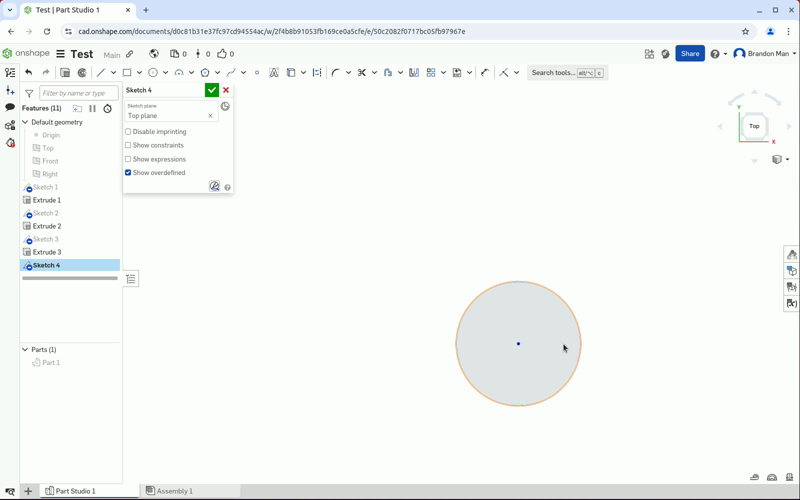
click(563, 343)
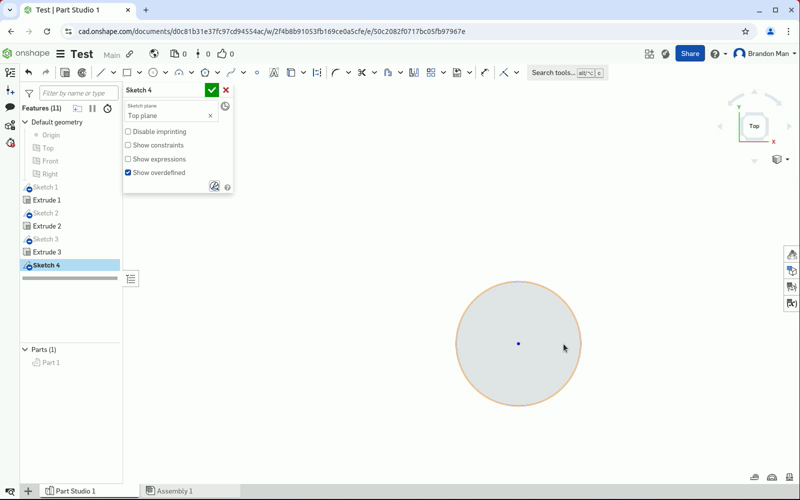
scroll(-6)
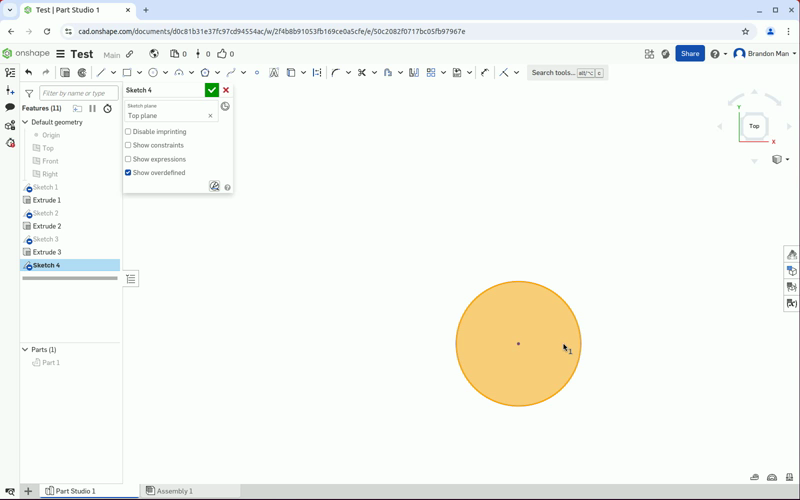
scroll(-6)
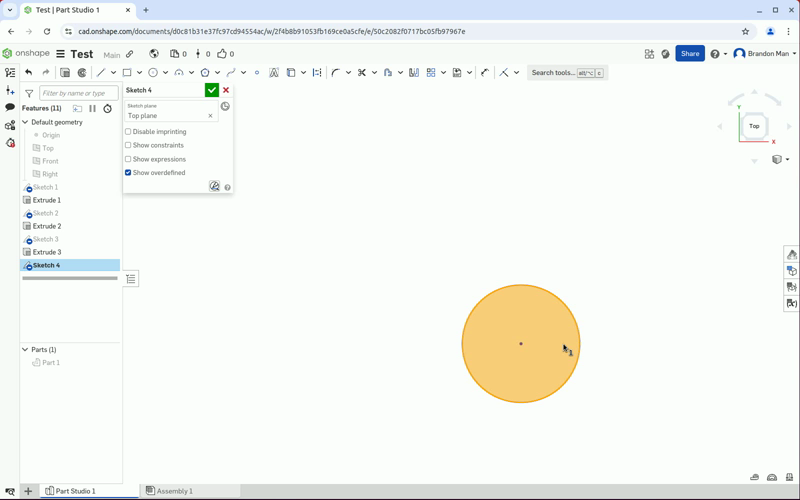
scroll(-6)
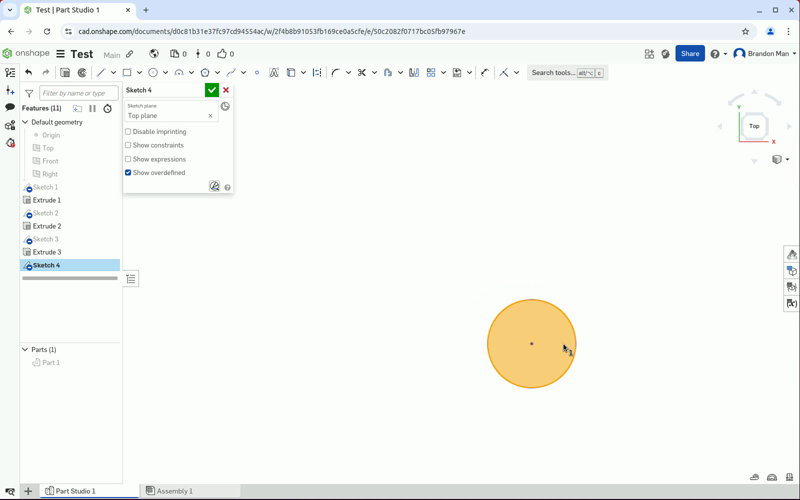
scroll(-6)
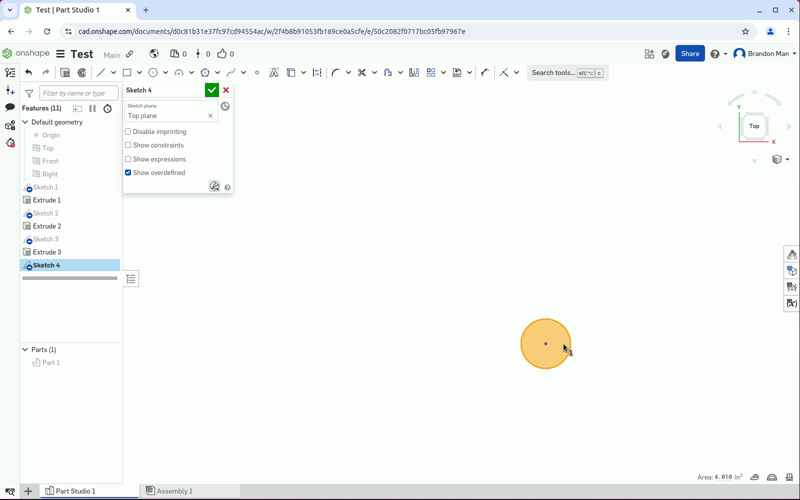
scroll(-6)
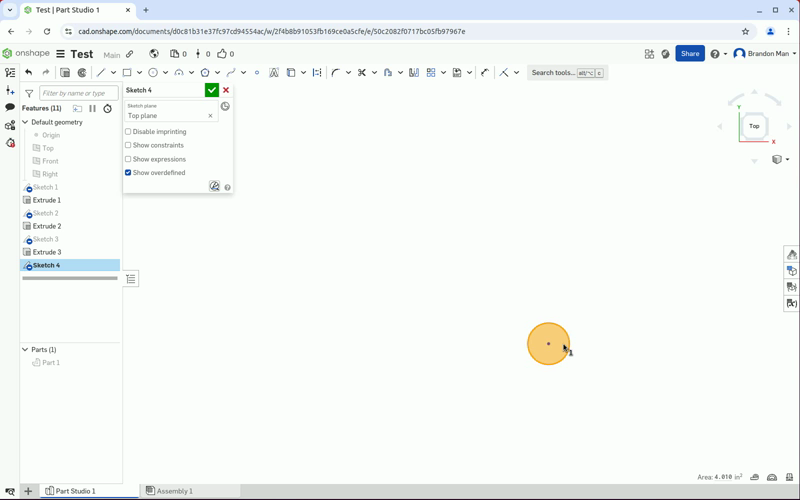
scroll(-6)
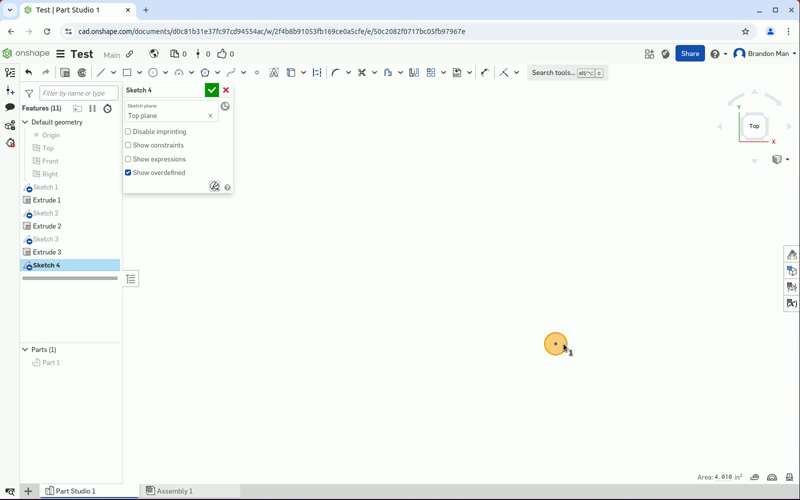
scroll(-6)
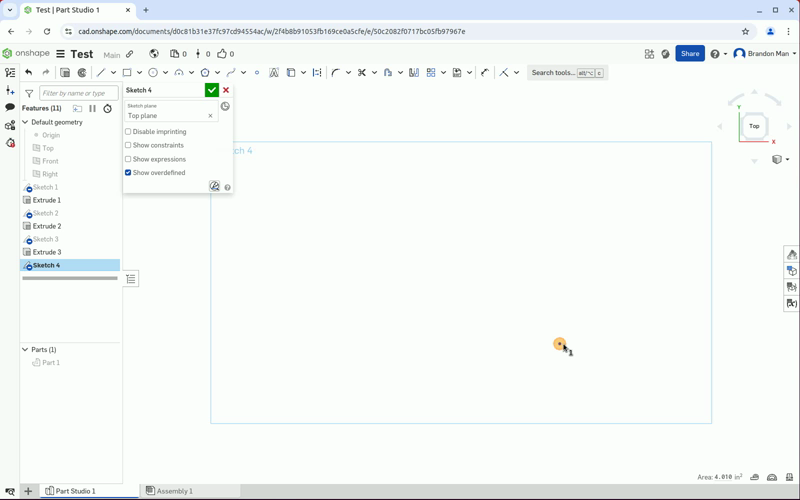
mouse_move(73, 352)
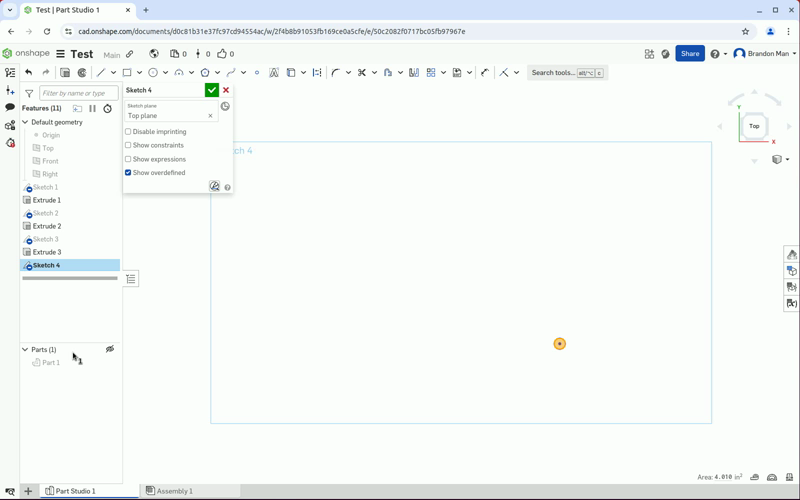
key(shift+y)
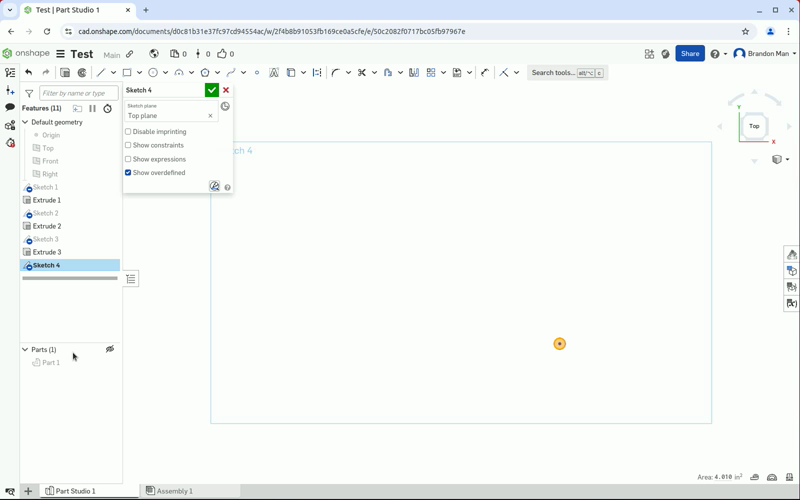
key(shift+e)
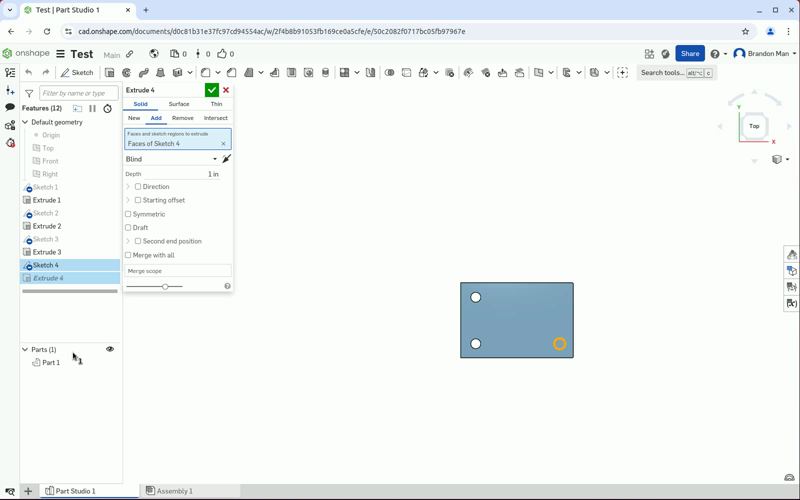
mouse_move(143, 106)
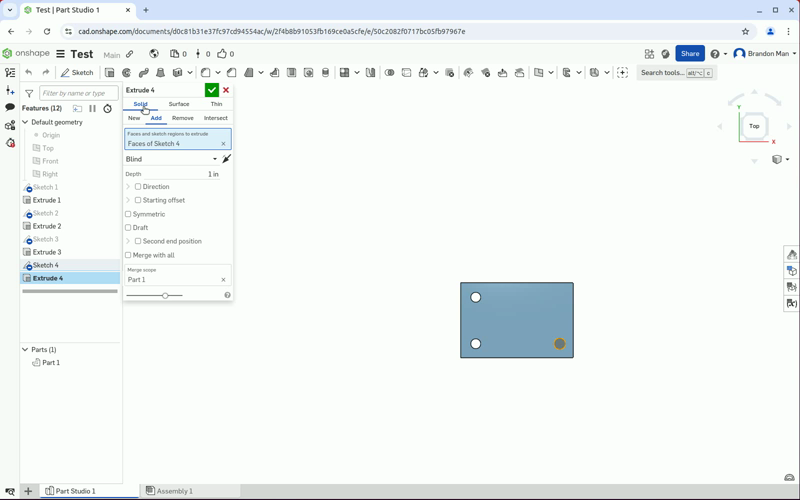
click(143, 106)
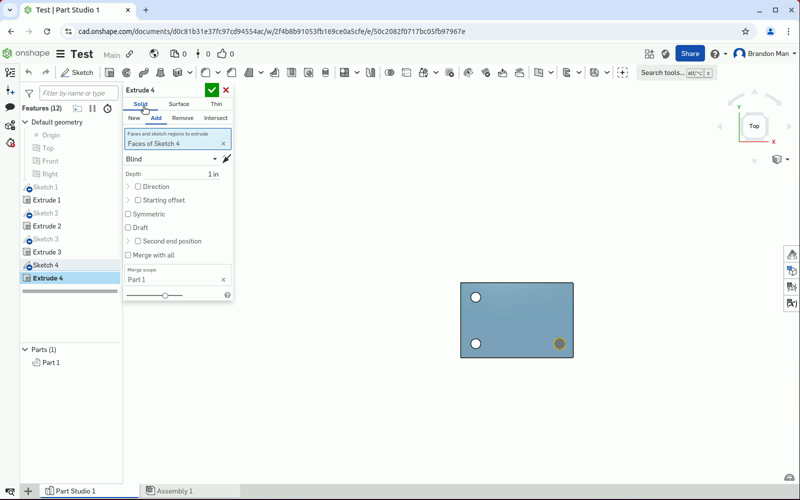
mouse_move(186, 120)
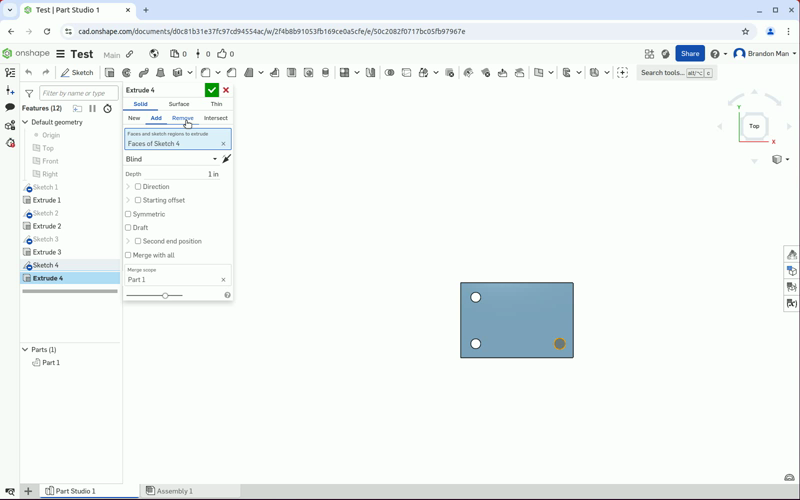
click(186, 120)
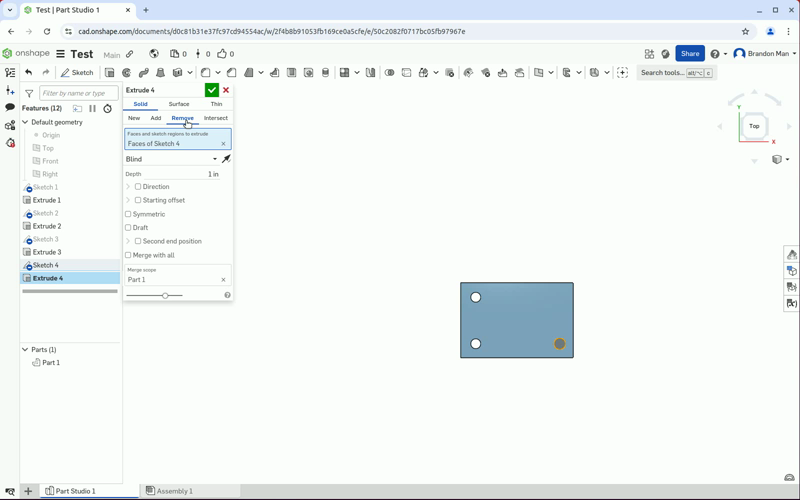
key(tab, 4)
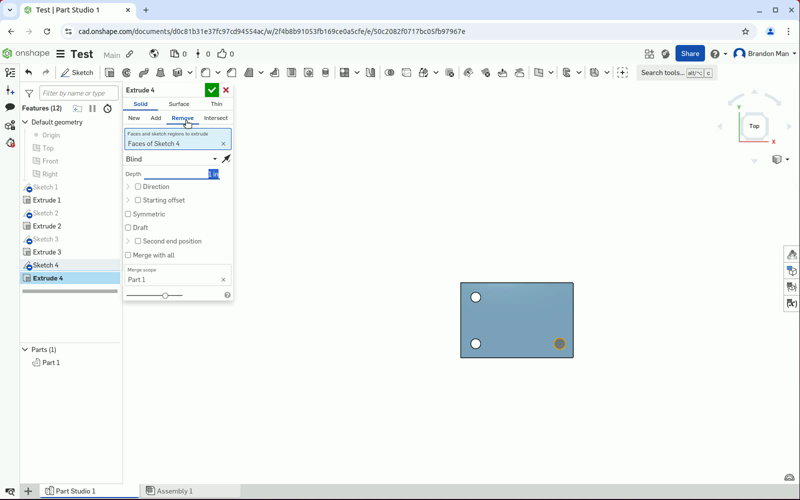
text(4.814)
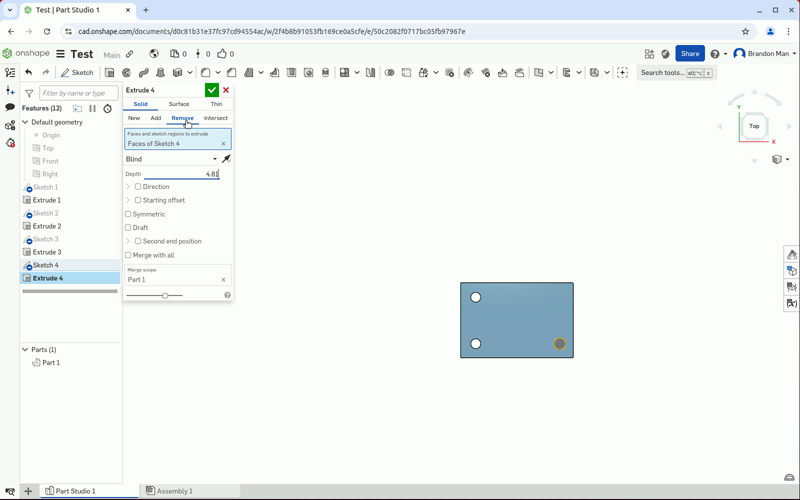
key(tab, 6)
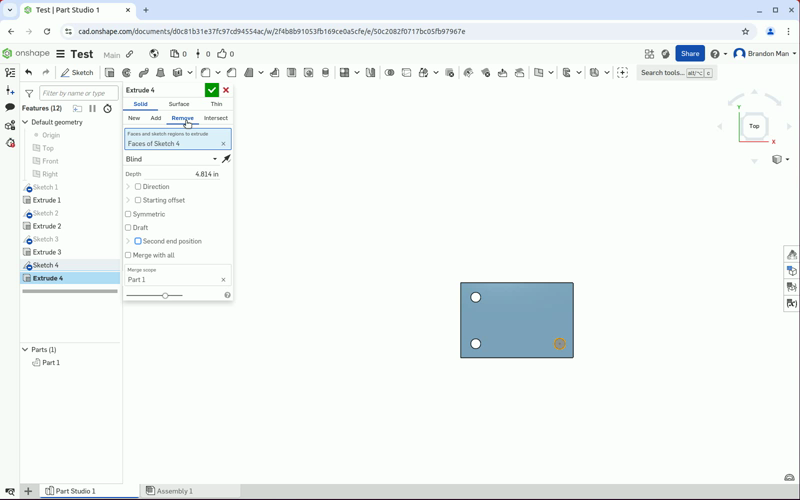
key(space)
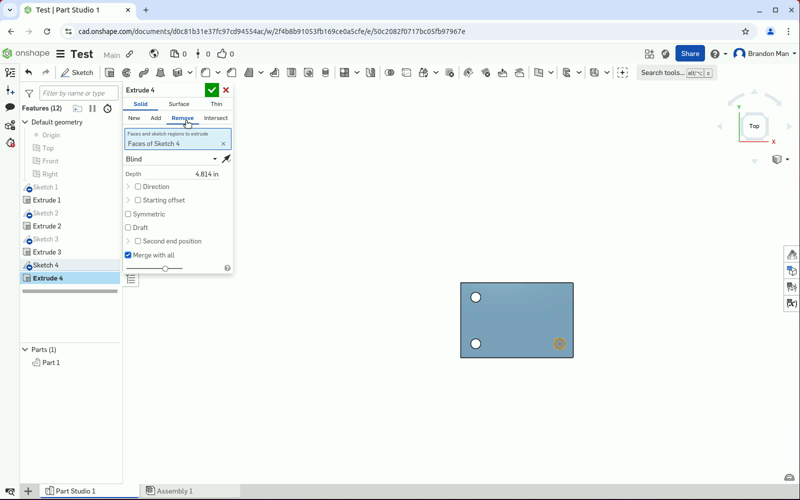
key(enter)
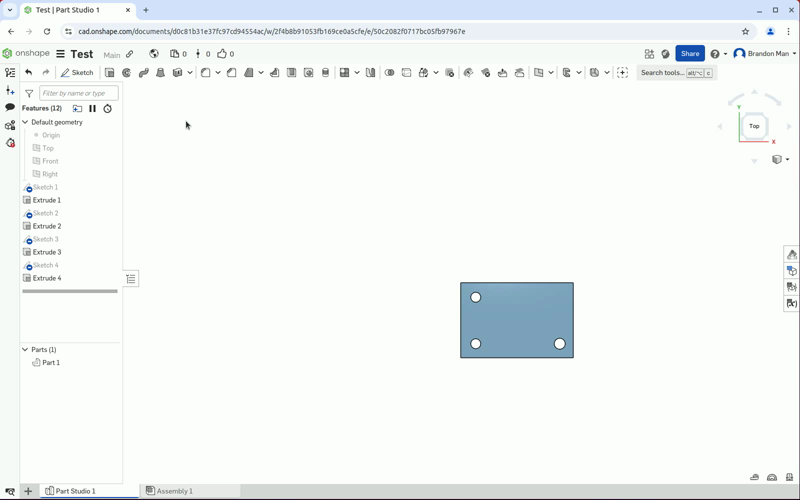
key(shift+h)
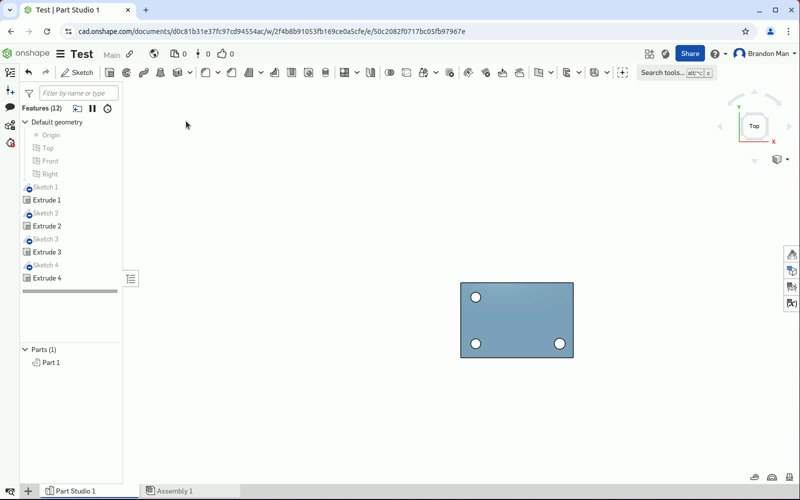
key(shift+h)
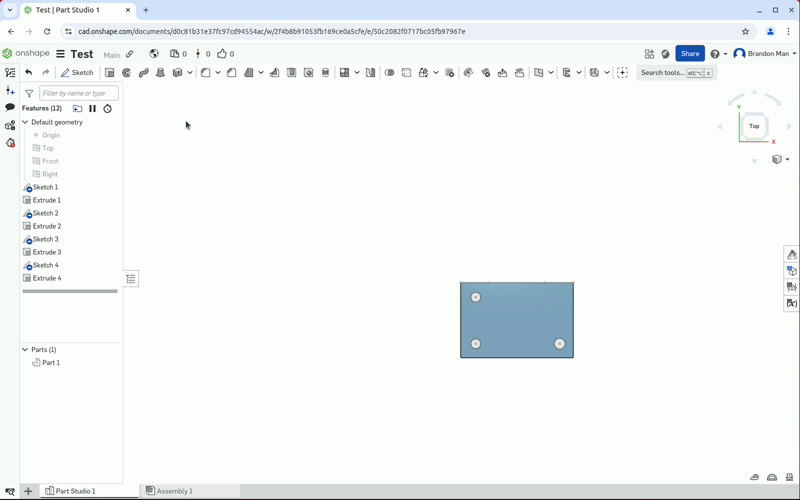
mouse_move(73, 189)
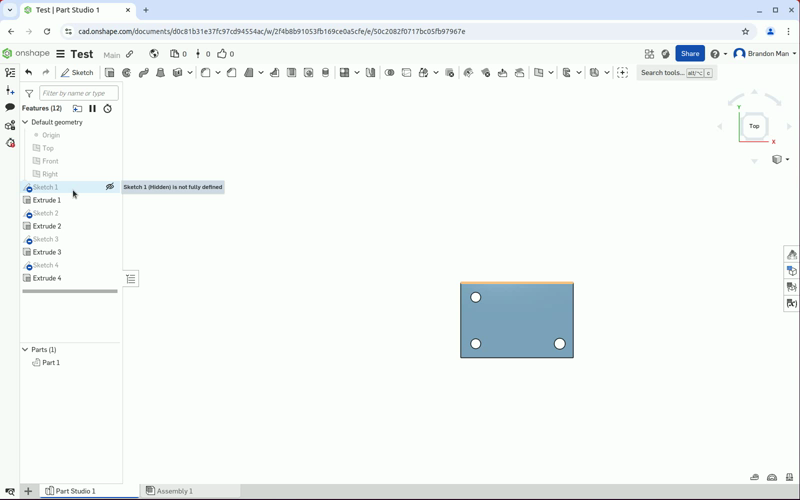
click(73, 189)
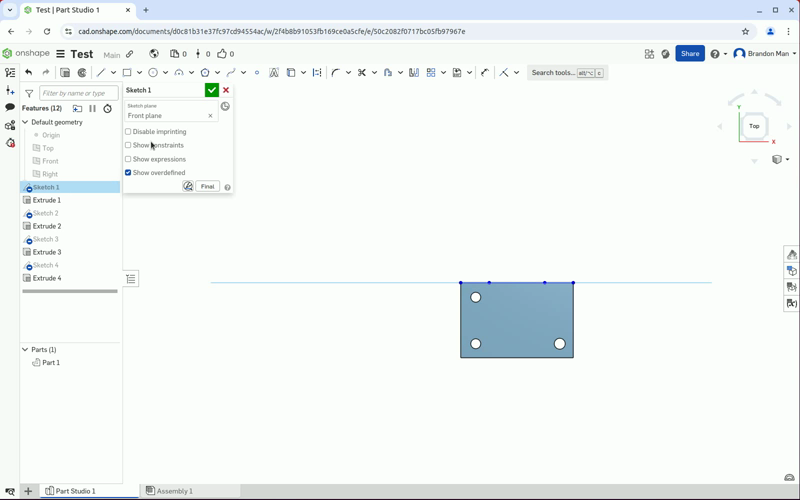
mouse_move(229, 92)
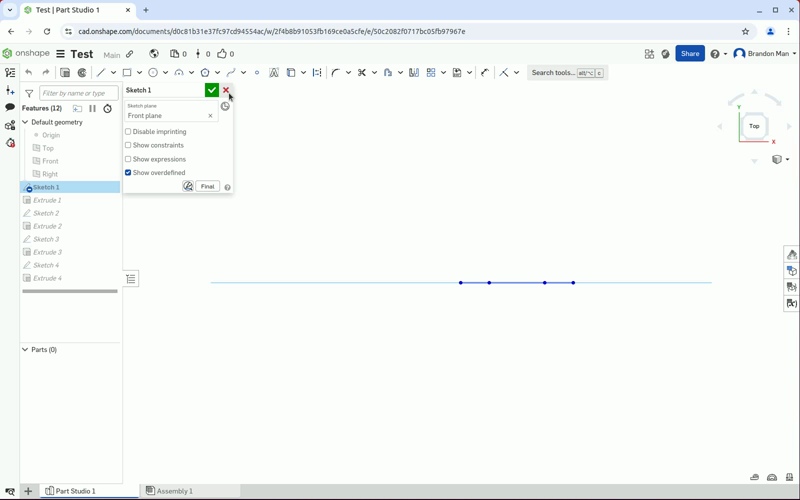
click(229, 92)
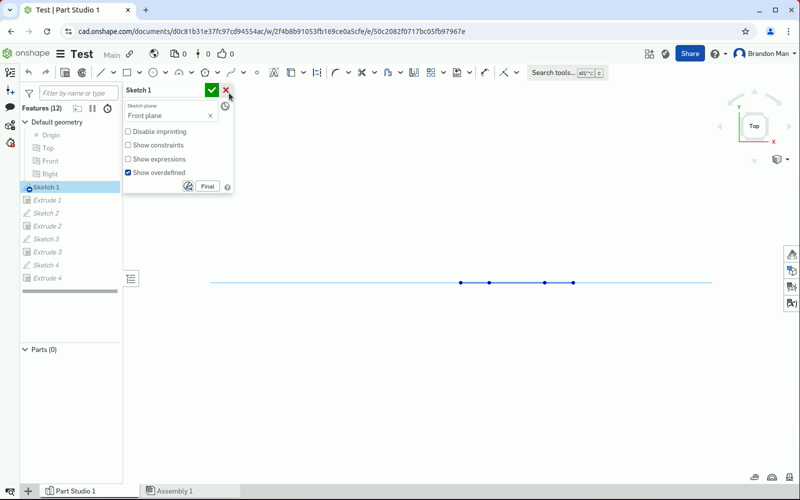
key(shift+s)
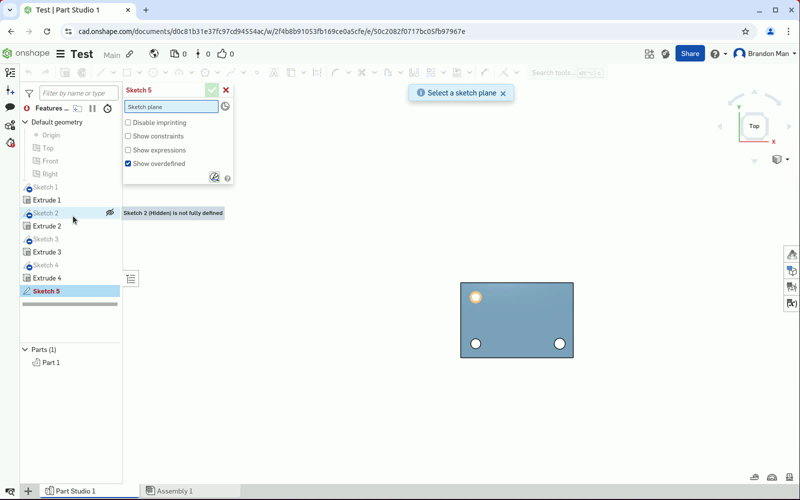
scroll(3)
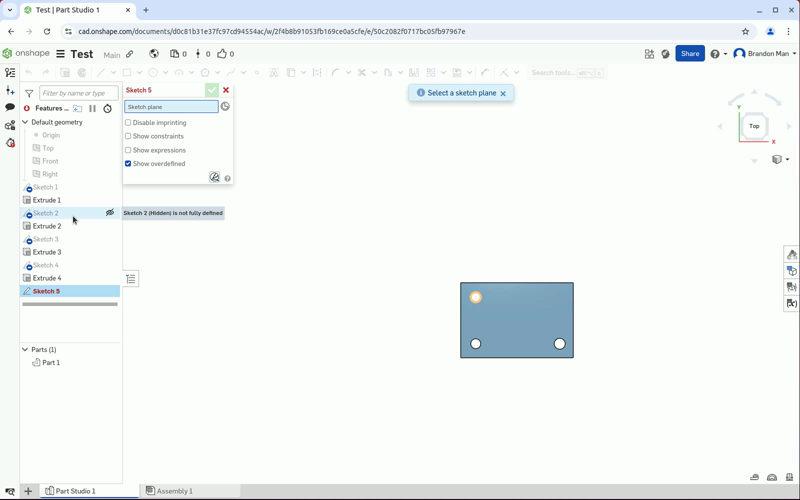
mouse_move(73, 150)
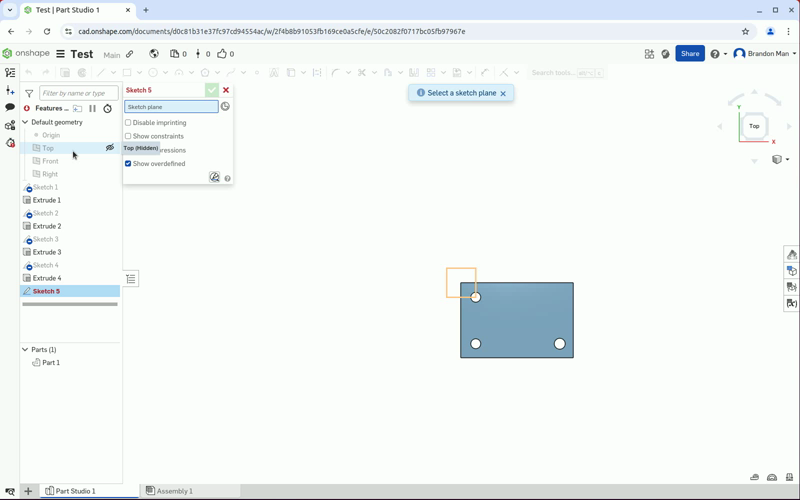
click(73, 150)
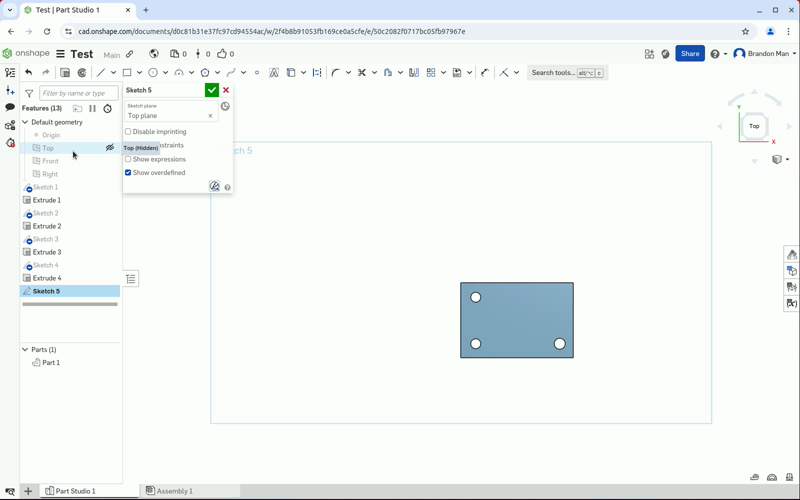
mouse_move(73, 352)
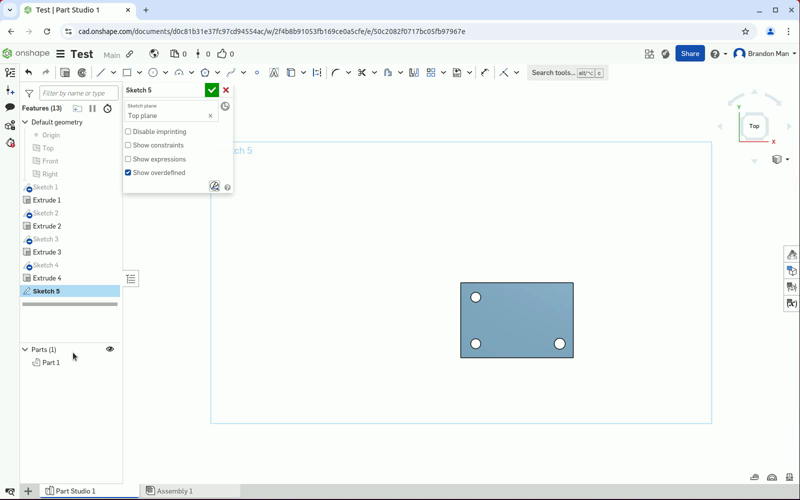
key(y)
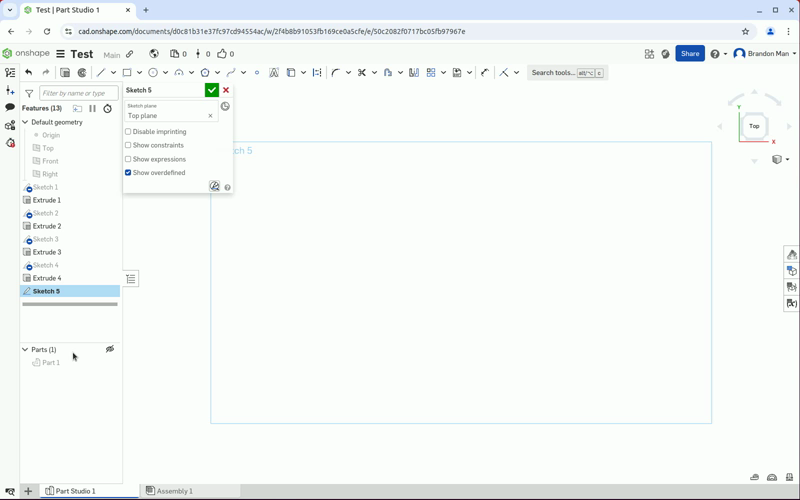
key(c)
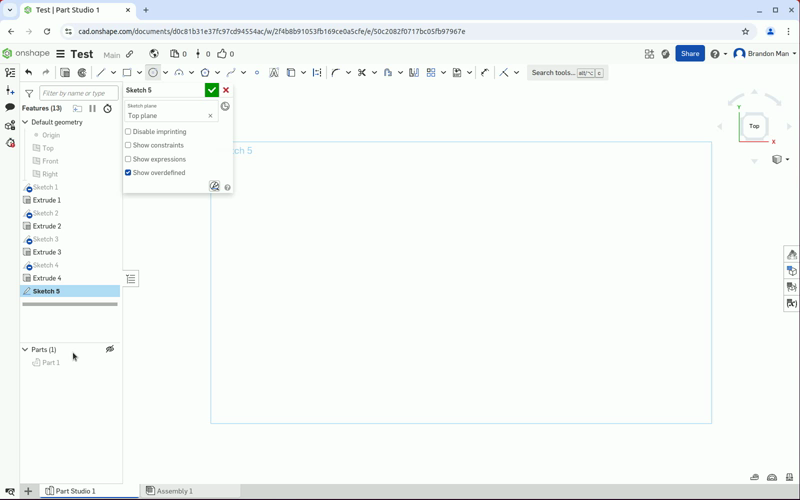
key_down(shift)
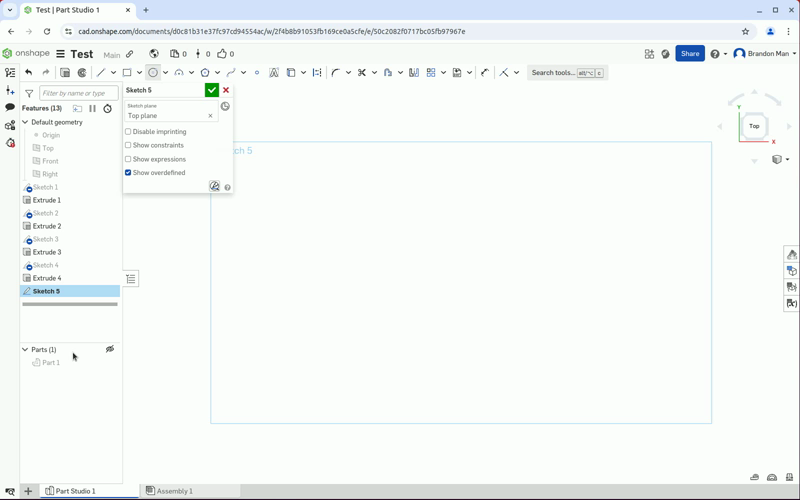
mouse_move(559, 297)
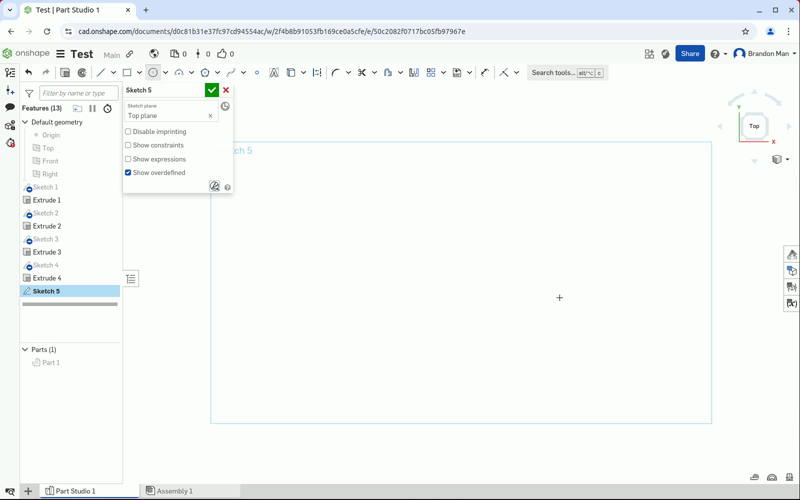
click(559, 297)
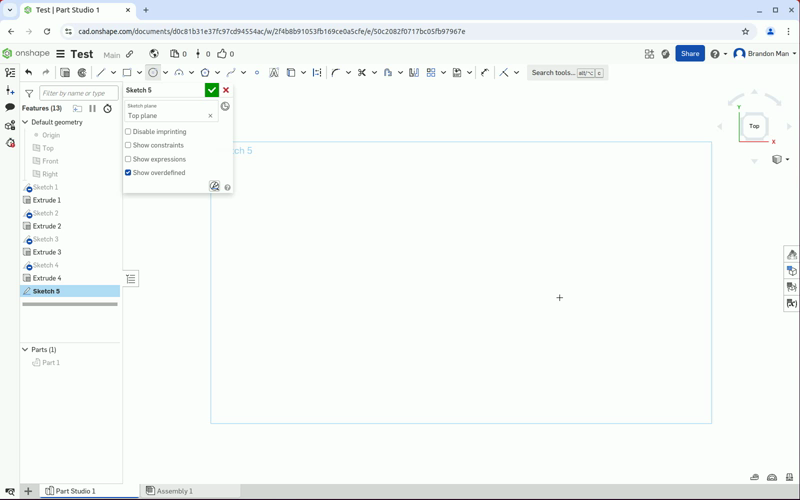
key_up(shift)
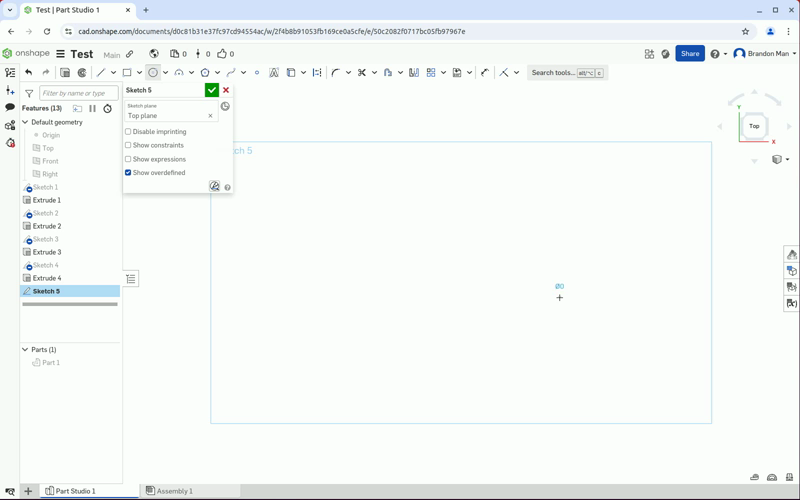
mouse_move(565, 297)
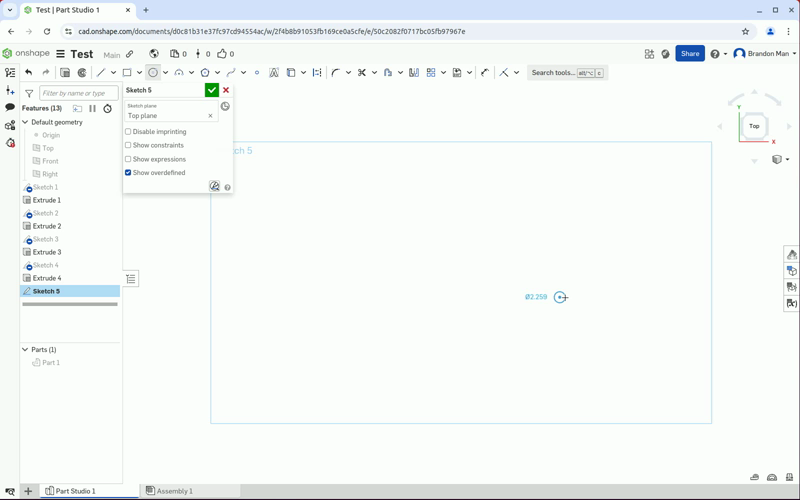
click(565, 297)
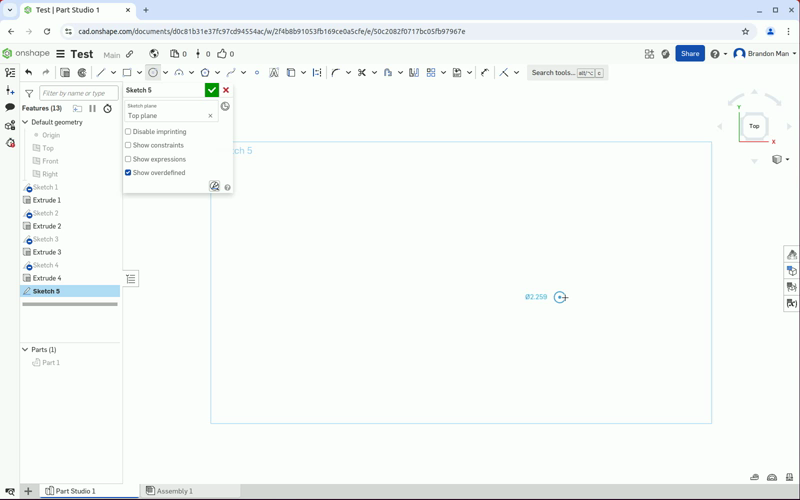
key(esc)
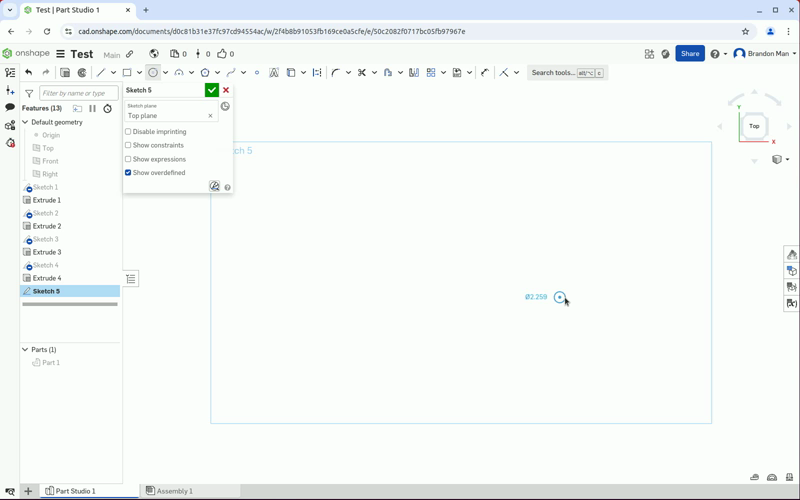
mouse_move(562, 296)
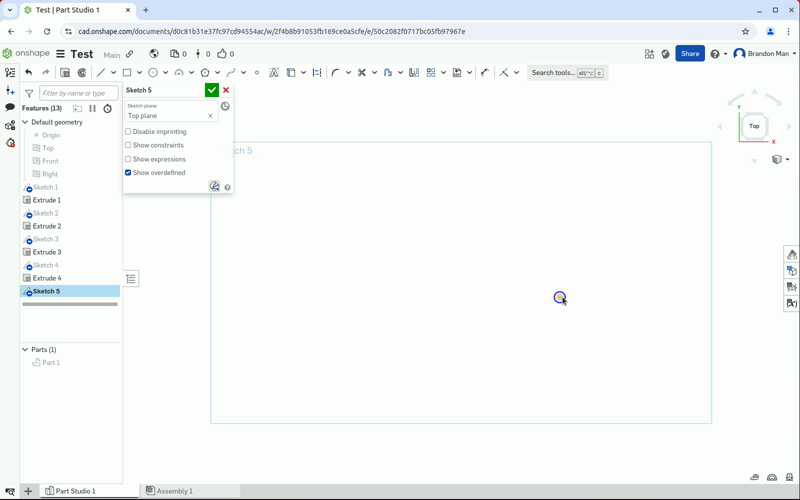
scroll(6)
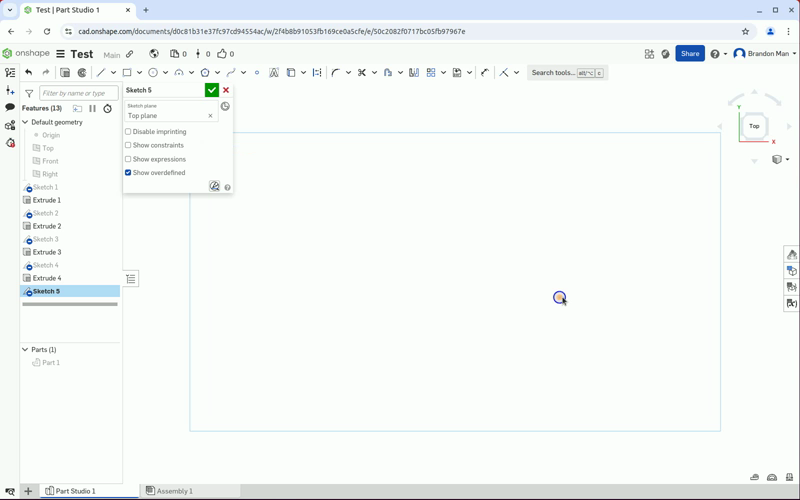
scroll(6)
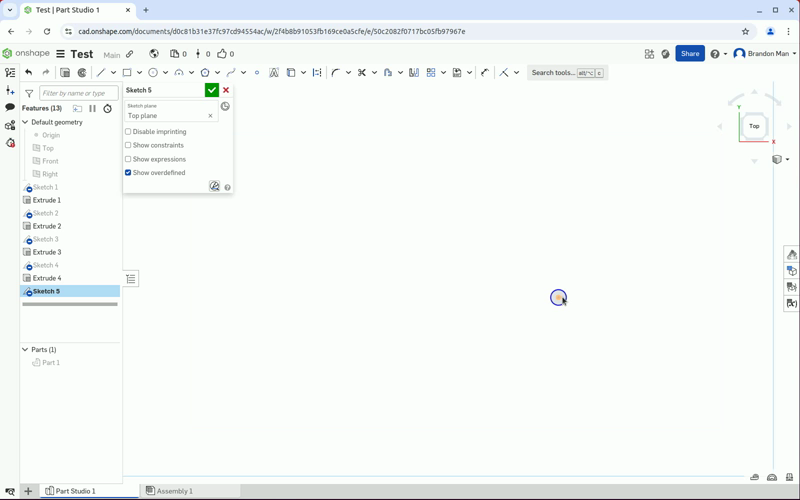
scroll(6)
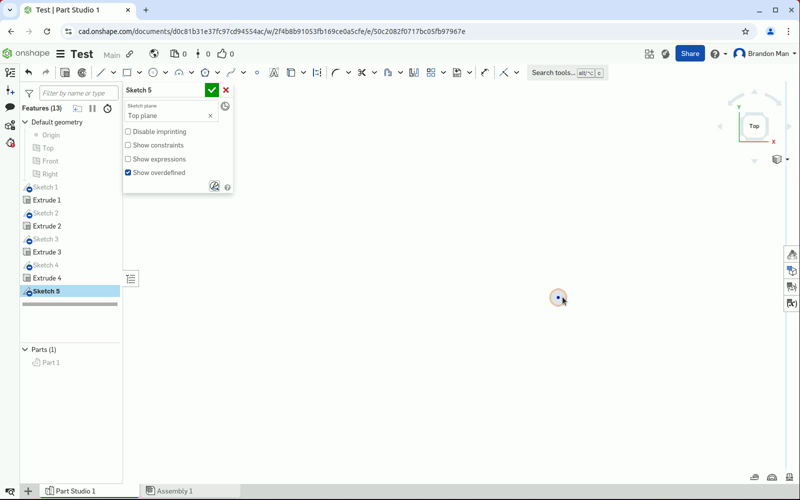
scroll(6)
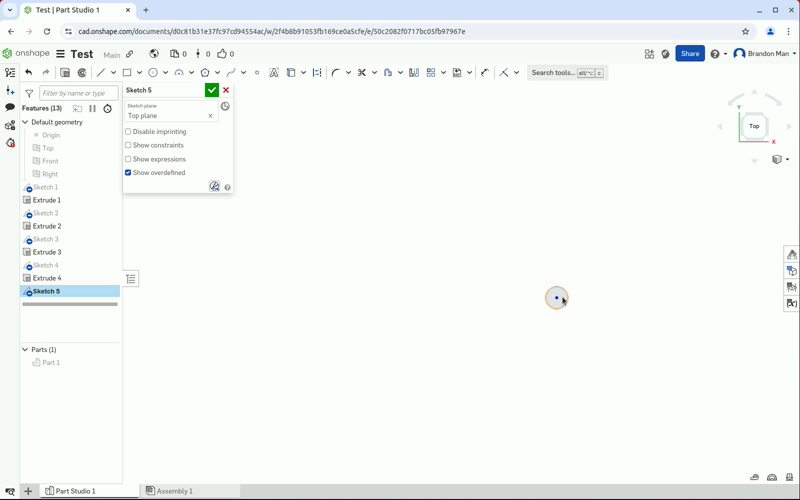
scroll(6)
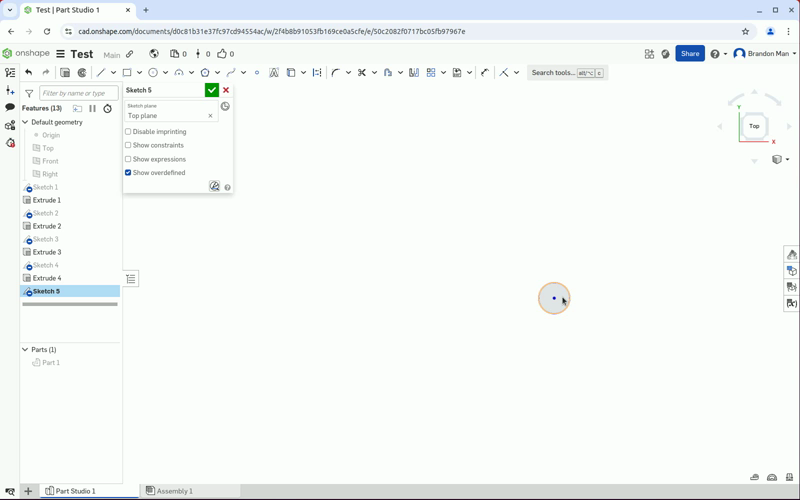
scroll(6)
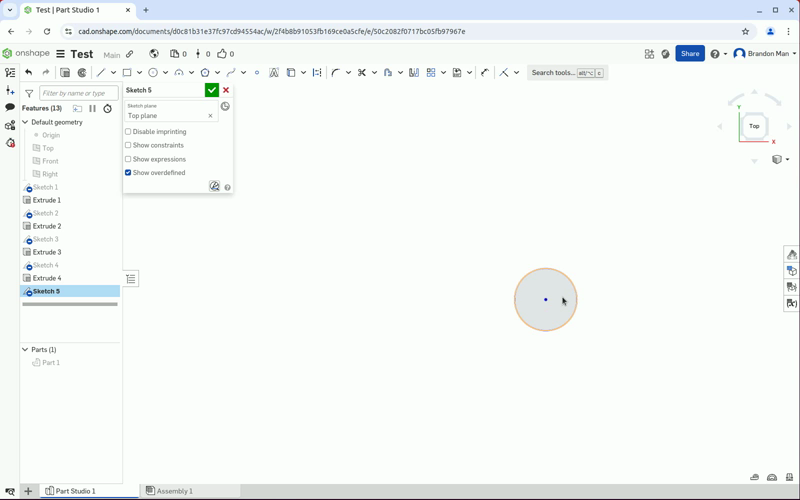
scroll(6)
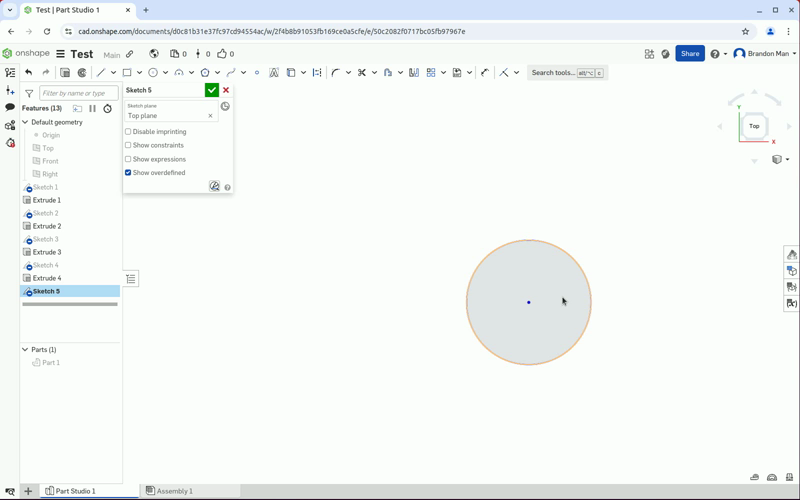
click(562, 296)
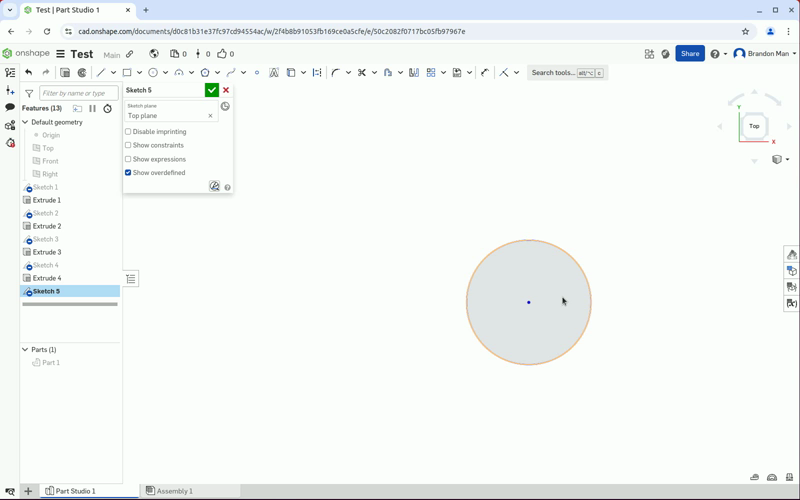
scroll(-6)
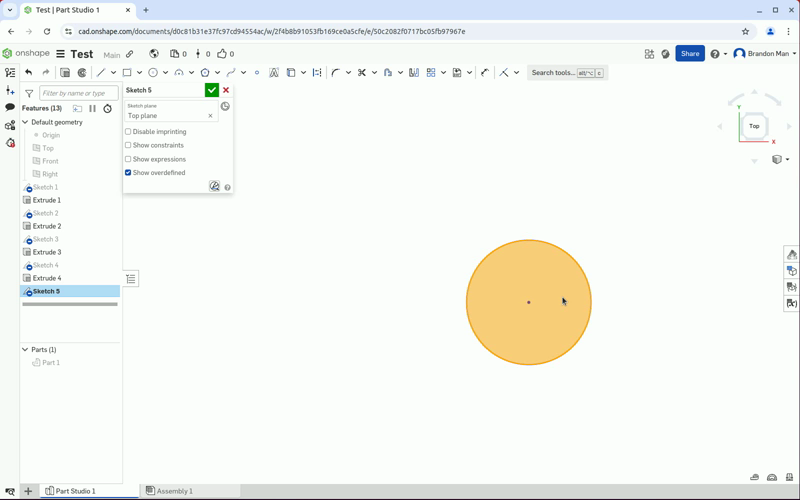
scroll(-6)
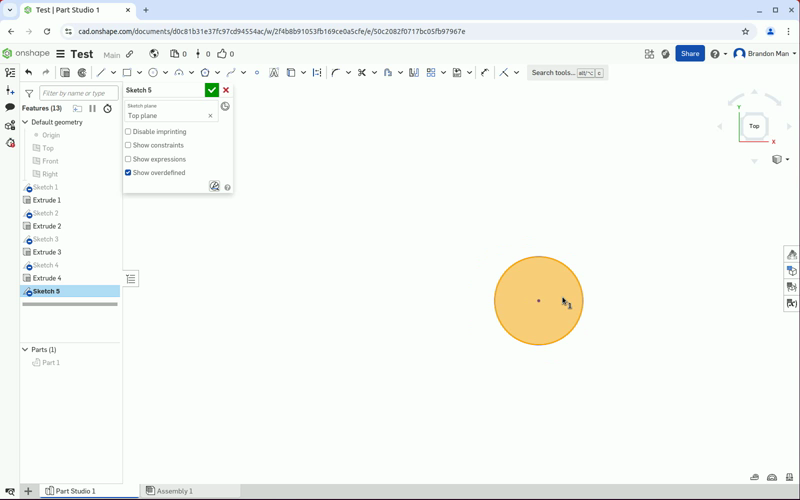
scroll(-6)
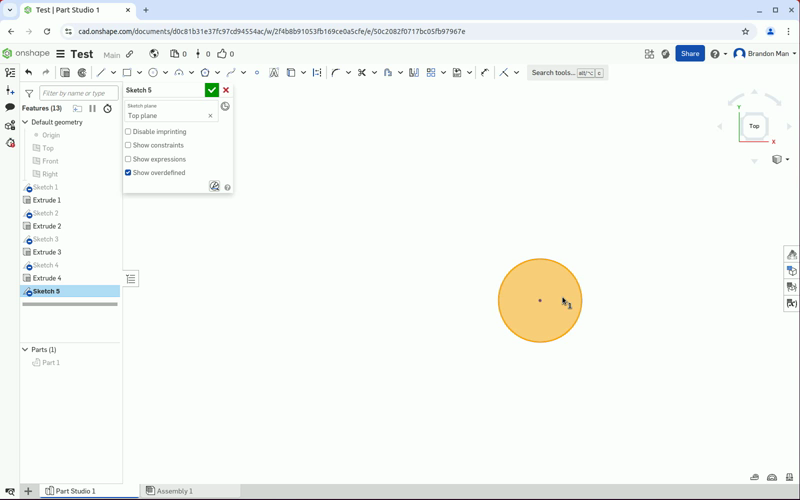
scroll(-6)
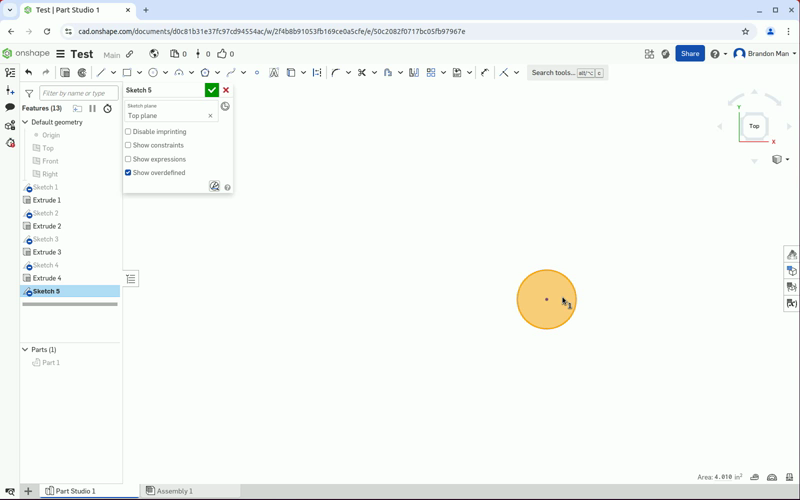
scroll(-6)
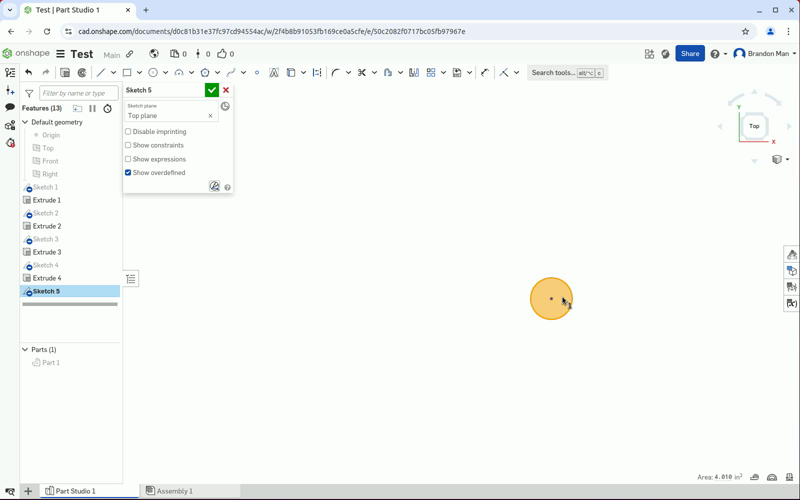
scroll(-6)
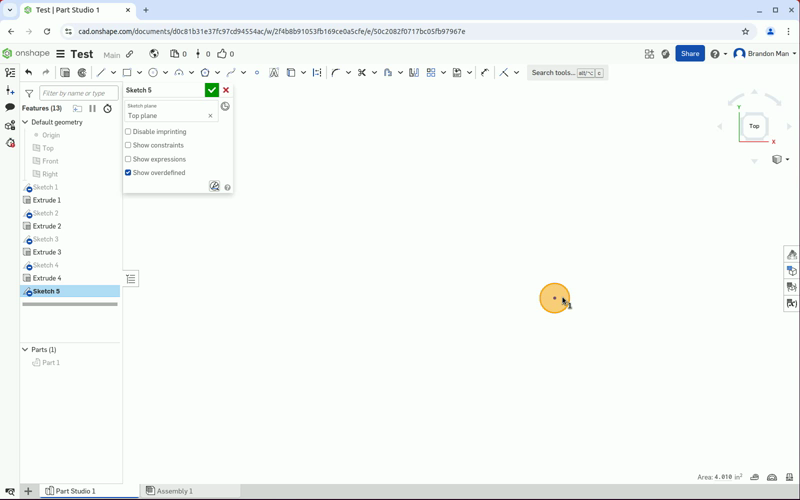
scroll(-6)
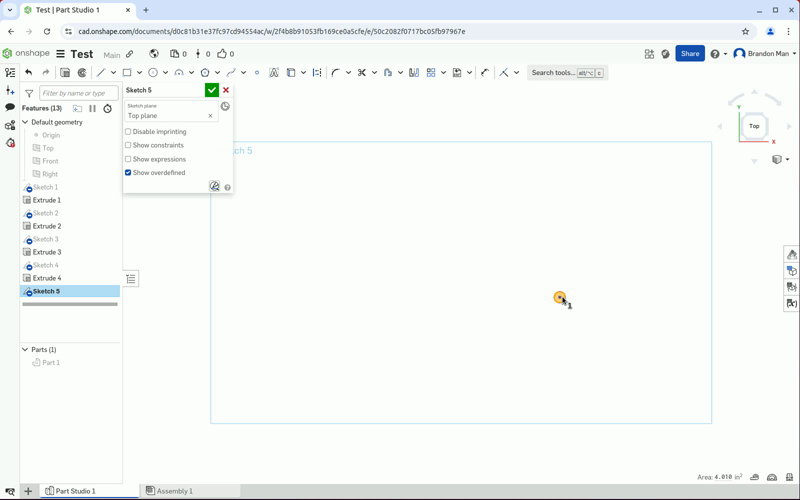
mouse_move(73, 352)
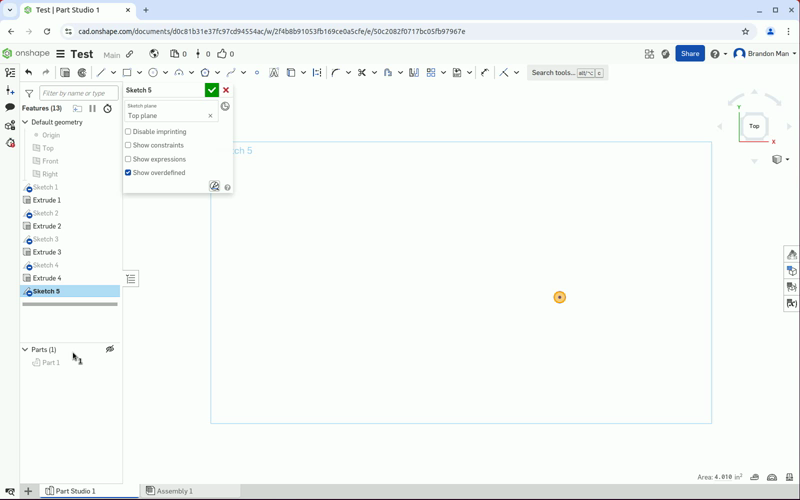
key(shift+y)
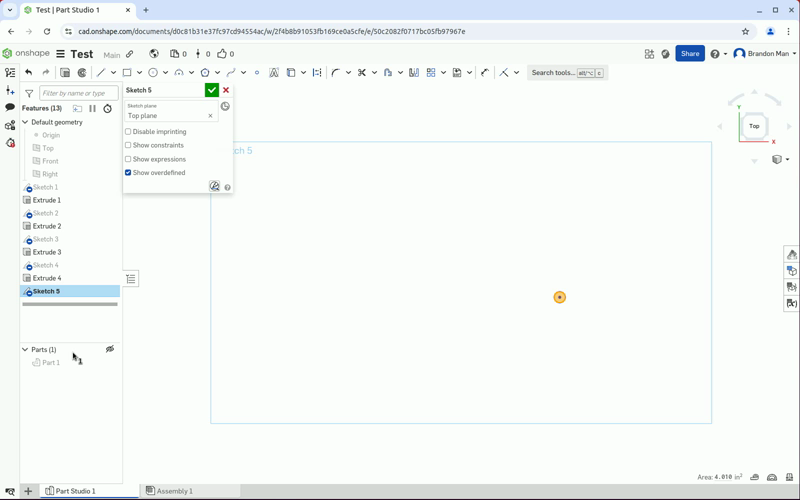
key(shift+e)
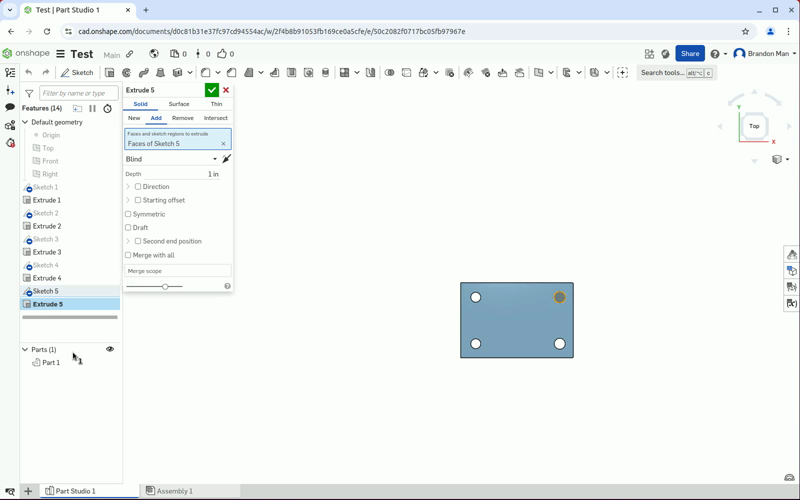
mouse_move(143, 106)
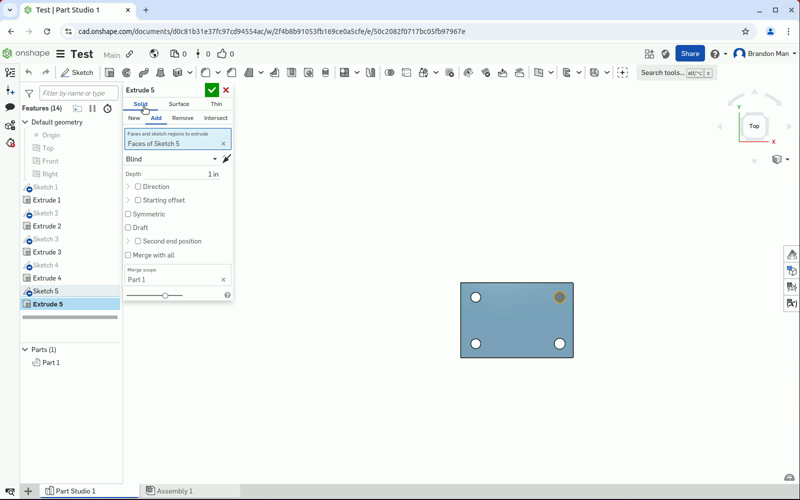
click(143, 106)
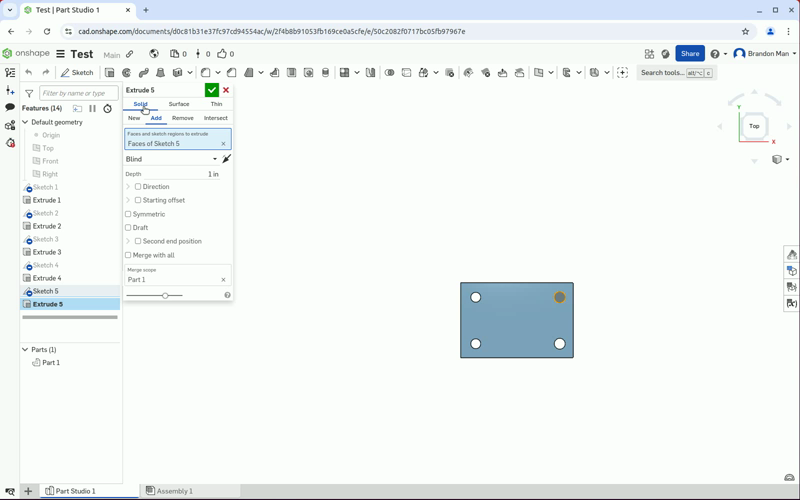
mouse_move(186, 120)
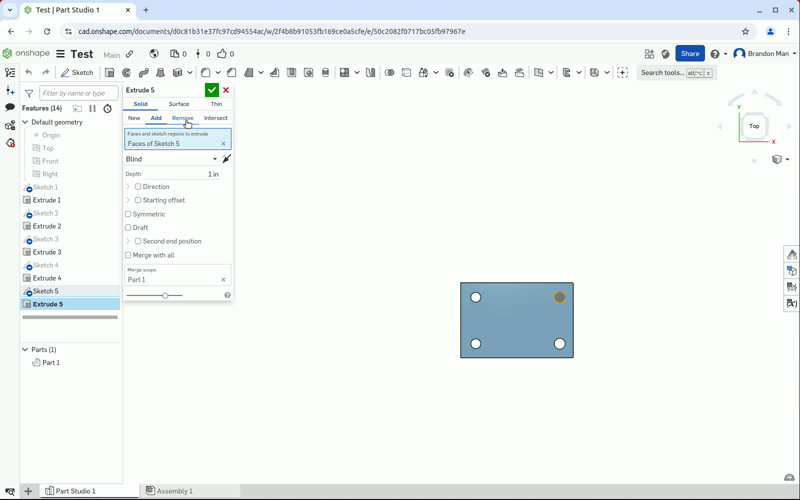
click(186, 120)
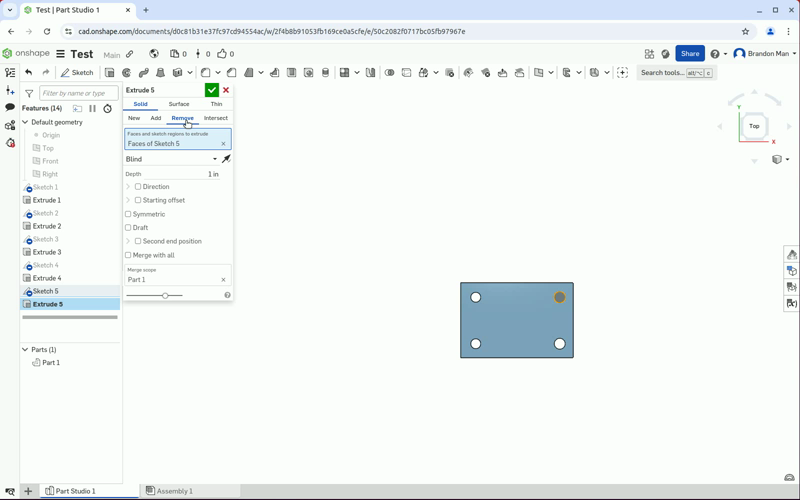
key(tab, 4)
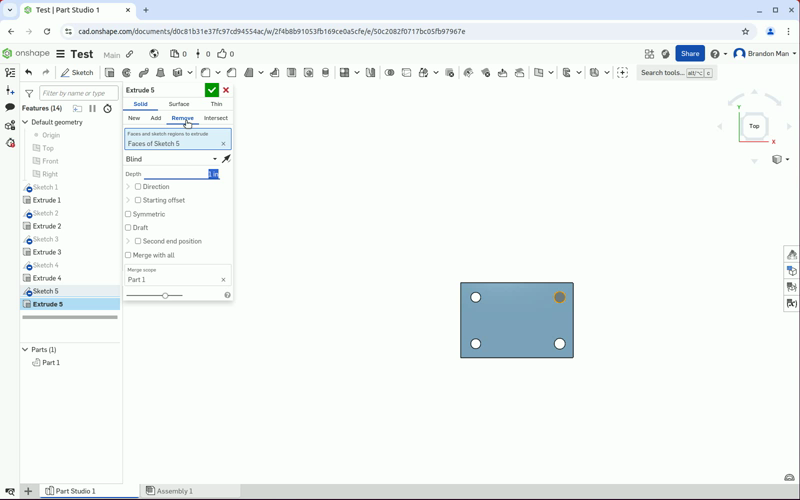
text(4.814)
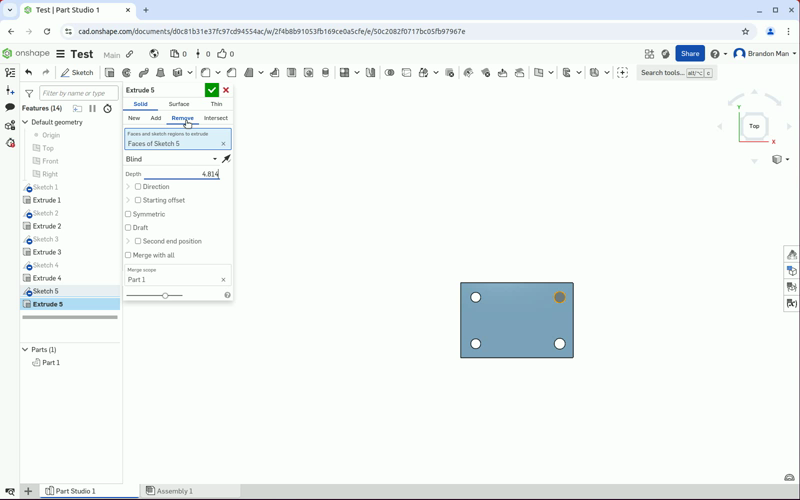
key(tab, 6)
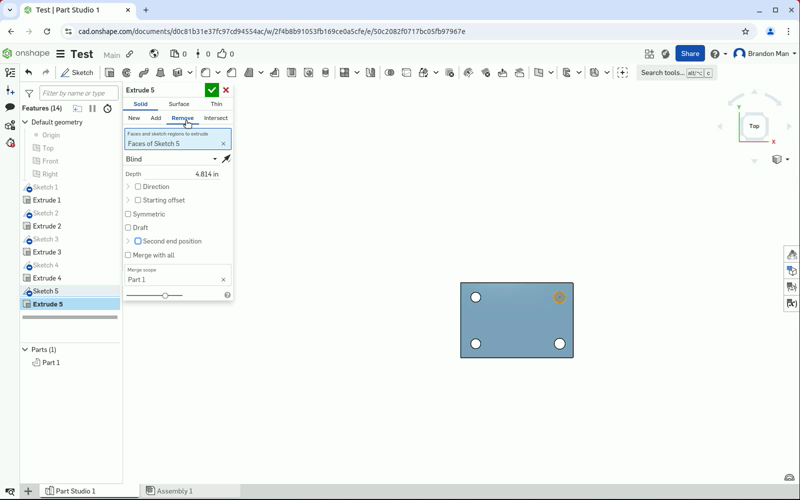
key(space)
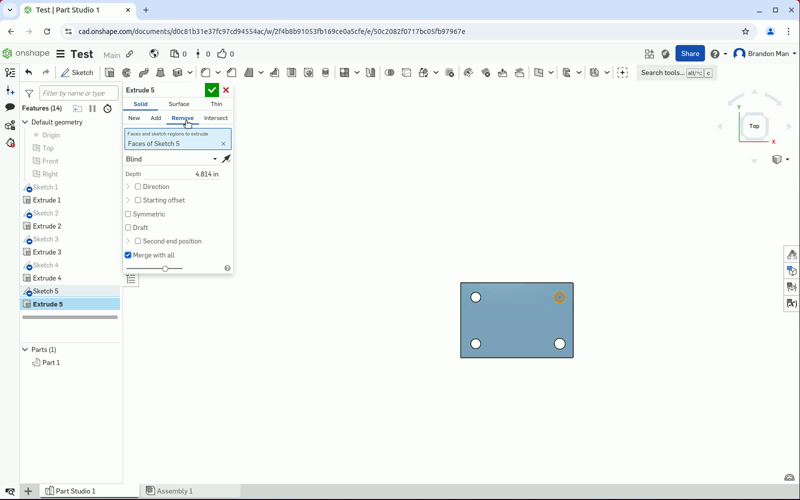
key(enter)
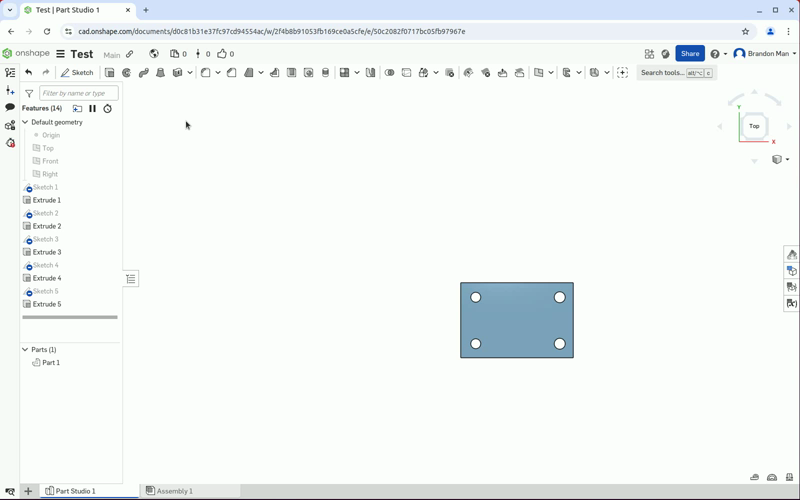
key(shift+h)
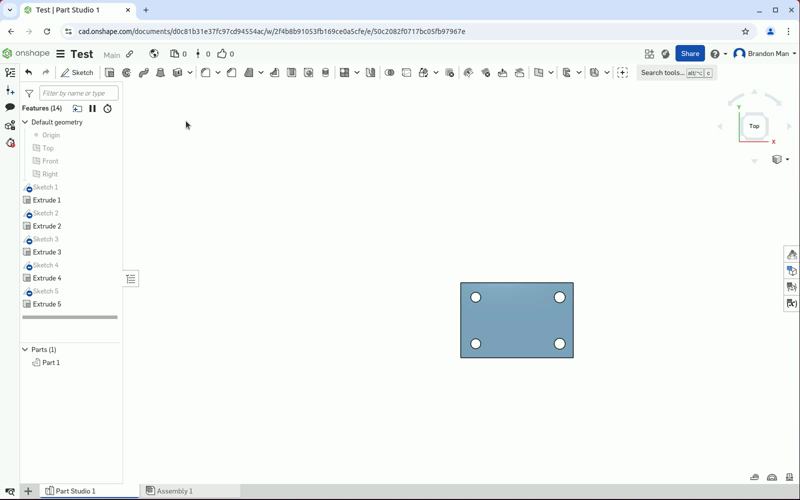
key(shift+h)
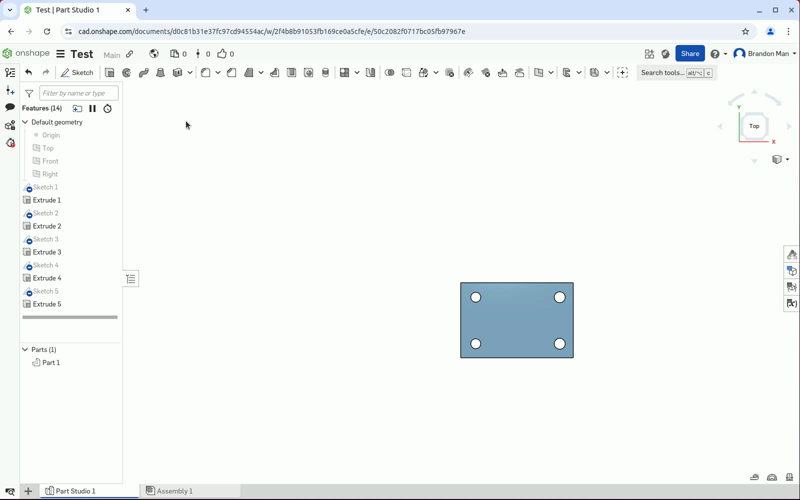
mouse_move(73, 189)
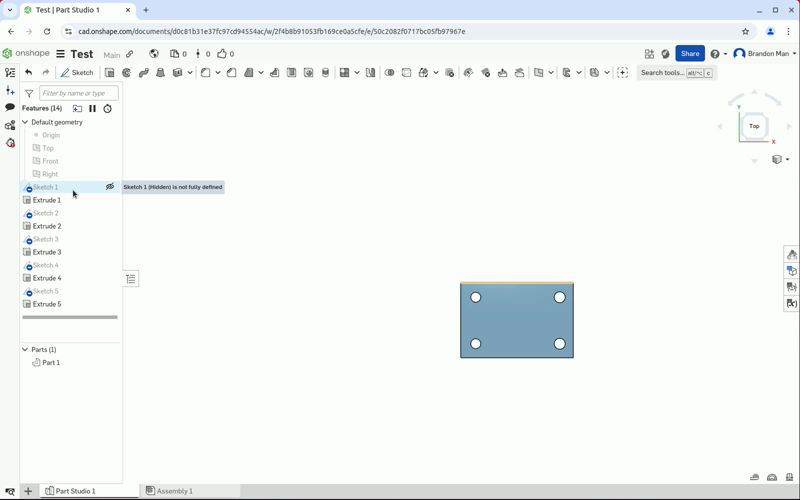
click(73, 189)
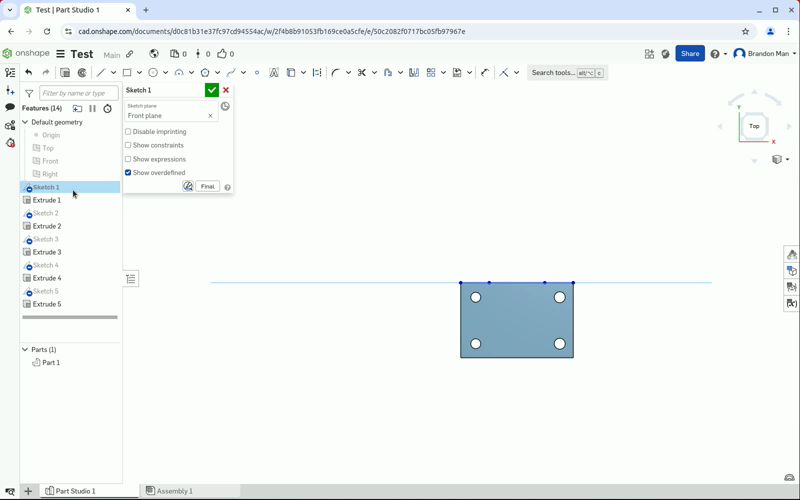
mouse_move(229, 92)
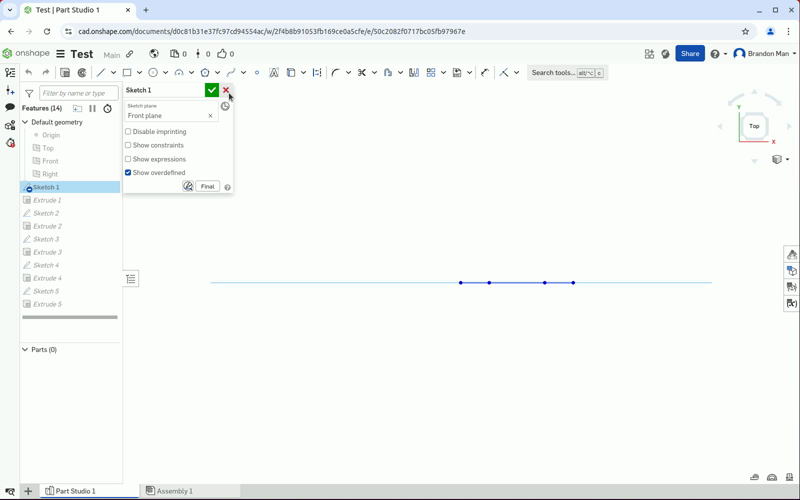
click(229, 92)
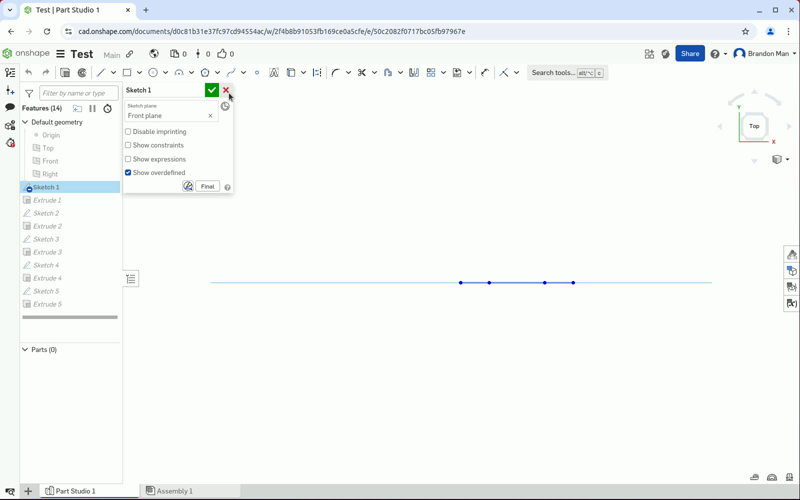
key(shift+s)
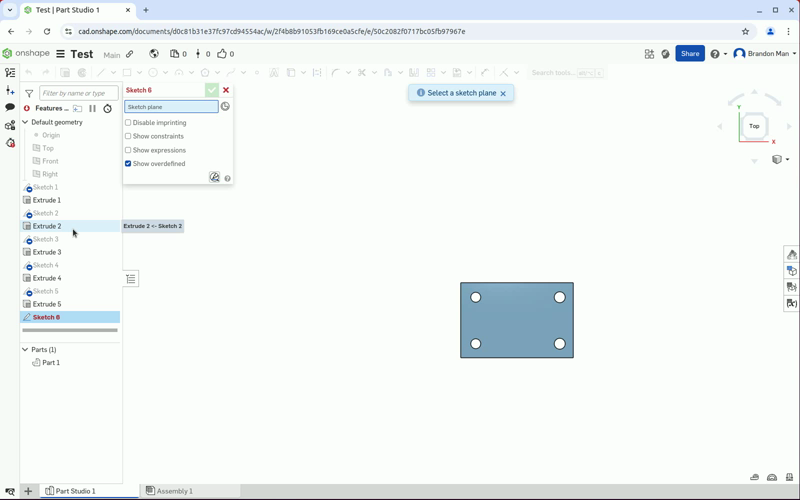
scroll(3)
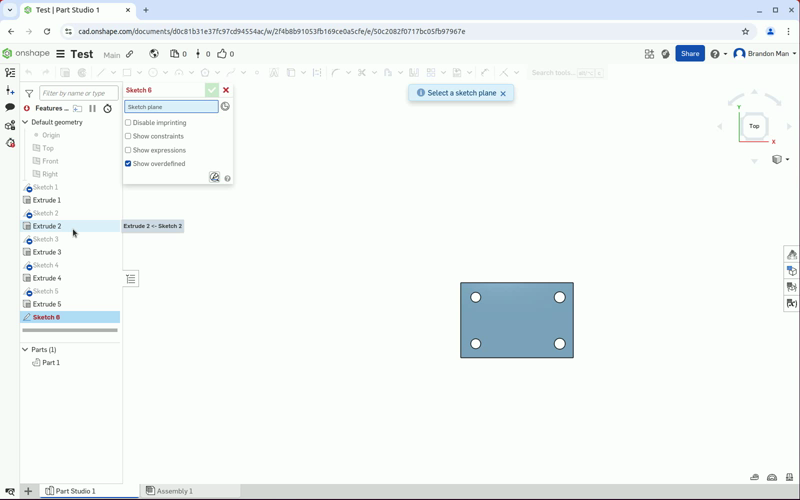
mouse_move(73, 150)
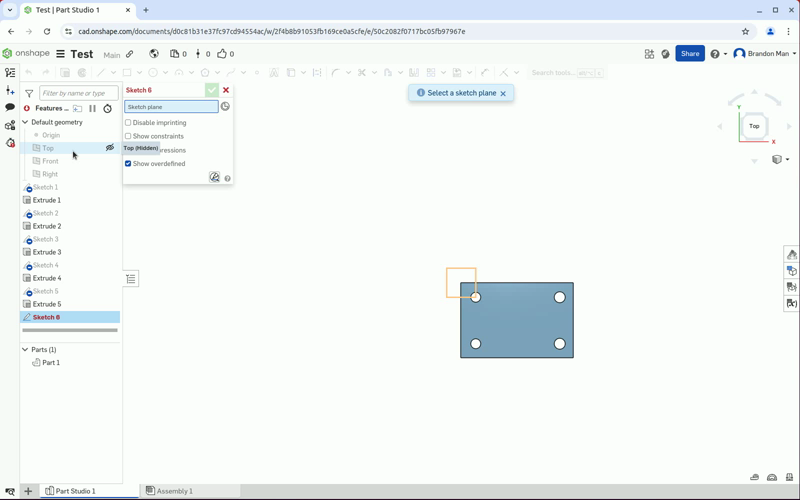
click(73, 150)
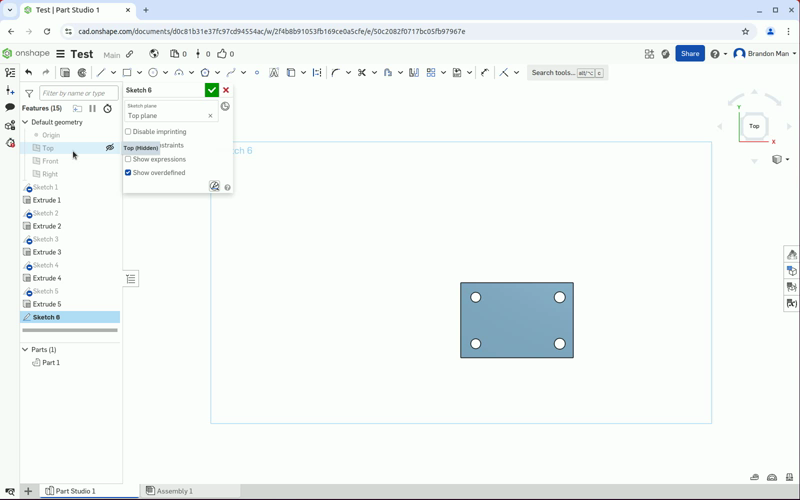
mouse_move(73, 352)
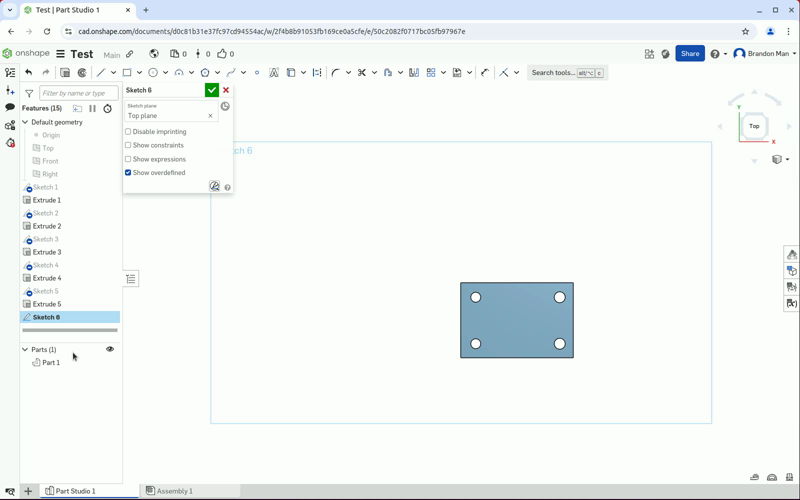
key(y)
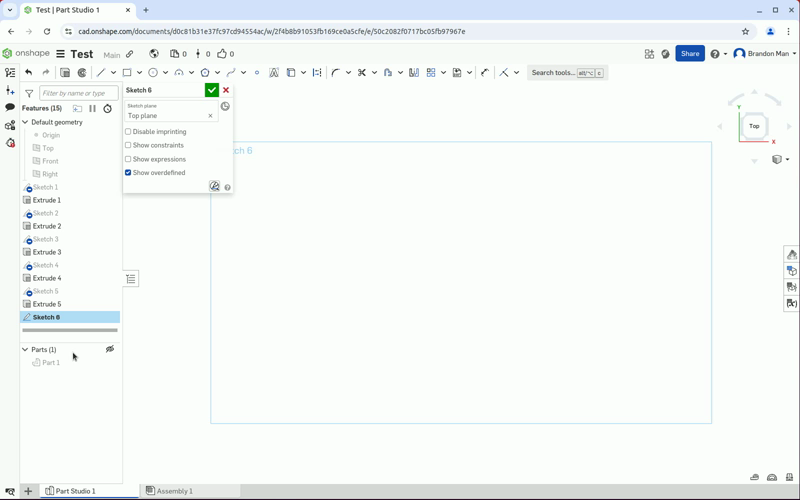
key(l)
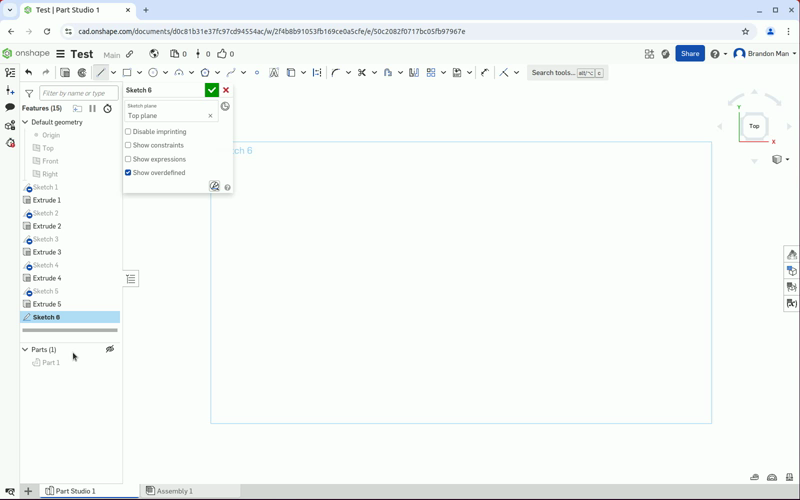
key_down(shift)
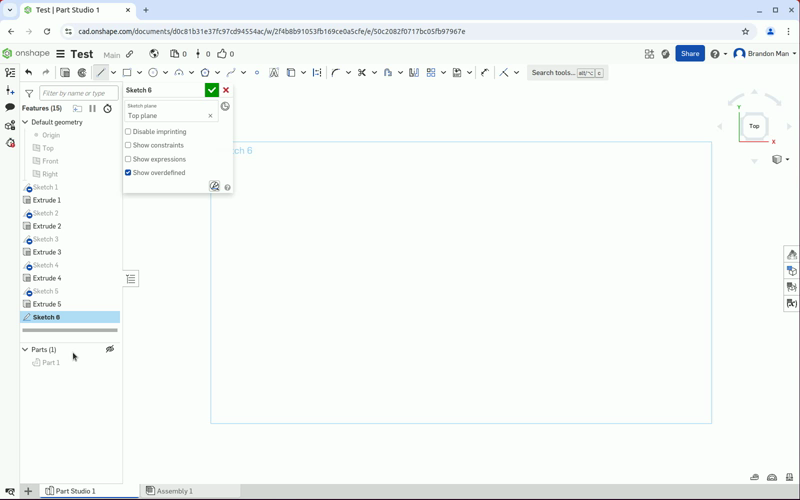
mouse_move(493, 325)
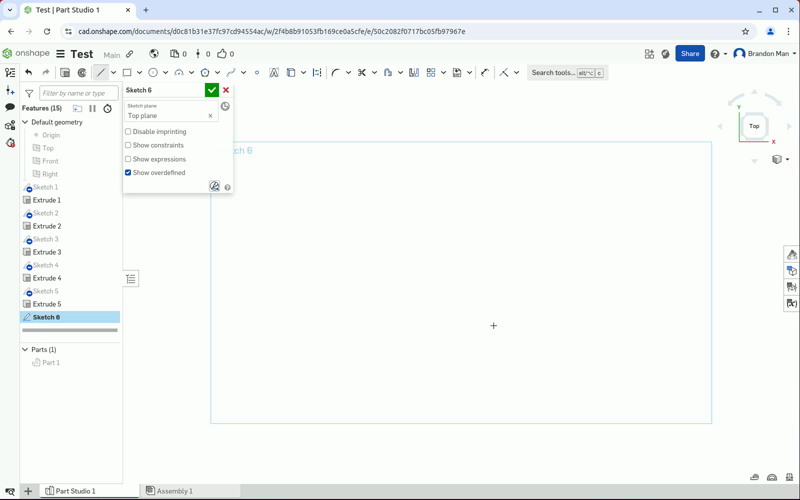
click(493, 325)
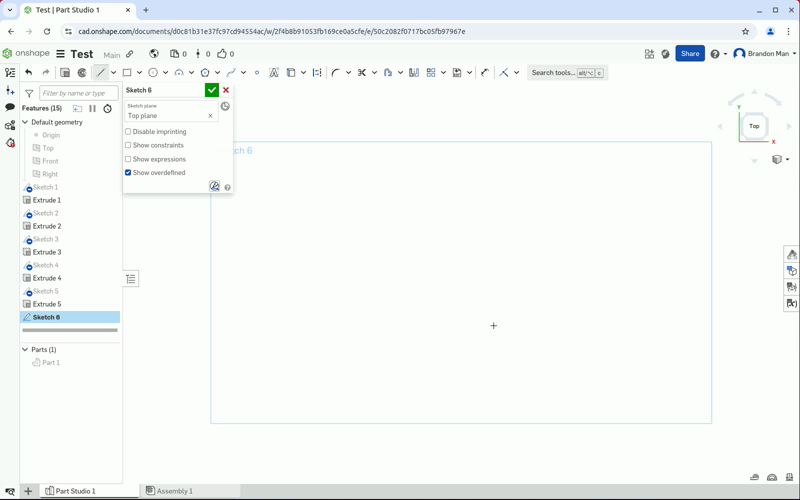
key_up(shift)
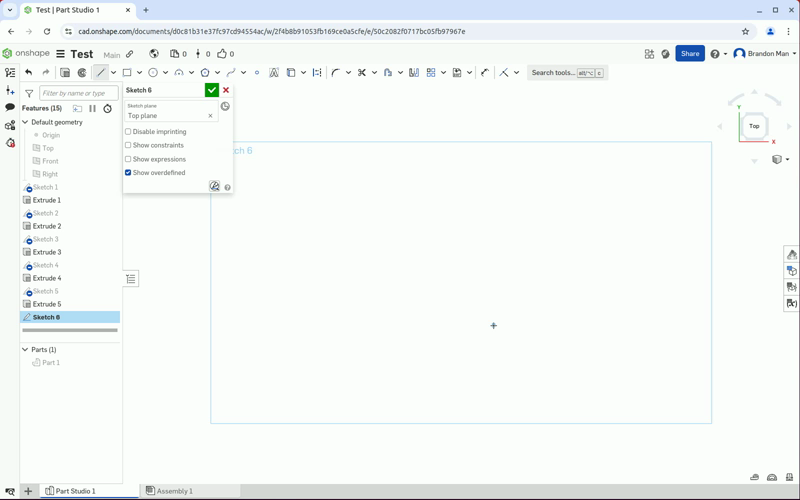
key_down(shift)
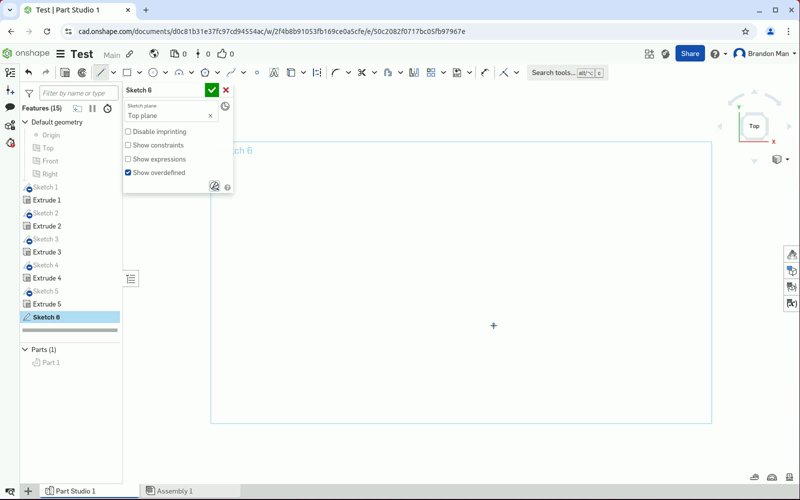
mouse_move(523, 325)
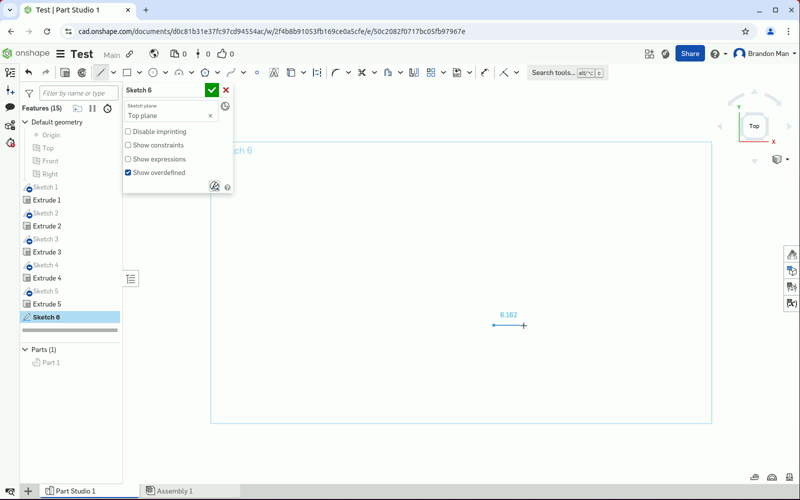
mouse_move(536, 325)
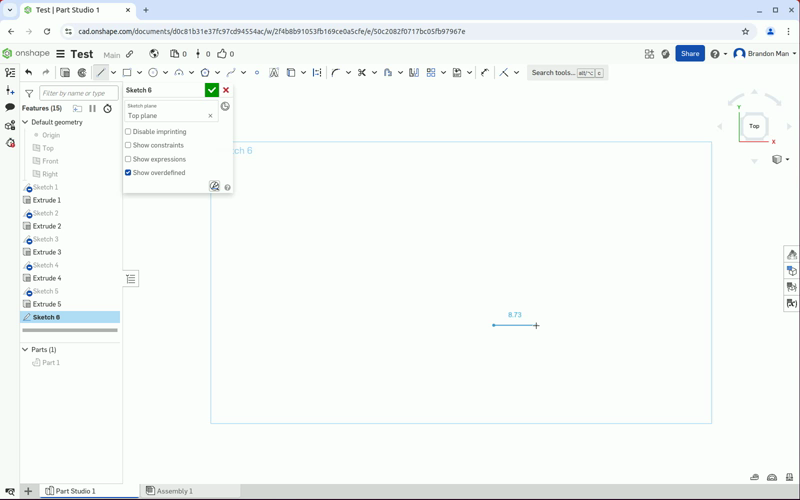
click(536, 325)
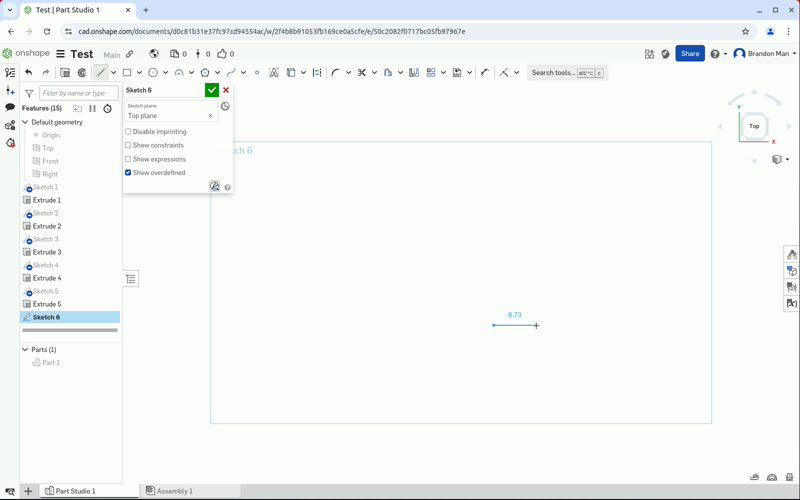
key_up(shift)
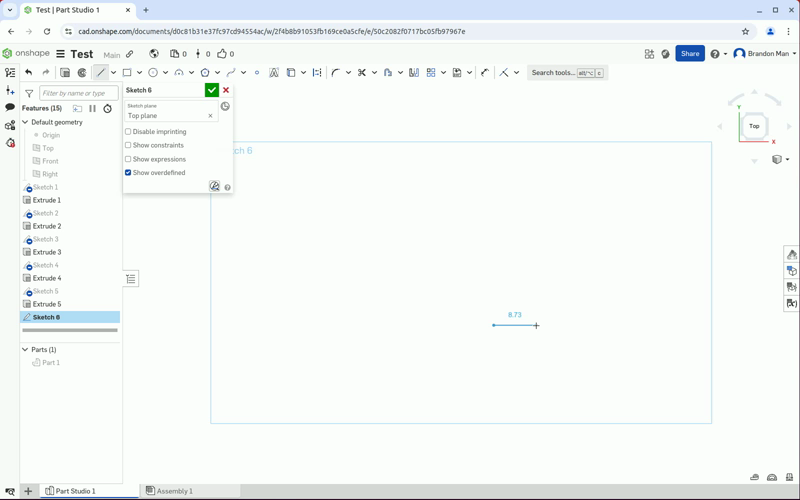
key_down(shift)
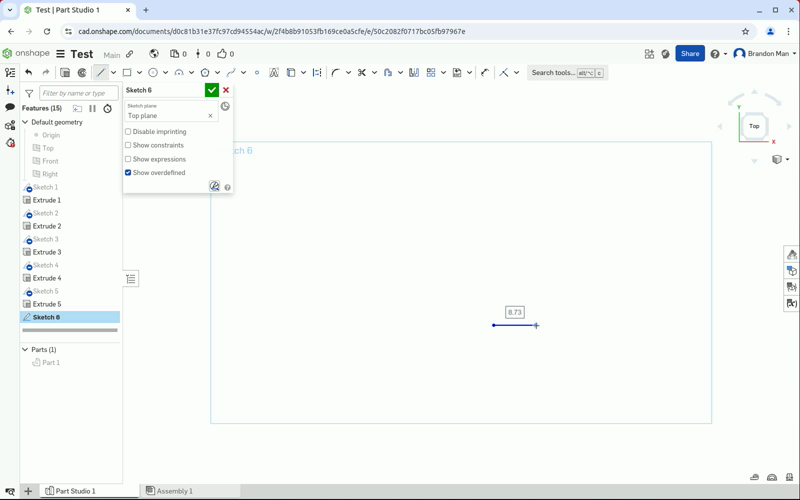
mouse_move(566, 325)
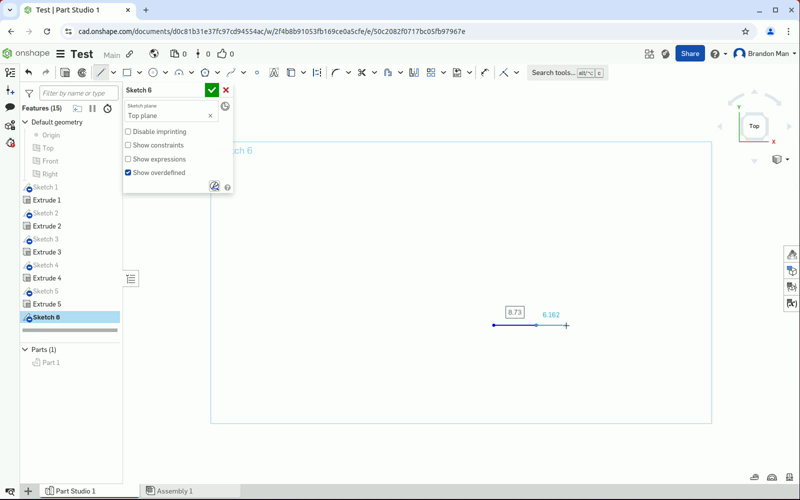
mouse_move(536, 336)
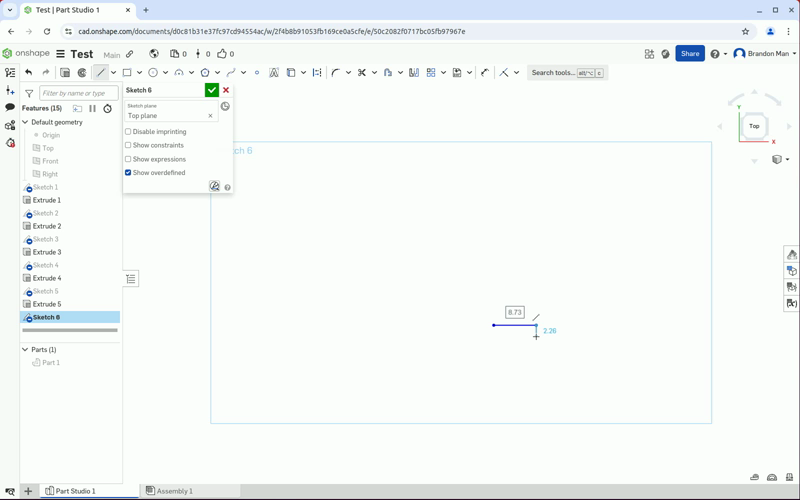
click(536, 336)
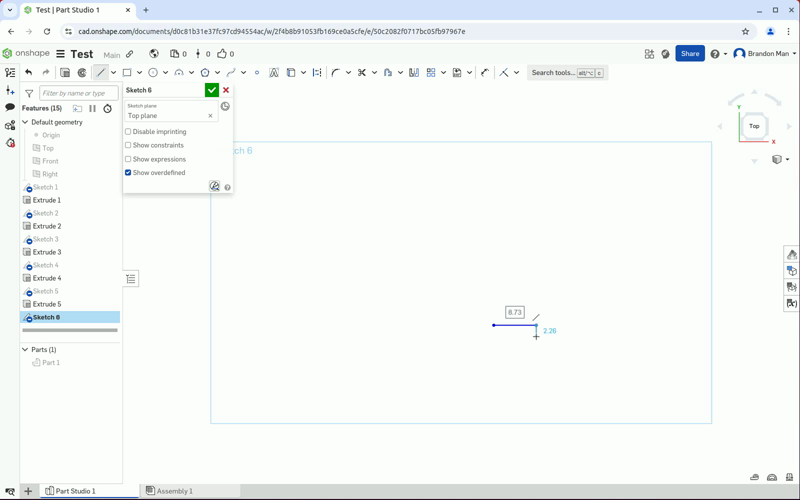
key_up(shift)
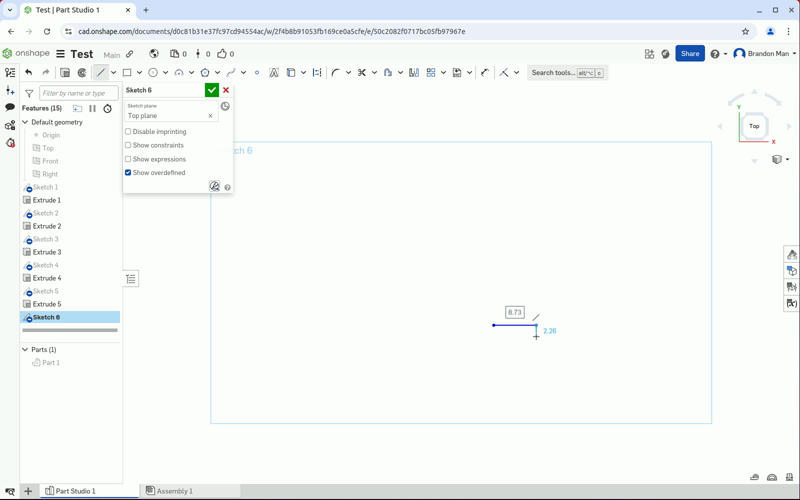
key_down(shift)
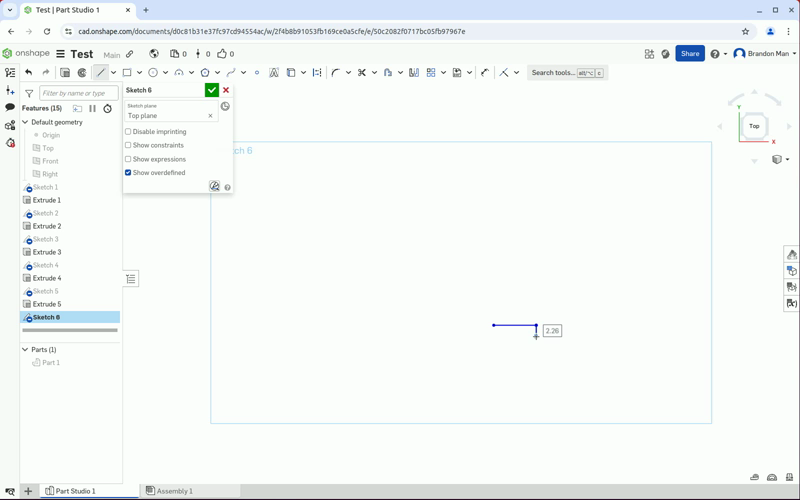
mouse_move(566, 336)
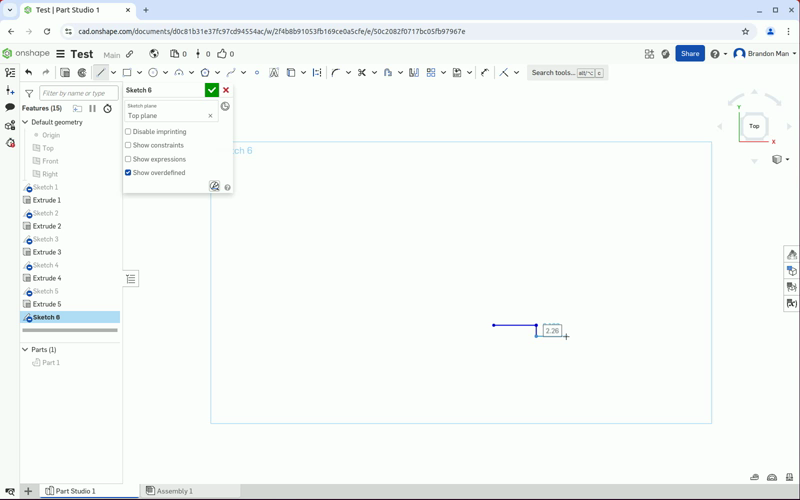
mouse_move(545, 336)
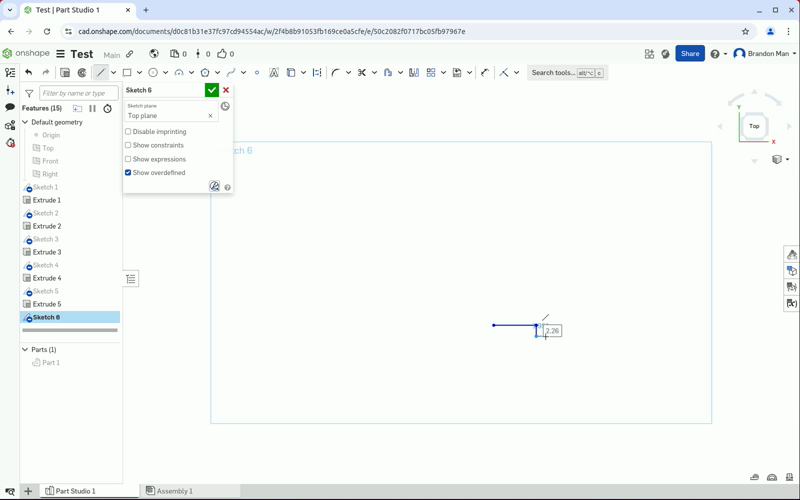
click(545, 336)
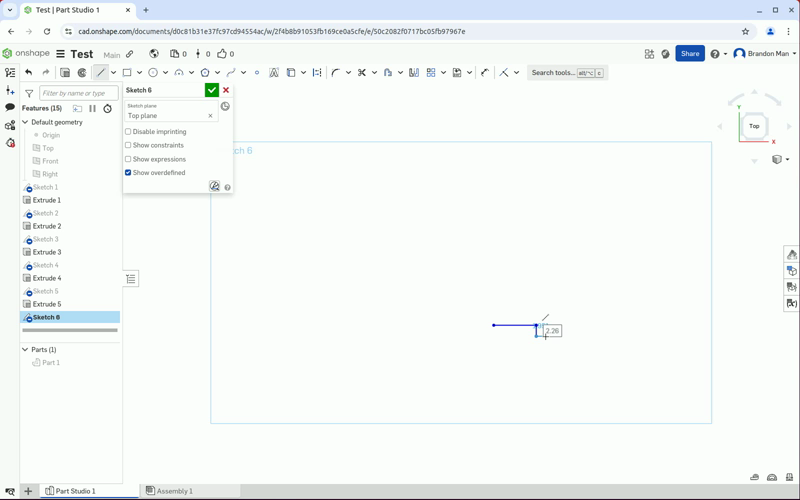
key_up(shift)
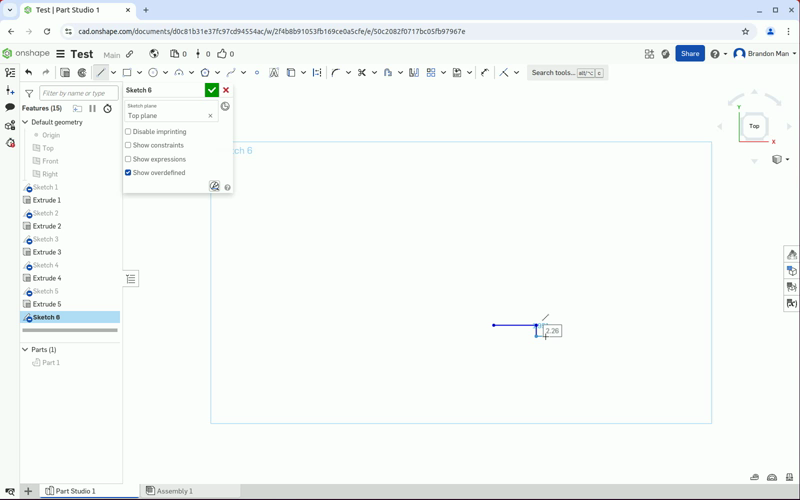
key_down(shift)
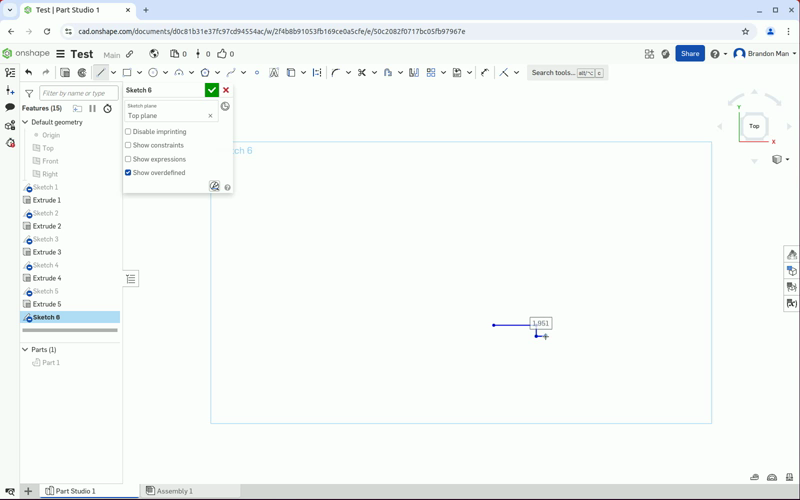
mouse_move(575, 336)
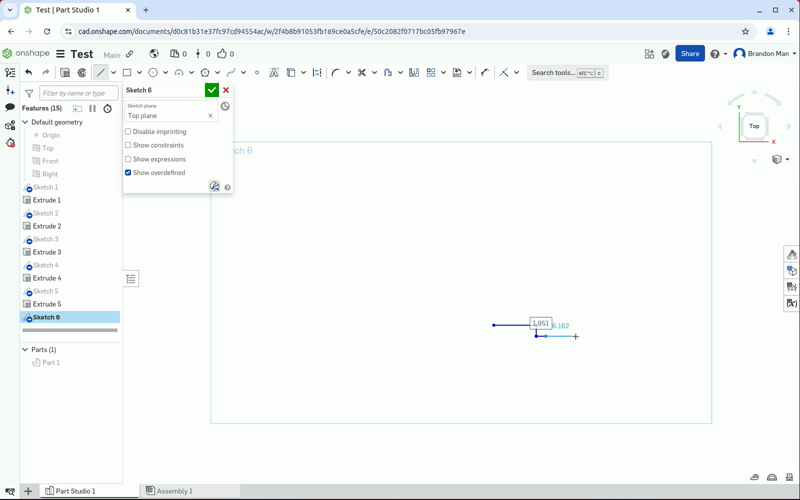
mouse_move(545, 325)
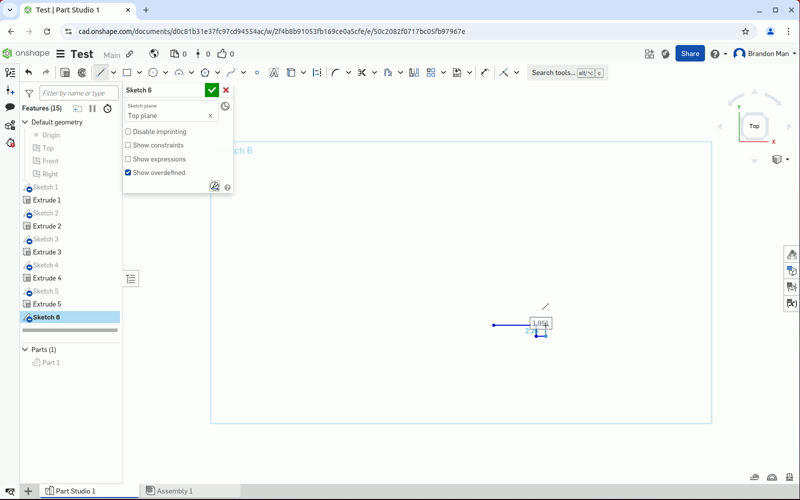
click(545, 325)
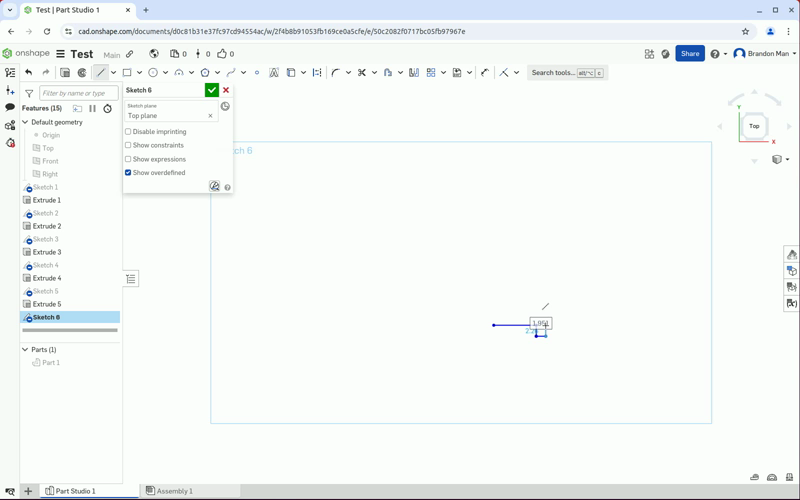
key_up(shift)
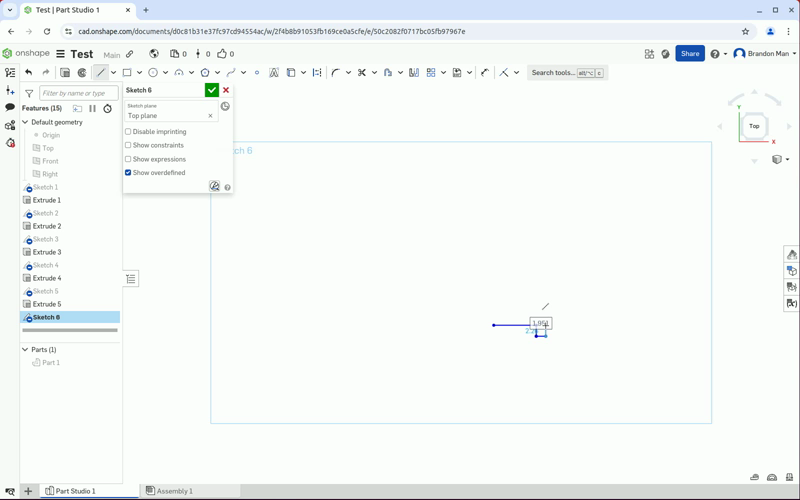
key_down(shift)
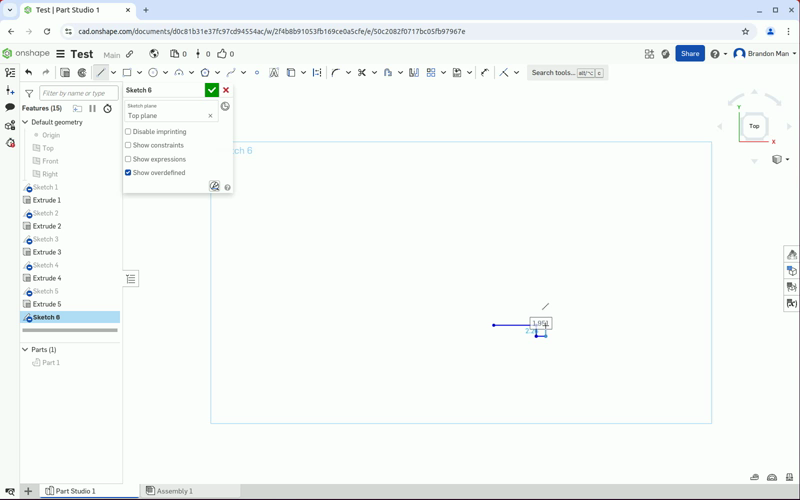
mouse_move(575, 325)
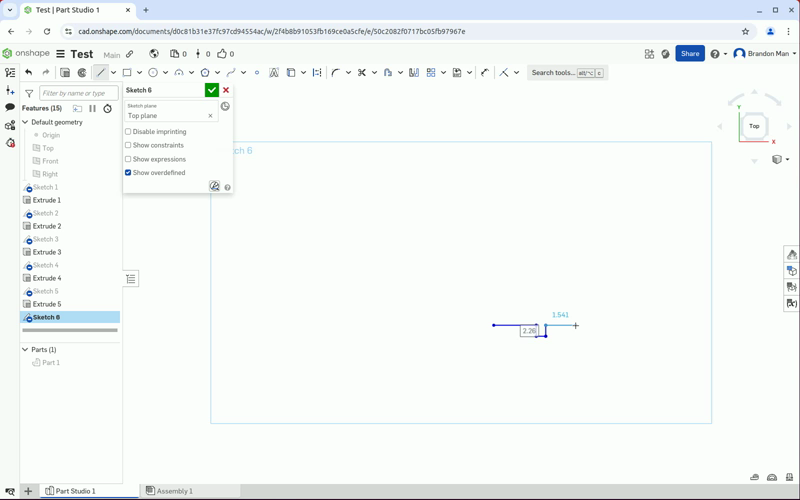
mouse_move(545, 315)
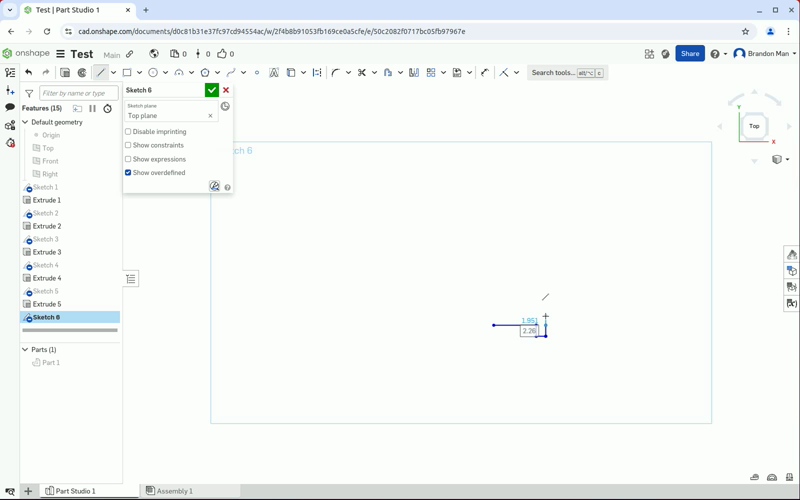
click(545, 315)
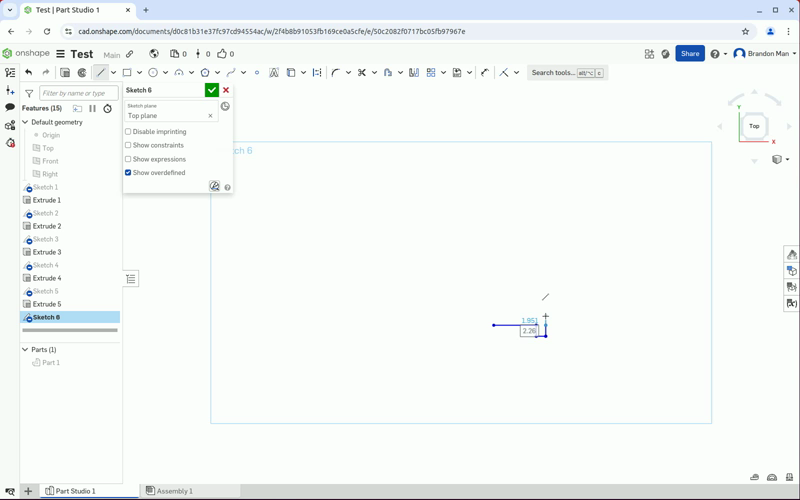
key_up(shift)
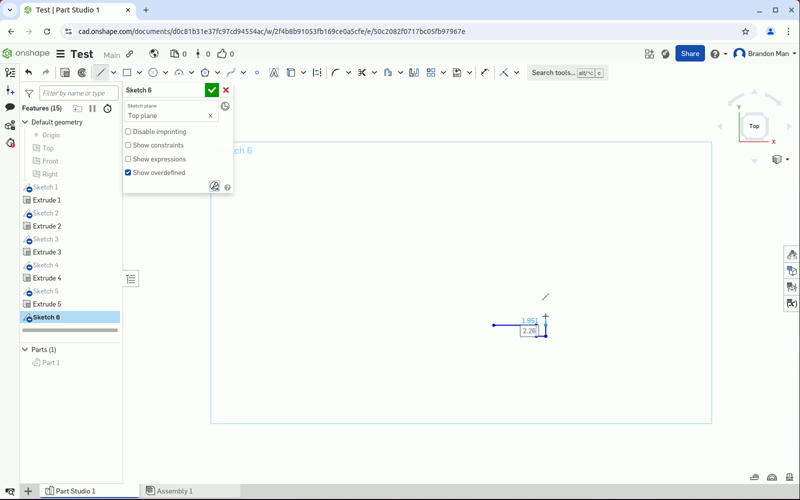
key_down(shift)
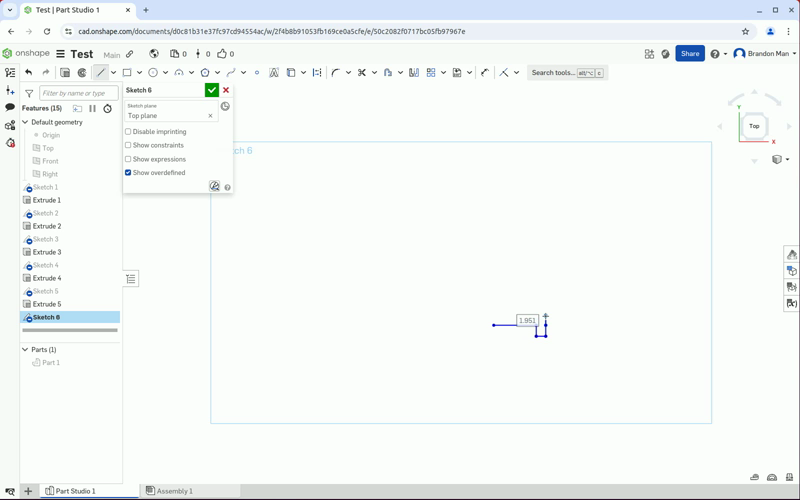
mouse_move(575, 315)
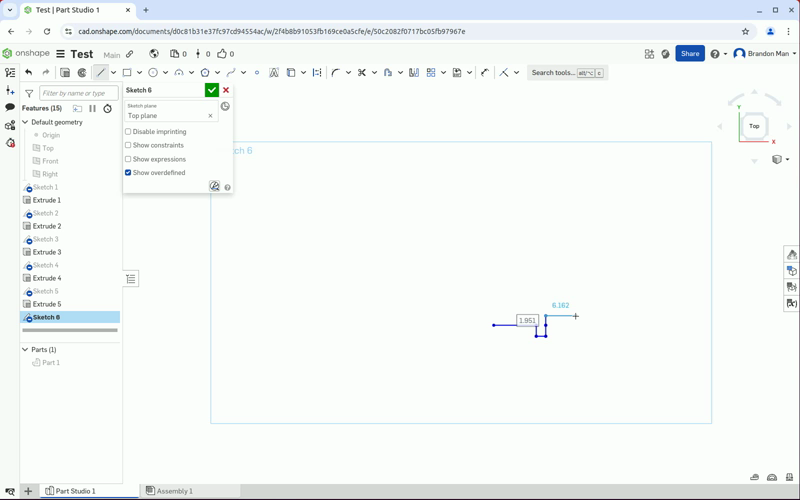
mouse_move(545, 304)
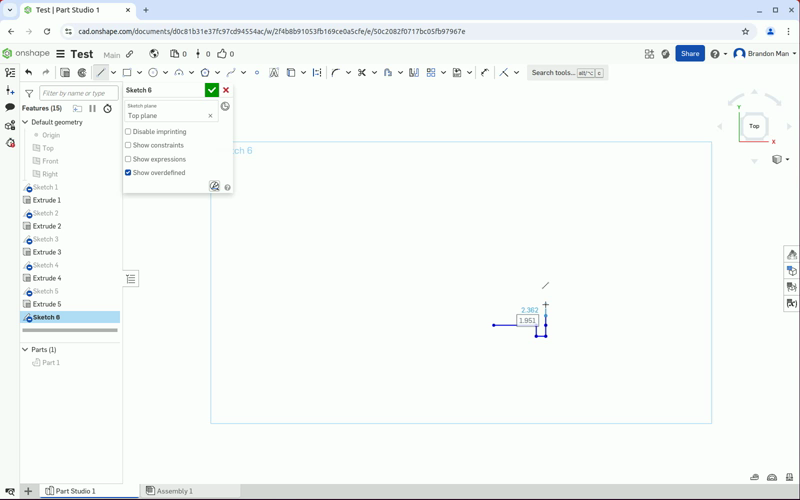
click(545, 304)
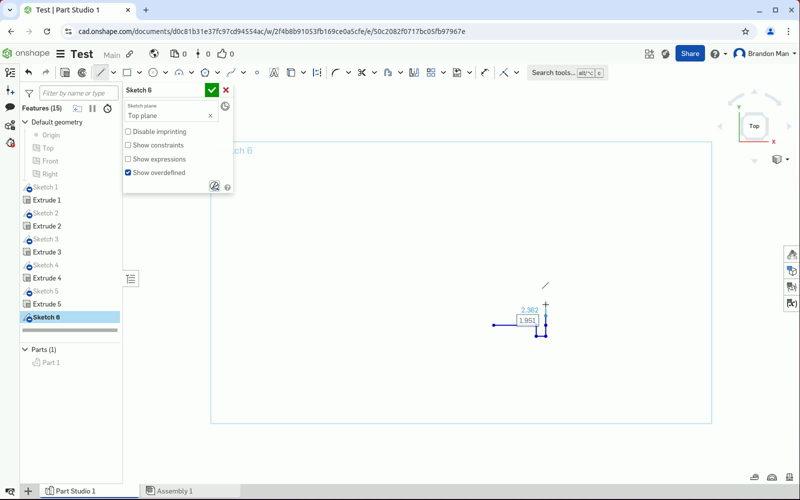
key_up(shift)
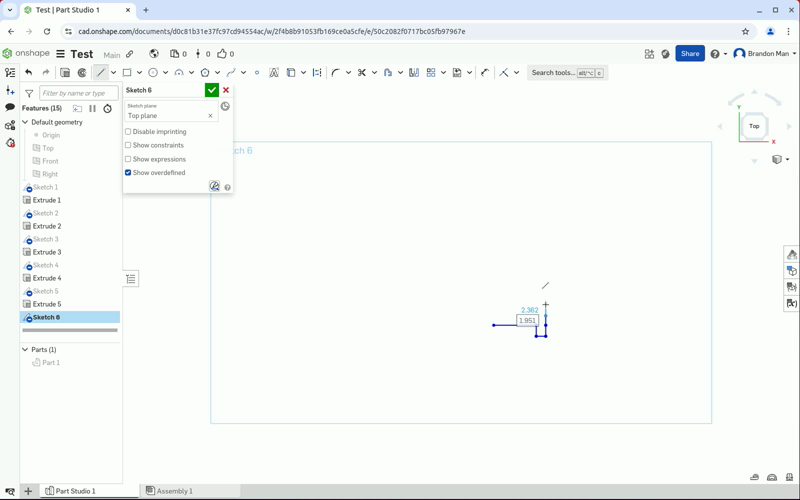
key_down(shift)
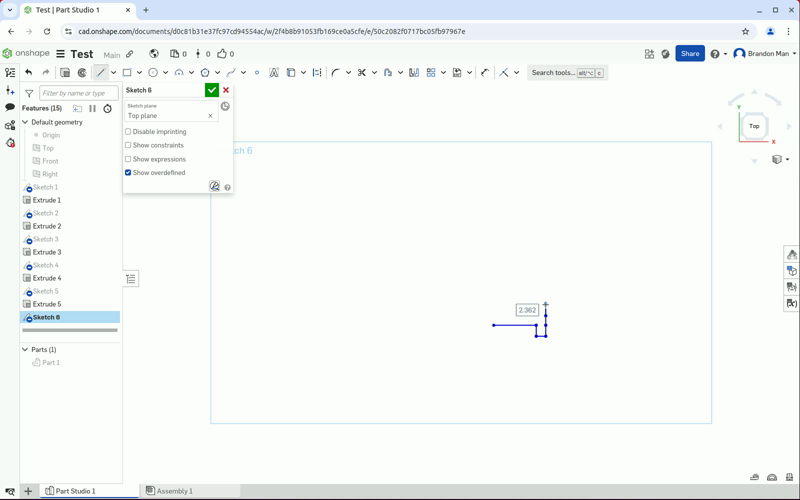
mouse_move(575, 304)
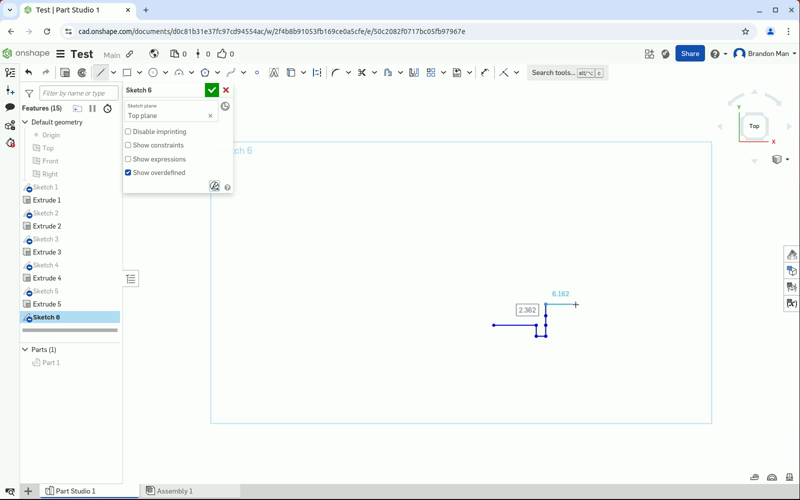
mouse_move(536, 304)
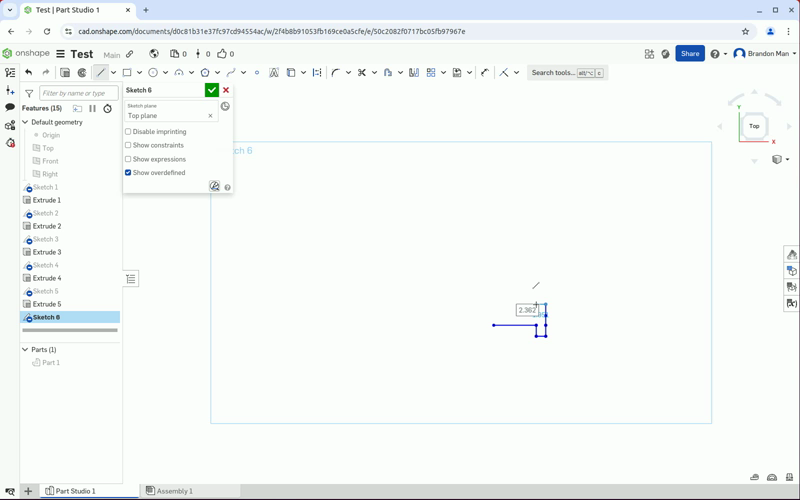
click(536, 304)
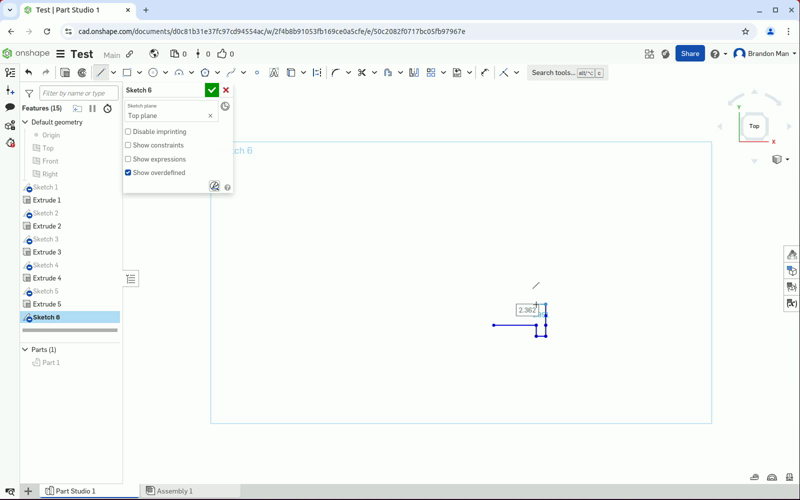
key_up(shift)
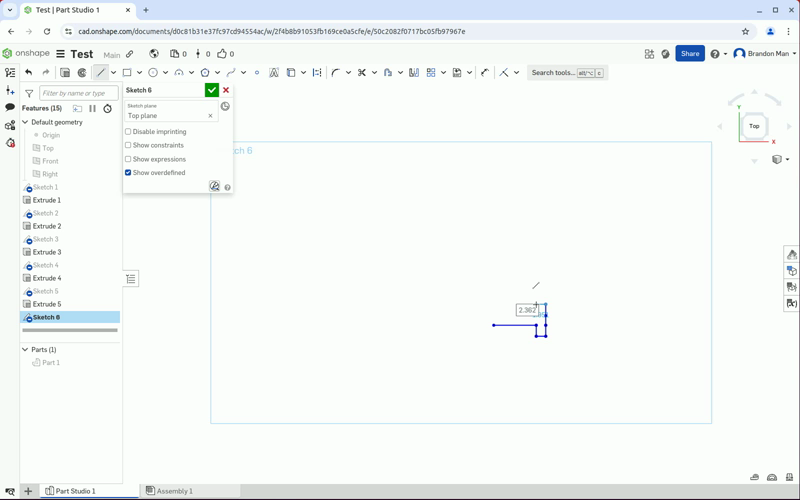
key_down(shift)
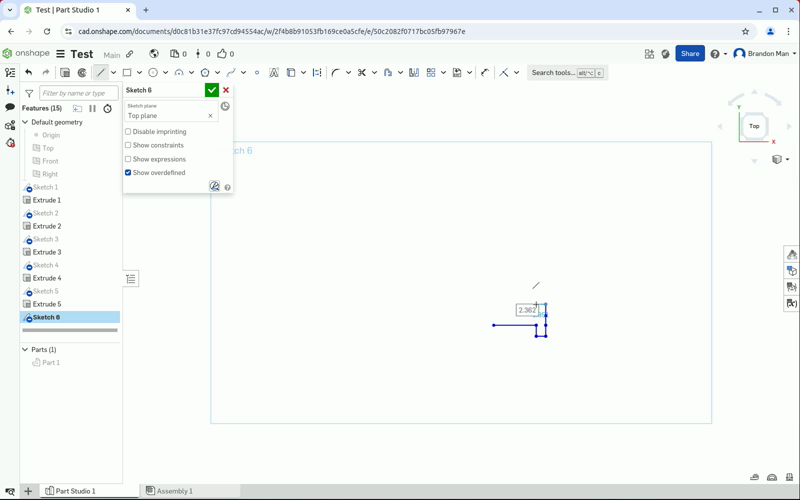
mouse_move(566, 304)
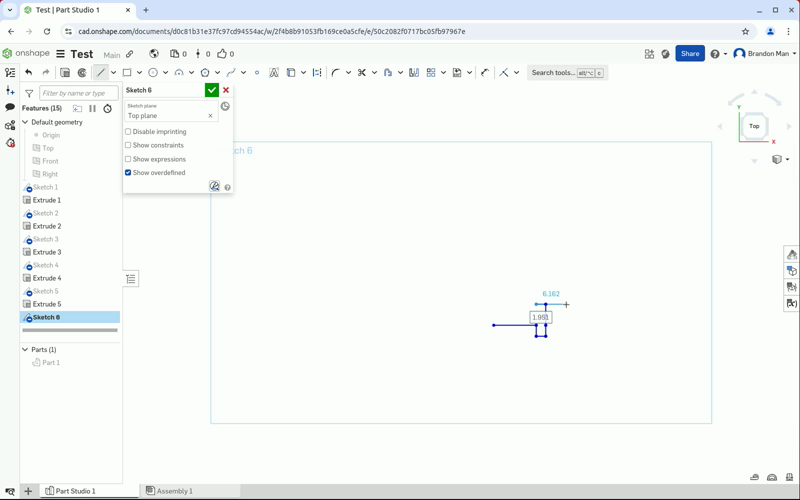
mouse_move(536, 315)
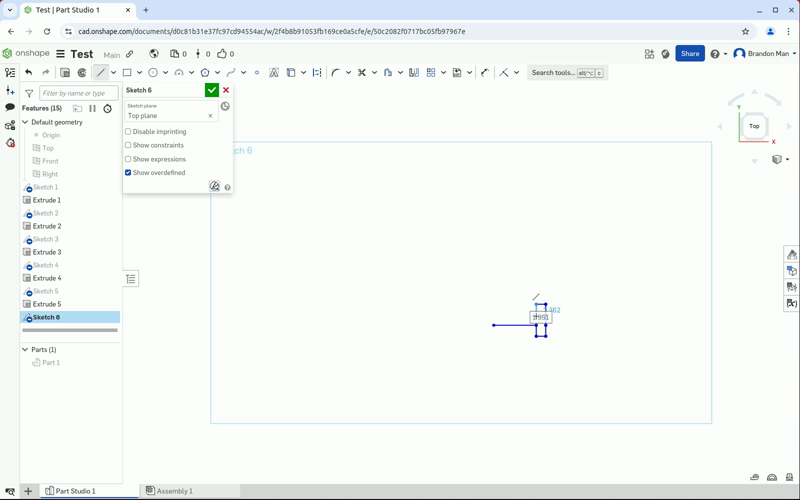
click(536, 315)
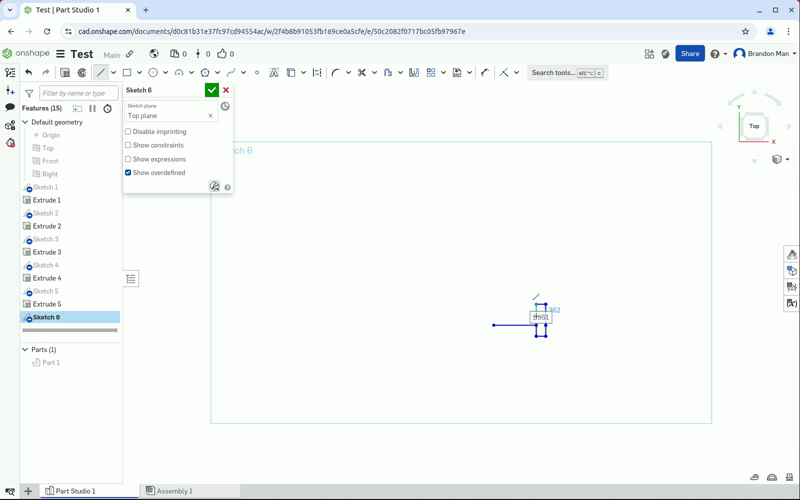
key_up(shift)
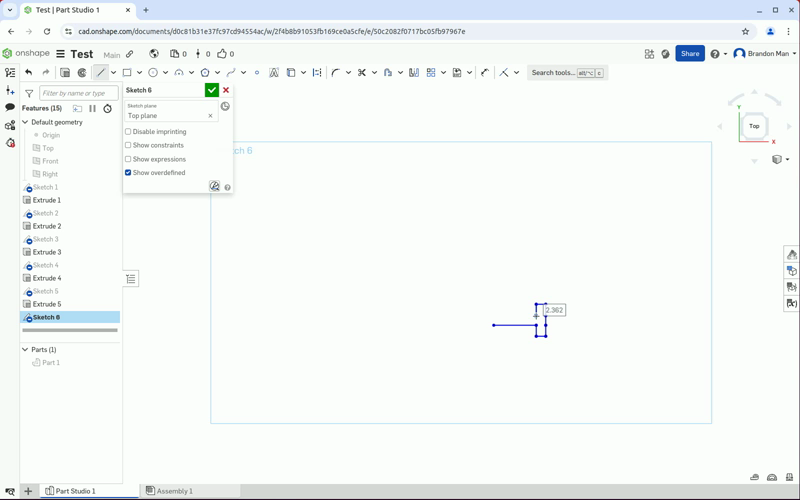
key_down(shift)
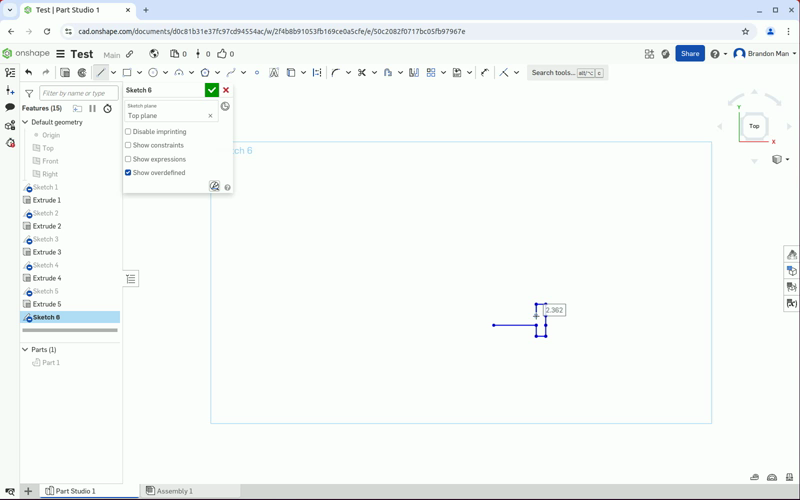
mouse_move(566, 315)
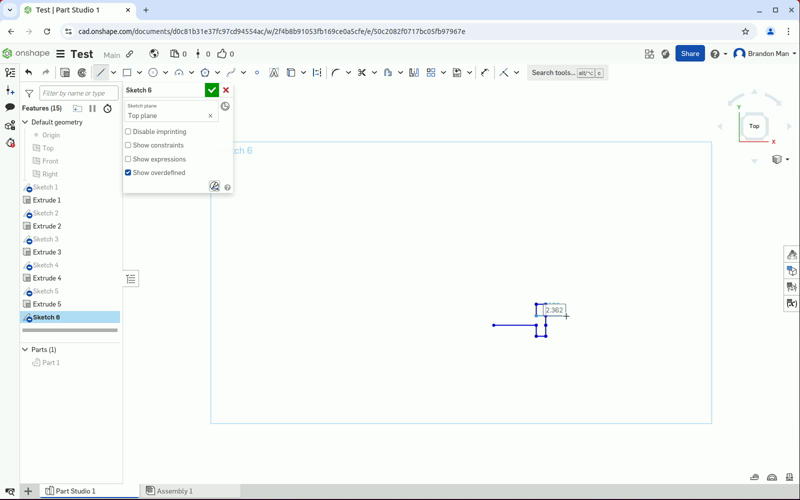
mouse_move(493, 315)
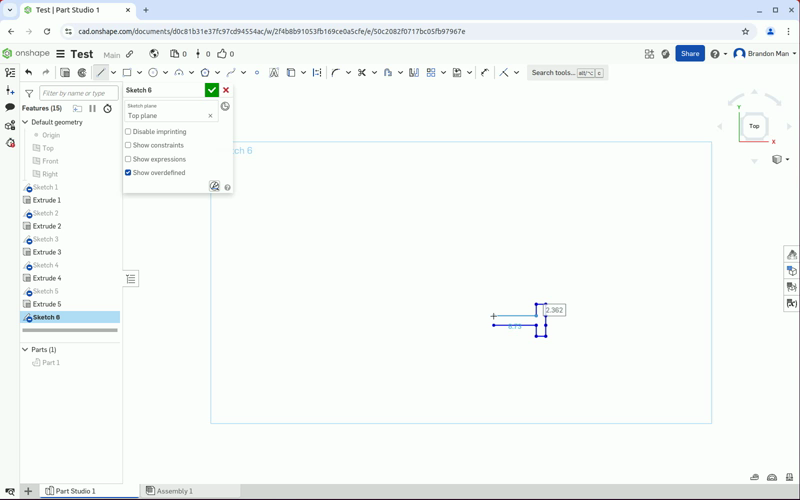
click(493, 315)
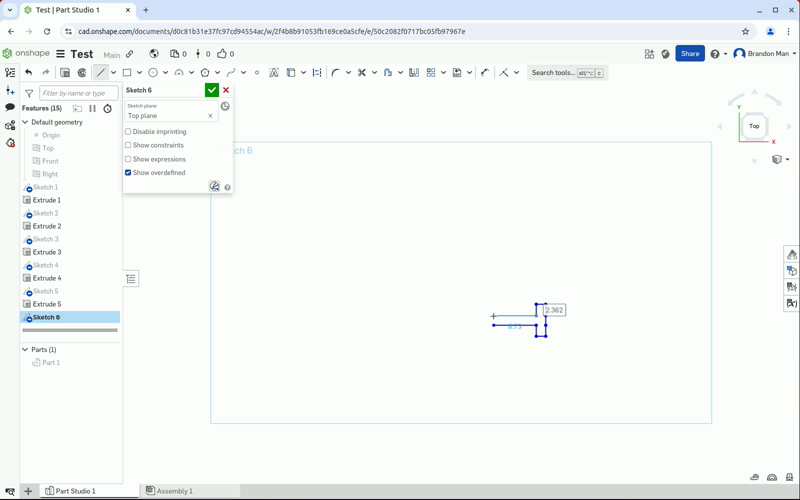
key_up(shift)
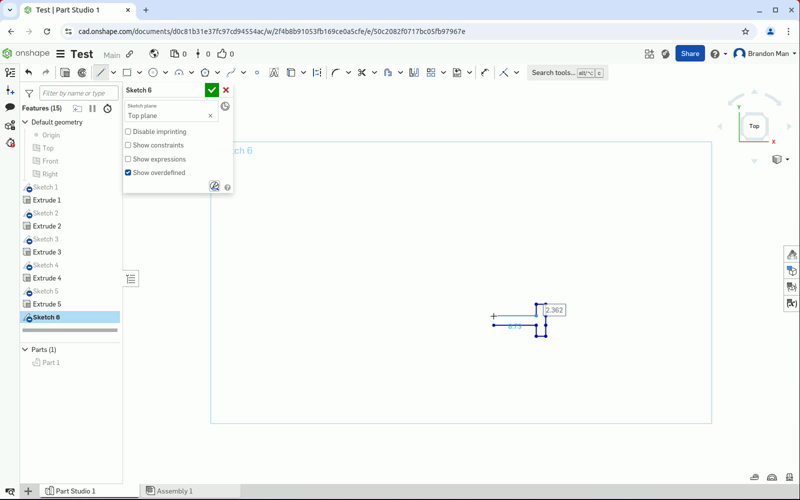
mouse_move(523, 315)
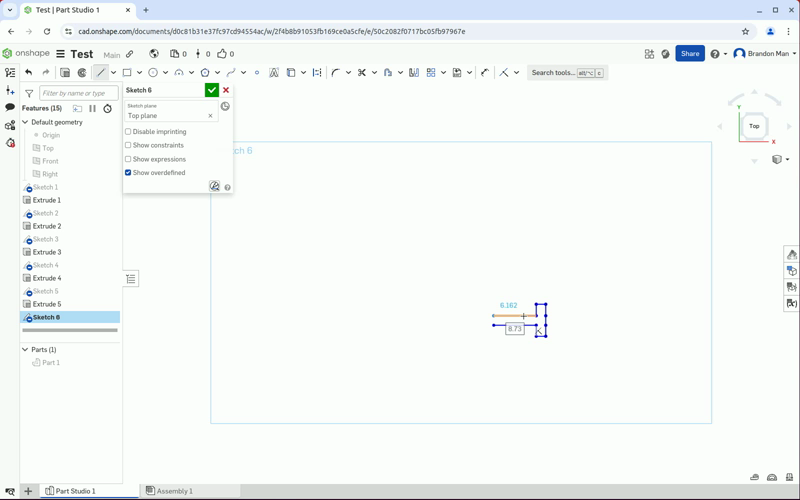
key_down(shift)
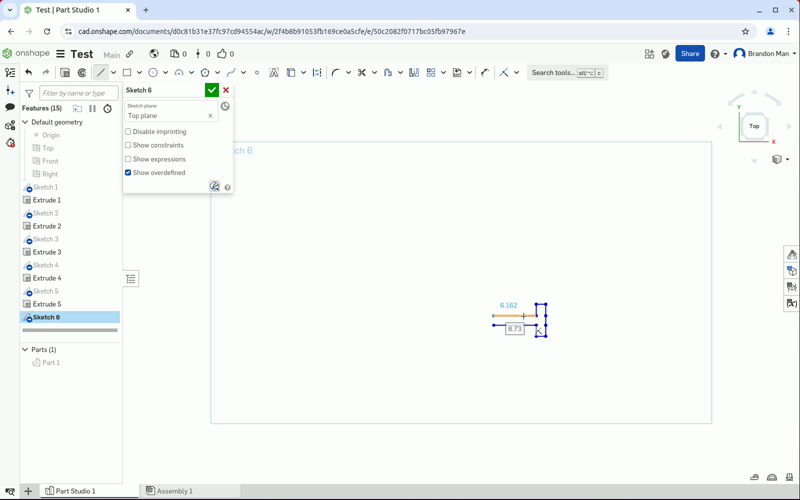
mouse_move(493, 325)
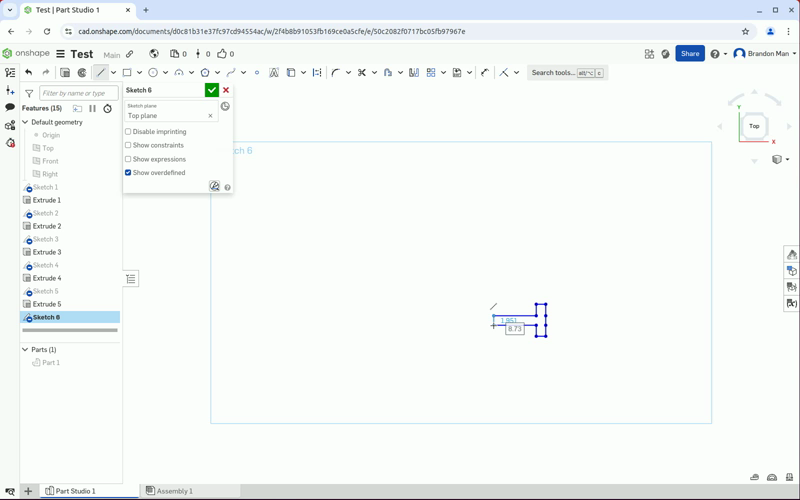
key_up(shift)
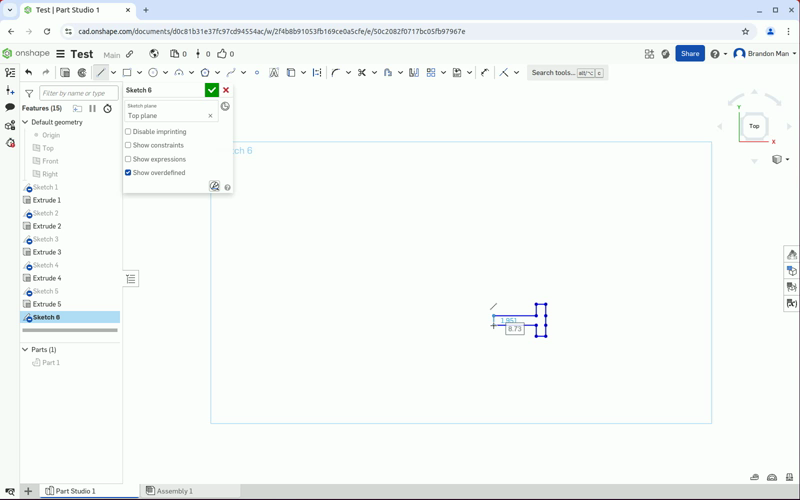
click(493, 325)
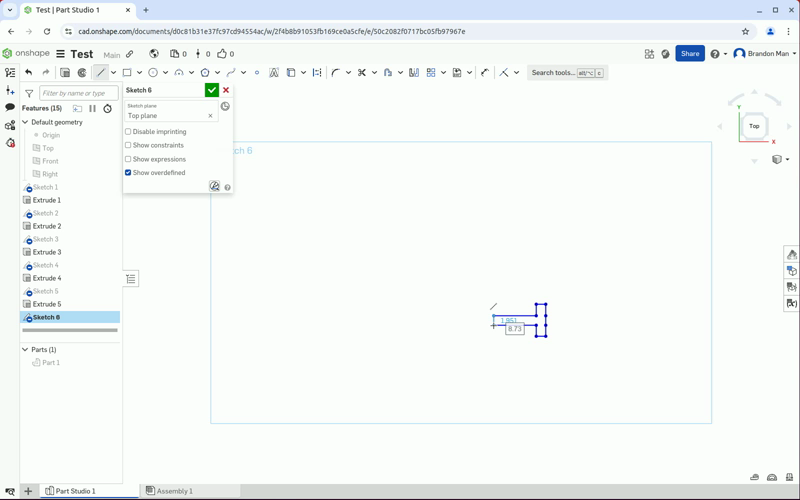
key(esc)
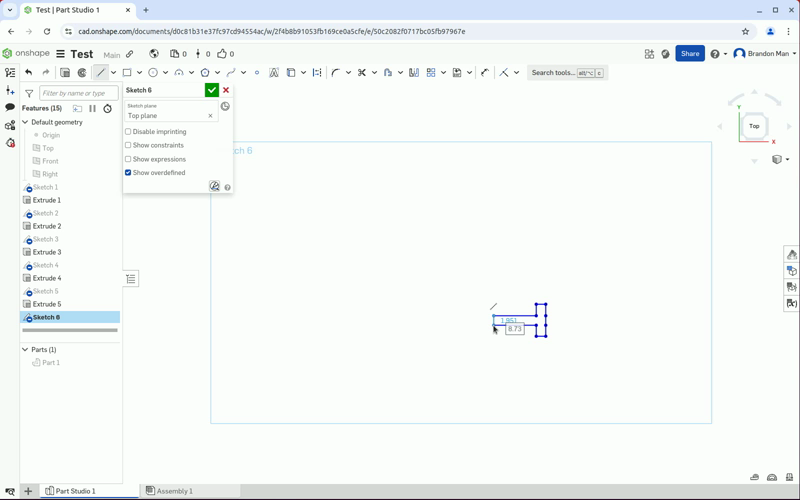
mouse_move(539, 320)
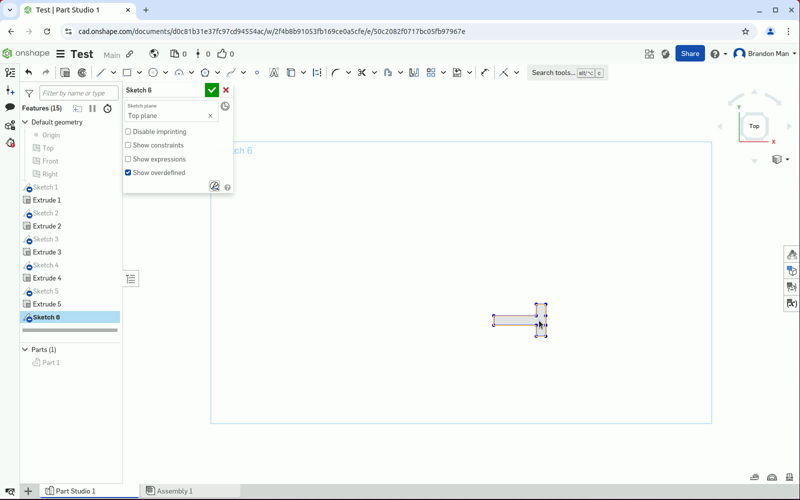
scroll(6)
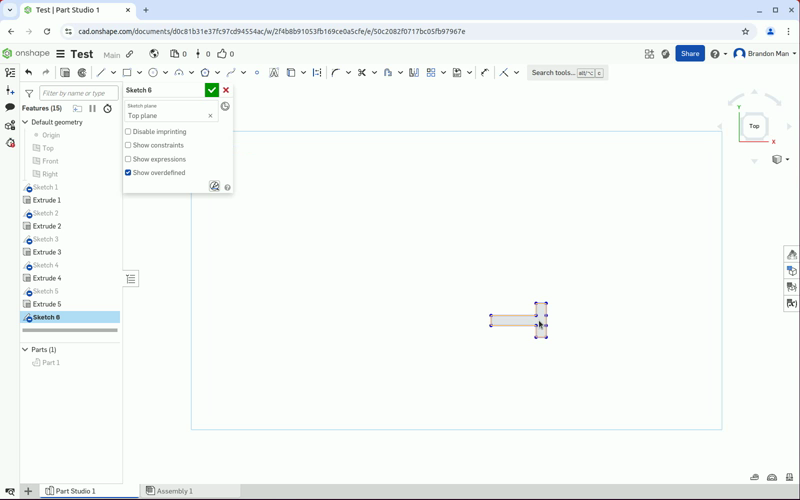
scroll(6)
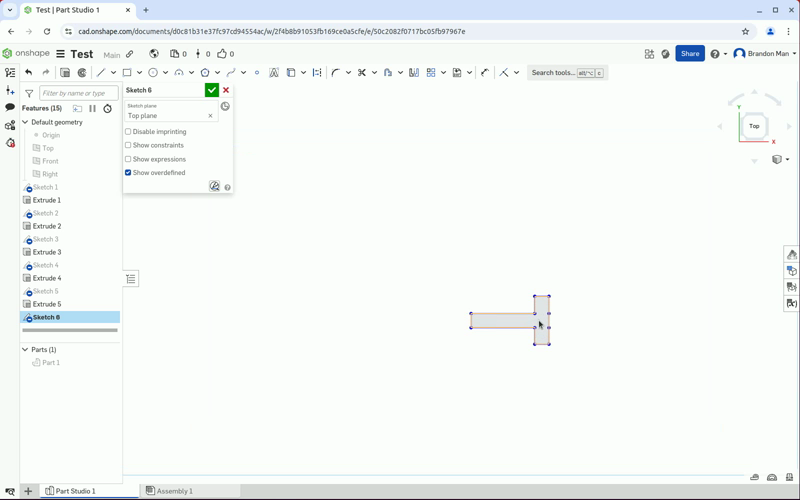
scroll(6)
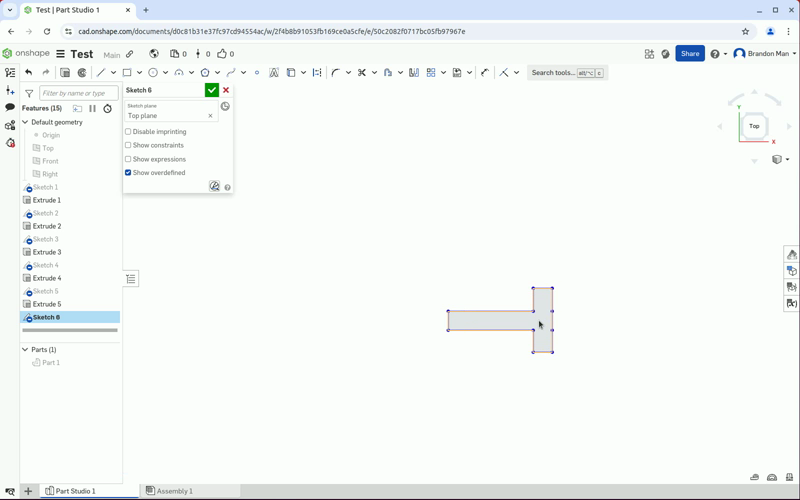
scroll(6)
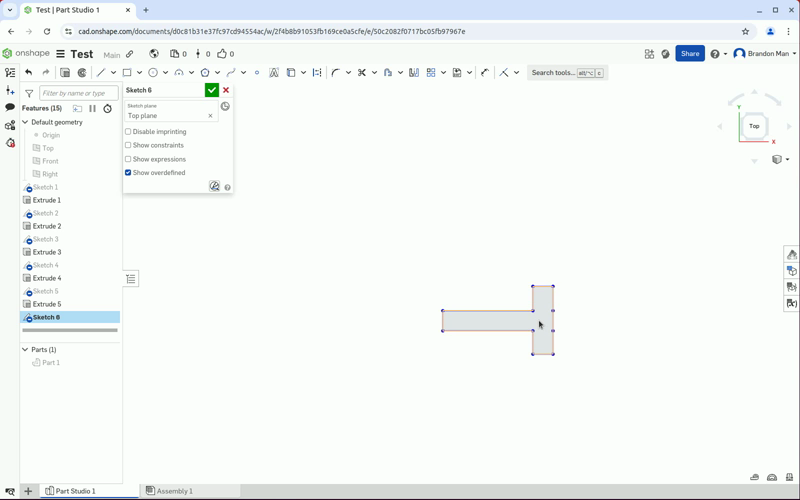
scroll(6)
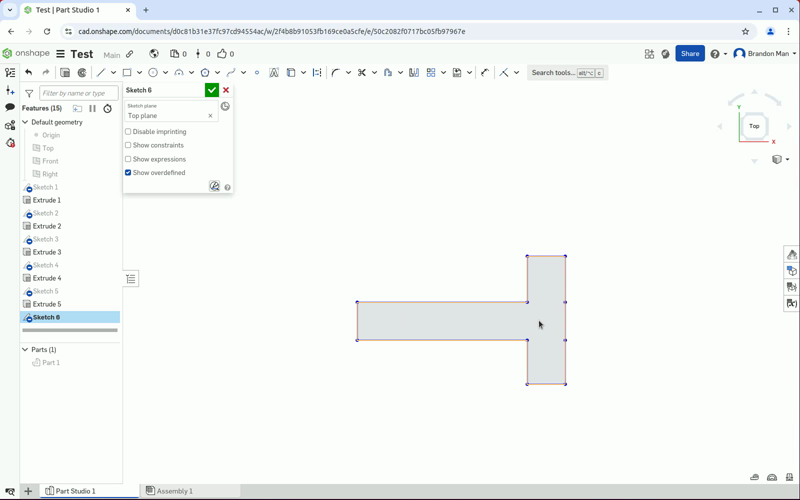
scroll(6)
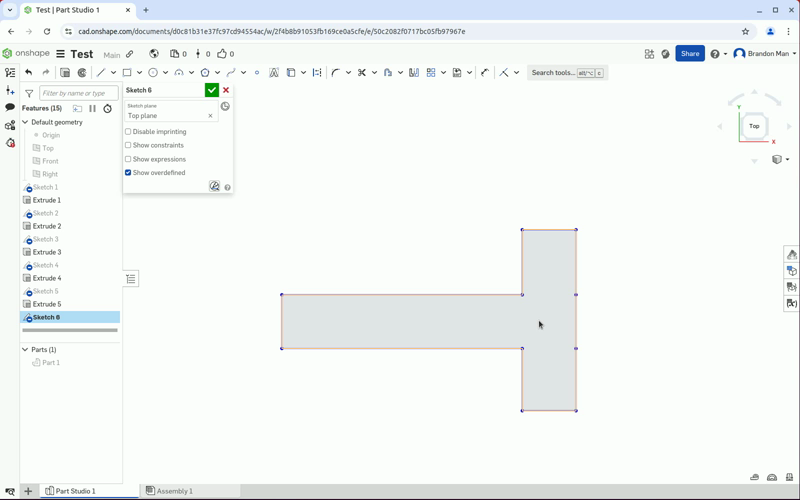
scroll(6)
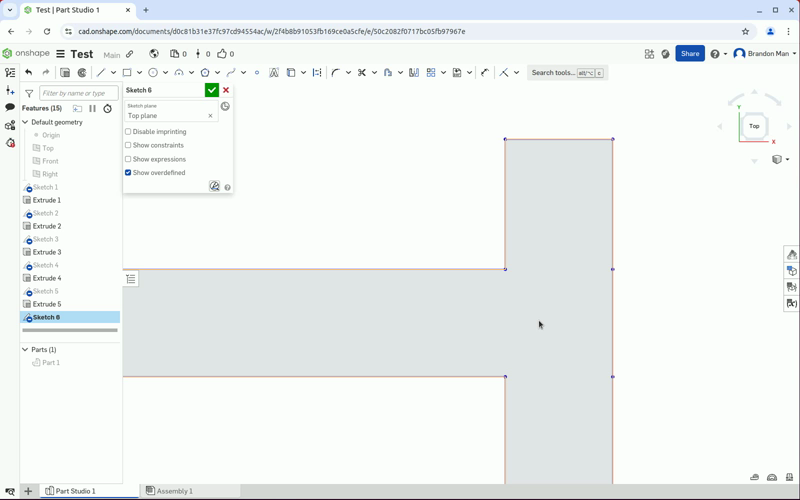
click(539, 320)
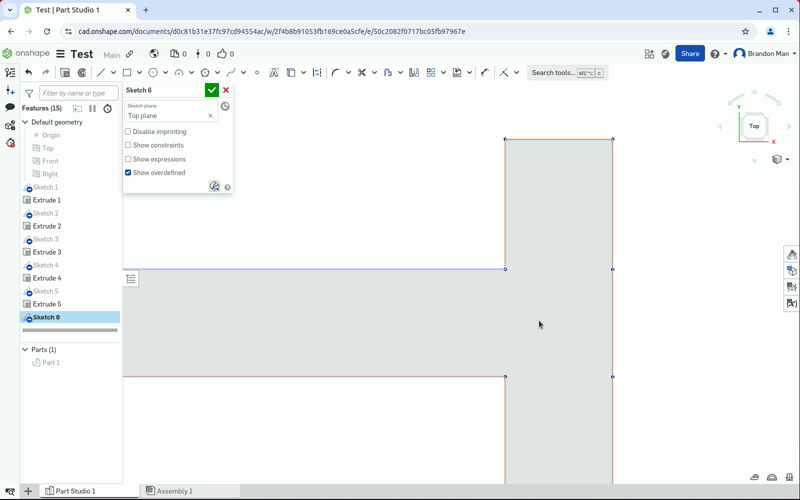
scroll(-6)
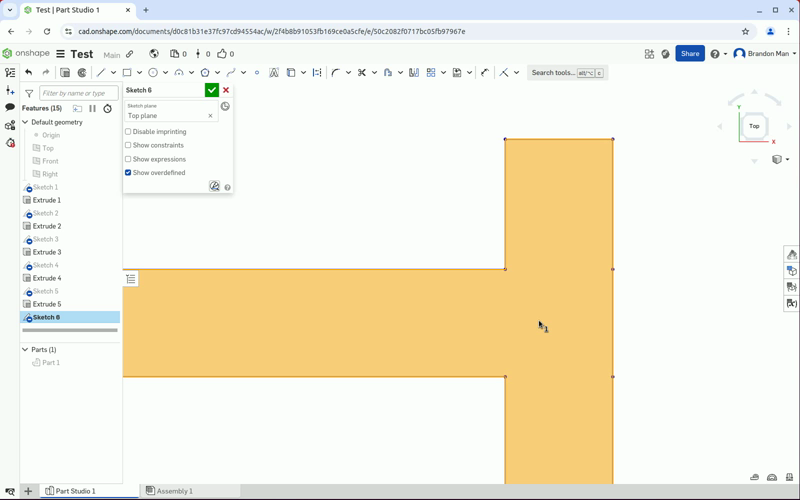
scroll(-6)
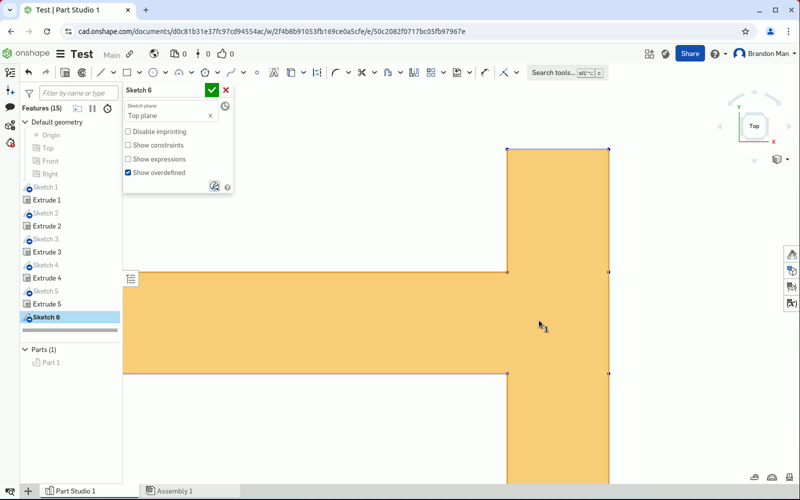
scroll(-6)
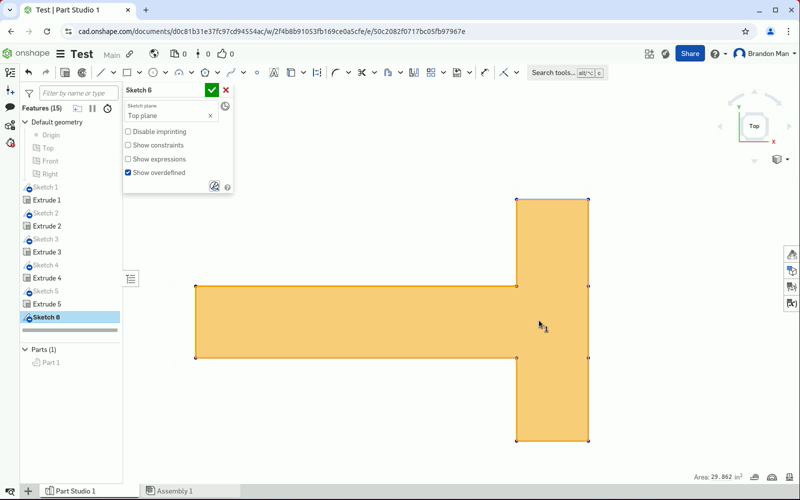
scroll(-6)
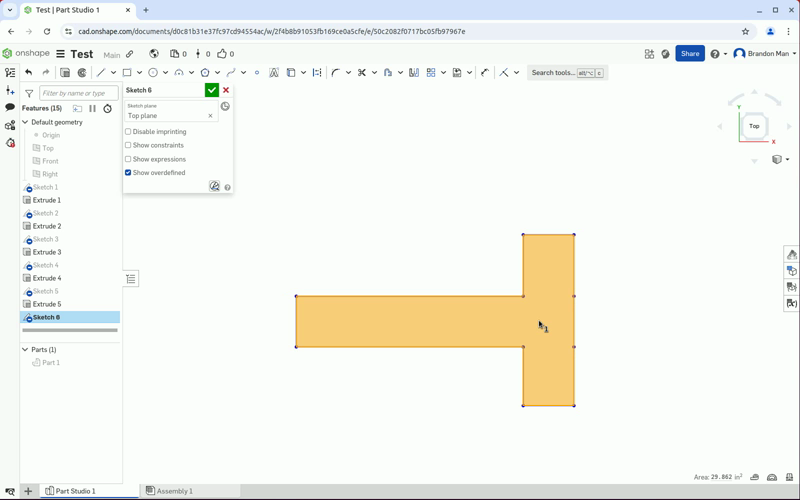
scroll(-6)
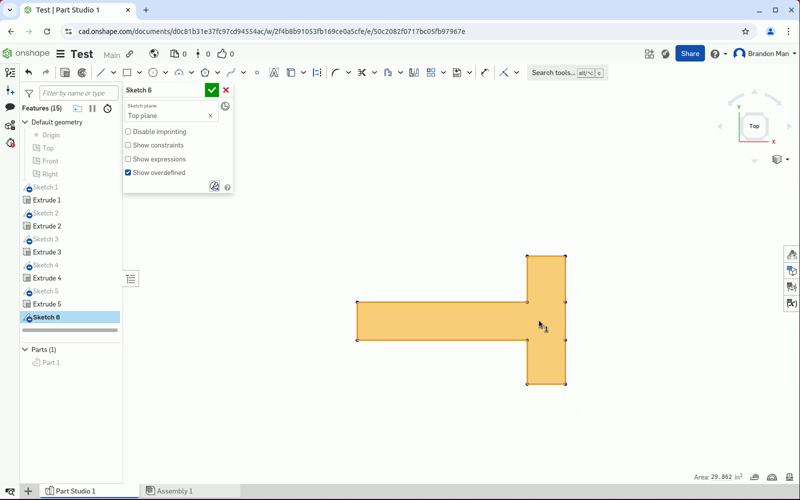
scroll(-6)
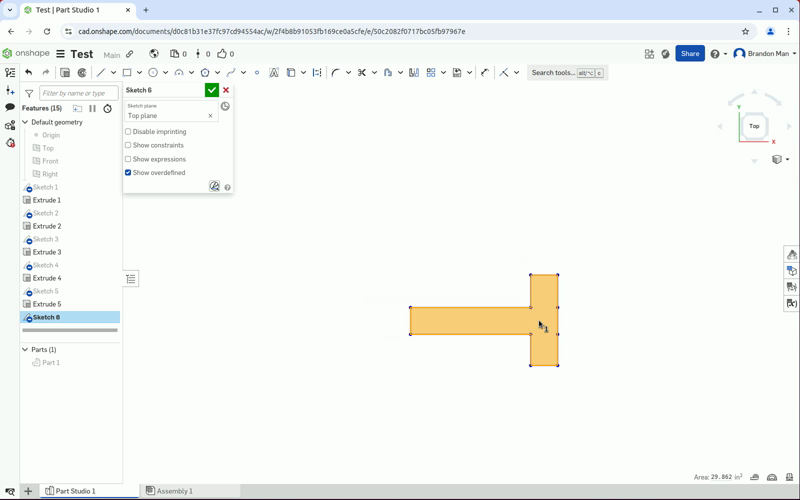
scroll(-6)
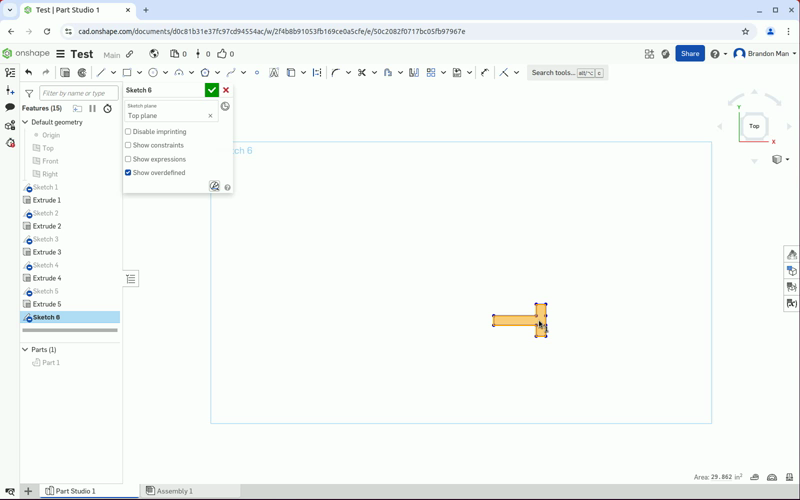
mouse_move(73, 352)
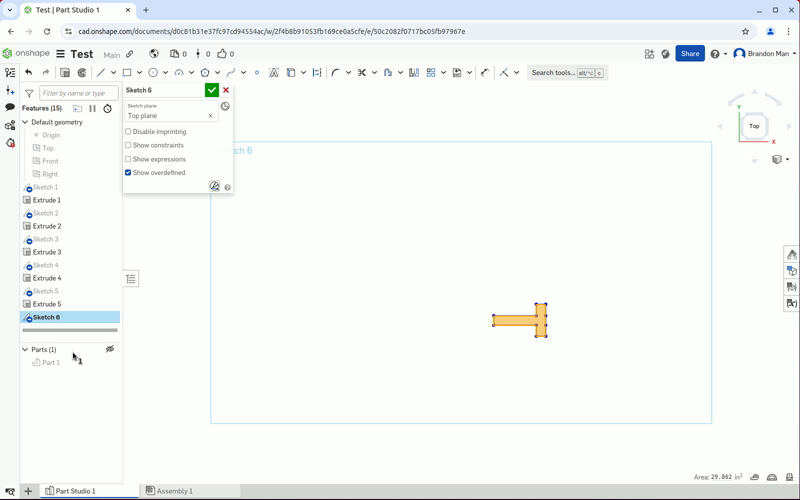
key(shift+y)
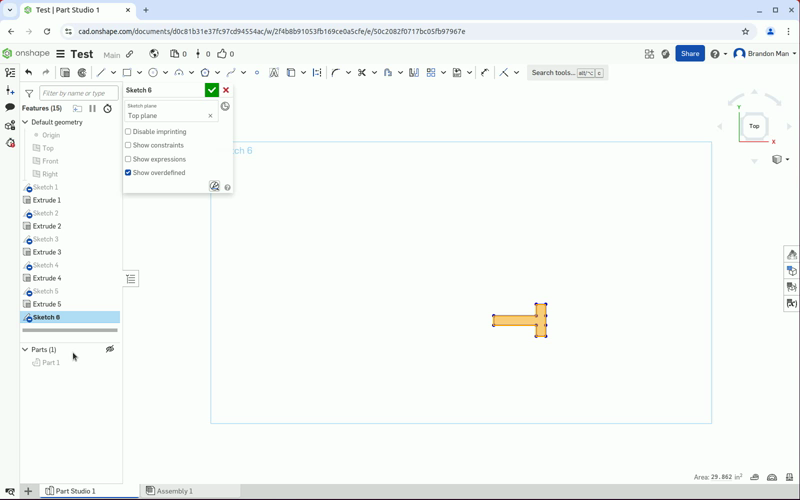
key(shift+e)
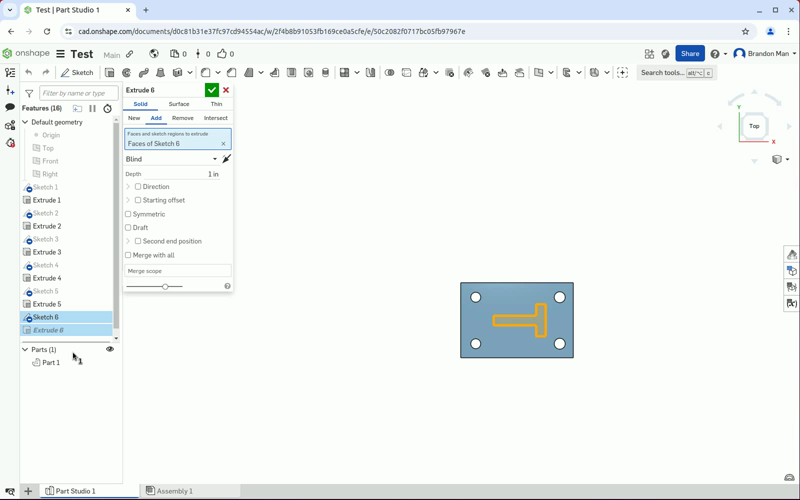
mouse_move(143, 106)
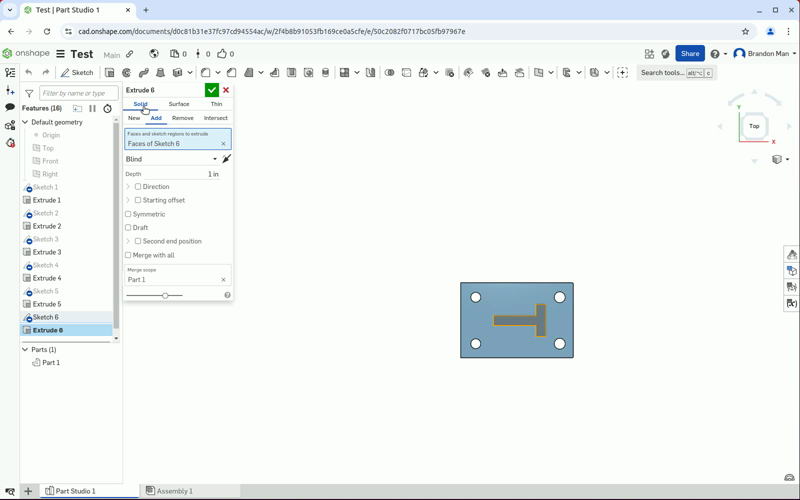
click(143, 106)
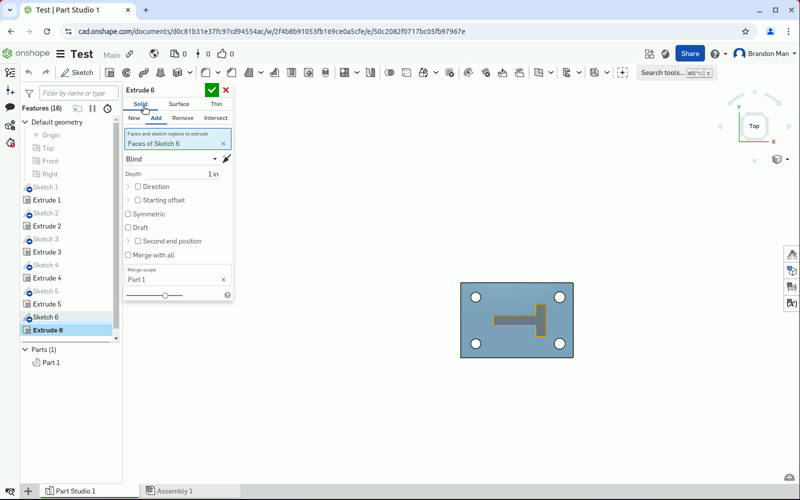
mouse_move(137, 120)
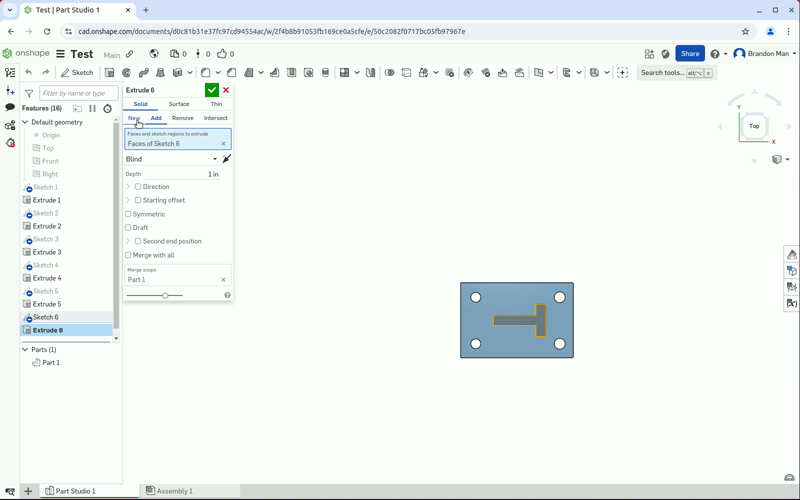
click(137, 120)
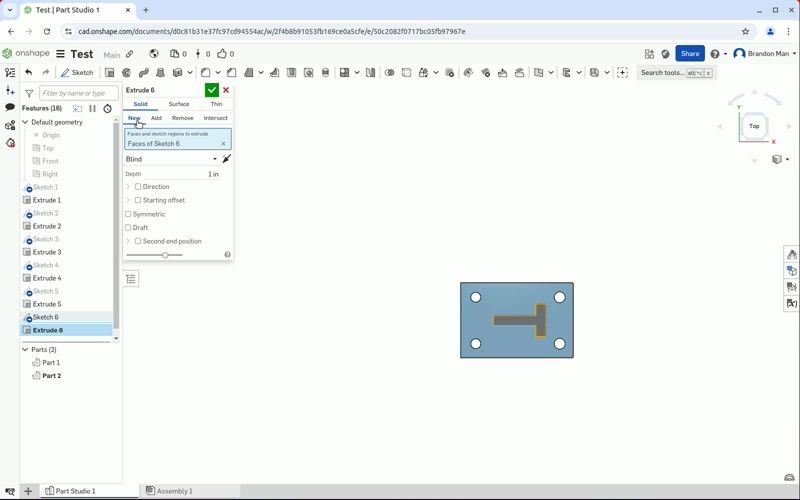
key(tab, 4)
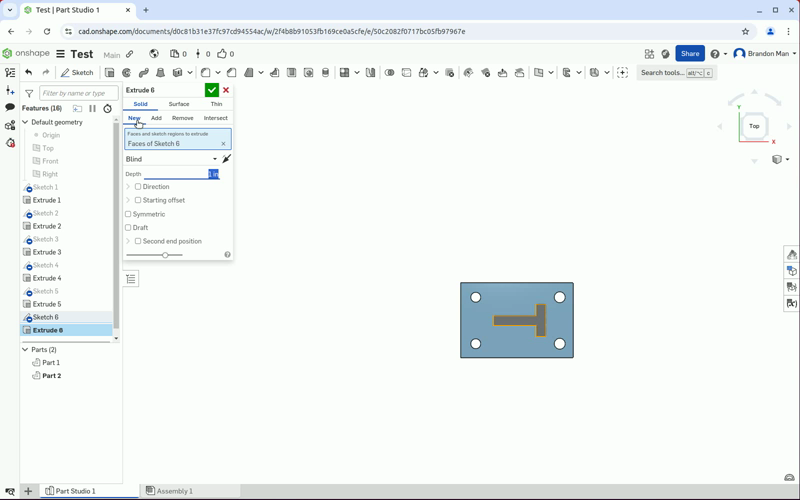
text(11.554)
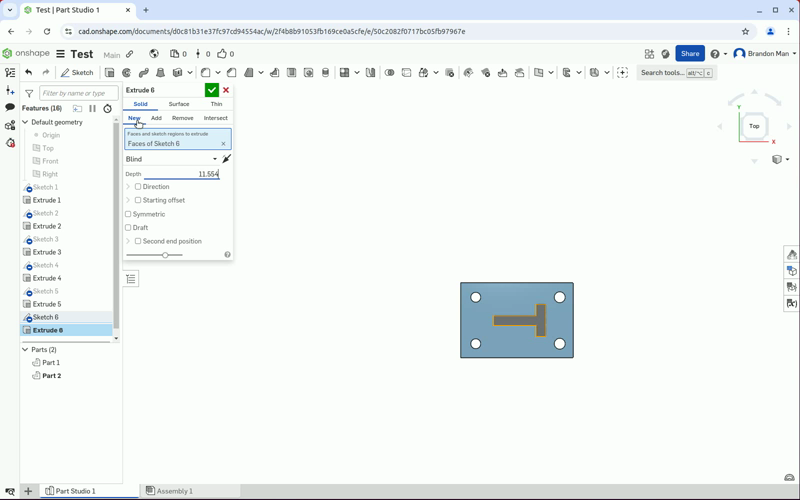
key(enter)
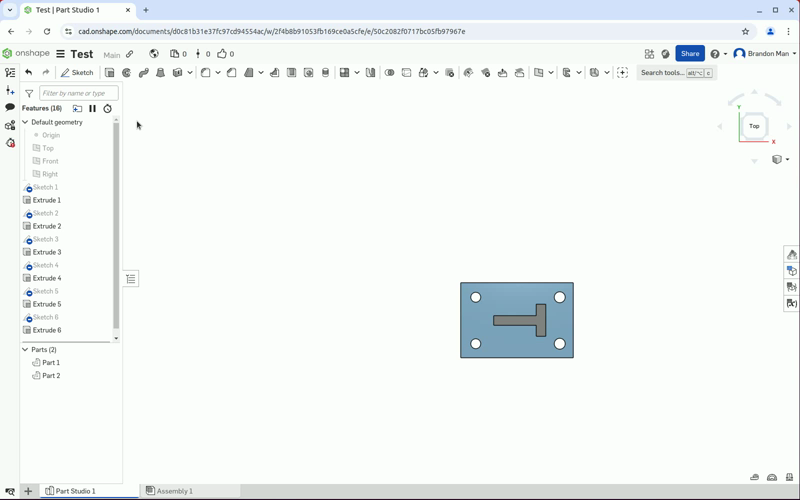
key(shift+h)
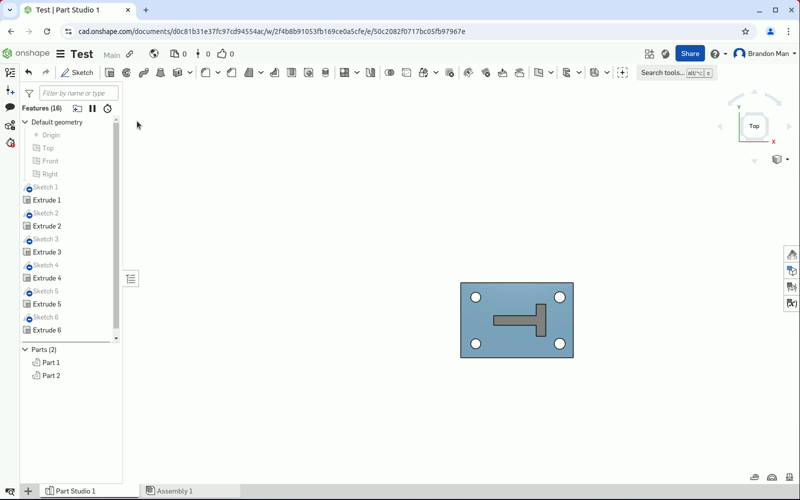
key(shift+h)
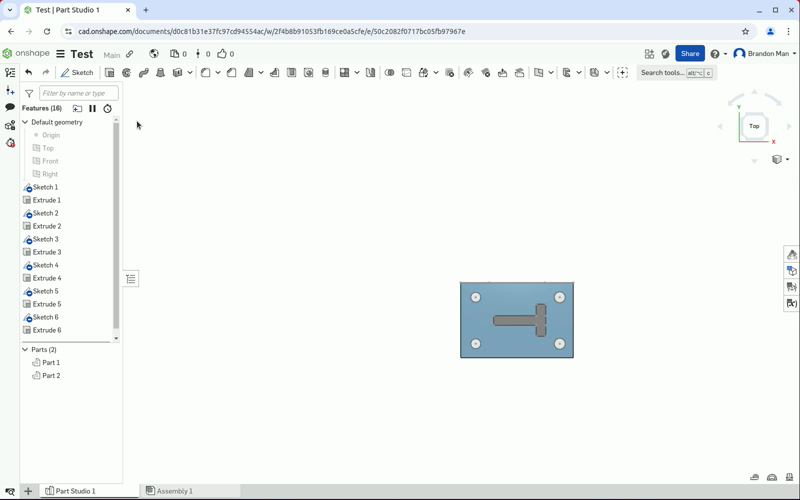
key(shift+7)
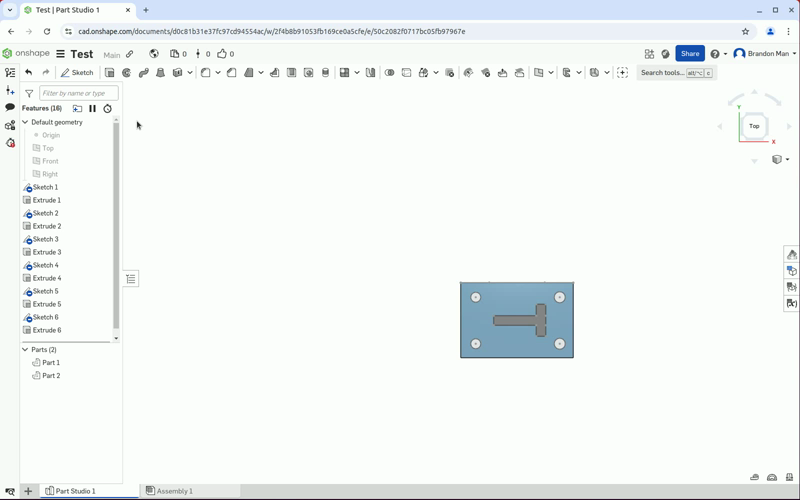
key(up, 3)
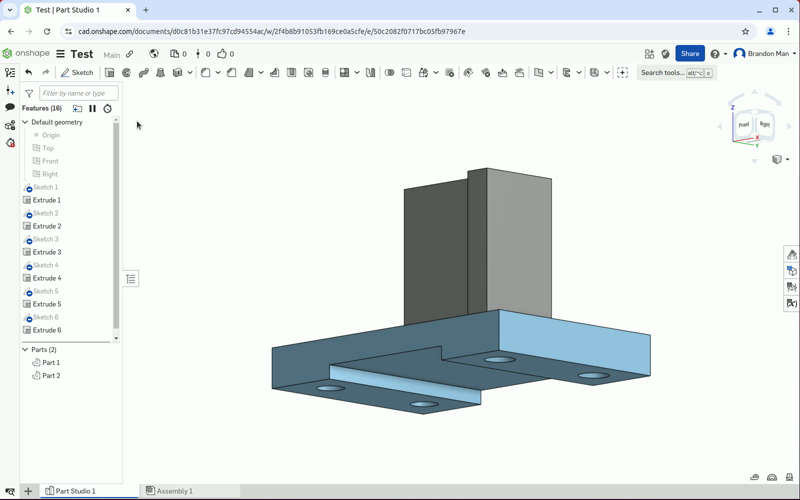
key(left, 3)
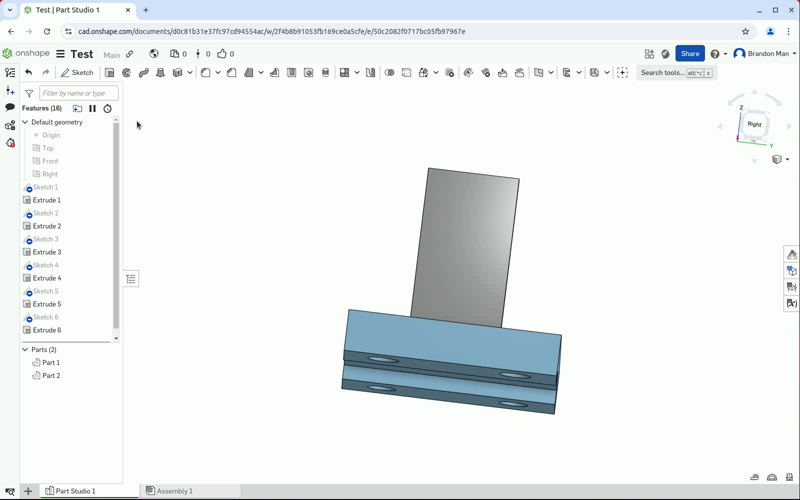
key(right, 3)
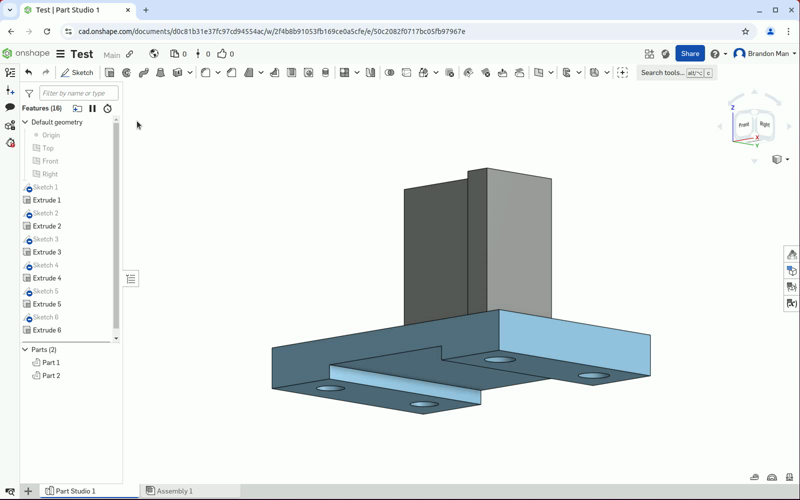
key(down, 3)
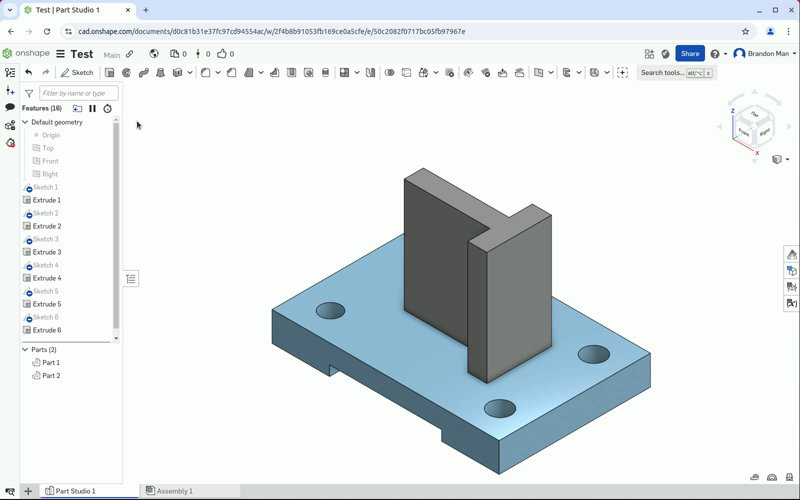
mouse_move(69, 189)
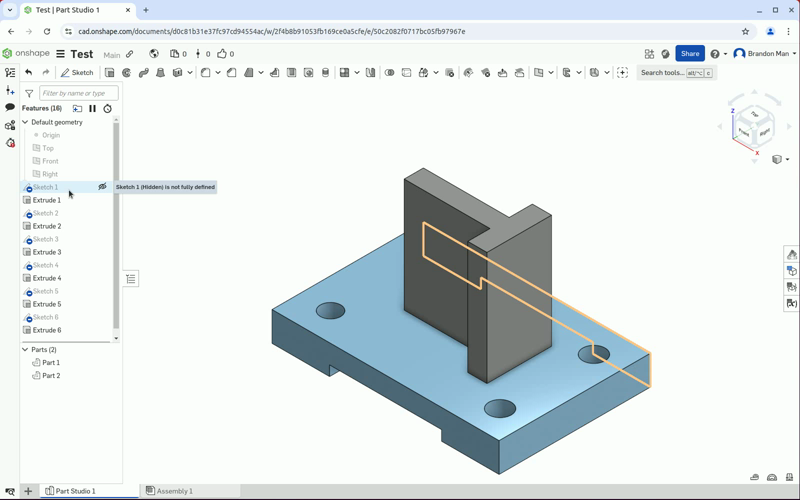
click(69, 189)